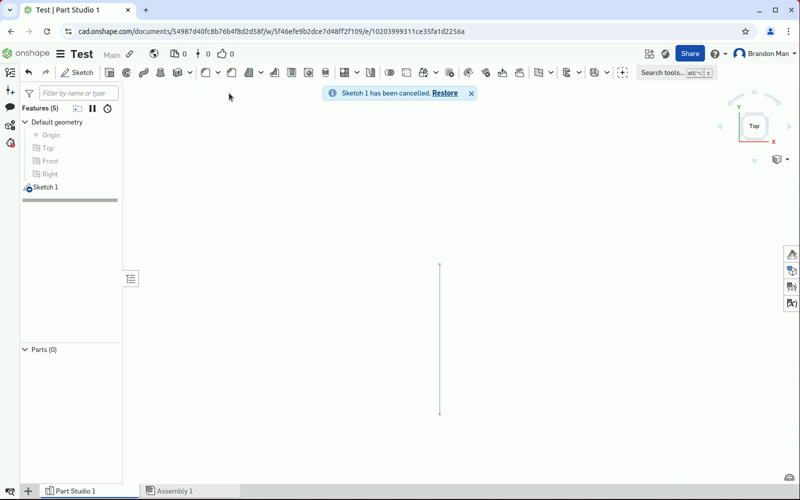
key(shift+h)
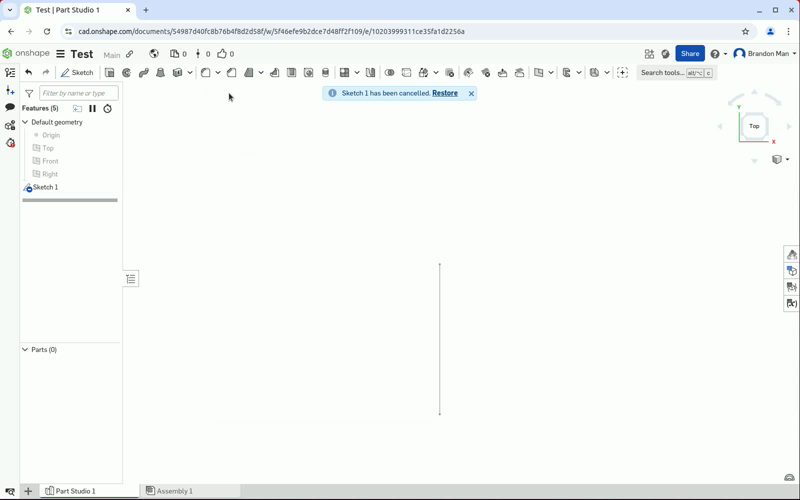
key(shift+s)
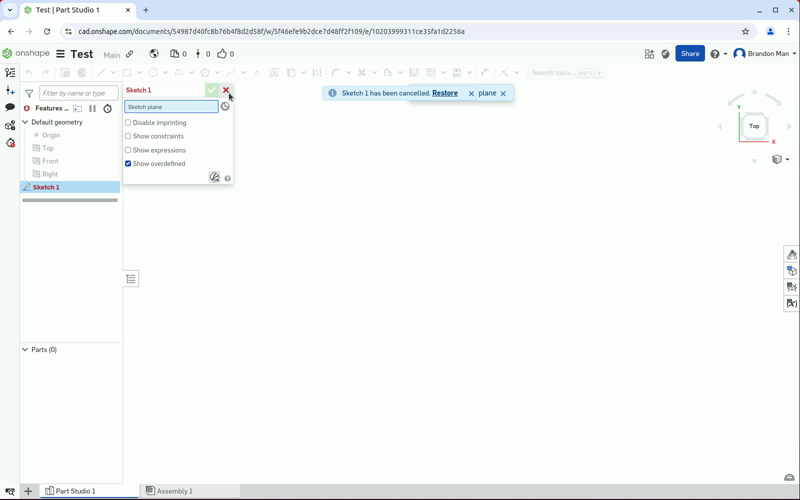
mouse_move(73, 150)
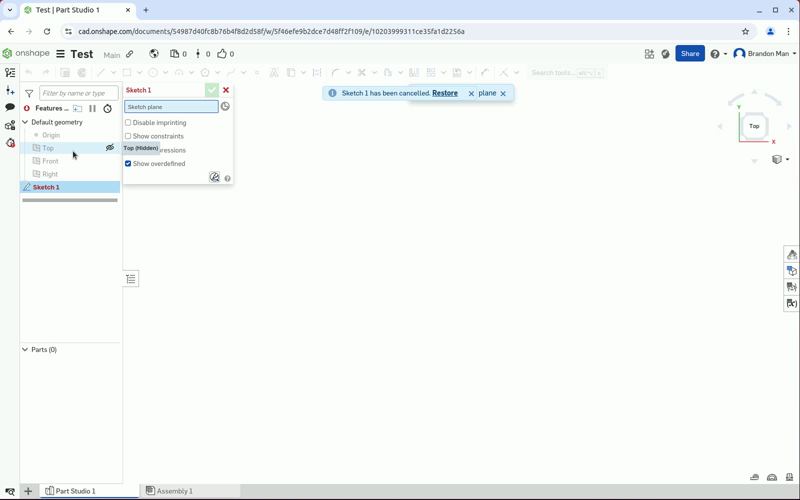
click(73, 150)
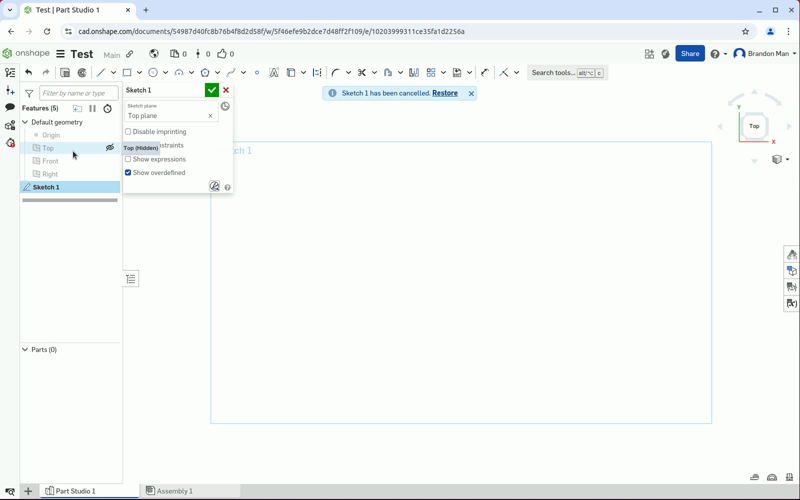
mouse_move(73, 352)
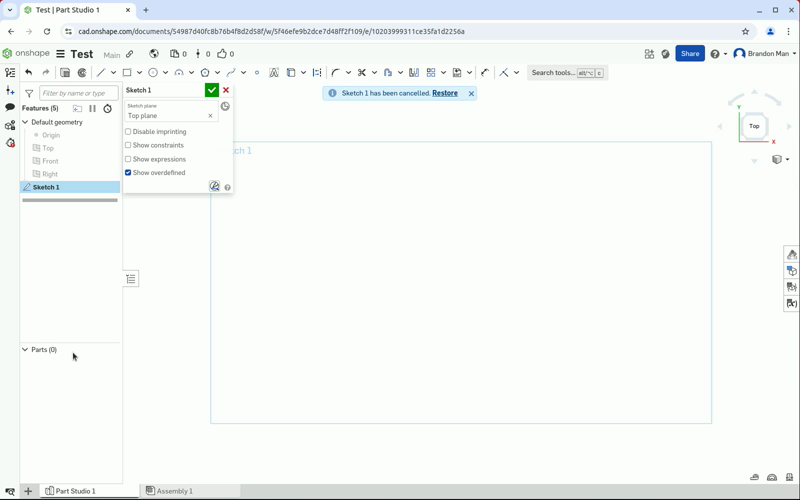
key(y)
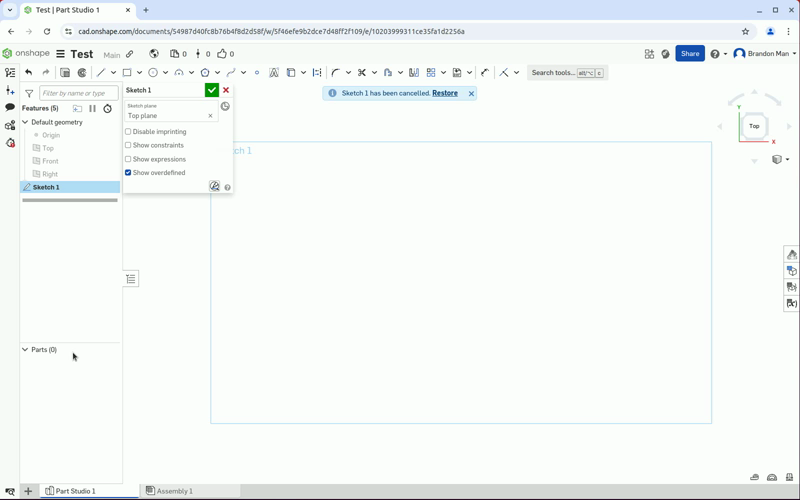
key(l)
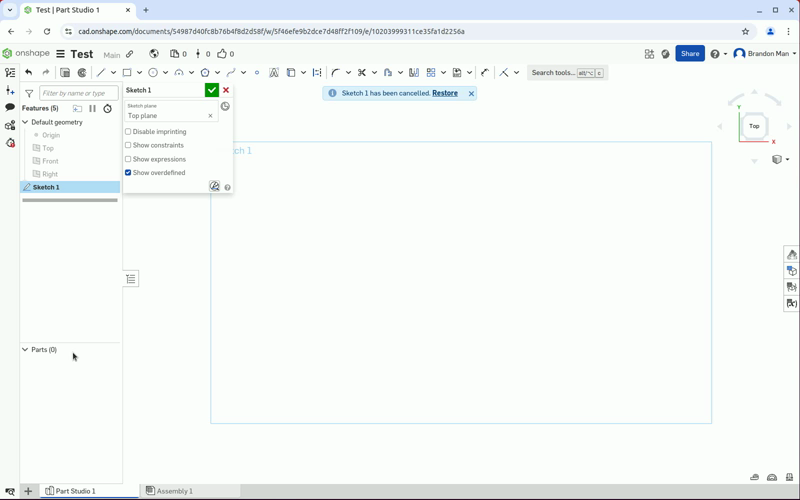
key_down(shift)
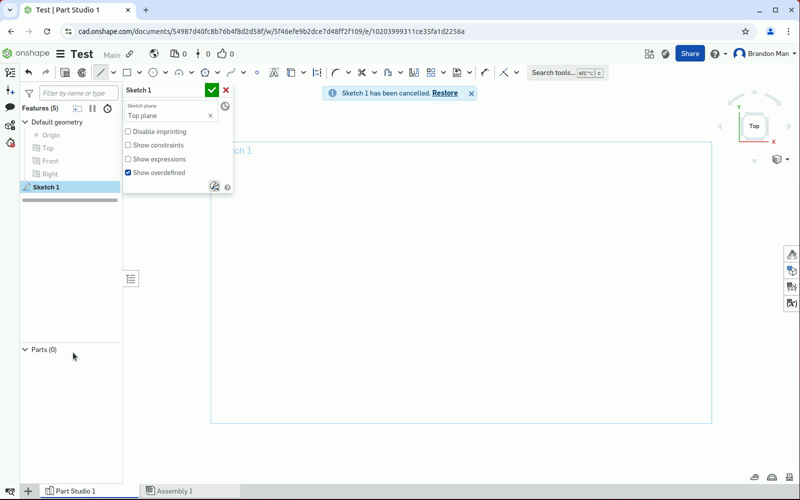
mouse_move(460, 282)
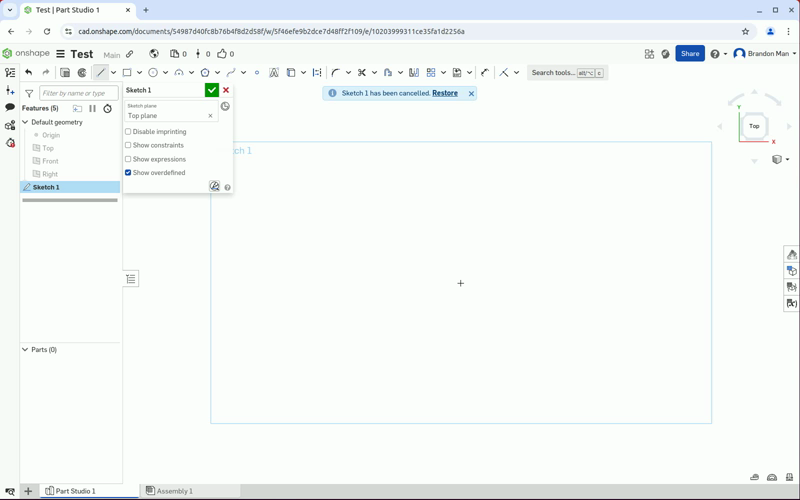
click(460, 282)
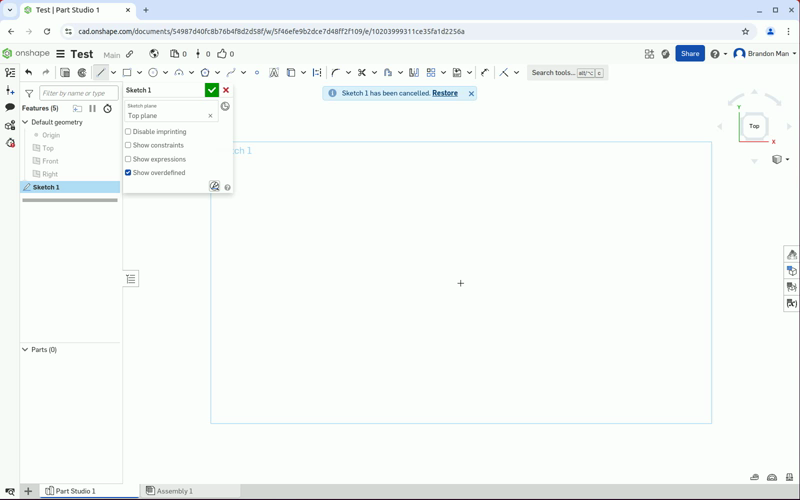
key_up(shift)
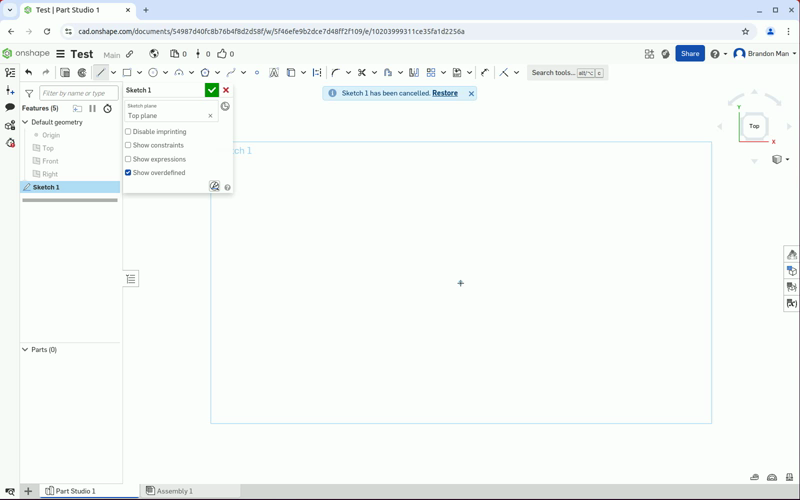
key_down(shift)
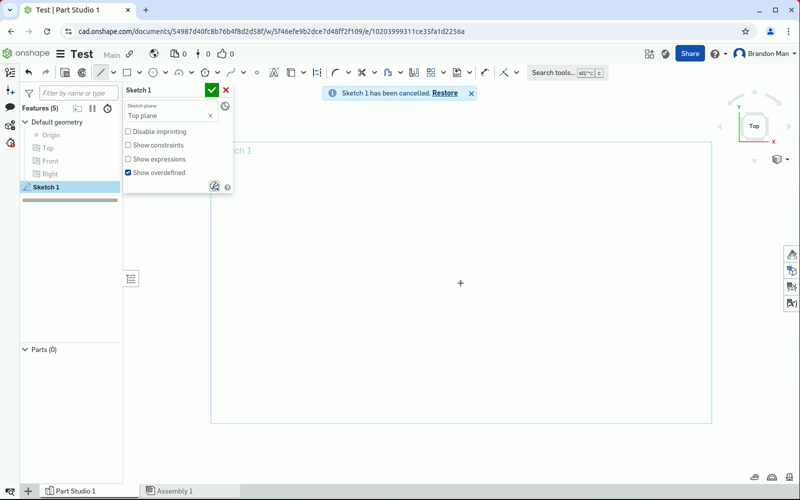
mouse_move(490, 282)
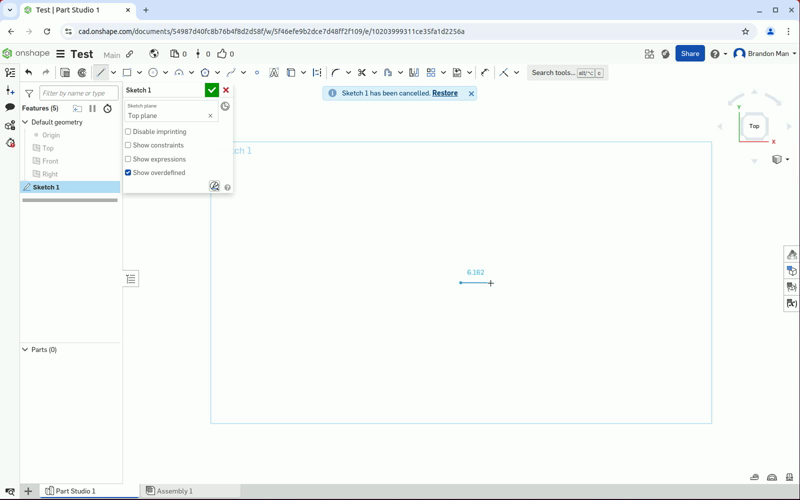
mouse_move(469, 282)
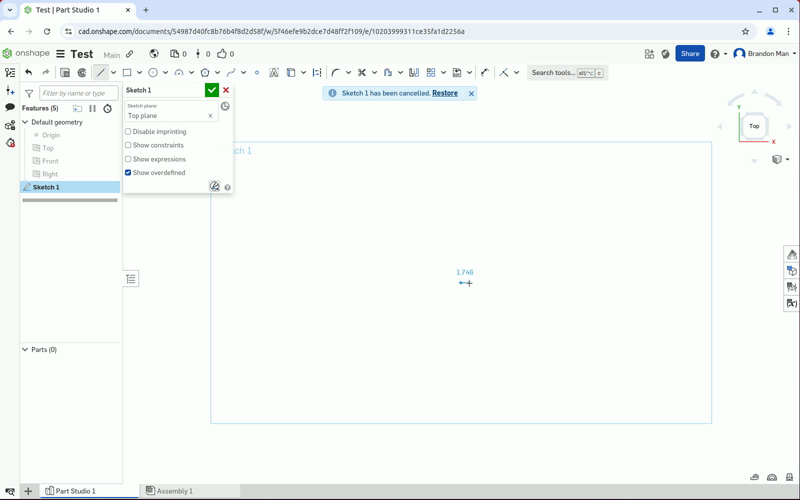
click(469, 282)
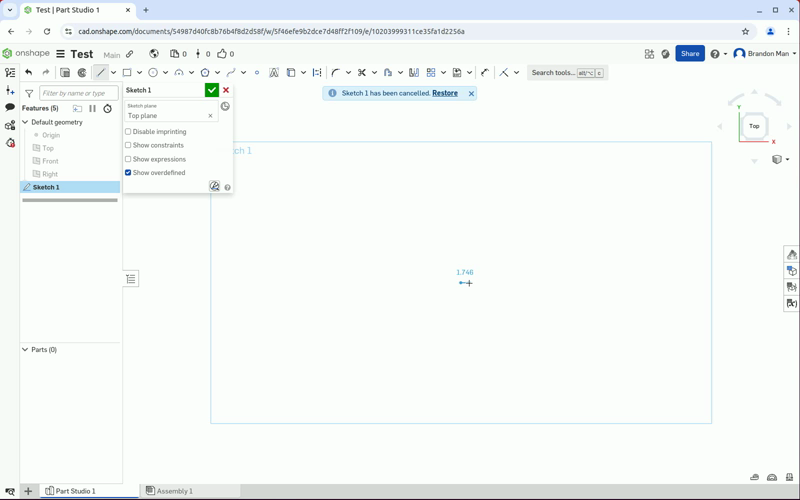
key_up(shift)
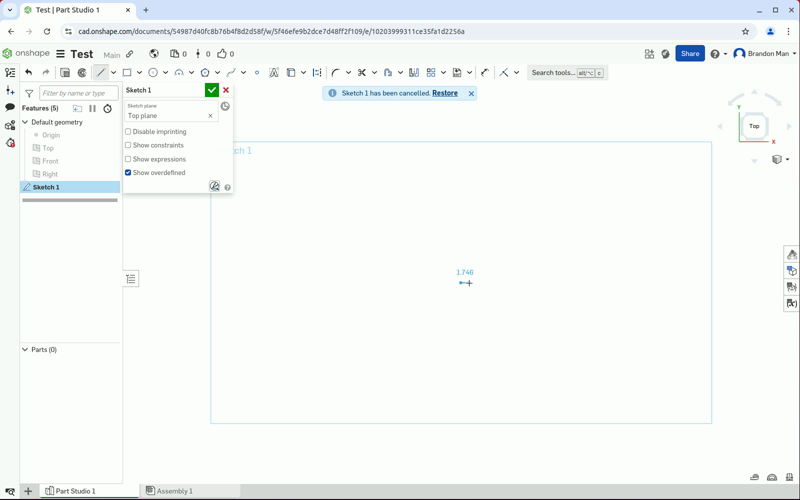
key_down(shift)
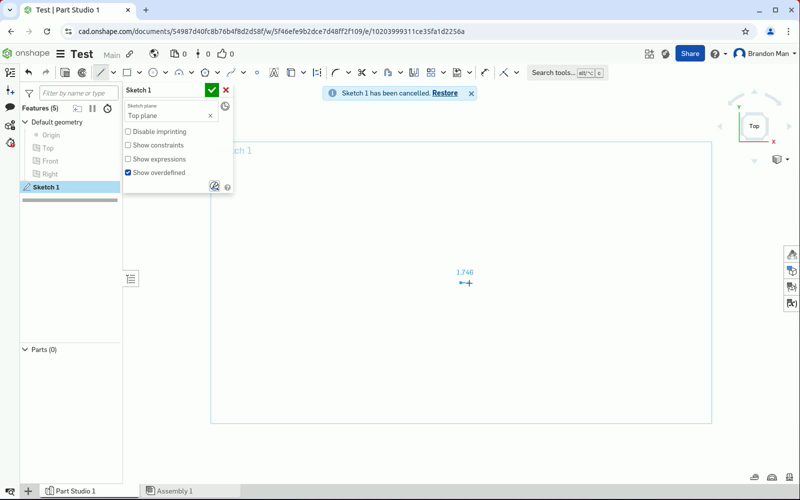
mouse_move(499, 282)
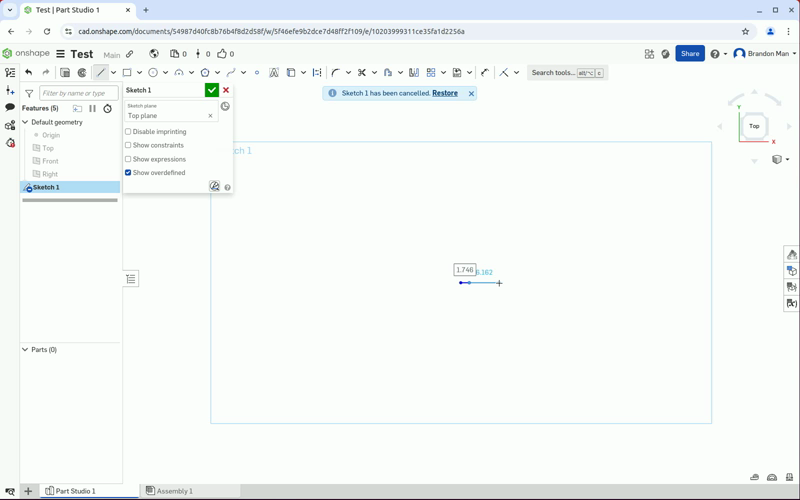
mouse_move(469, 271)
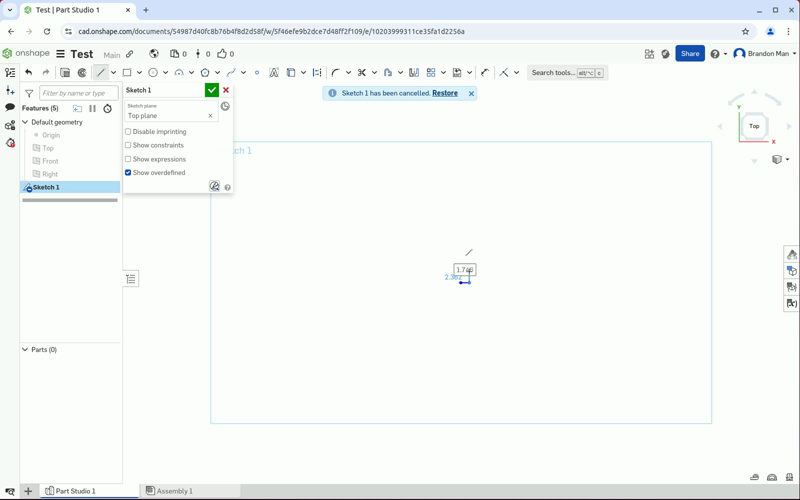
click(469, 271)
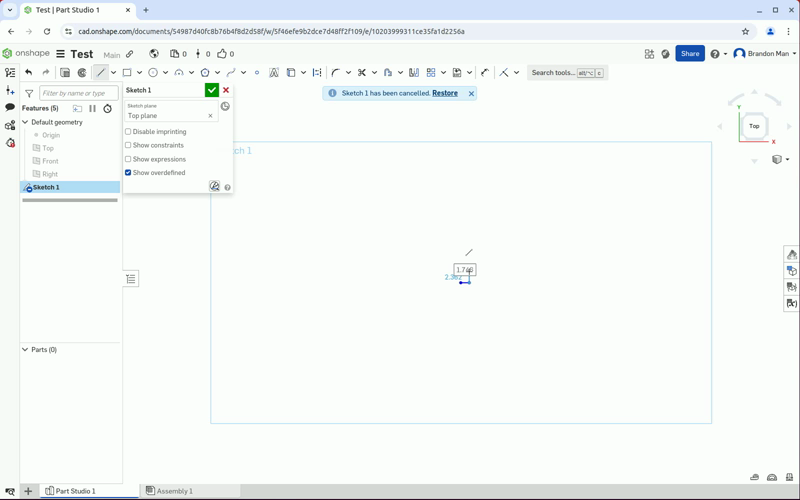
key_up(shift)
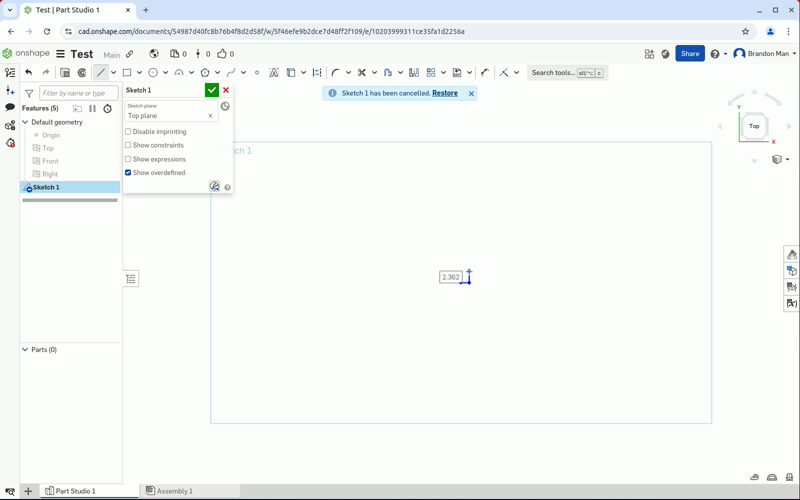
key_down(shift)
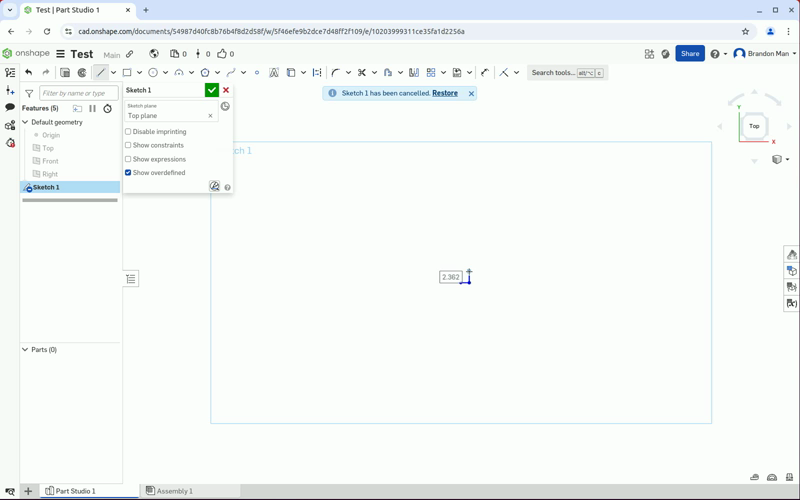
mouse_move(499, 271)
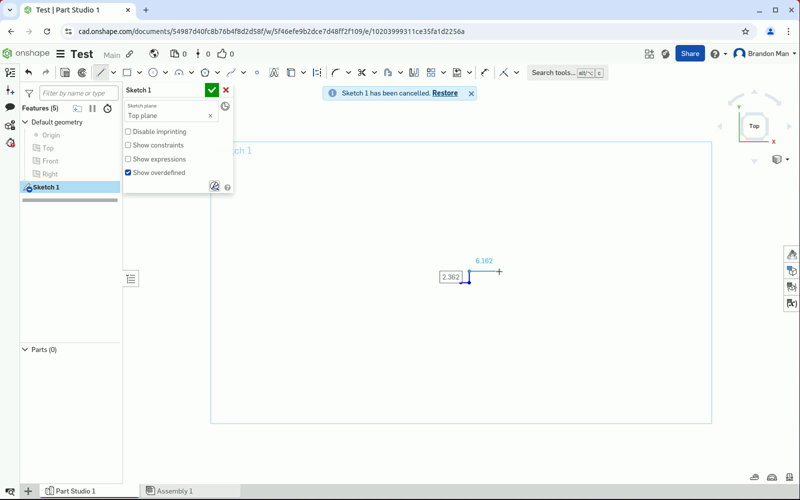
mouse_move(469, 247)
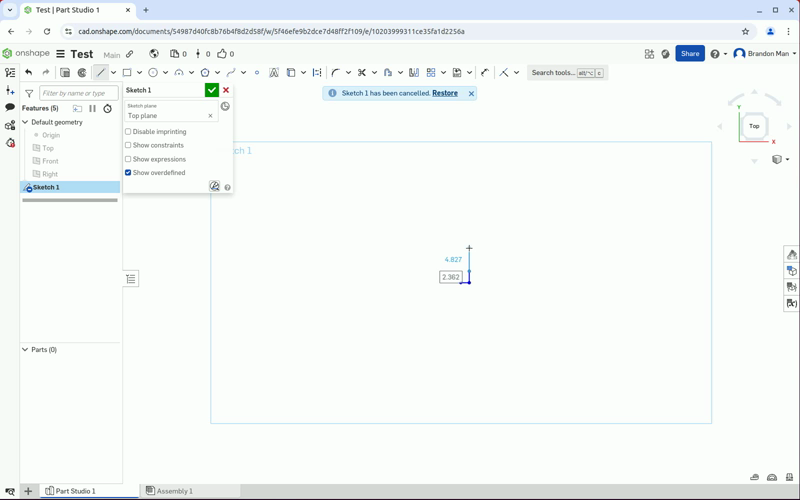
click(469, 247)
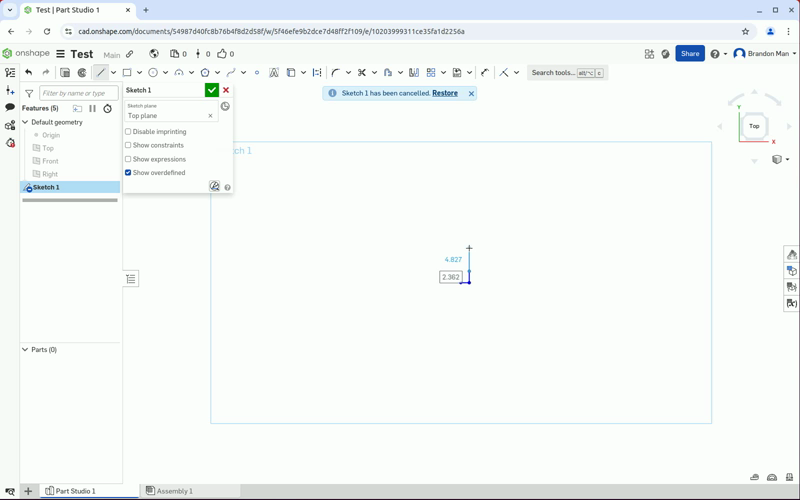
key_up(shift)
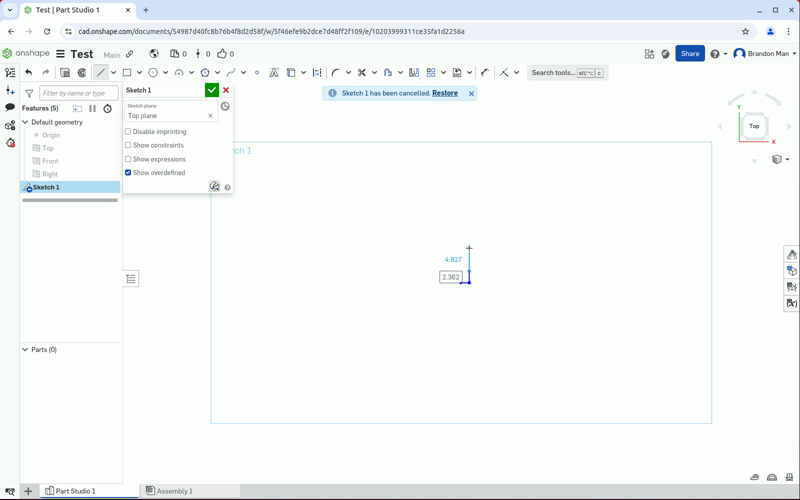
key_down(shift)
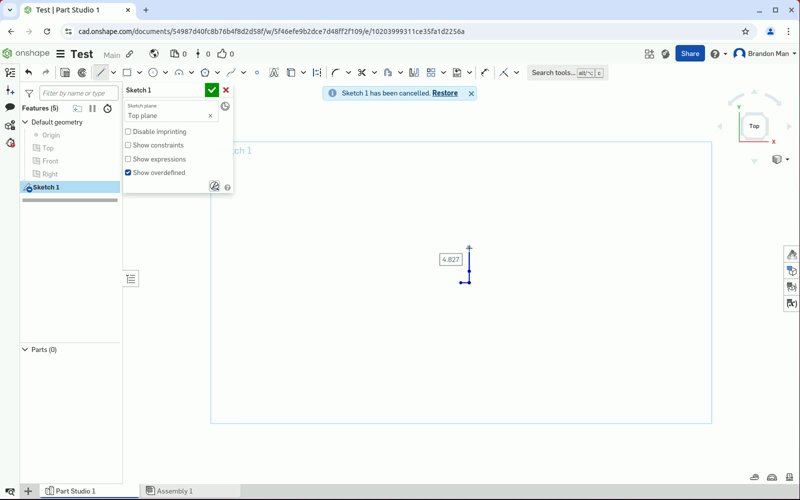
mouse_move(499, 247)
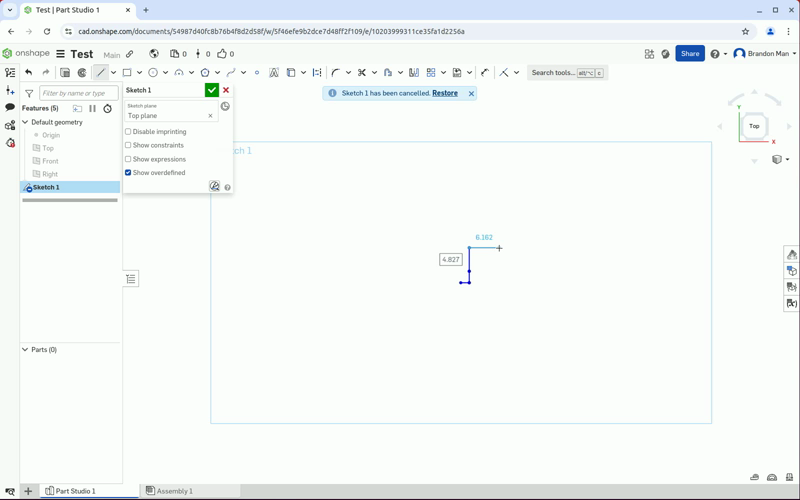
mouse_move(469, 190)
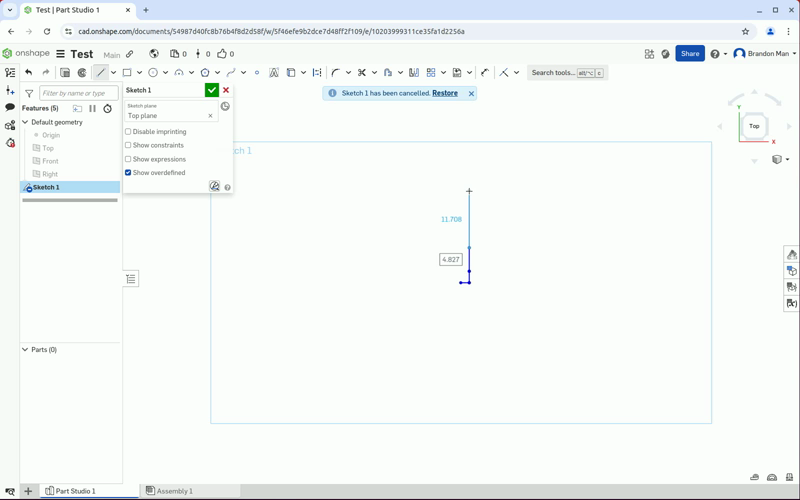
click(469, 190)
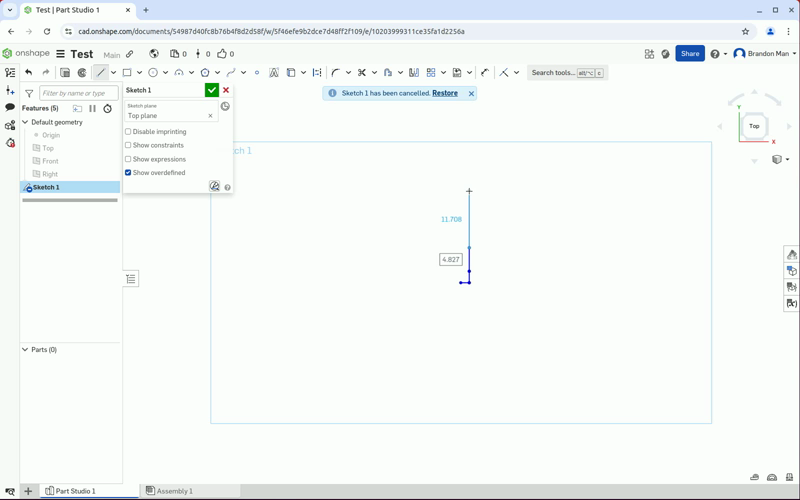
key_up(shift)
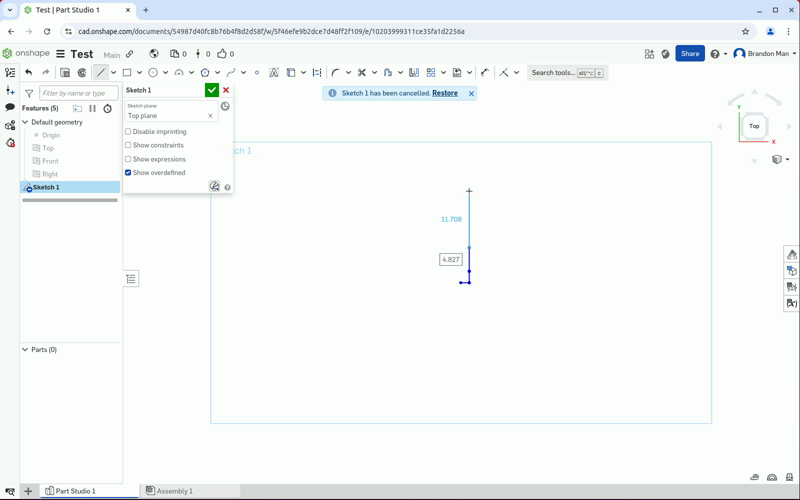
key_down(shift)
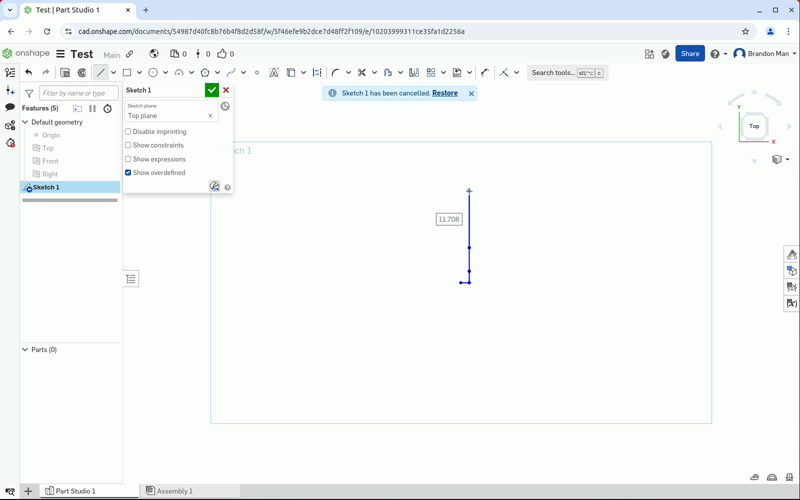
mouse_move(499, 190)
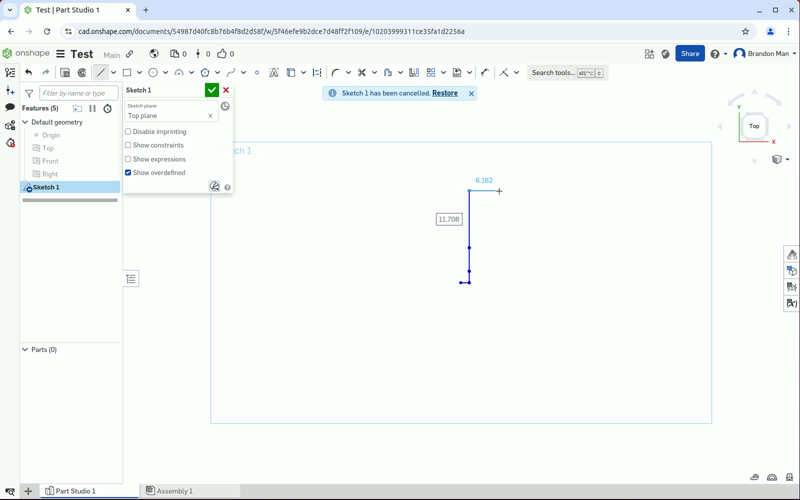
mouse_move(469, 170)
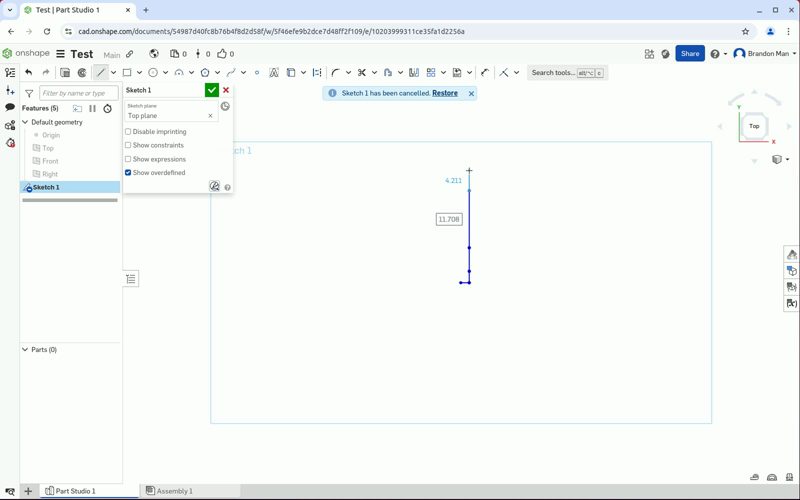
click(469, 170)
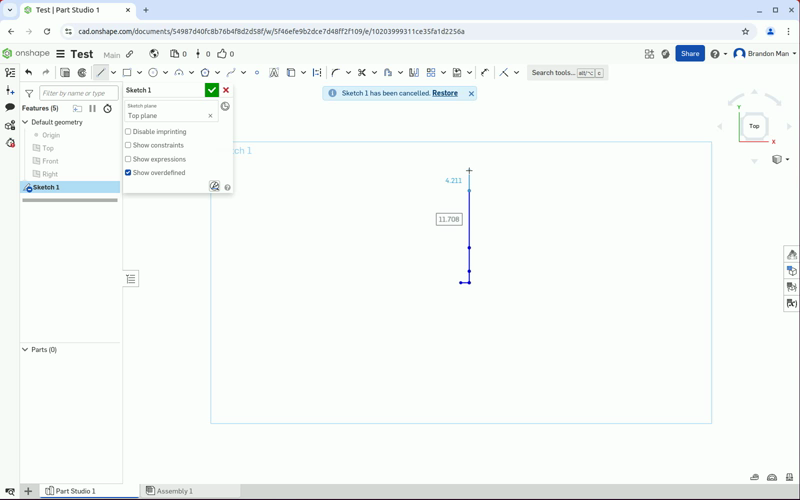
key_up(shift)
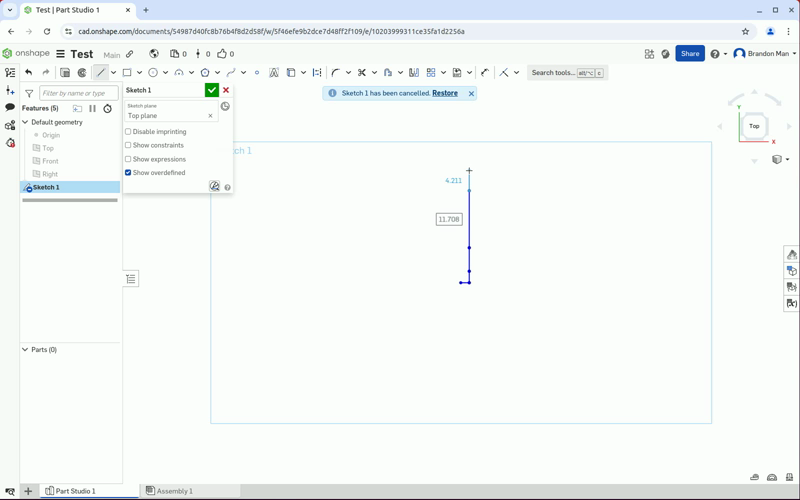
key_down(shift)
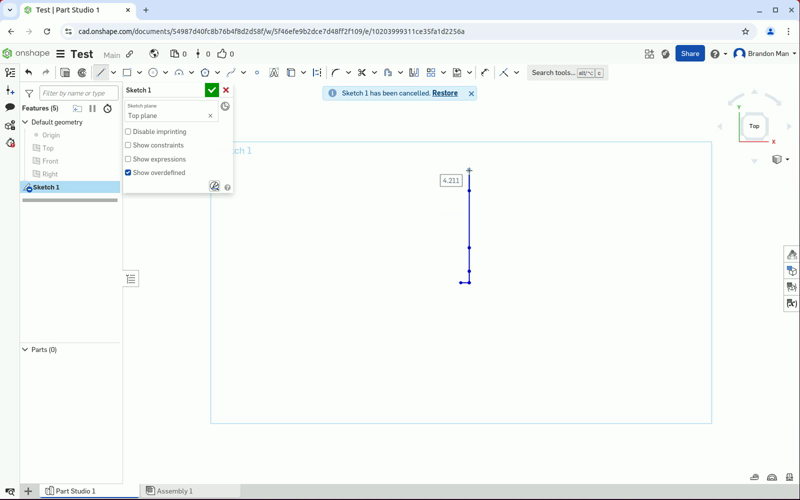
mouse_move(499, 170)
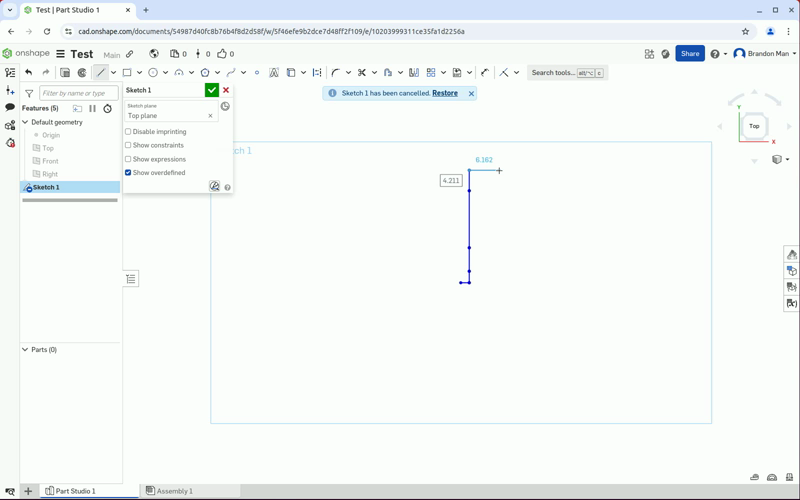
mouse_move(460, 170)
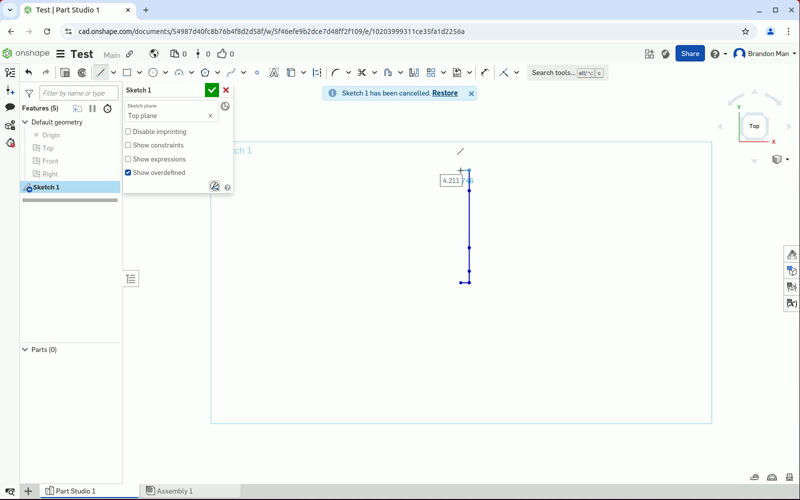
click(460, 170)
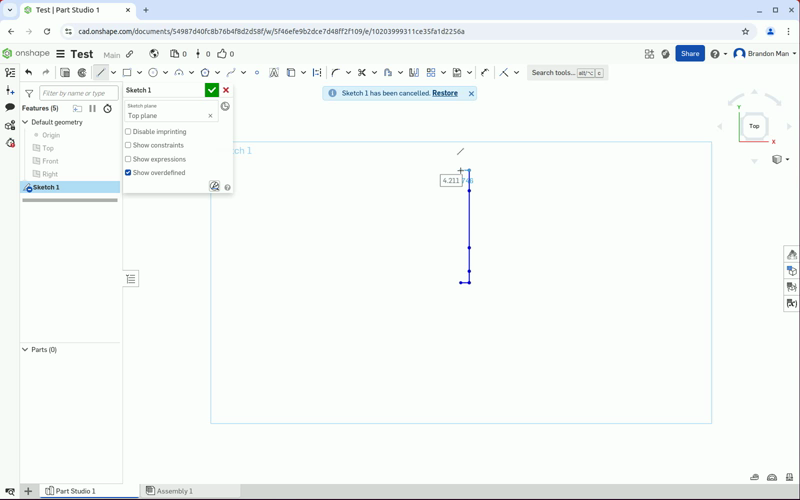
key_up(shift)
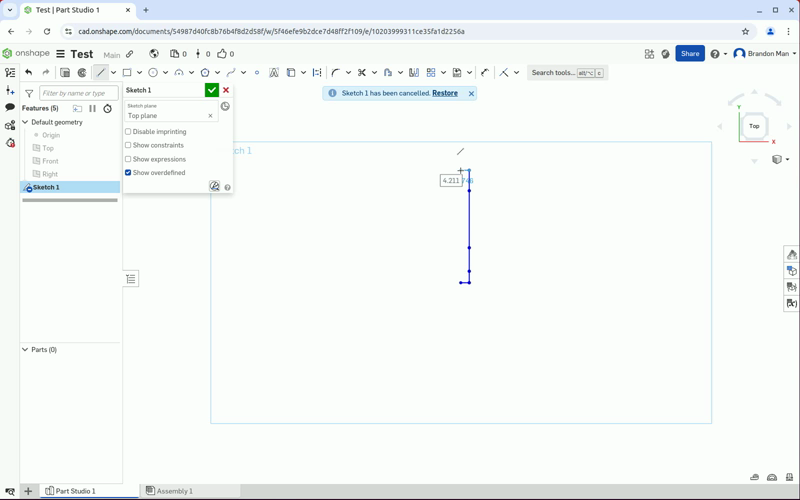
key_down(shift)
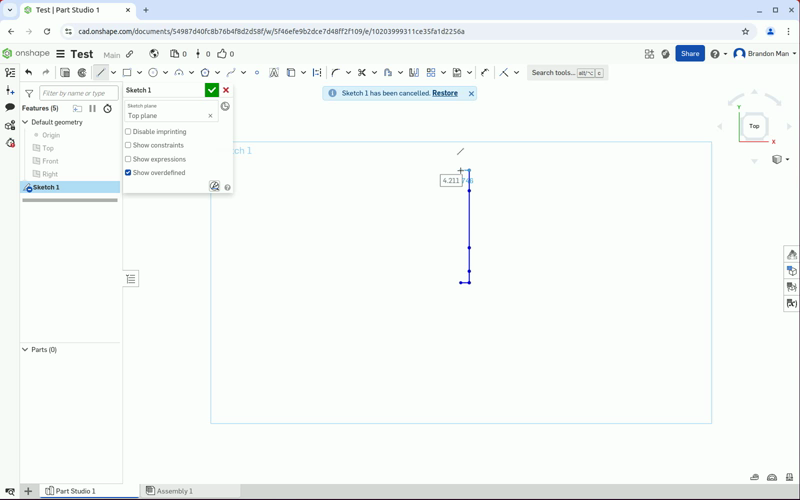
mouse_move(460, 282)
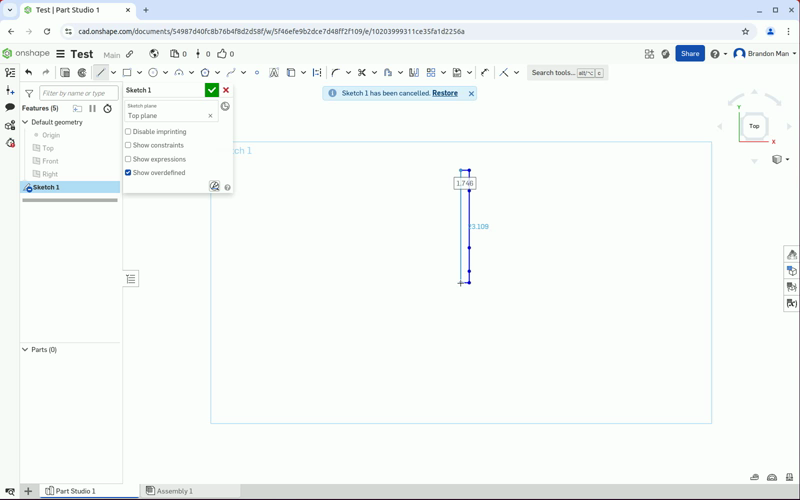
key_up(shift)
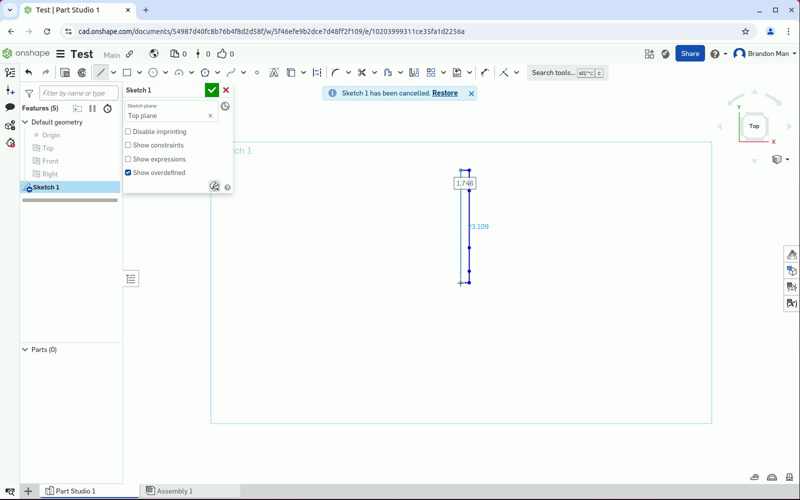
click(460, 282)
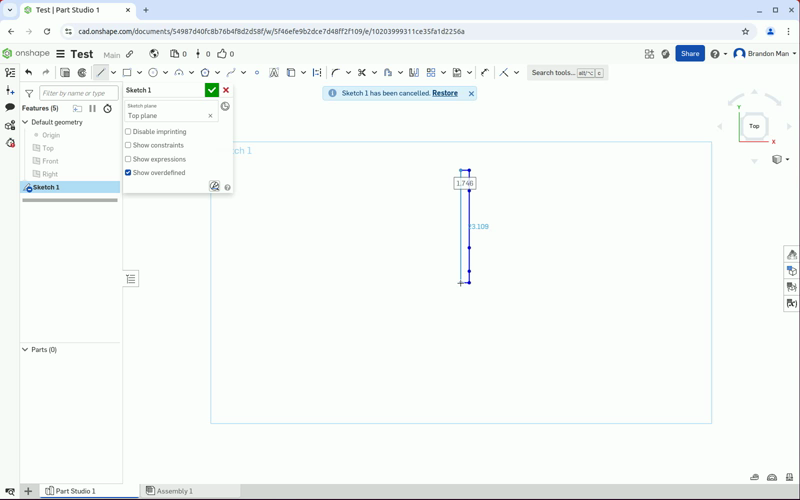
key(esc)
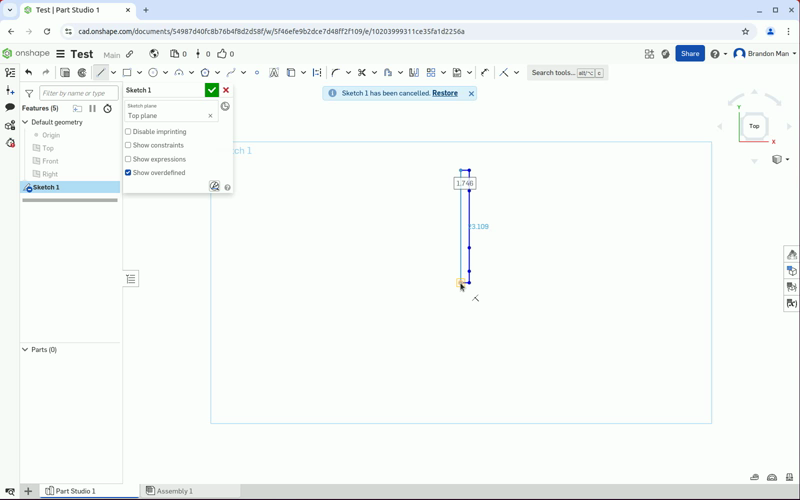
mouse_move(467, 240)
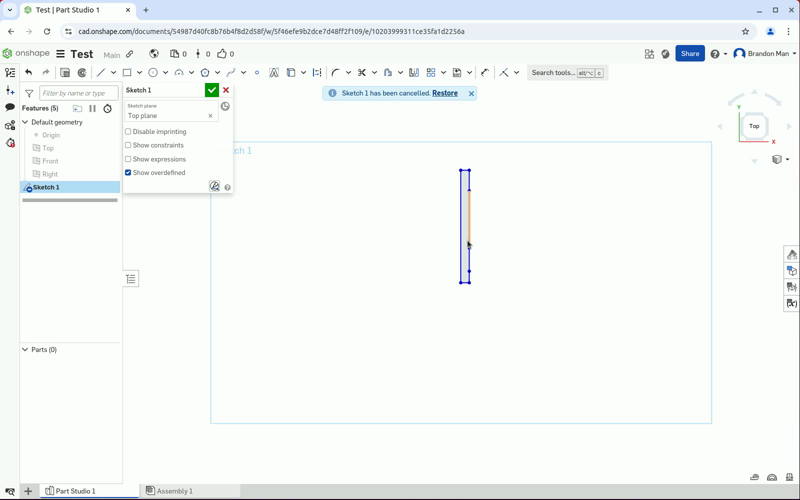
scroll(6)
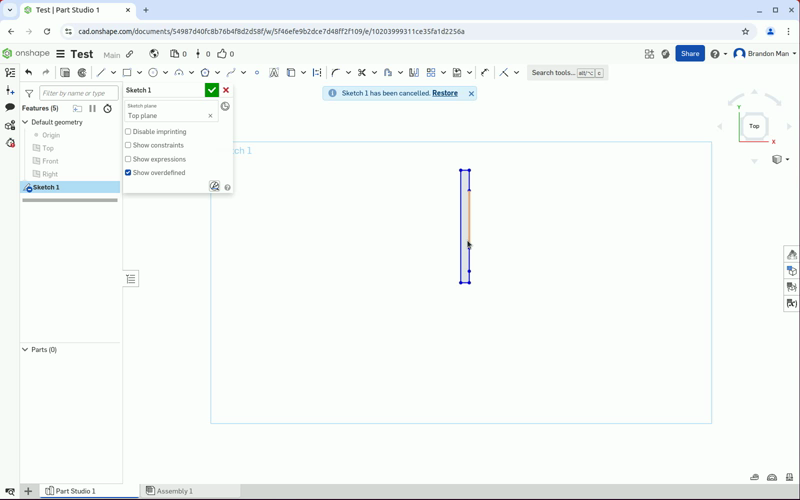
scroll(6)
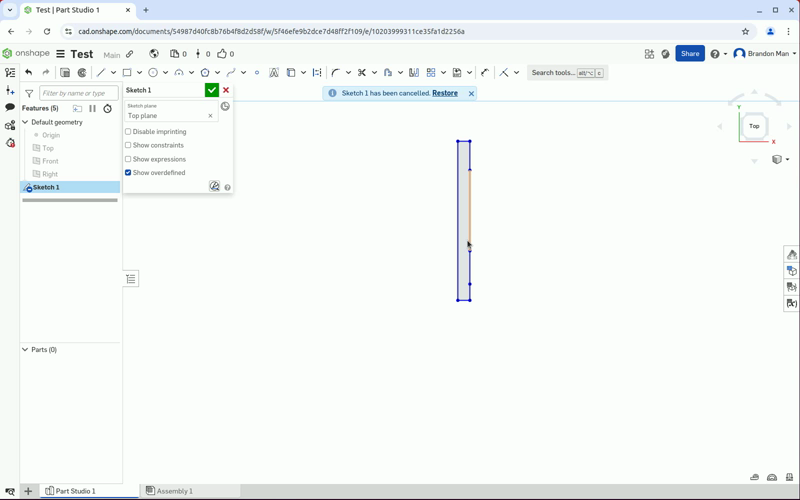
scroll(6)
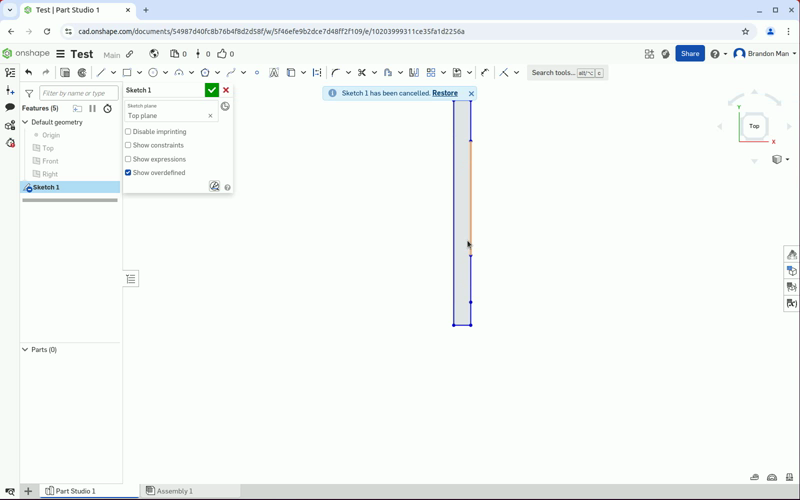
scroll(6)
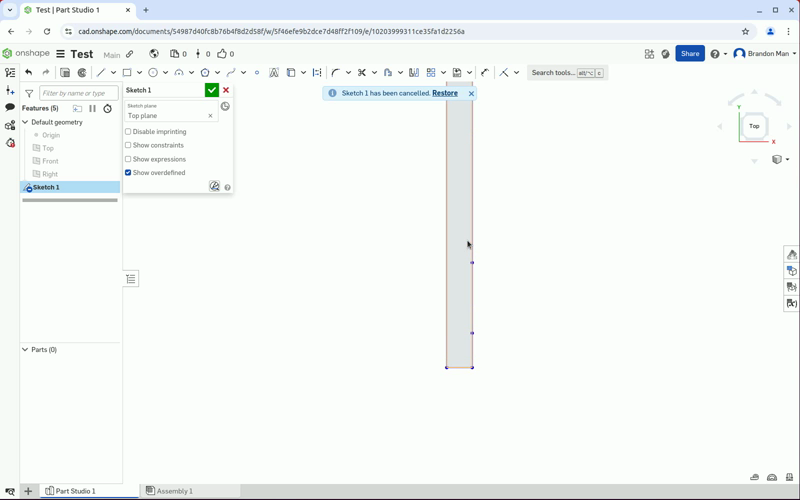
scroll(6)
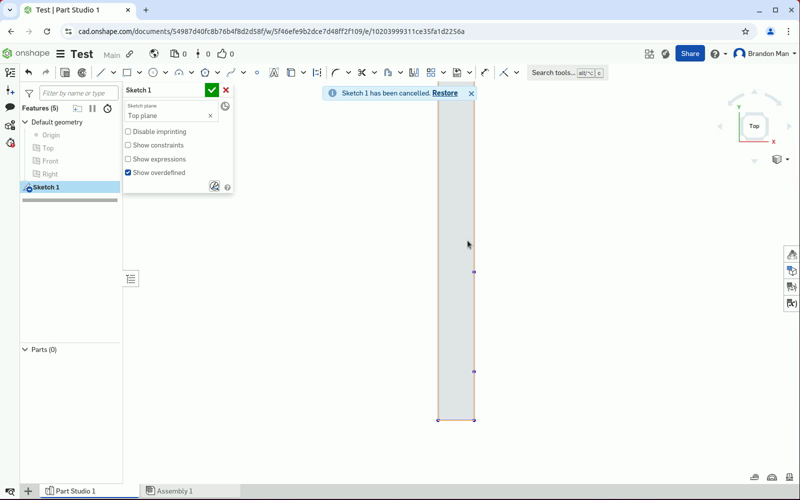
scroll(6)
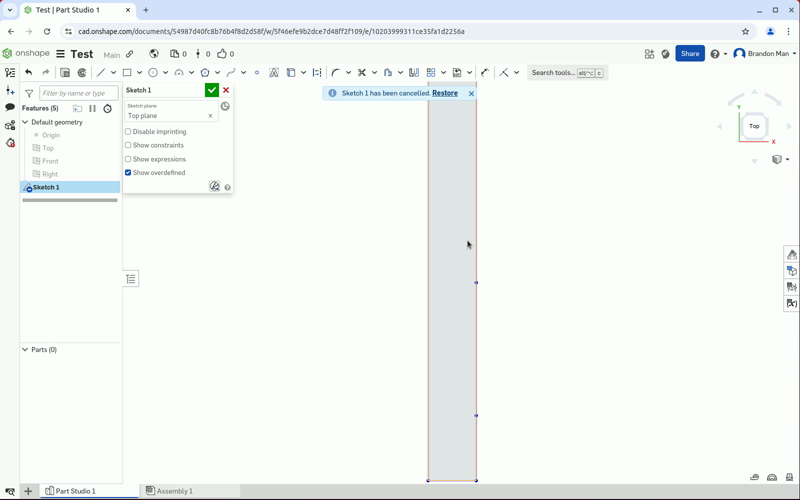
scroll(6)
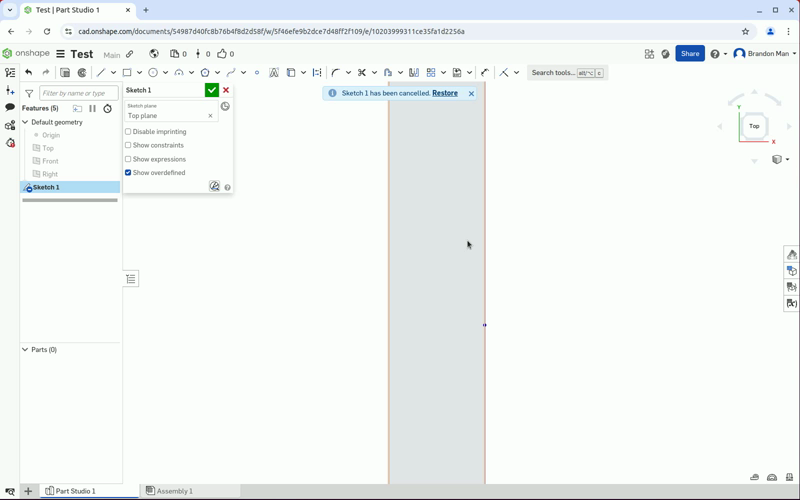
click(467, 240)
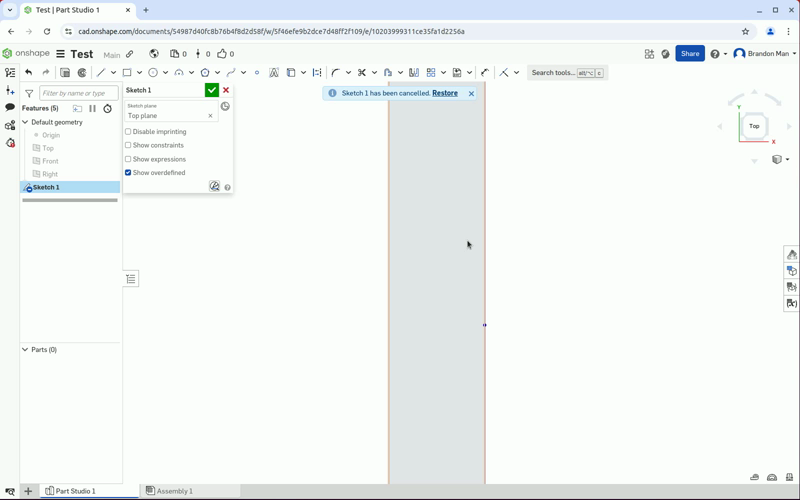
scroll(-6)
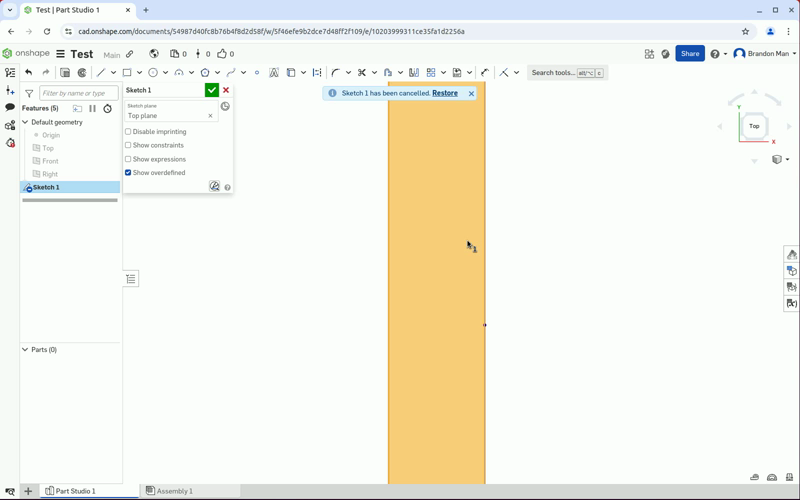
scroll(-6)
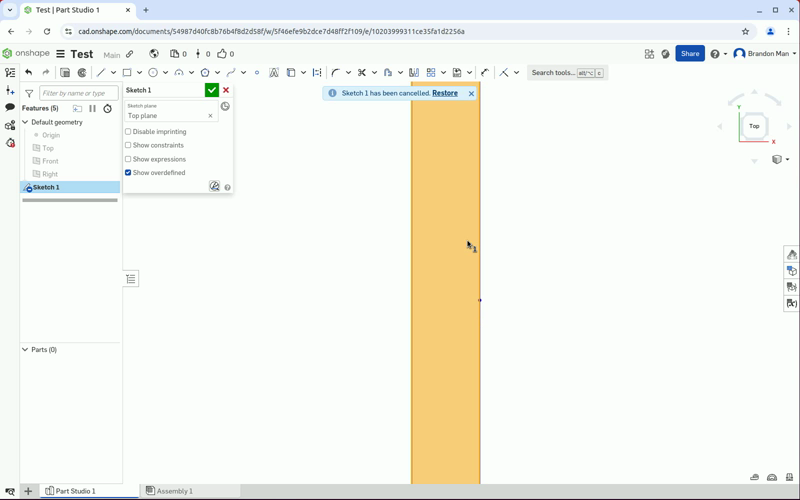
scroll(-6)
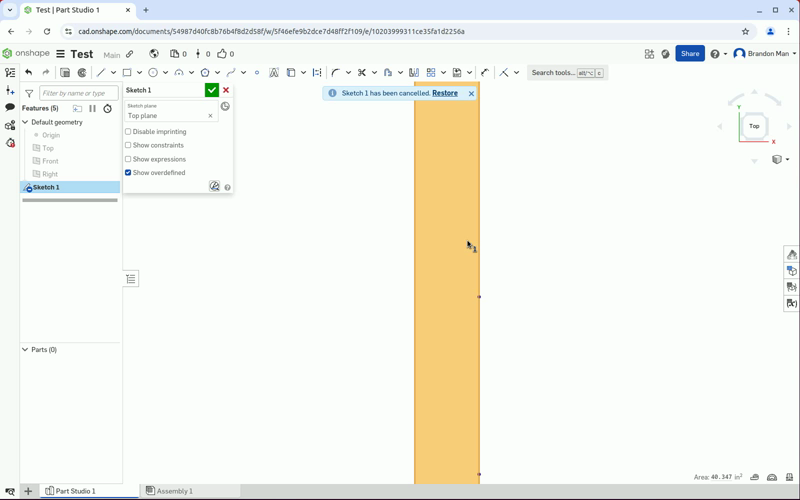
scroll(-6)
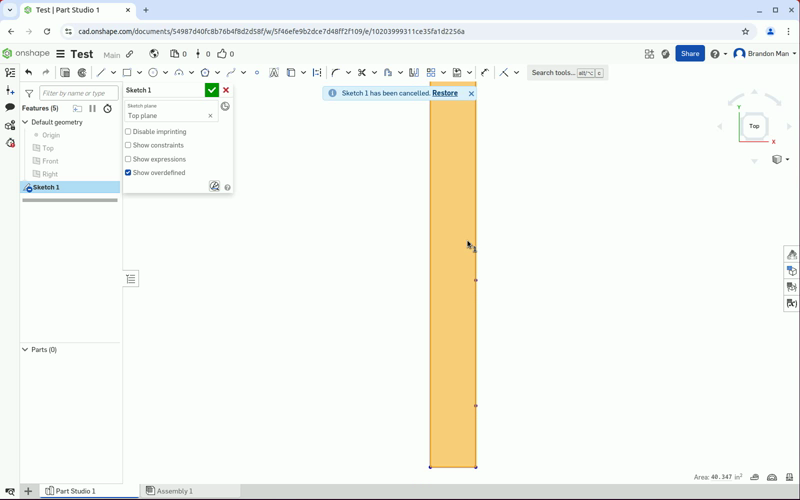
scroll(-6)
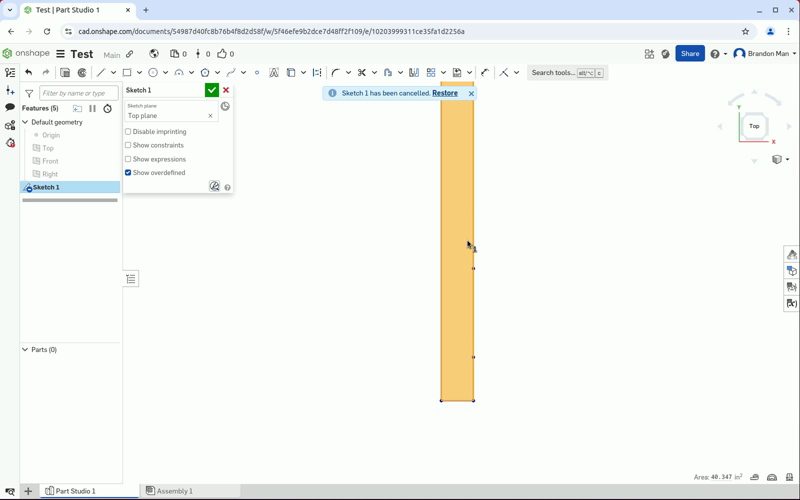
scroll(-6)
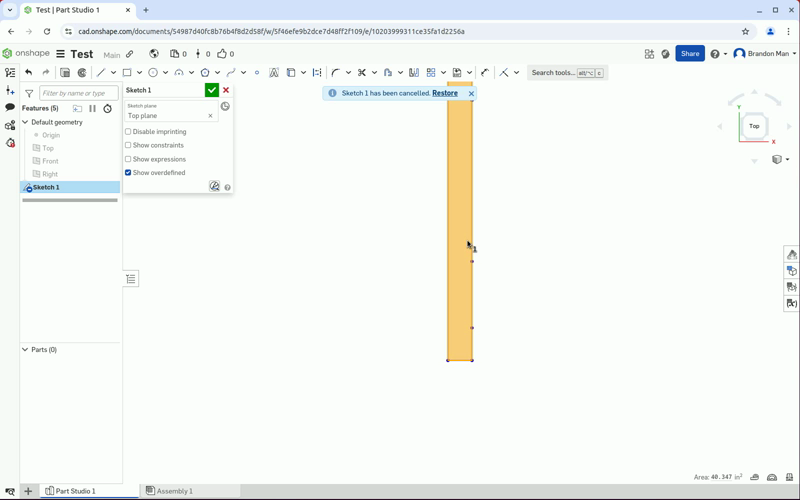
scroll(-6)
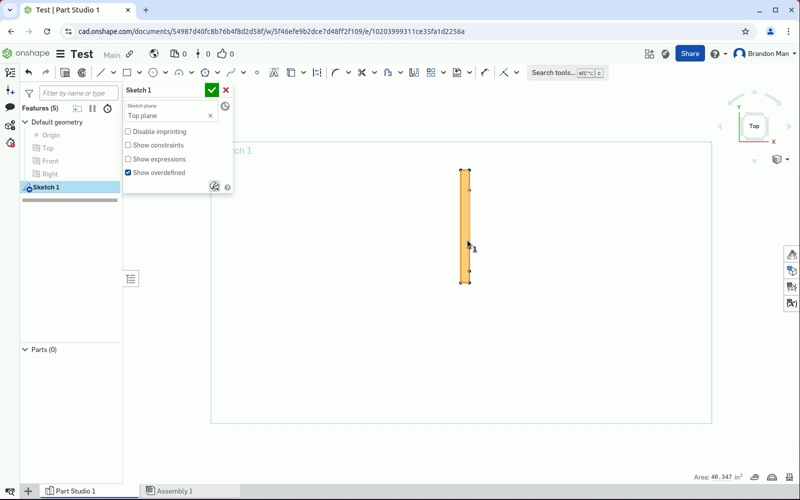
mouse_move(73, 352)
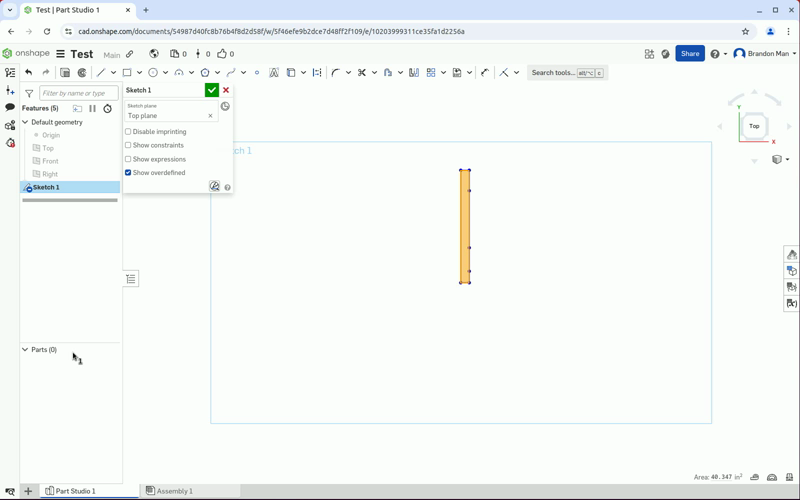
key(shift+y)
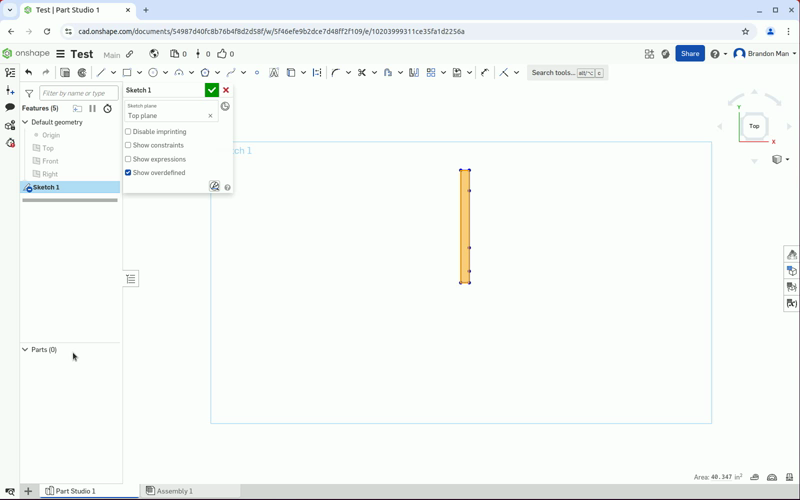
key(shift+e)
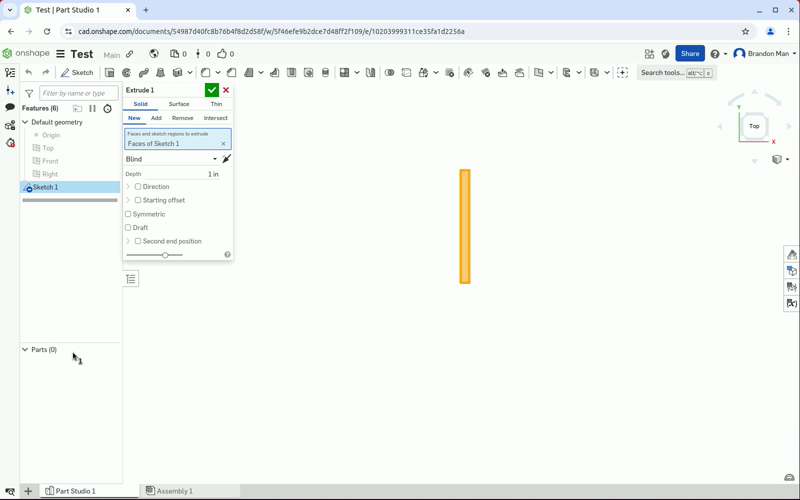
mouse_move(143, 106)
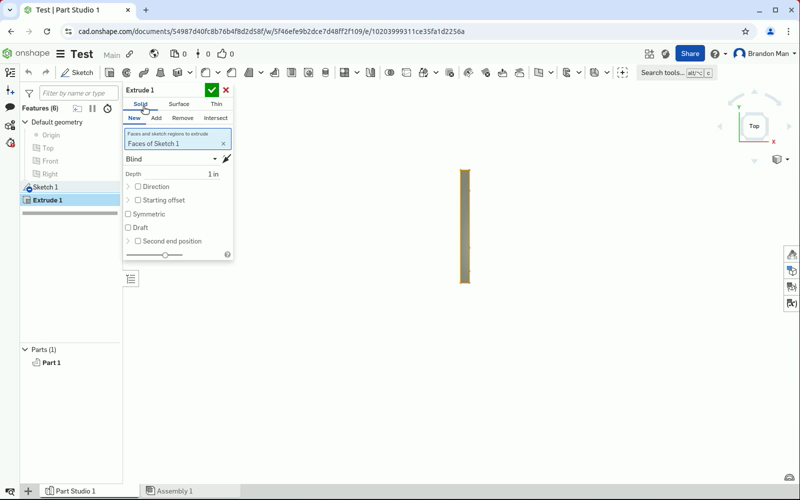
click(143, 106)
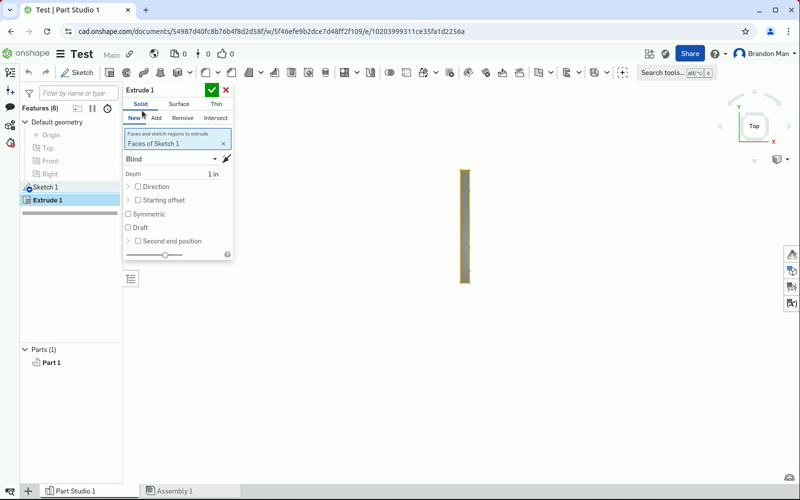
mouse_move(137, 120)
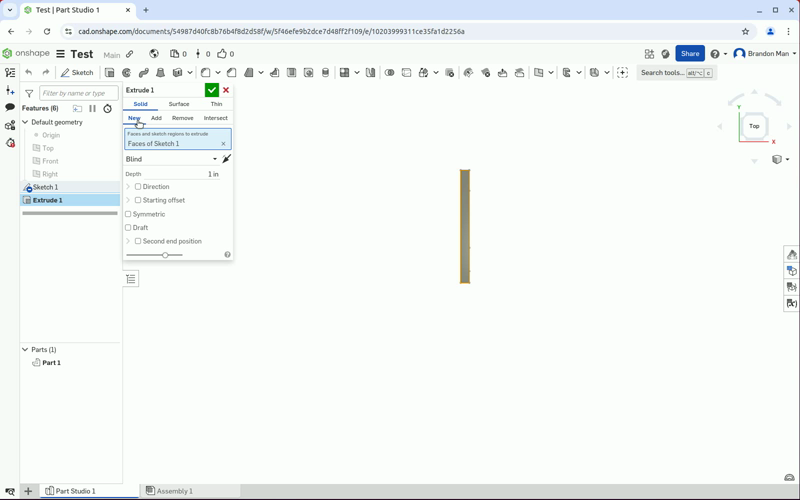
click(137, 120)
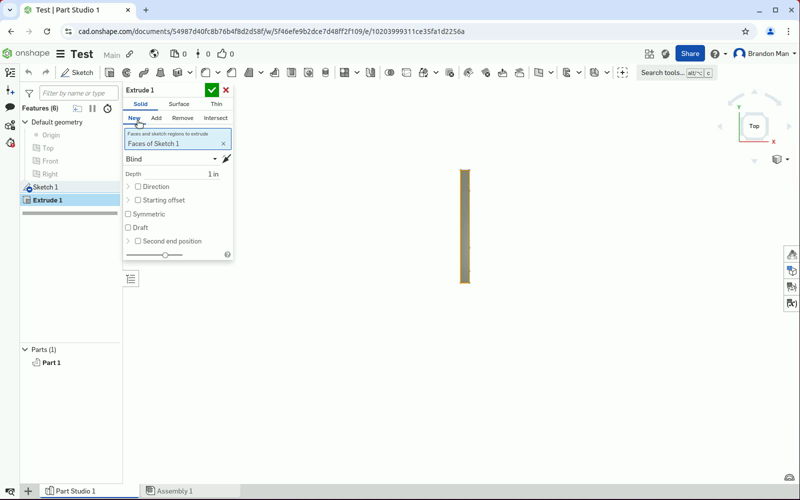
key(tab, 4)
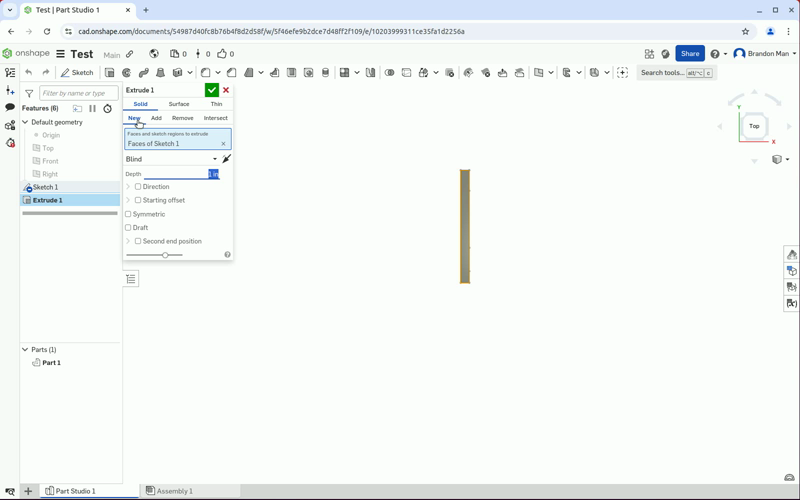
text(4.814)
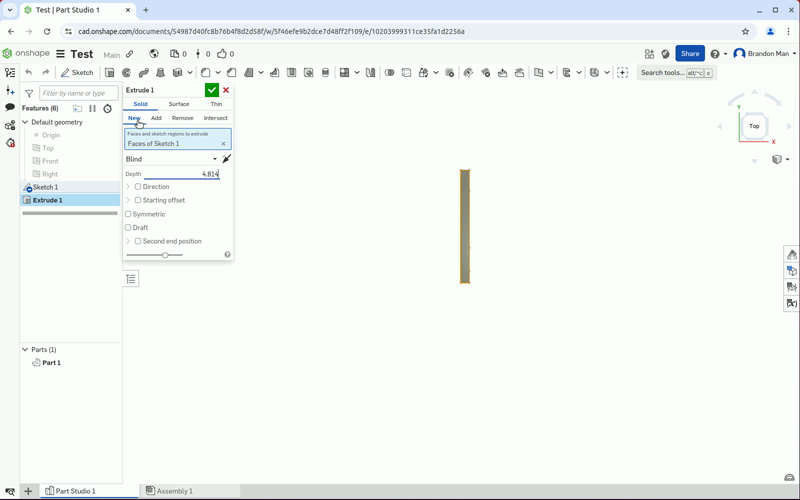
key(enter)
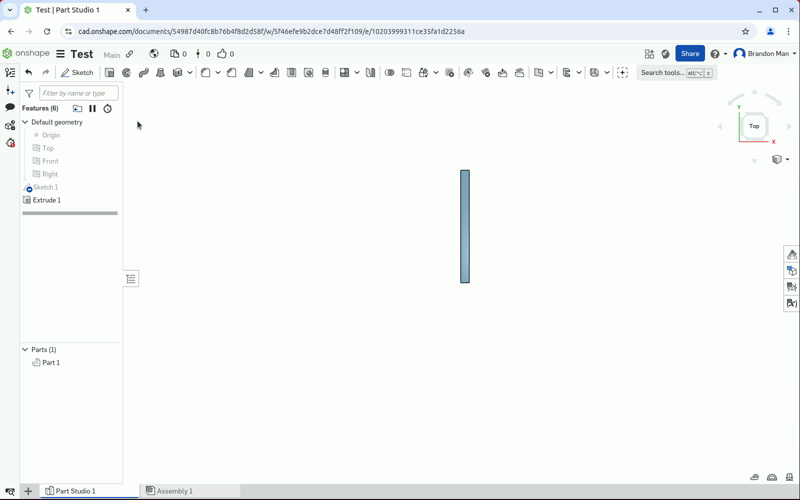
key(shift+h)
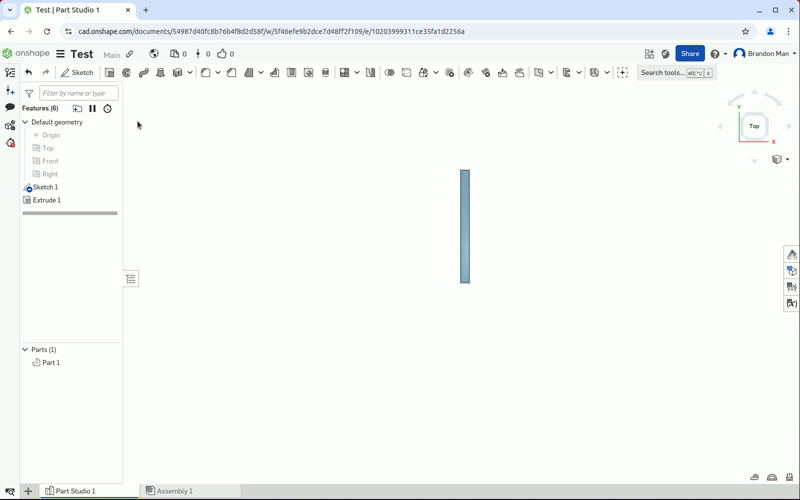
key(shift+h)
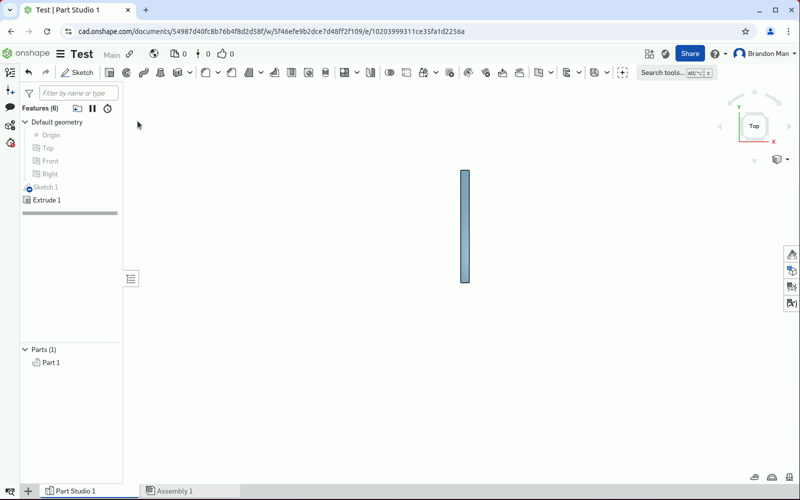
mouse_move(73, 189)
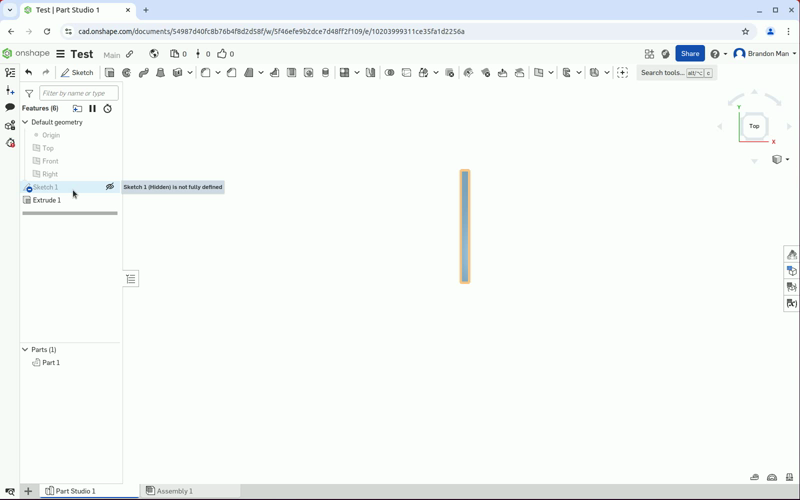
click(73, 189)
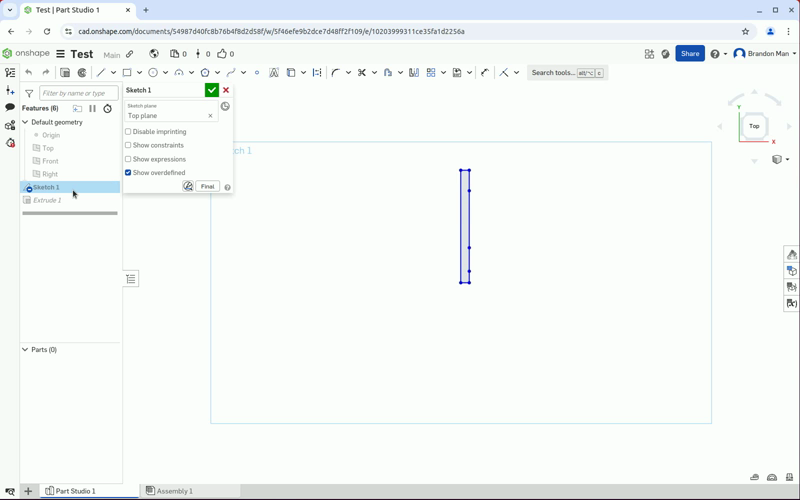
mouse_move(229, 92)
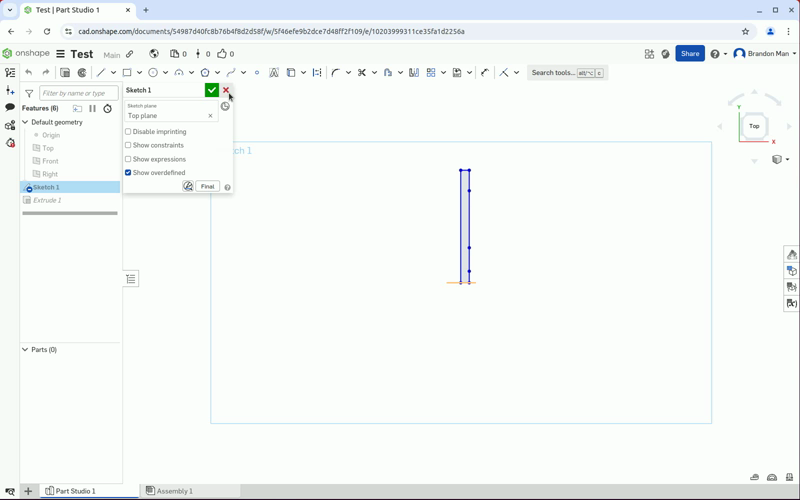
click(229, 92)
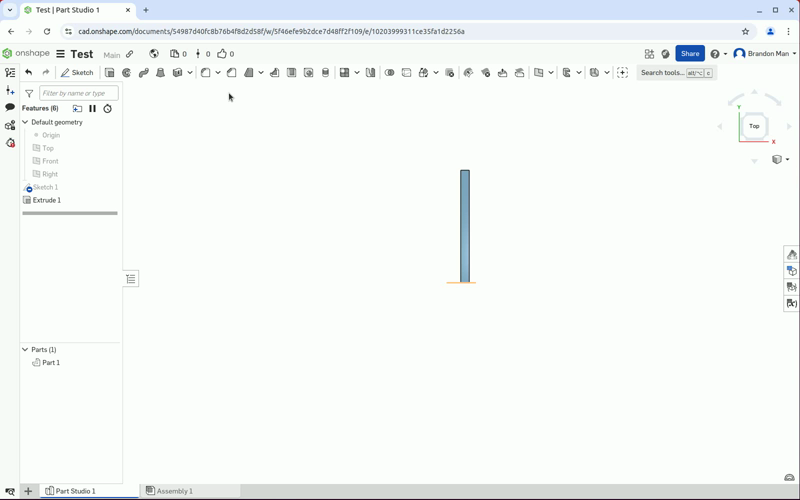
mouse_move(73, 352)
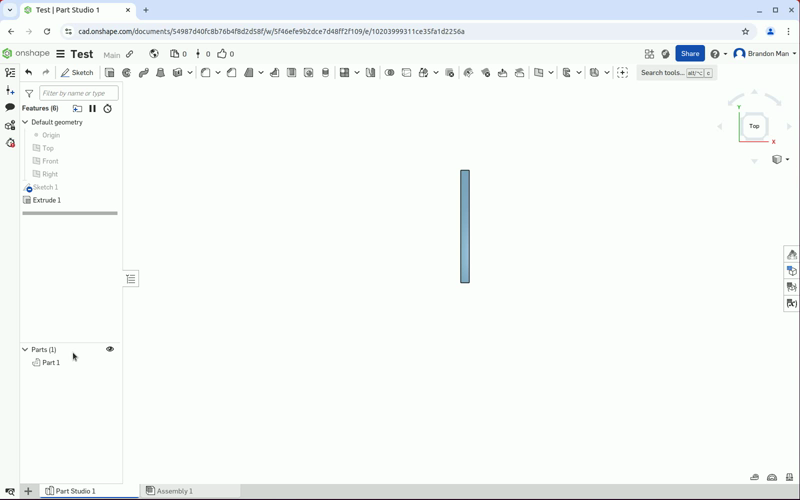
key(y)
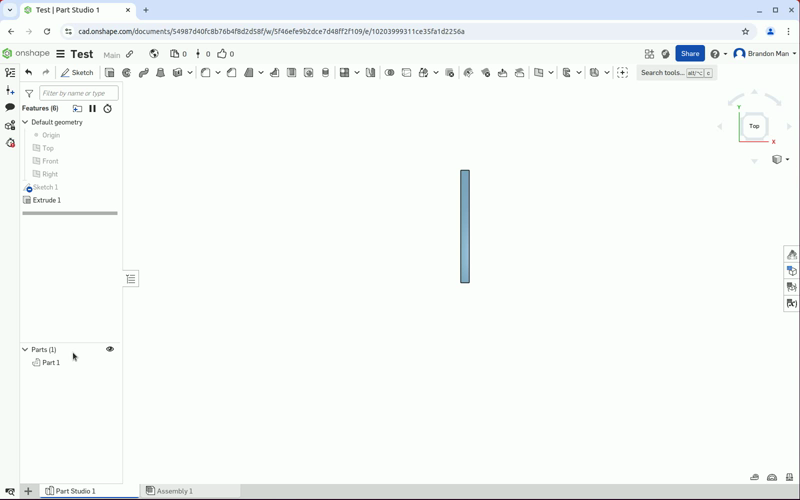
key(shift+p)
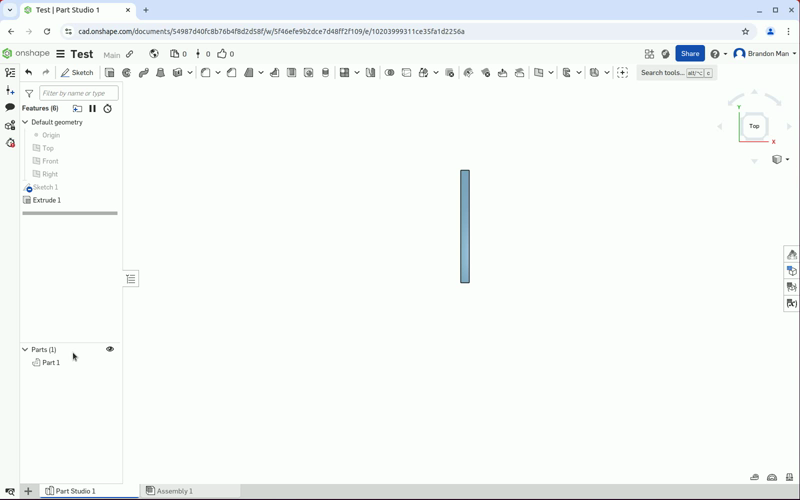
key(space)
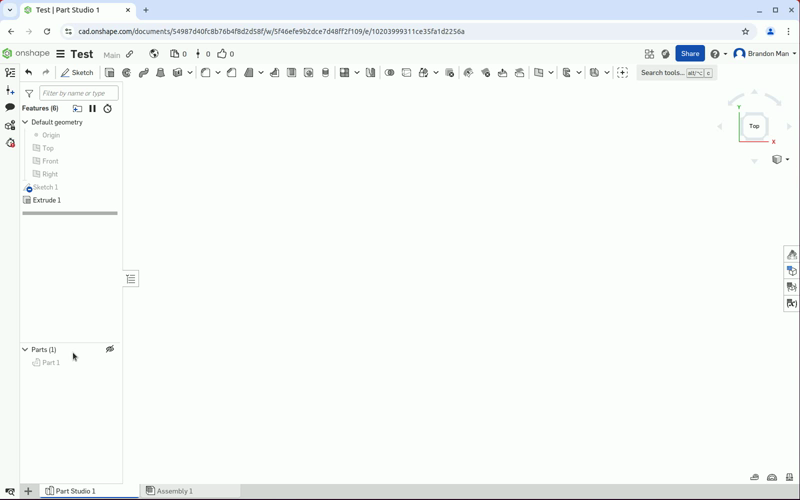
key_down(shift)
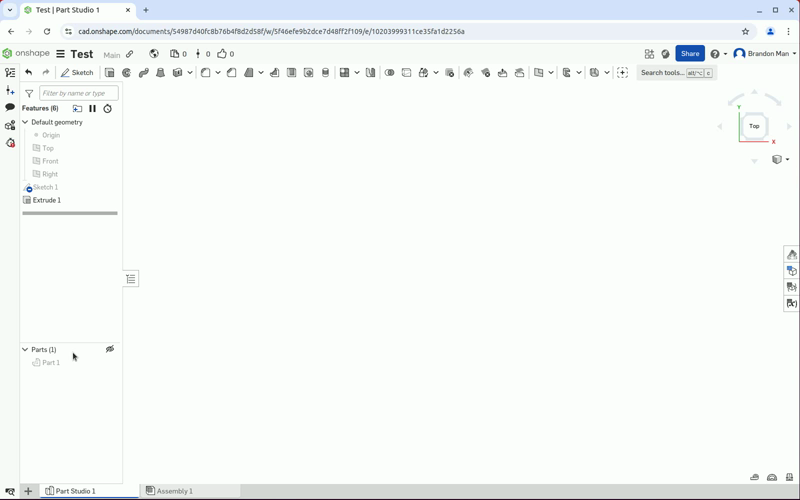
key(up)
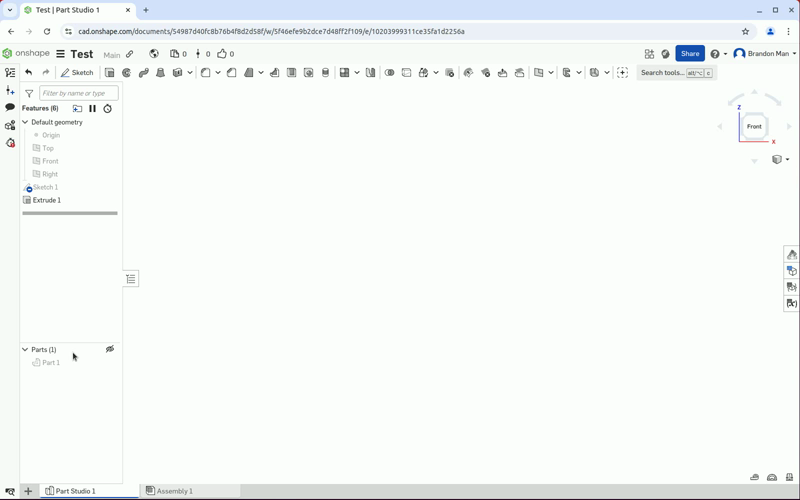
key_up(shift)
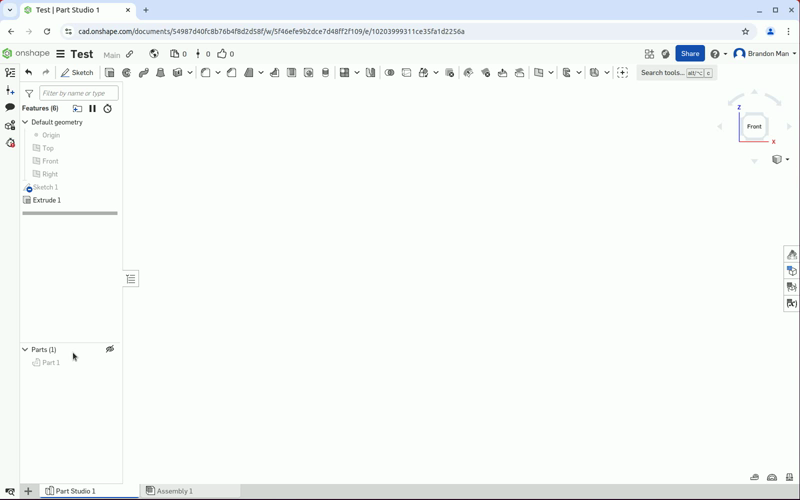
key(space)
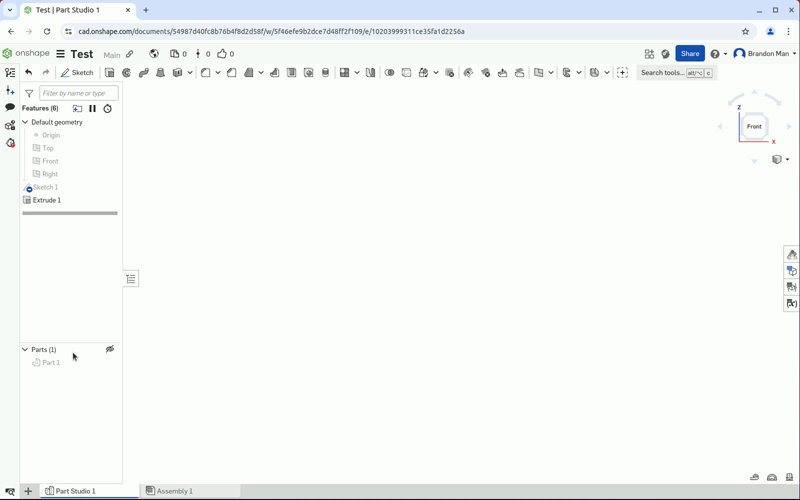
key_down(shift)
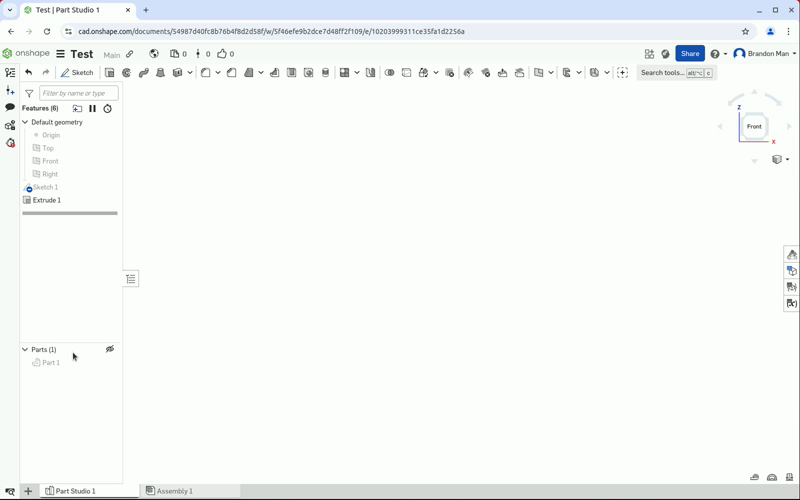
key(left)
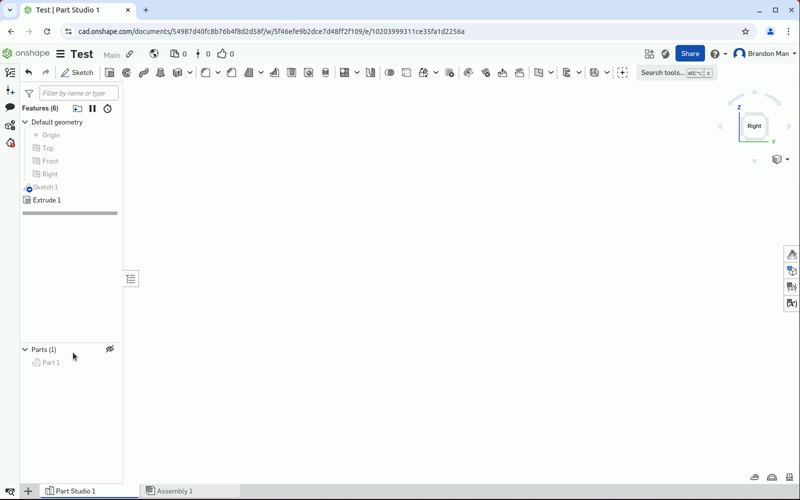
key_up(shift)
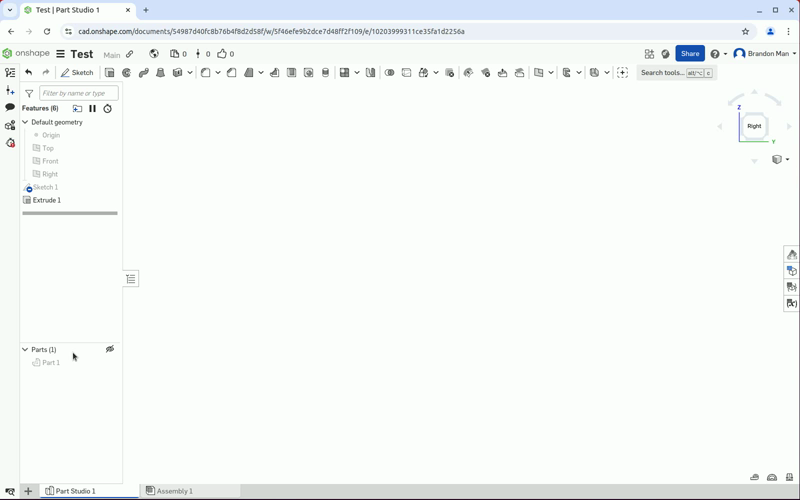
mouse_move(73, 352)
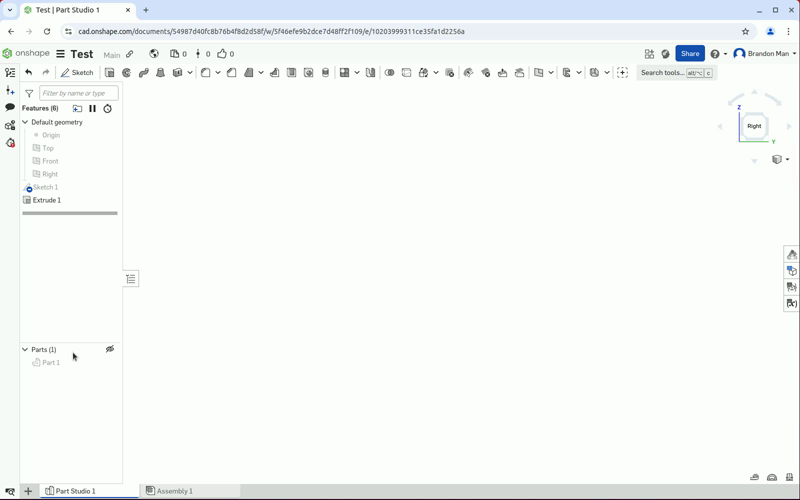
key(shift+y)
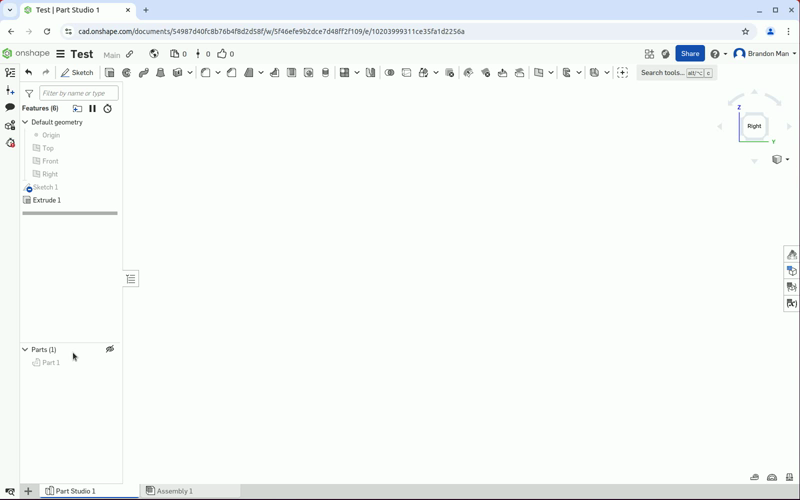
key(shift+s)
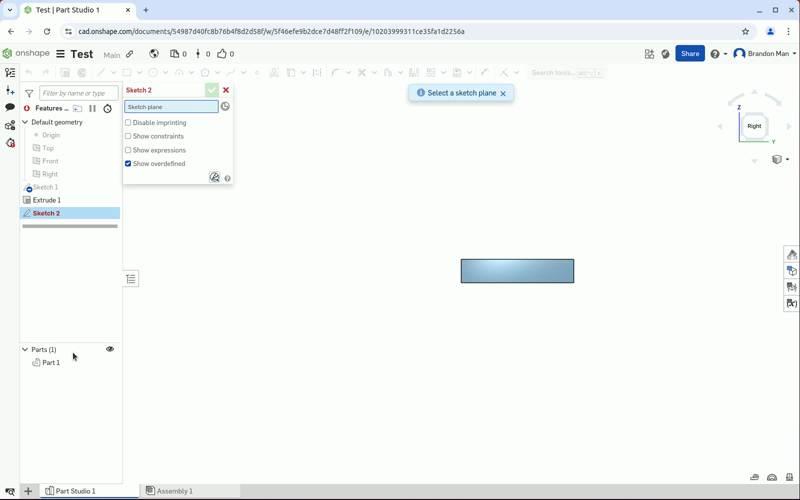
mouse_move(73, 176)
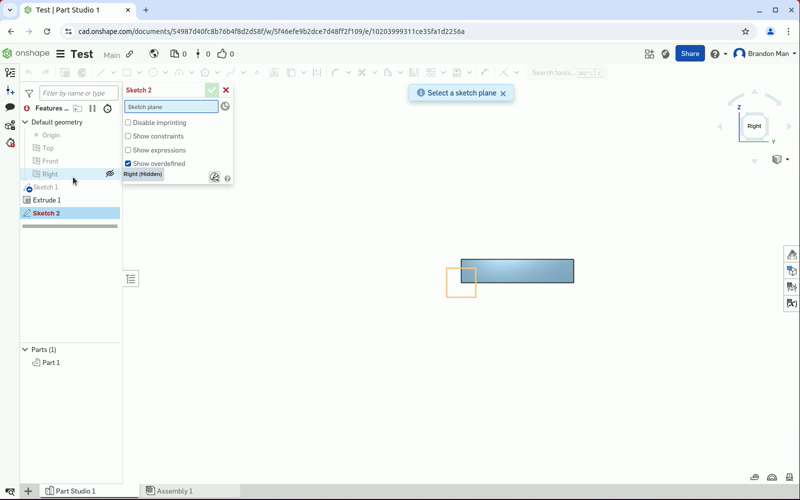
click(73, 176)
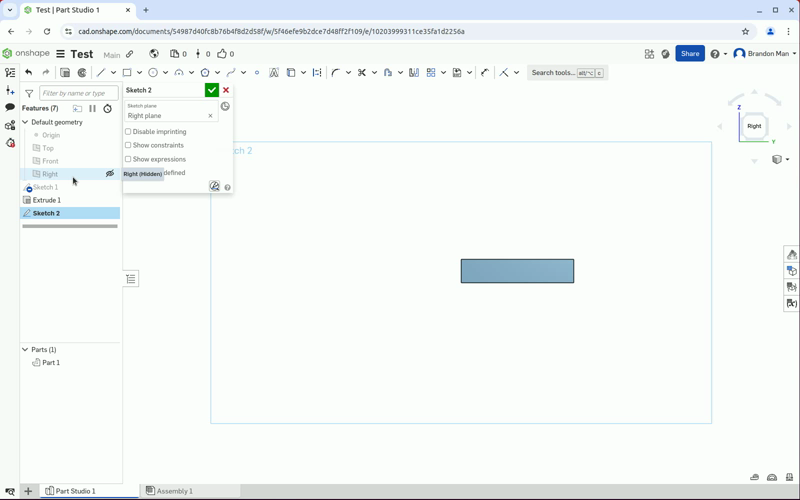
mouse_move(73, 352)
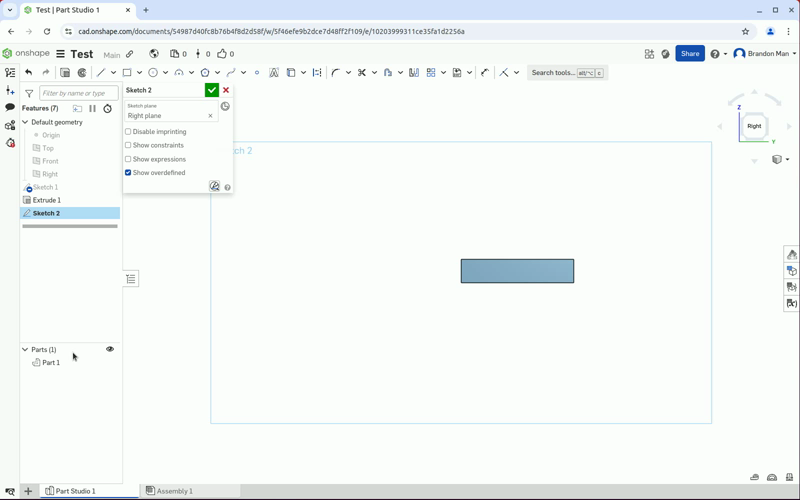
key(y)
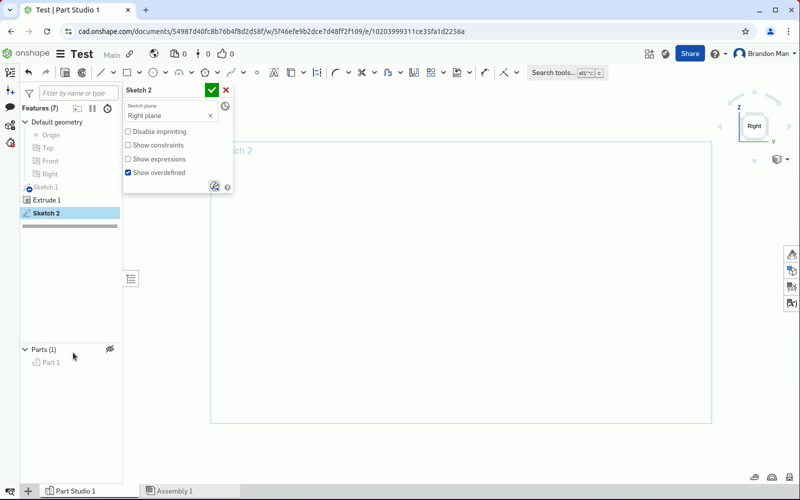
key(c)
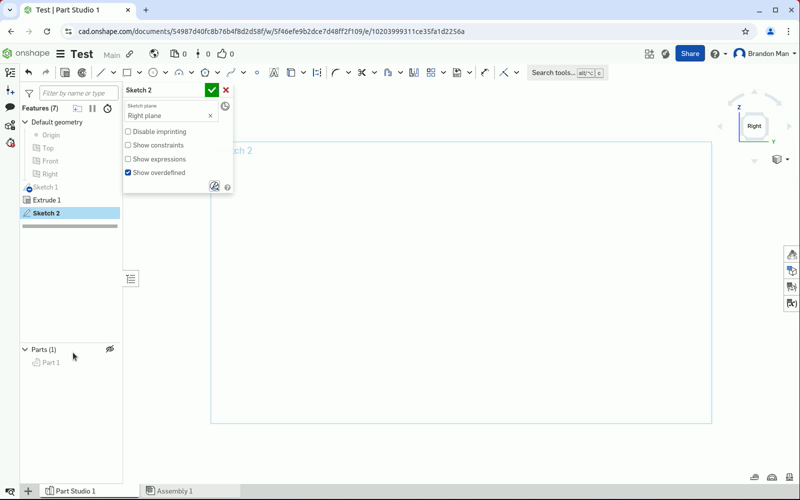
key_down(shift)
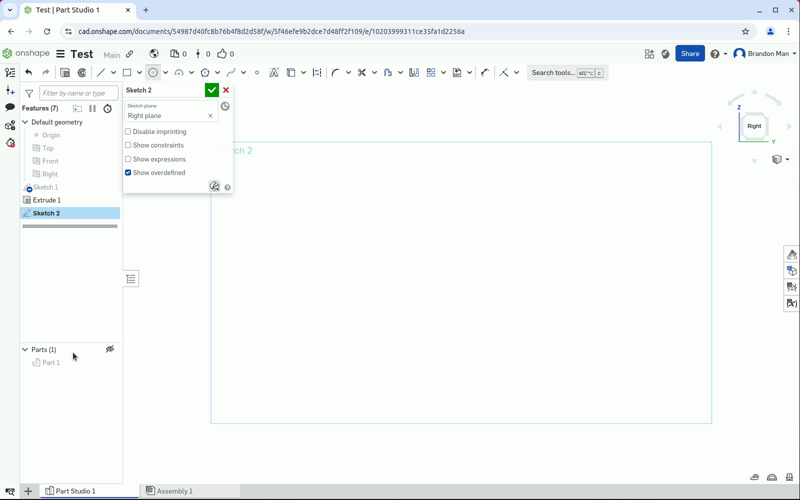
mouse_move(471, 267)
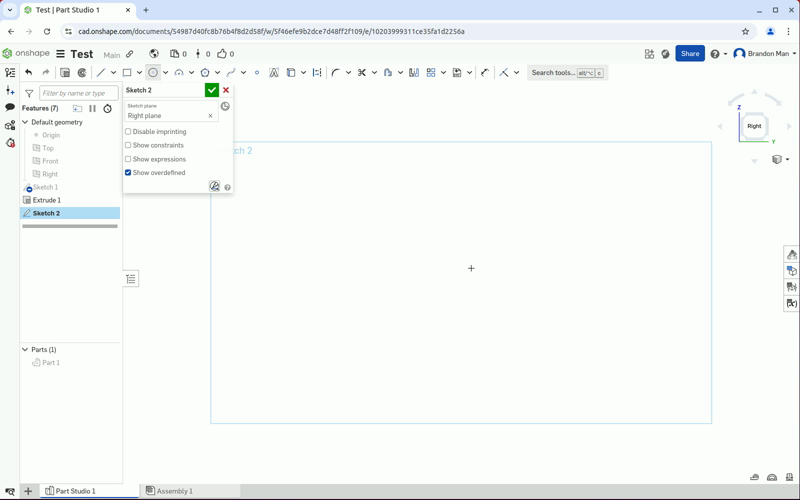
click(471, 267)
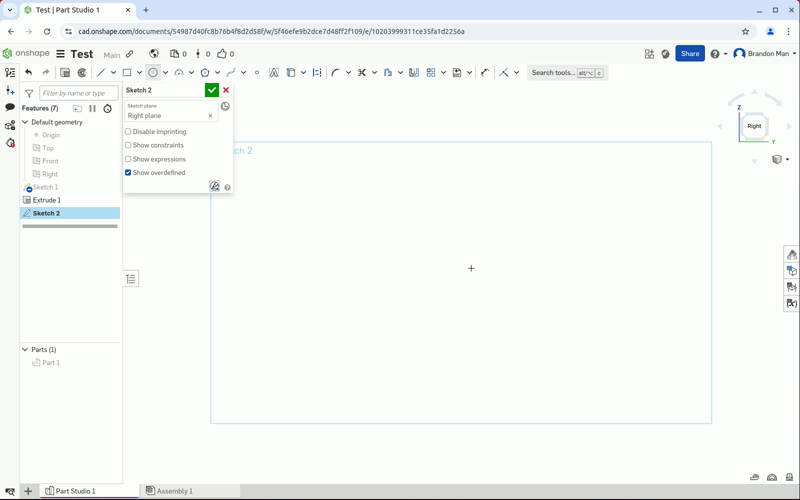
key_up(shift)
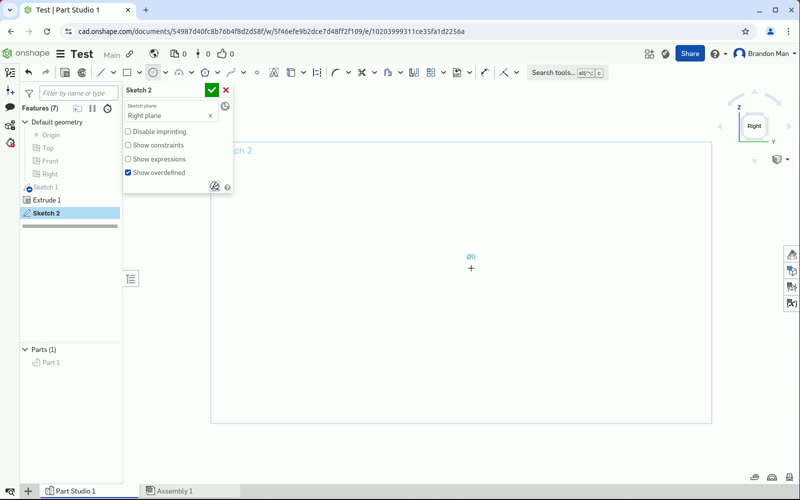
mouse_move(474, 267)
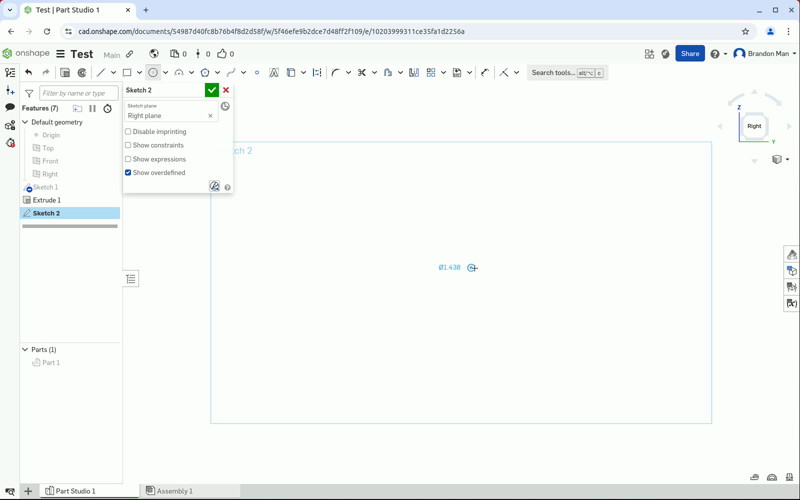
click(474, 267)
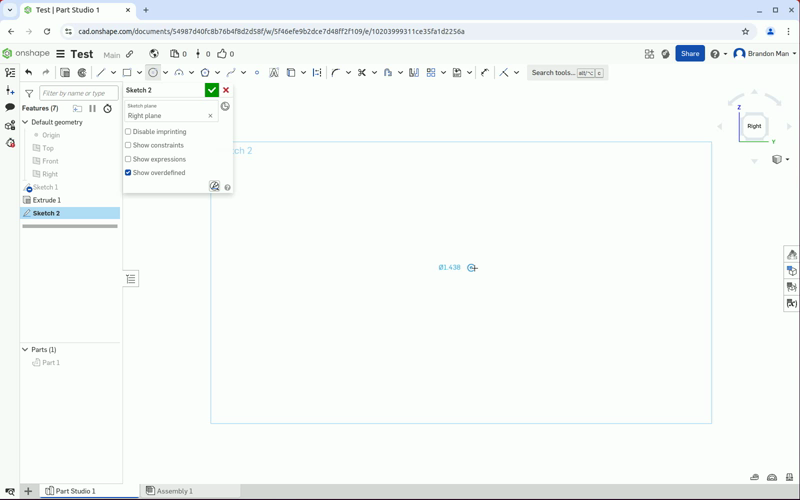
key(esc)
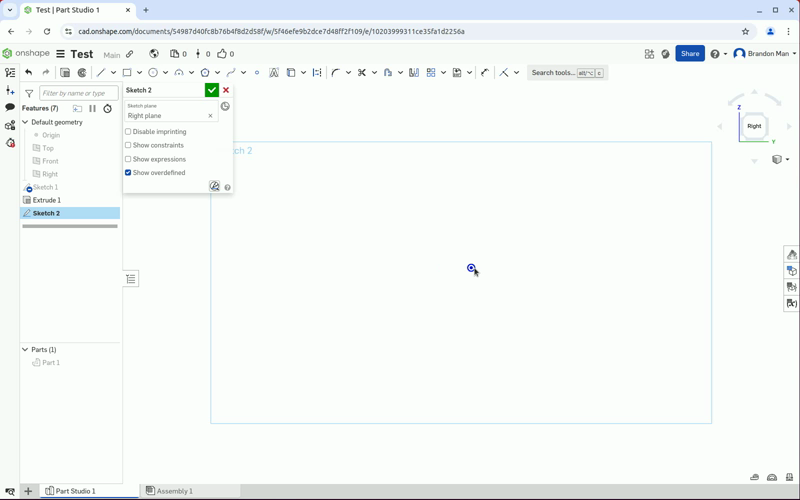
mouse_move(473, 269)
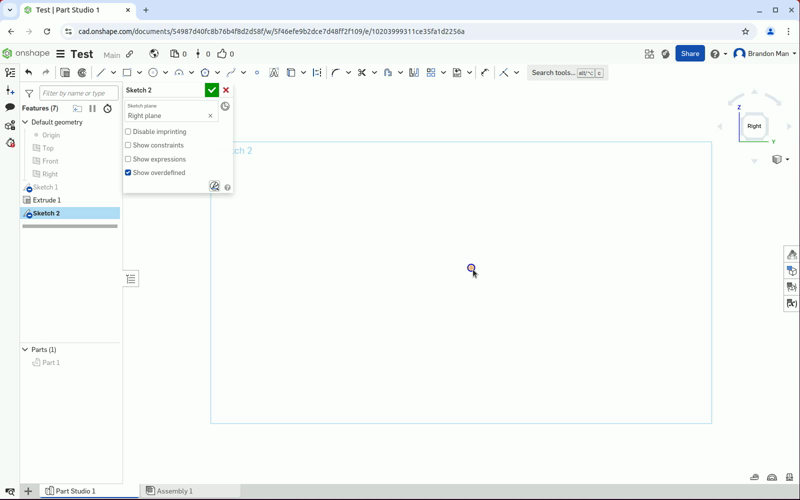
scroll(6)
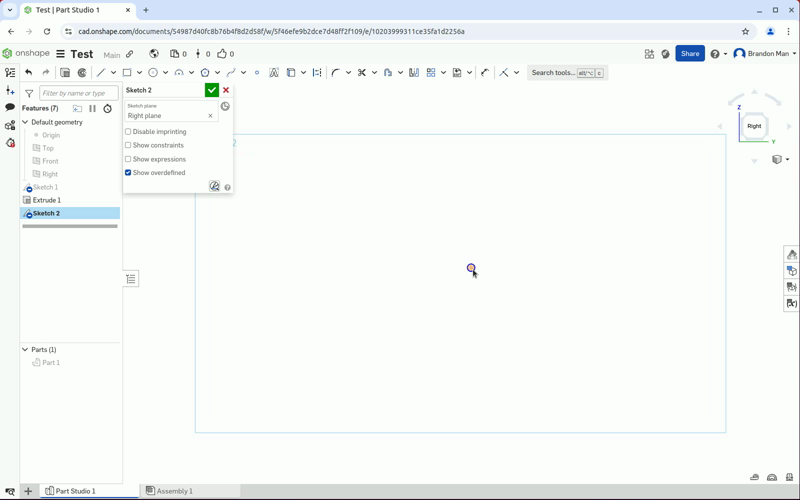
scroll(6)
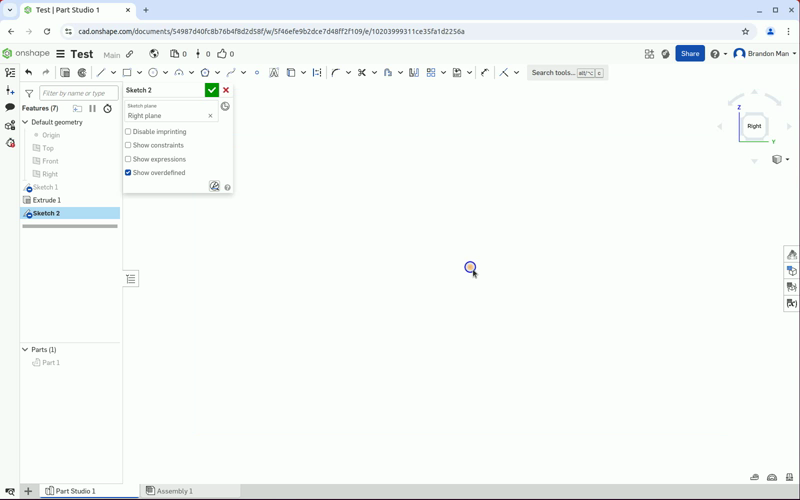
scroll(6)
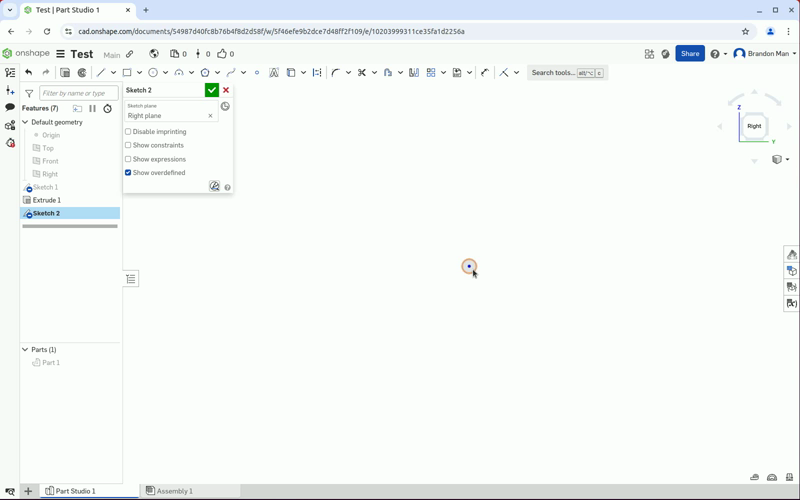
scroll(6)
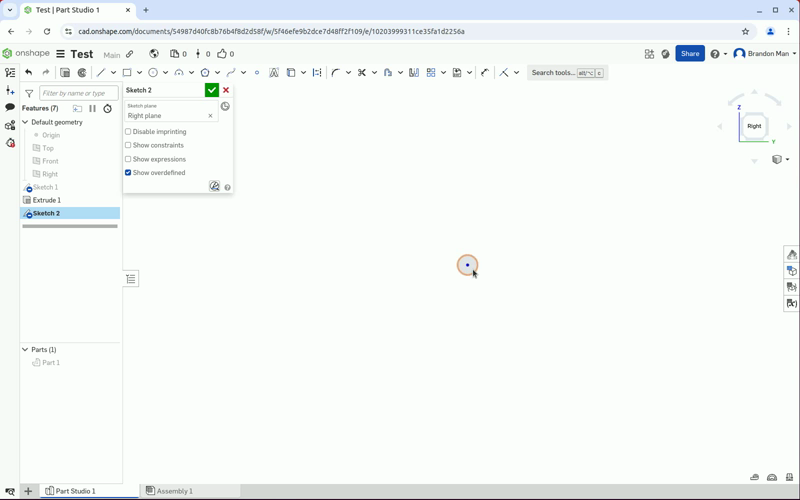
scroll(6)
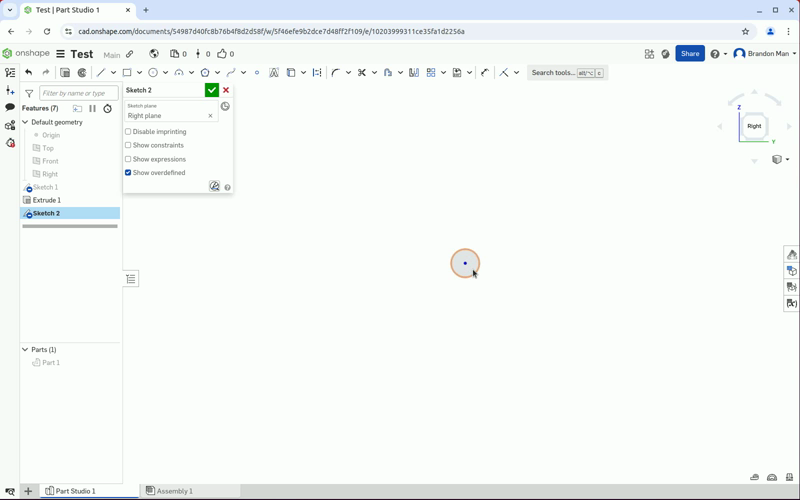
scroll(6)
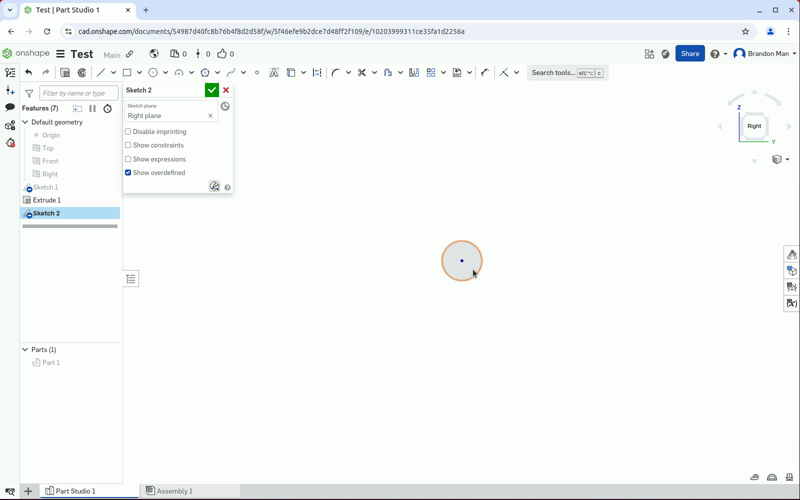
scroll(6)
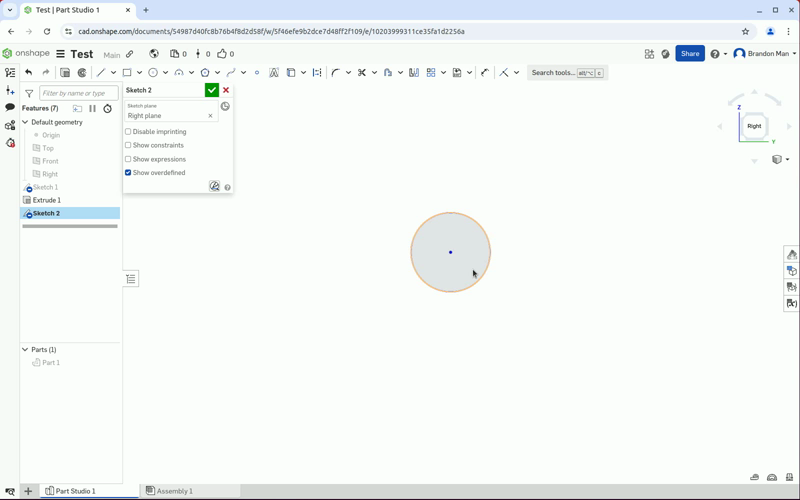
click(473, 269)
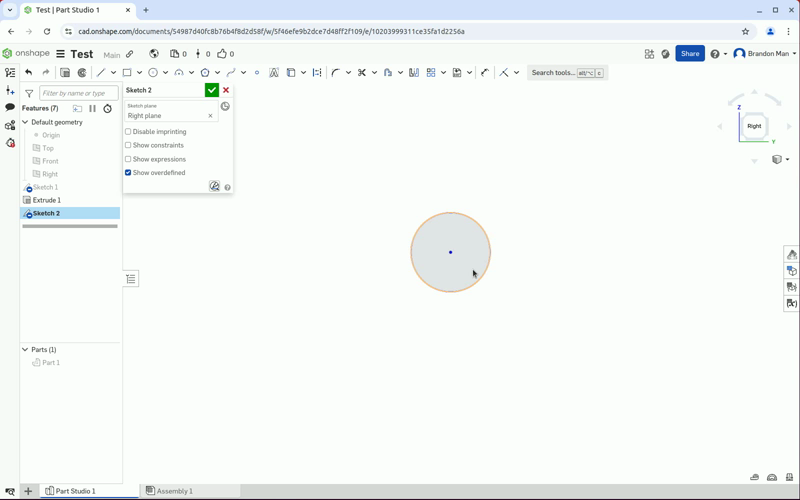
scroll(-6)
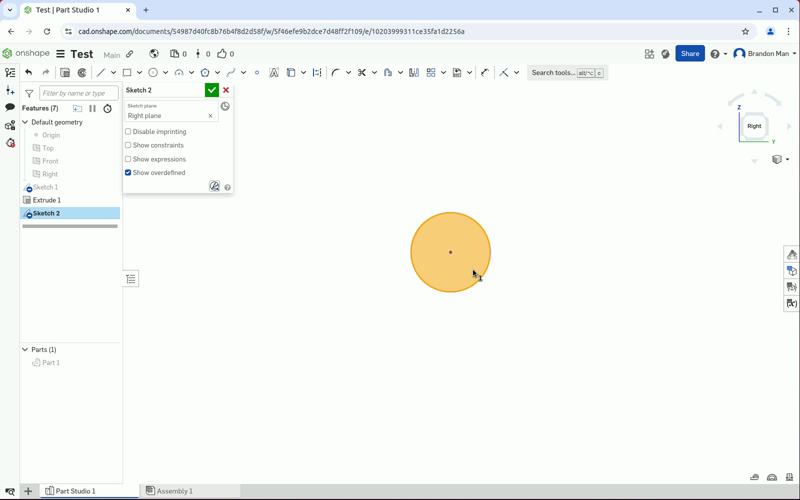
scroll(-6)
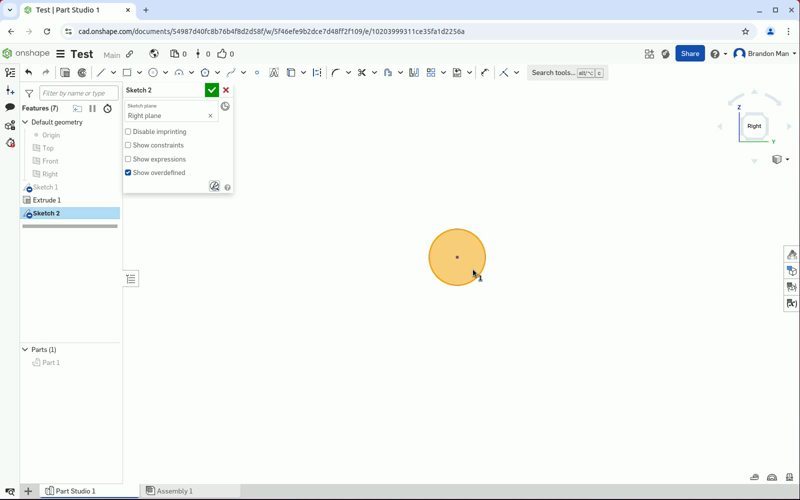
scroll(-6)
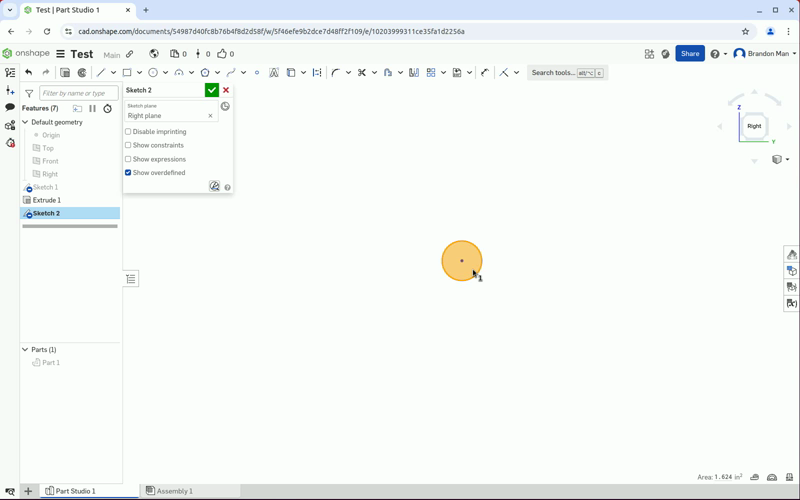
scroll(-6)
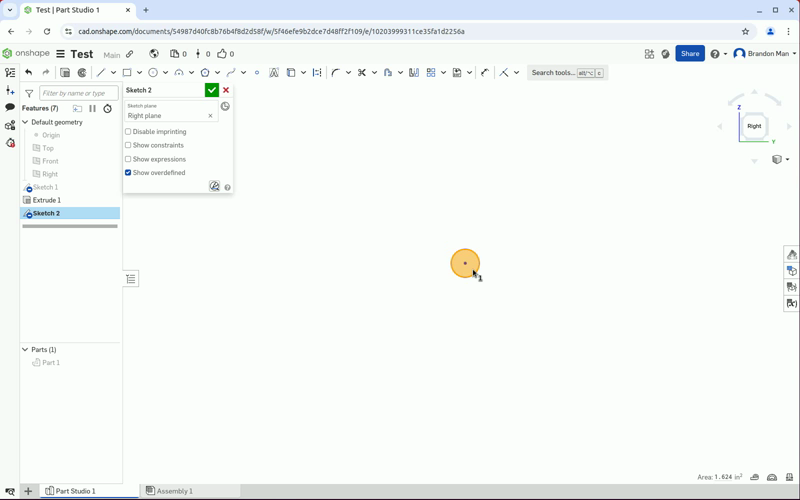
scroll(-6)
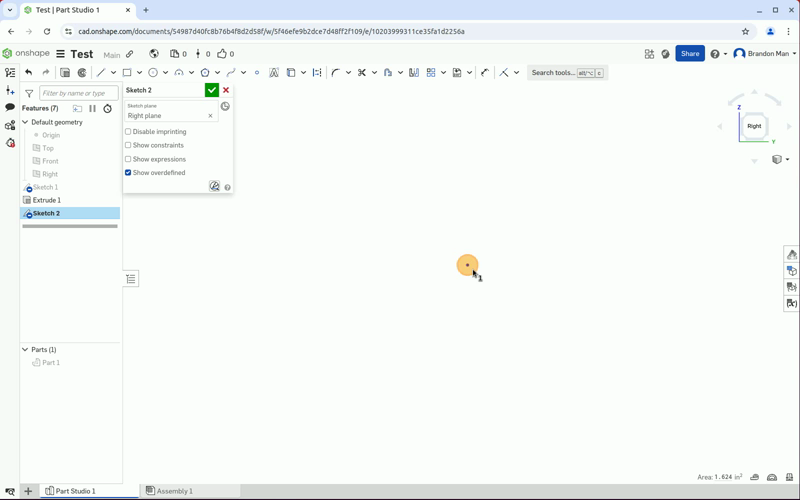
scroll(-6)
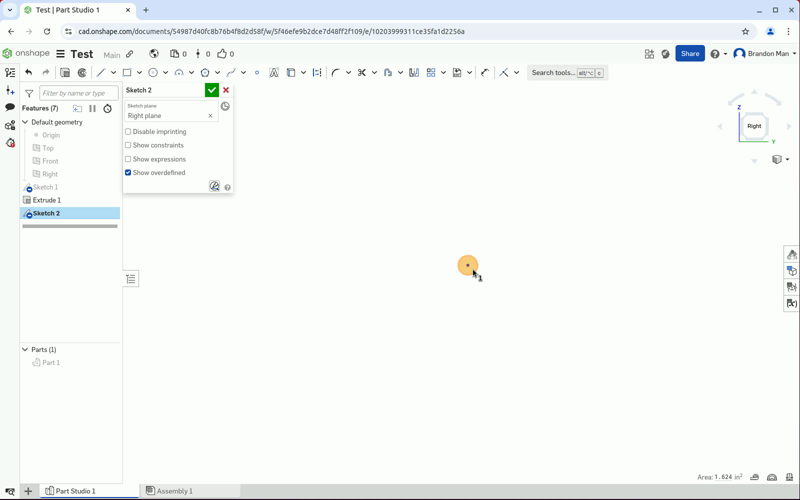
scroll(-6)
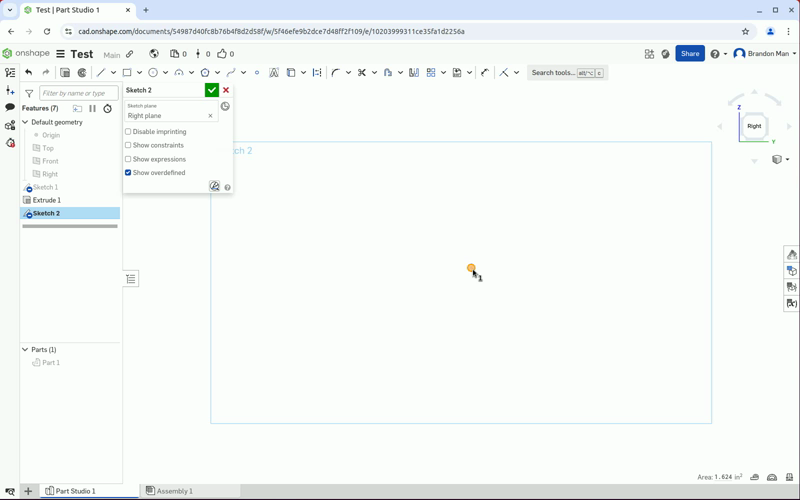
mouse_move(73, 352)
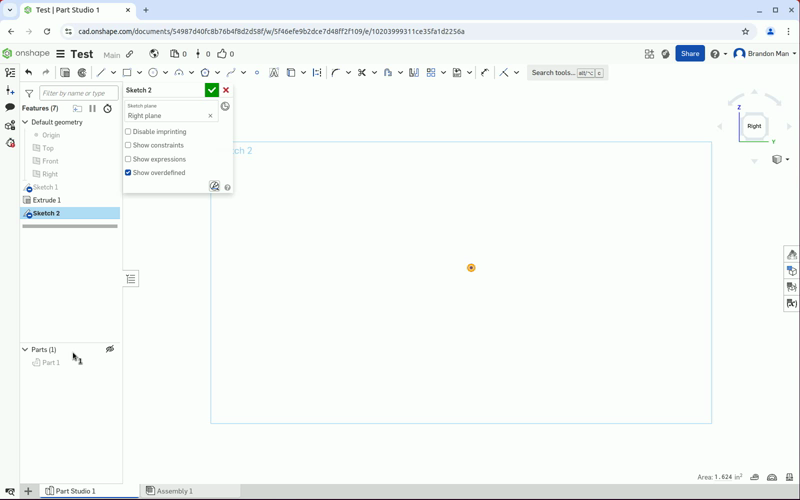
key(shift+y)
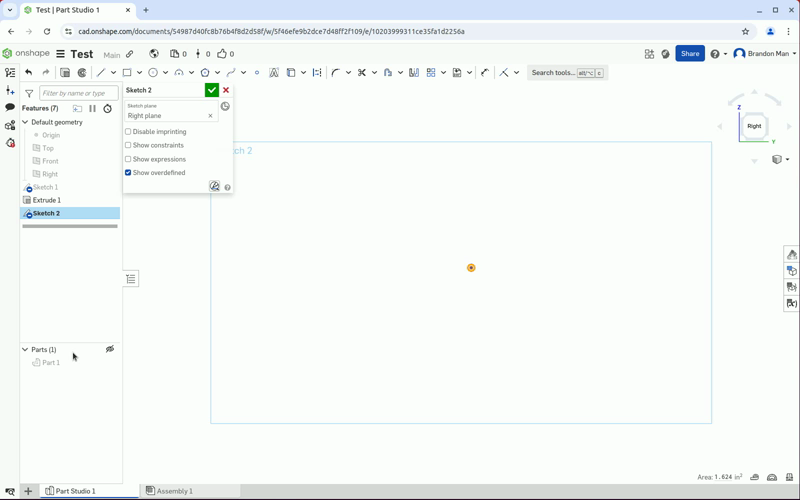
key(shift+e)
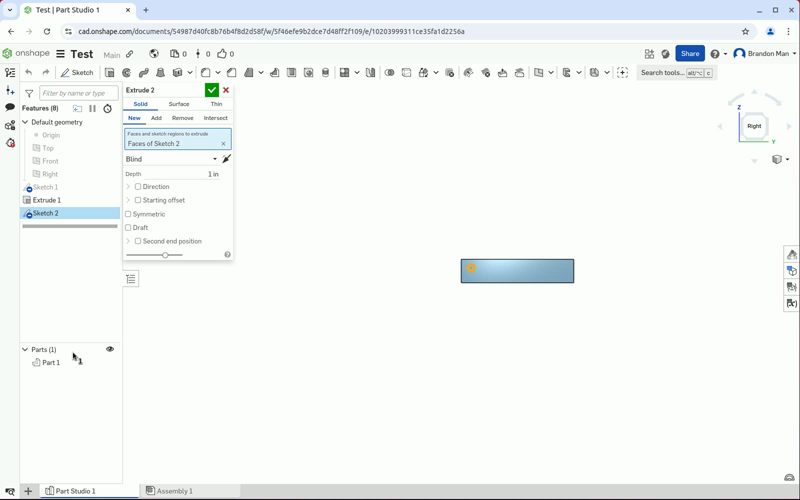
mouse_move(143, 106)
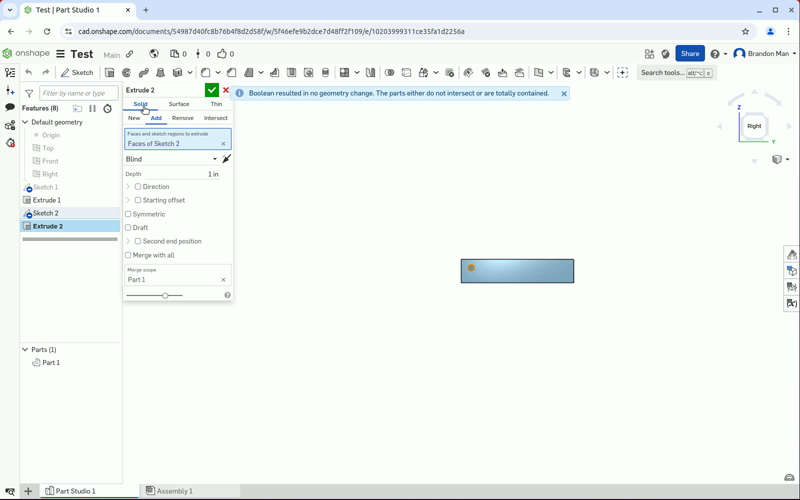
click(143, 106)
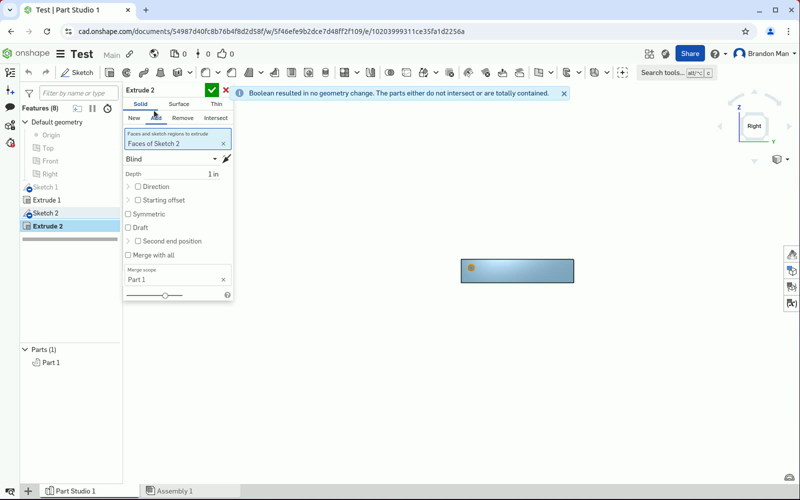
mouse_move(186, 120)
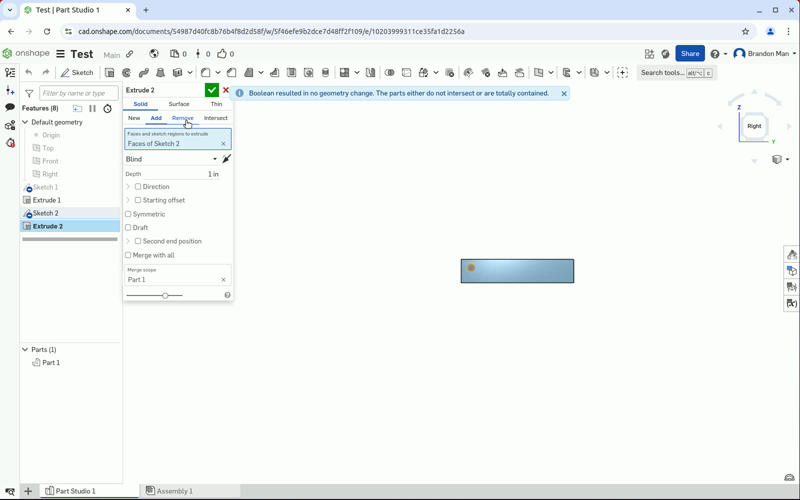
click(186, 120)
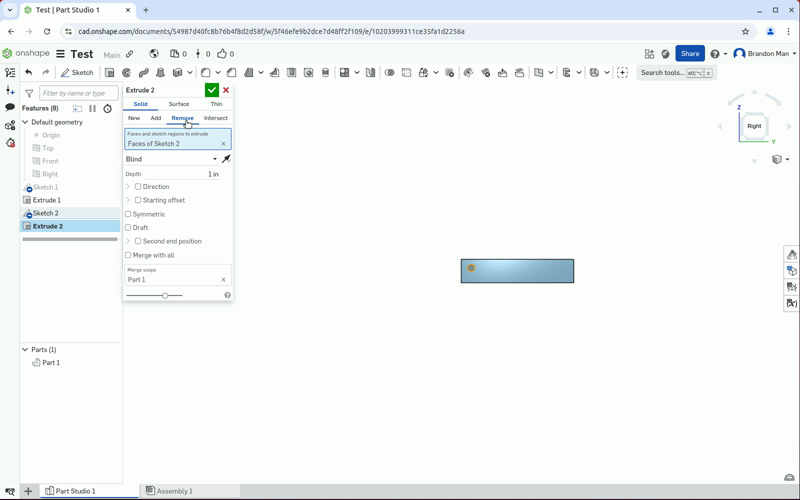
key(tab, 4)
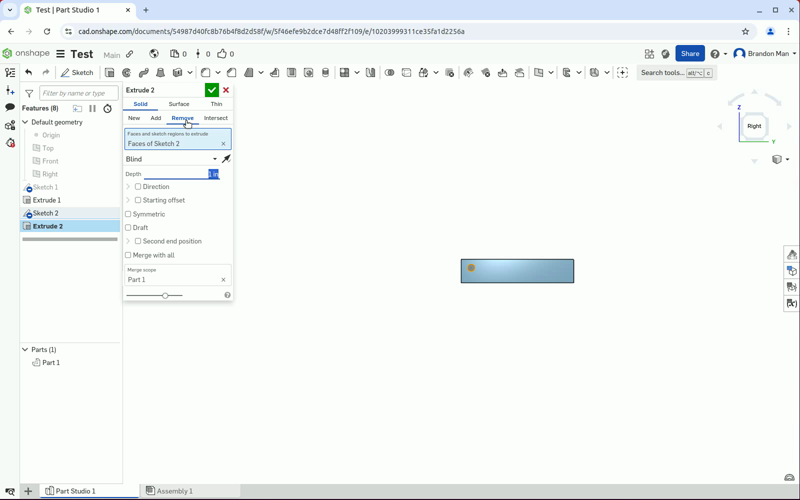
text(8.425)
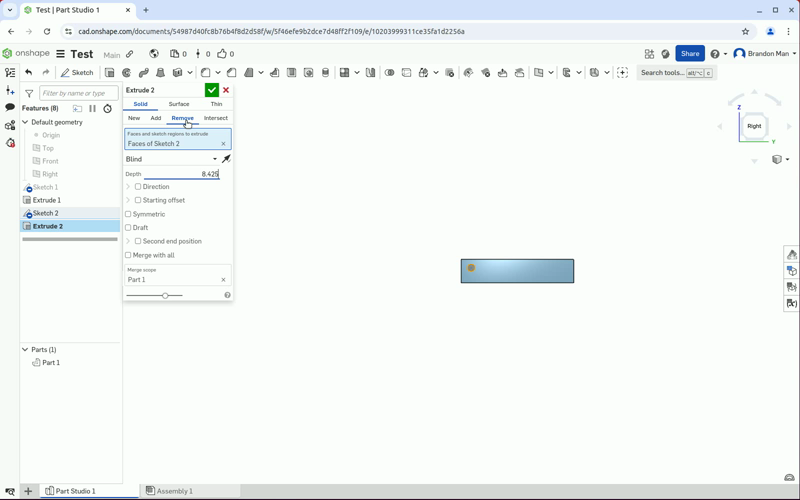
key(tab, 6)
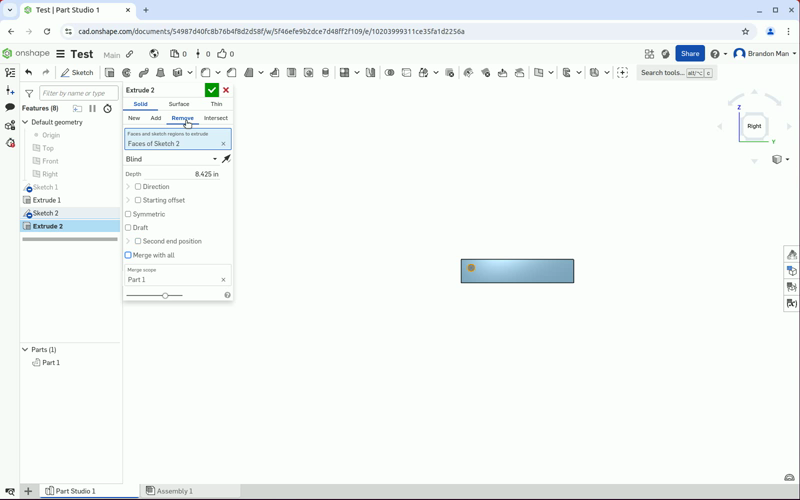
key(space)
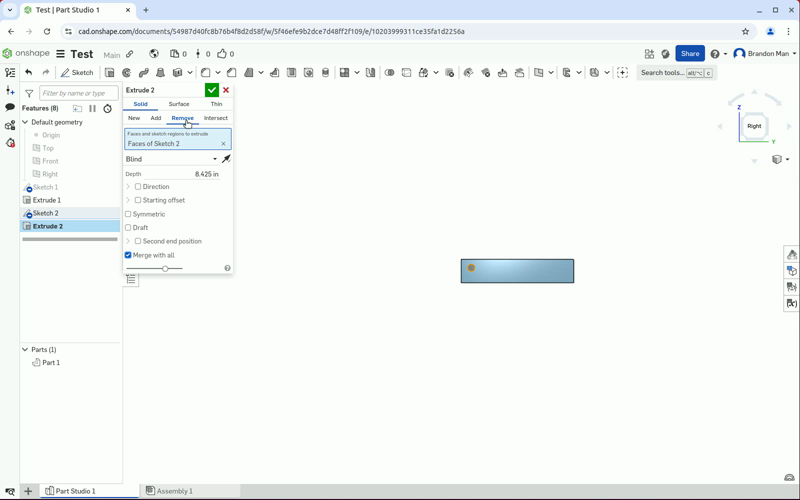
key(enter)
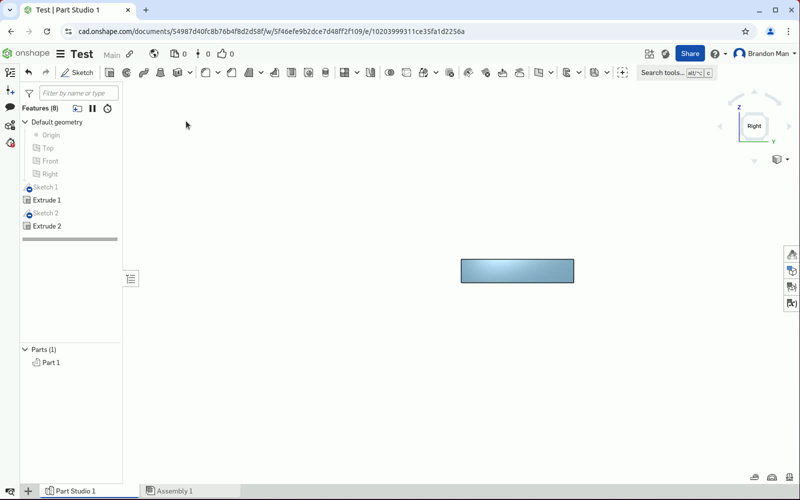
key(shift+h)
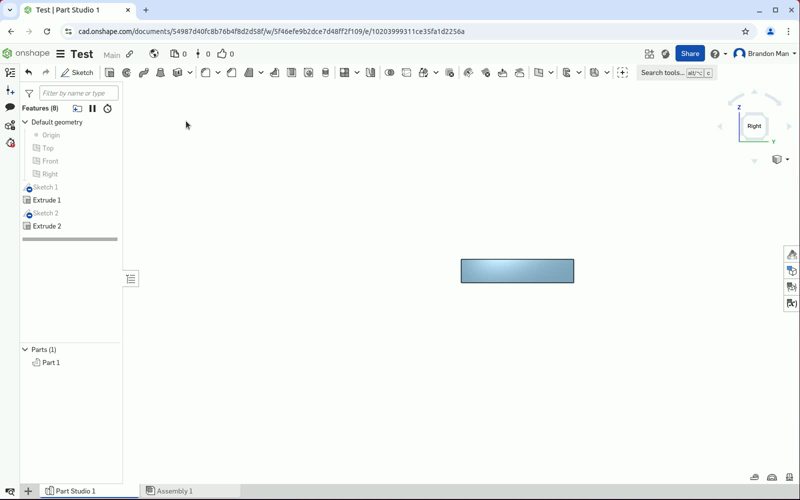
key(shift+h)
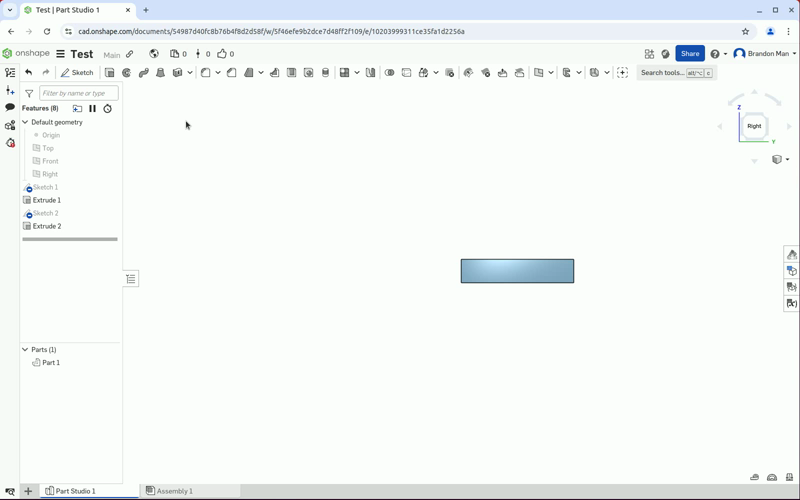
mouse_move(73, 189)
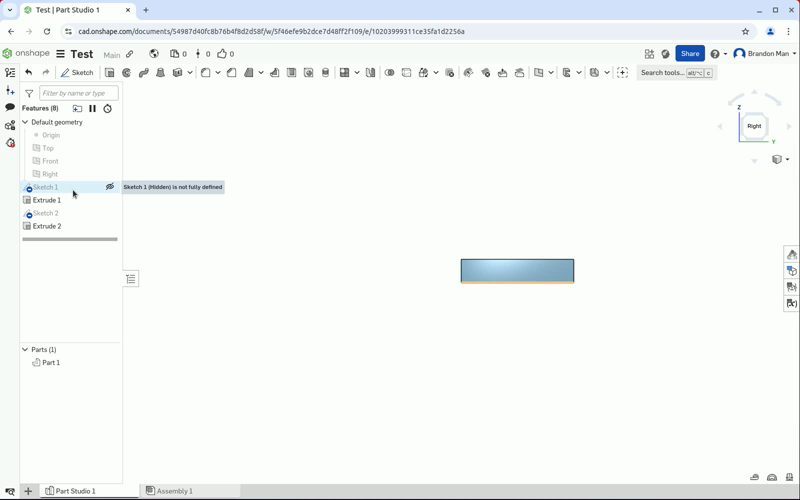
click(73, 189)
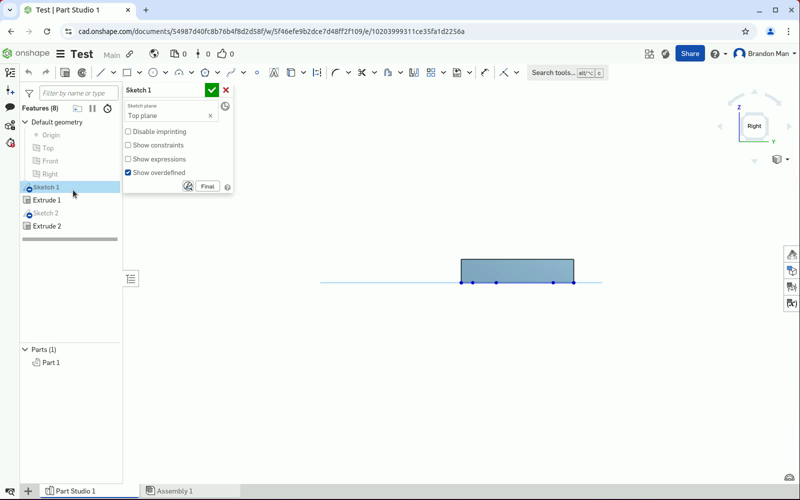
mouse_move(229, 92)
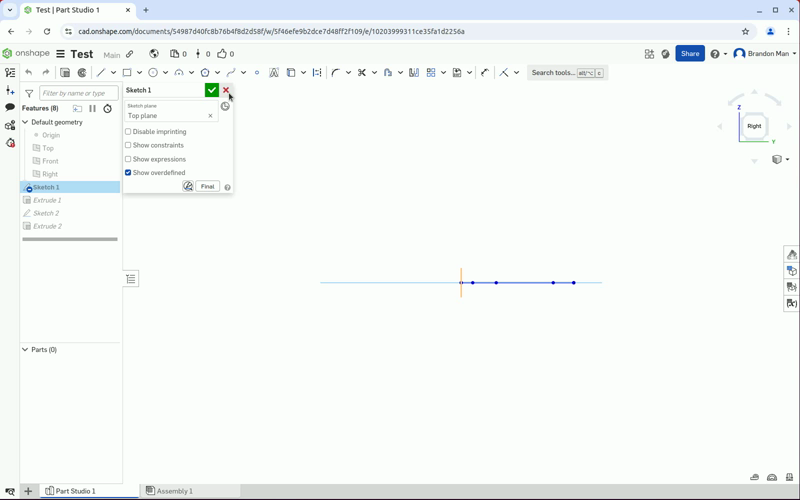
click(229, 92)
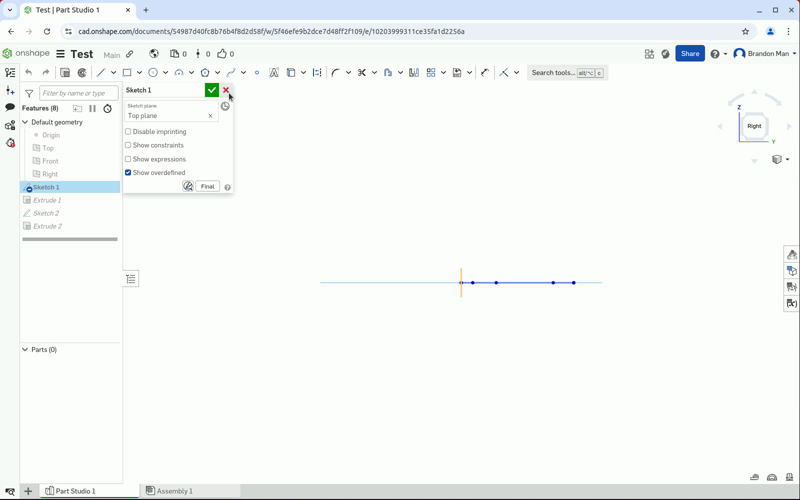
key(shift+s)
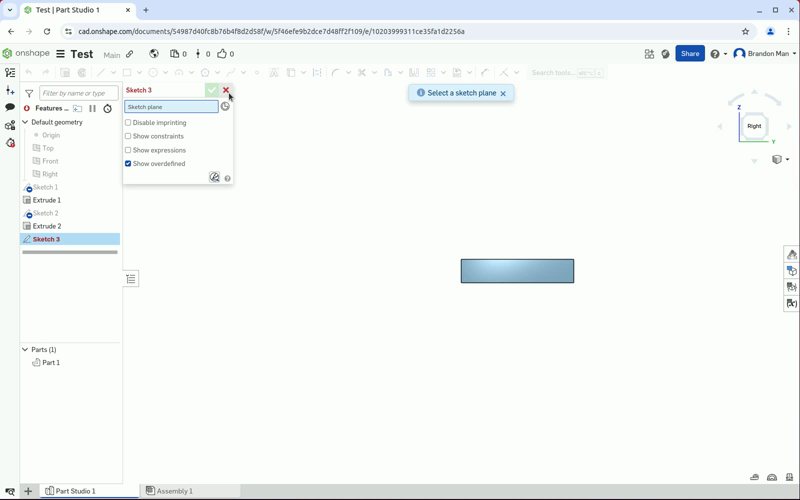
mouse_move(73, 176)
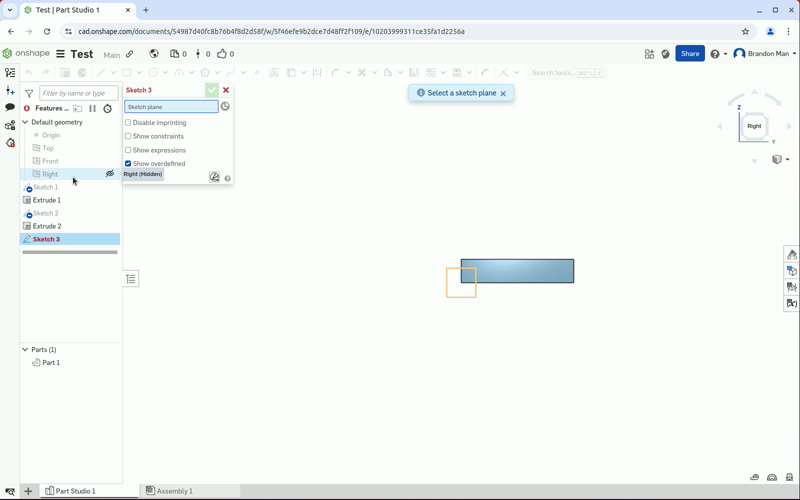
click(73, 176)
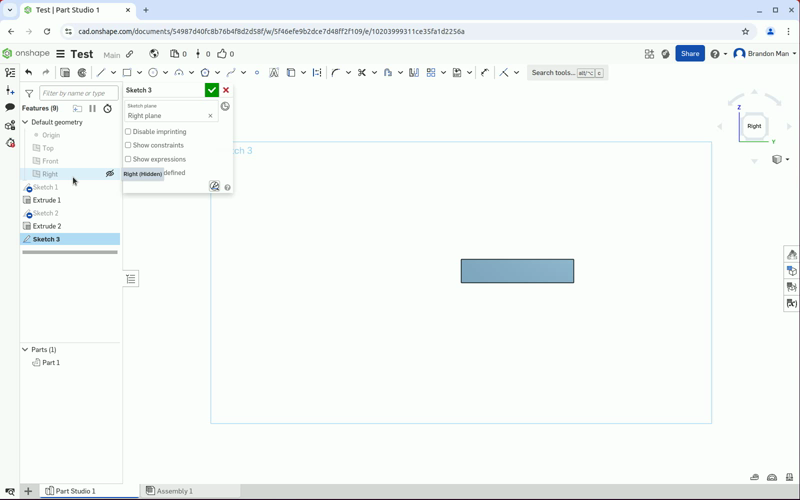
mouse_move(73, 352)
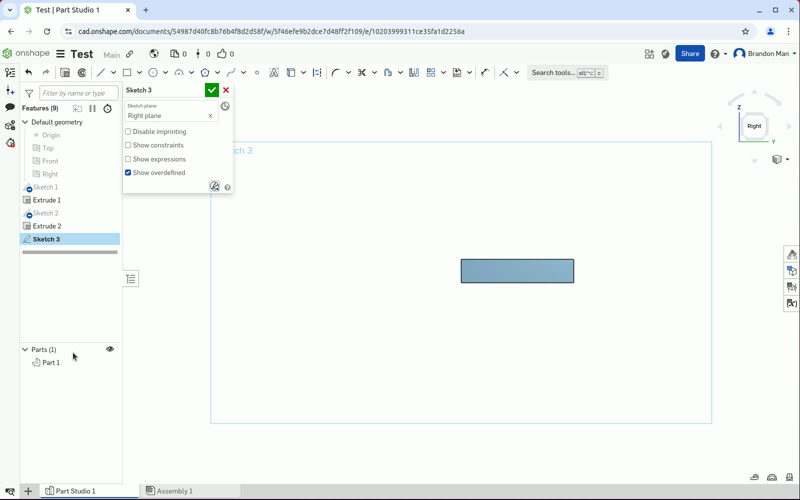
key(y)
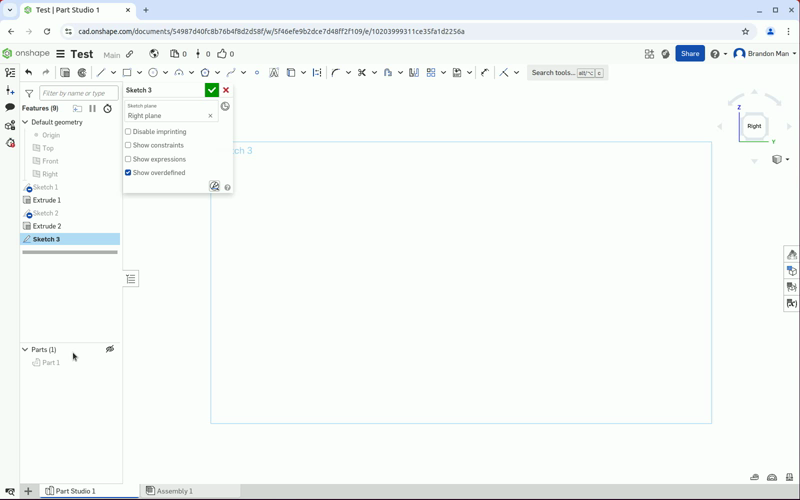
key(c)
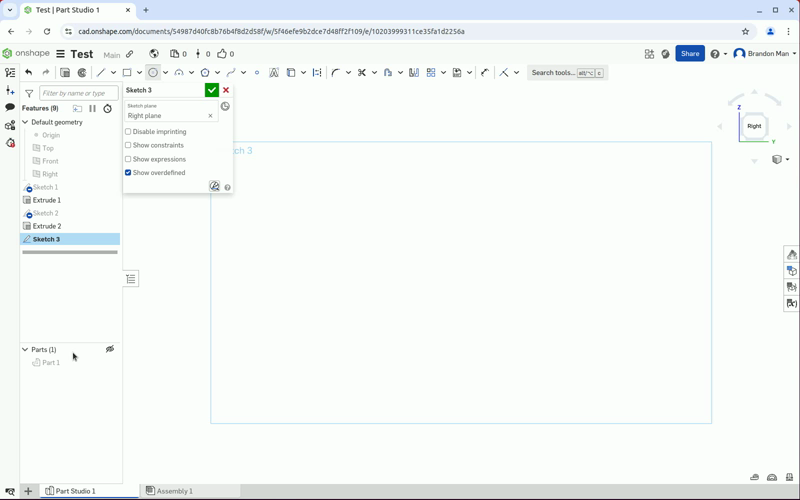
key_down(shift)
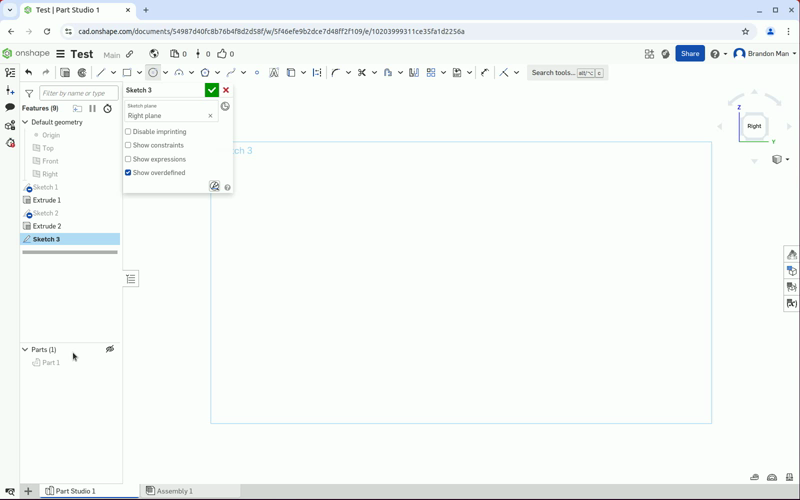
mouse_move(553, 267)
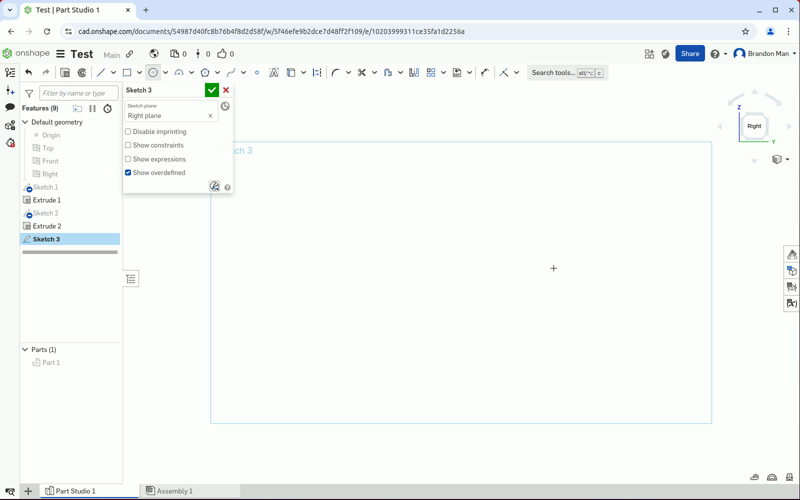
click(553, 267)
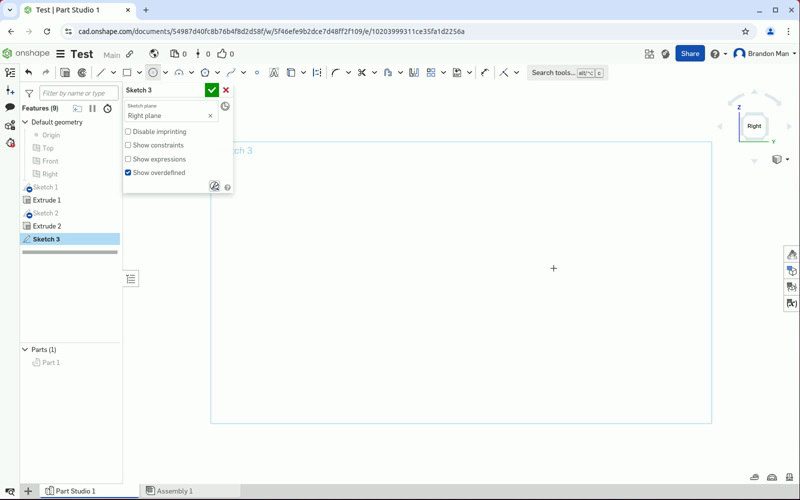
key_up(shift)
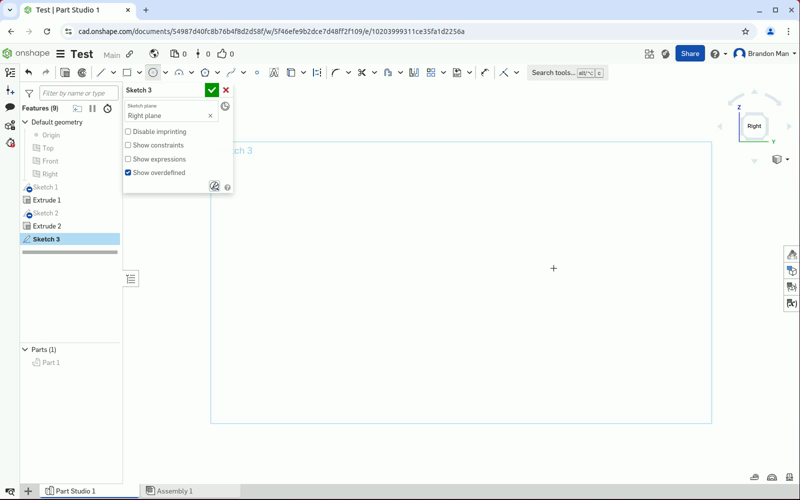
mouse_move(557, 267)
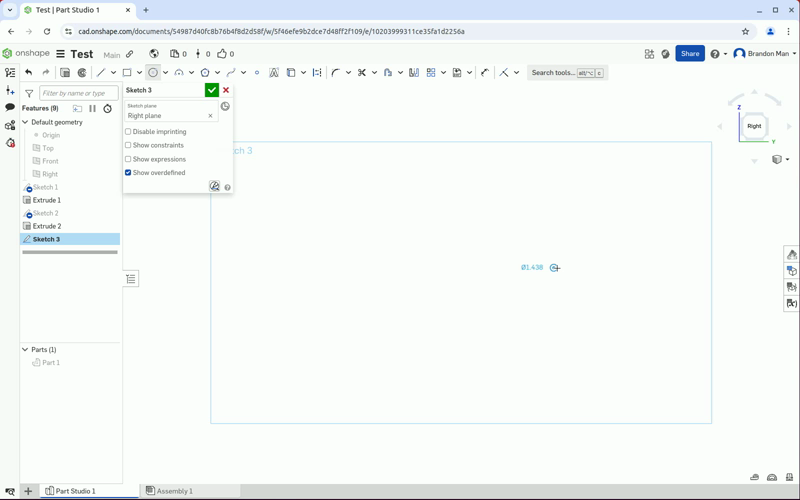
click(557, 267)
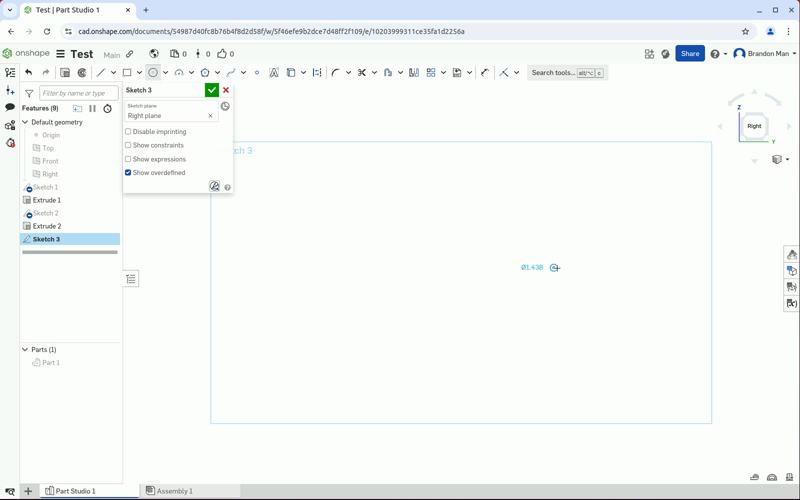
key(esc)
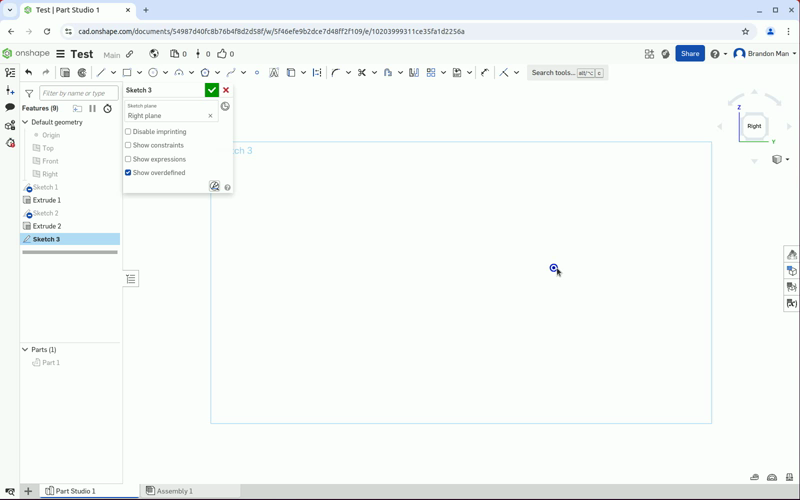
mouse_move(553, 265)
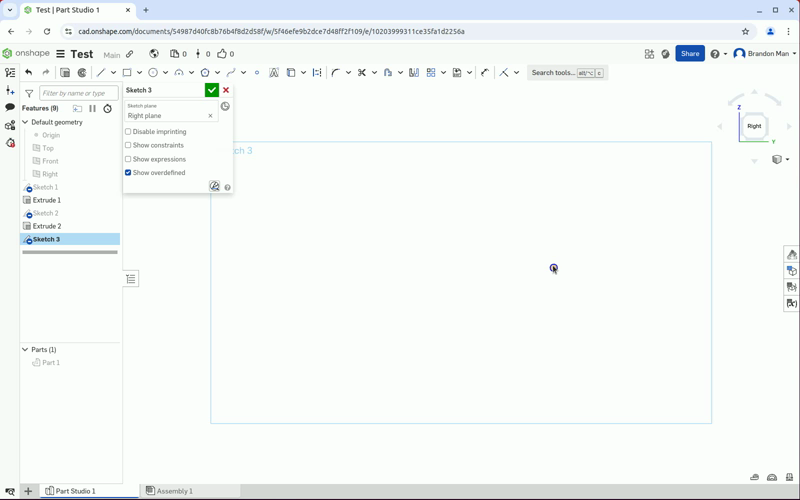
scroll(6)
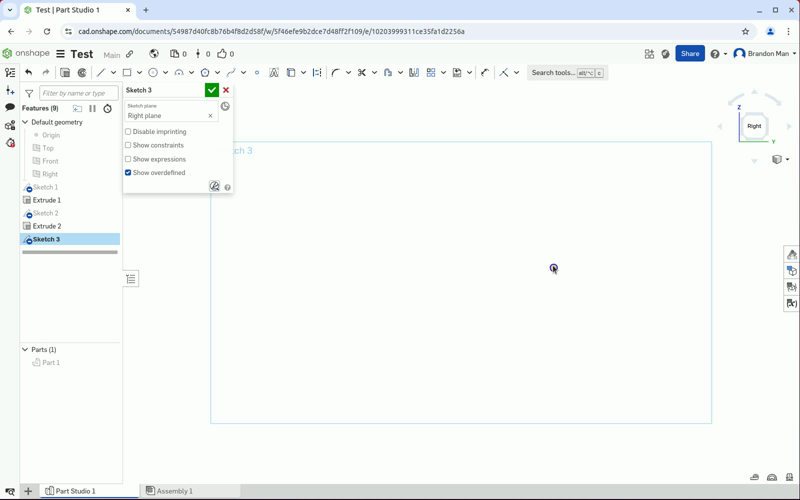
scroll(6)
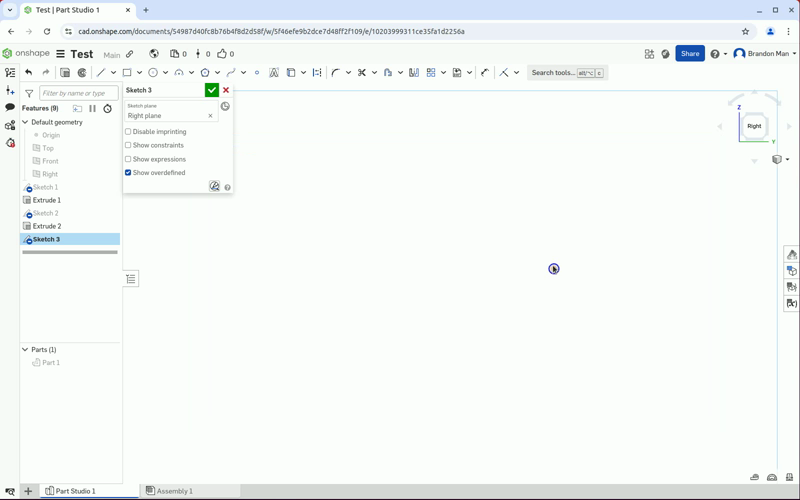
scroll(6)
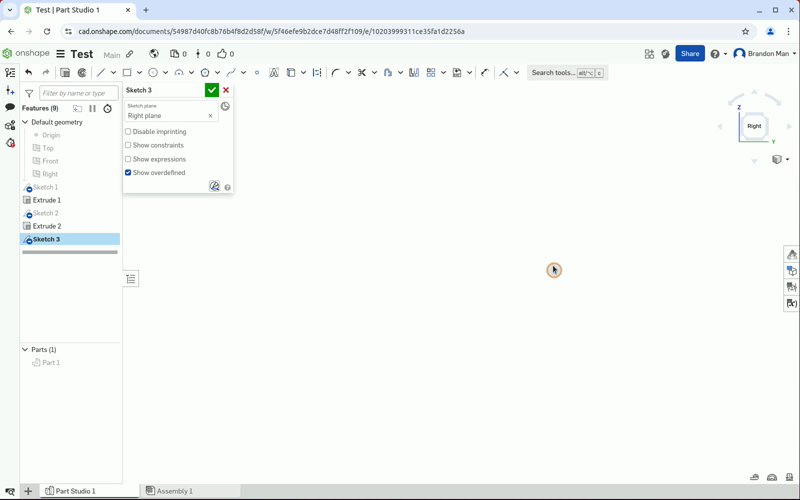
scroll(6)
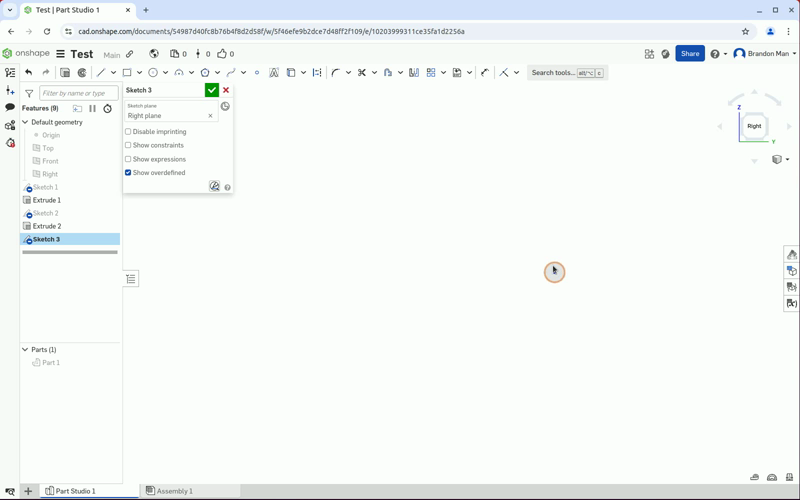
scroll(6)
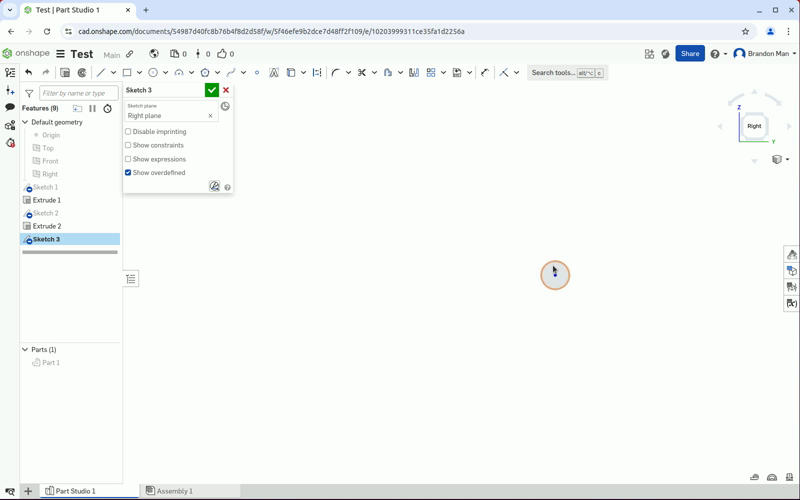
scroll(6)
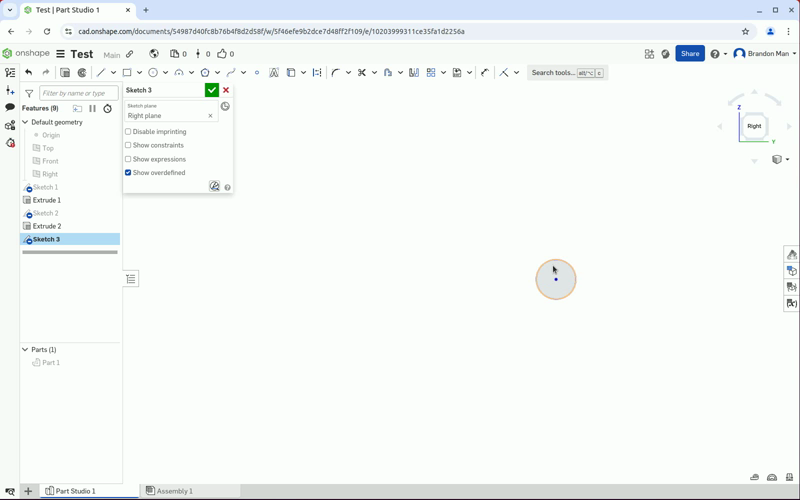
scroll(6)
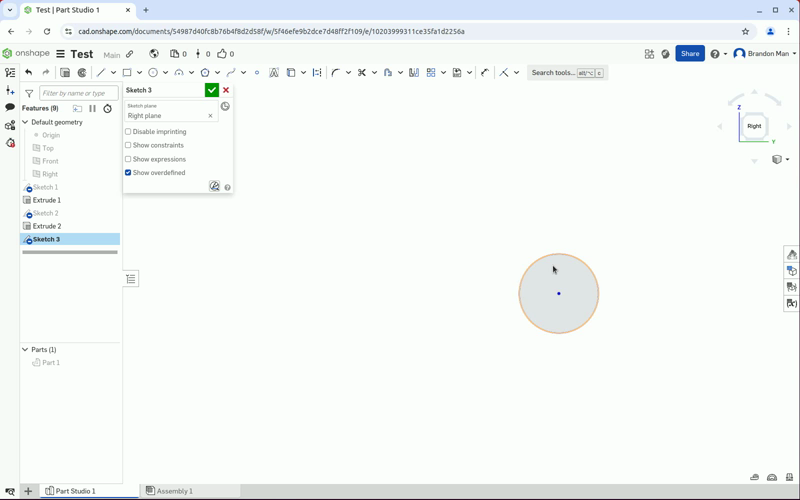
click(553, 265)
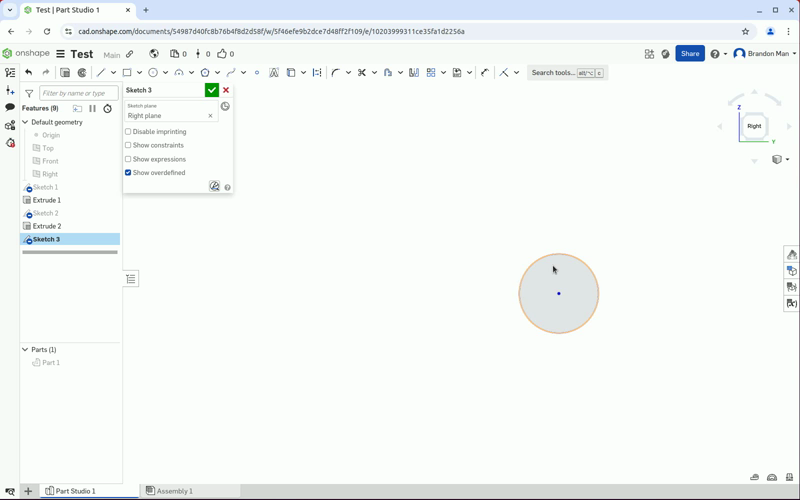
scroll(-6)
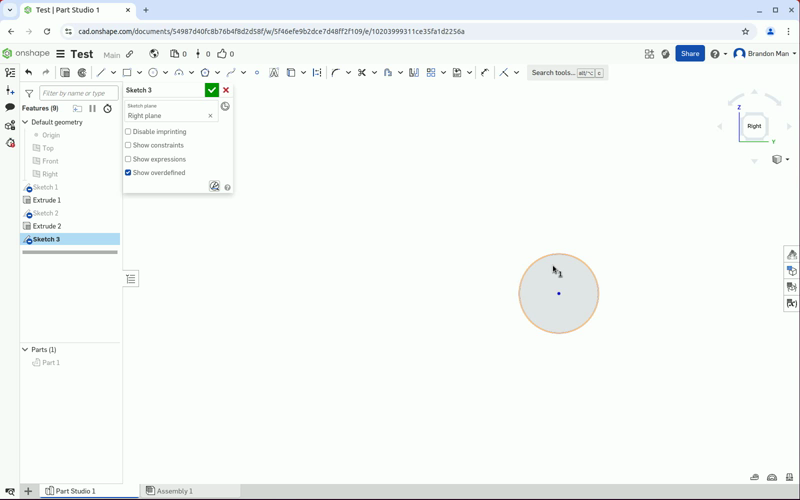
scroll(-6)
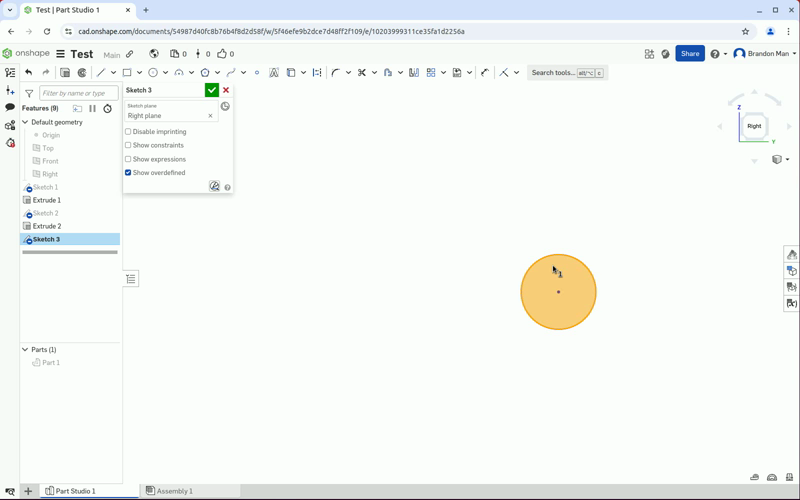
scroll(-6)
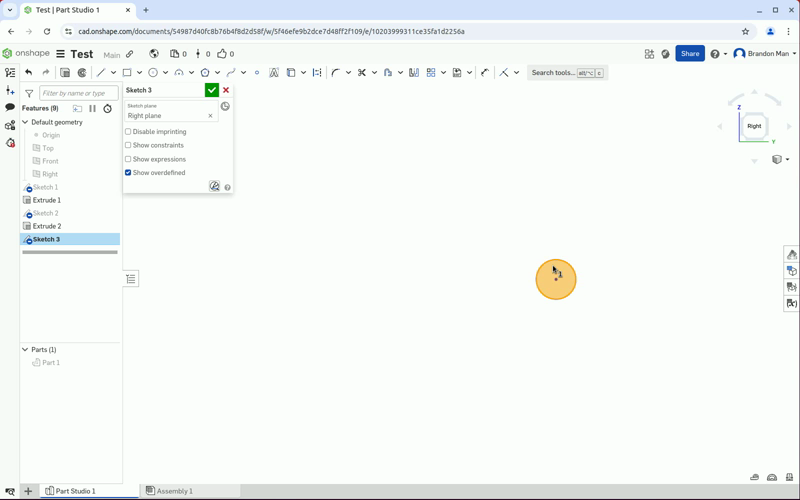
scroll(-6)
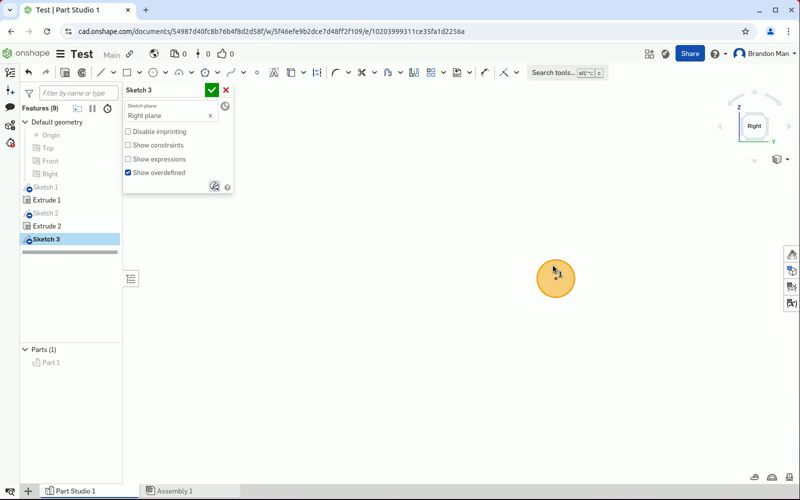
scroll(-6)
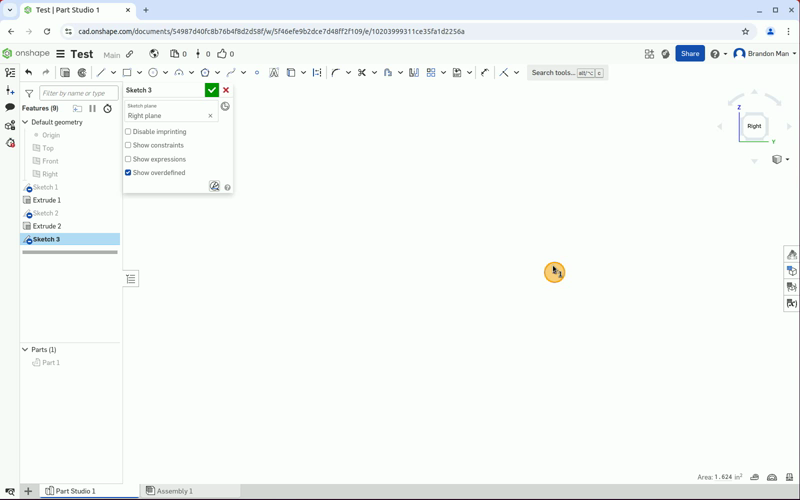
scroll(-6)
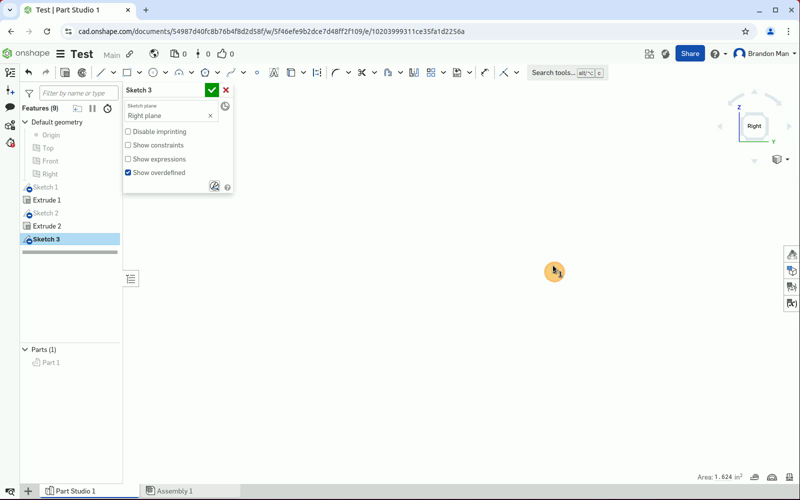
scroll(-6)
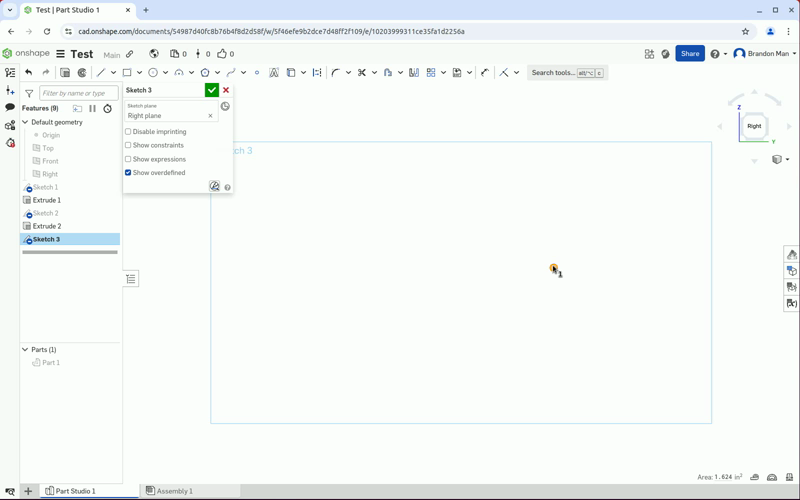
mouse_move(73, 352)
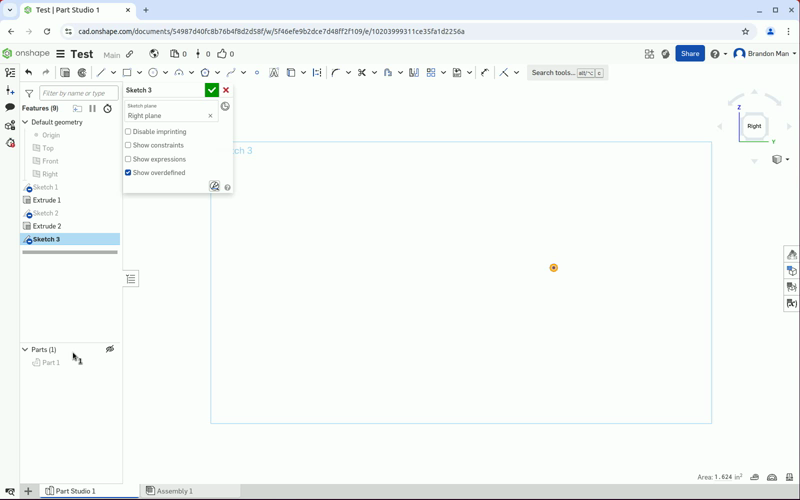
key(shift+y)
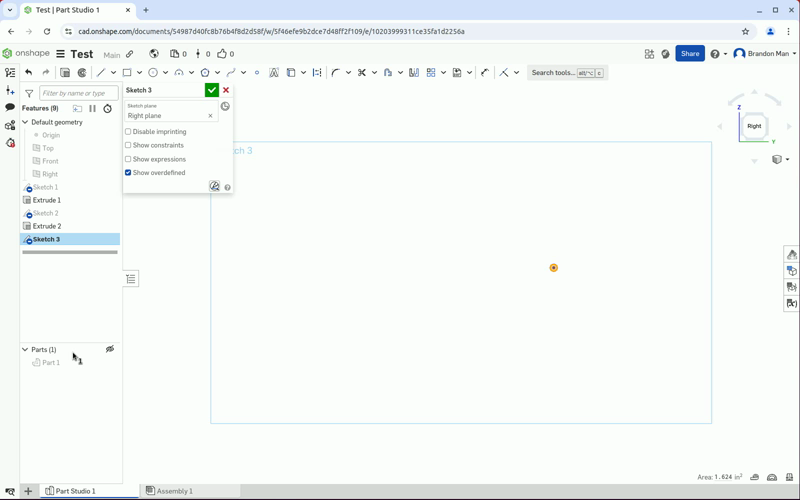
key(shift+e)
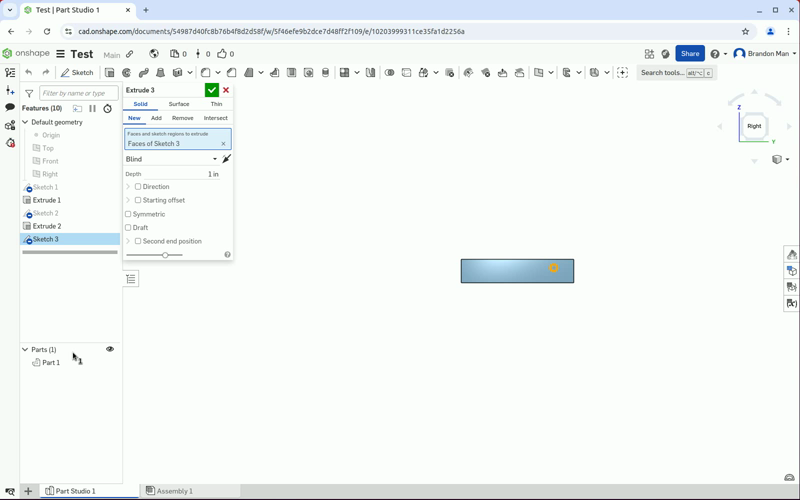
mouse_move(143, 106)
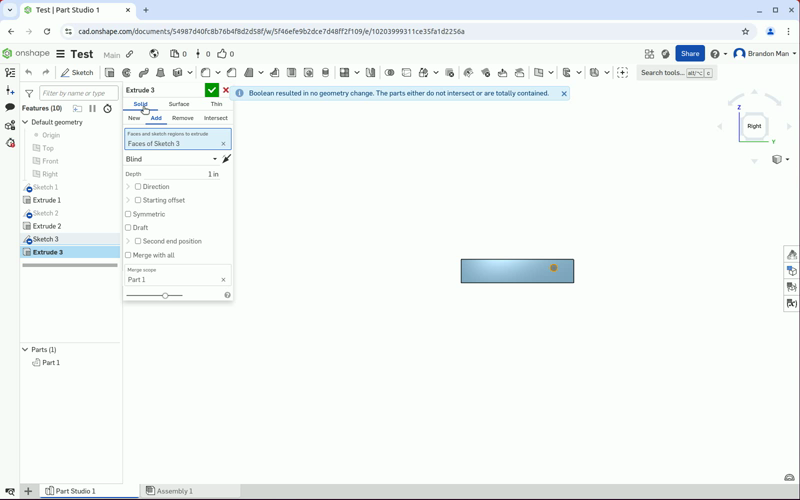
click(143, 106)
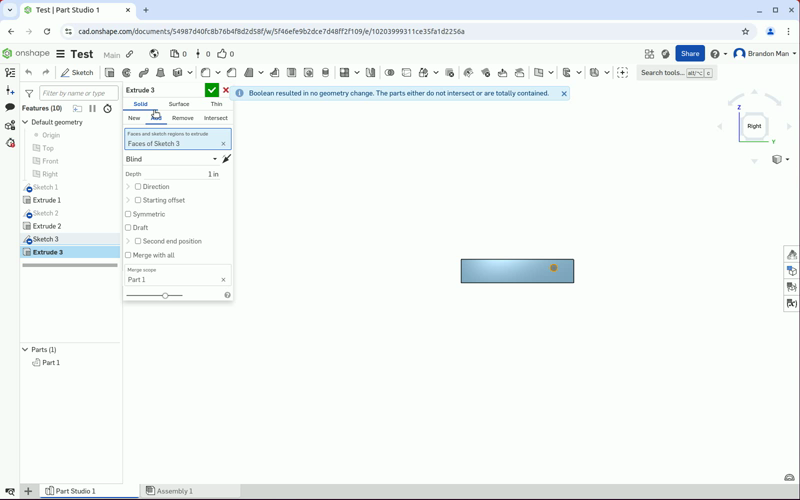
mouse_move(186, 120)
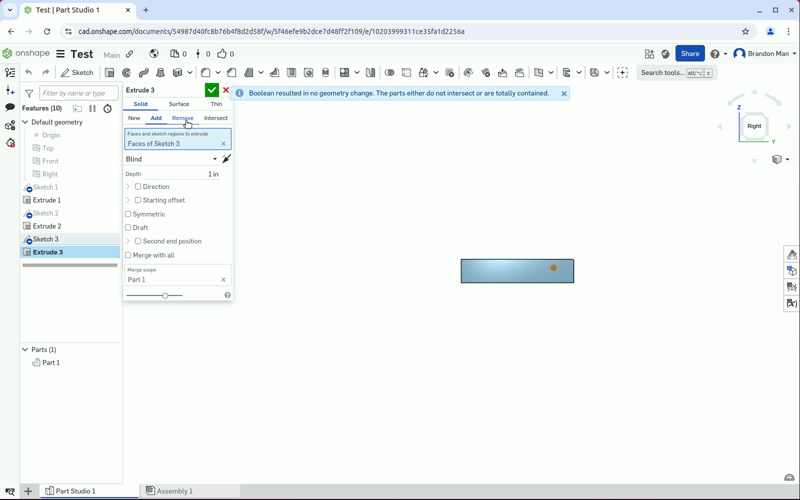
click(186, 120)
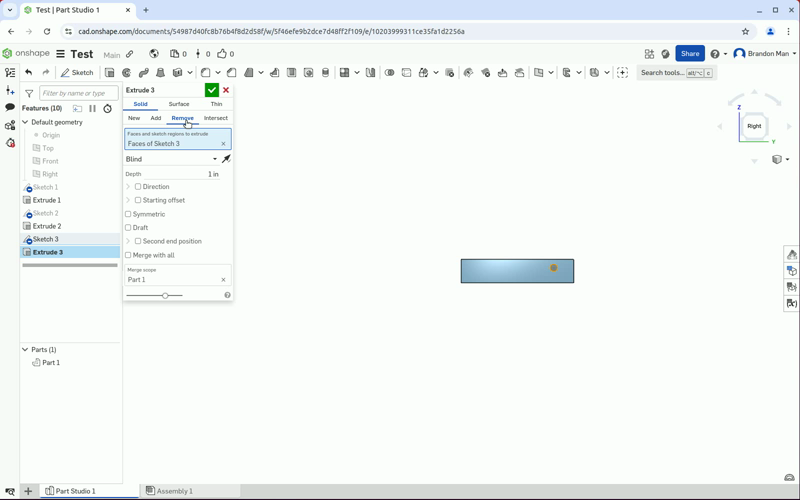
key(tab, 4)
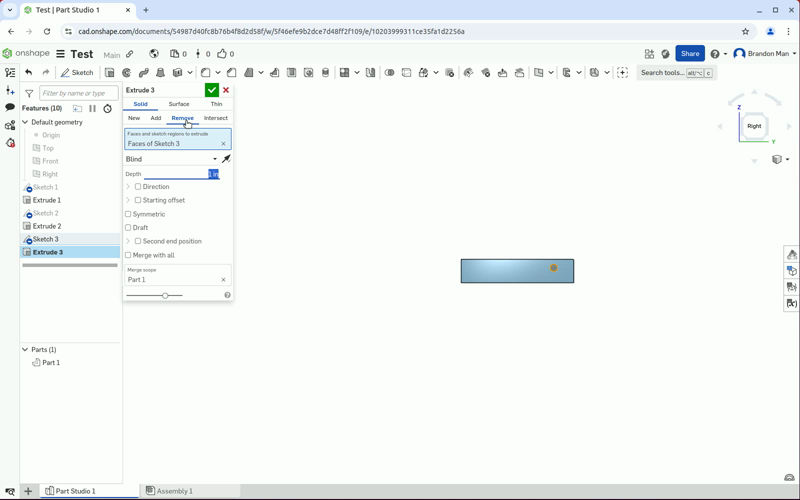
text(8.425)
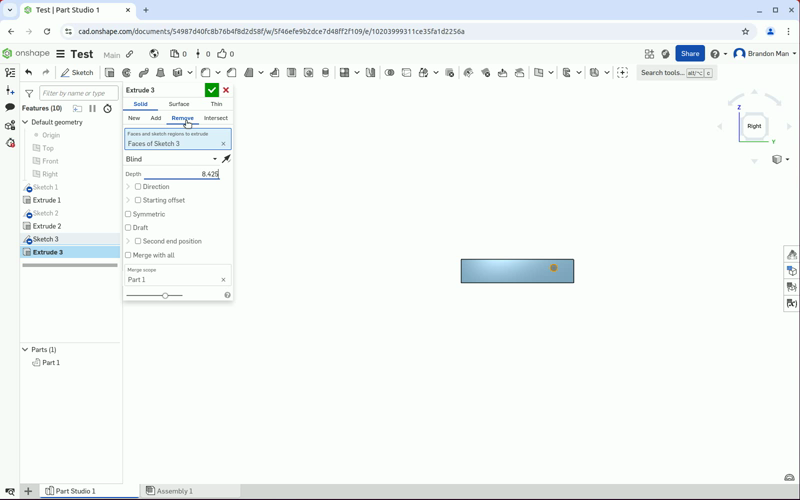
key(tab, 6)
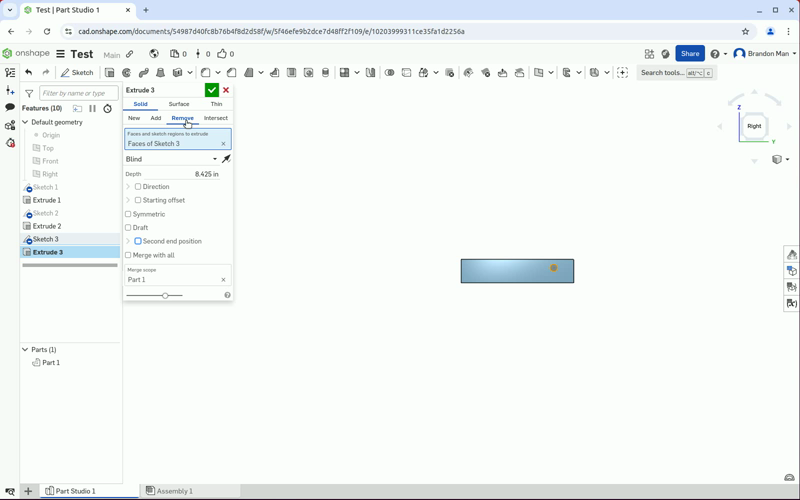
key(space)
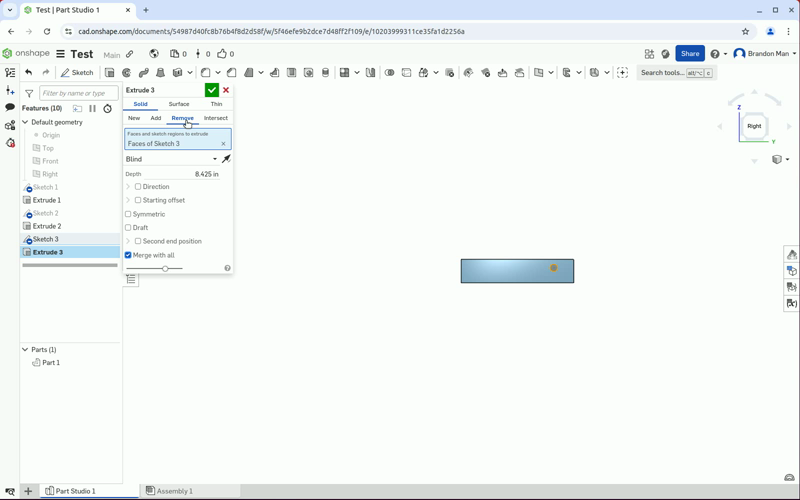
key(enter)
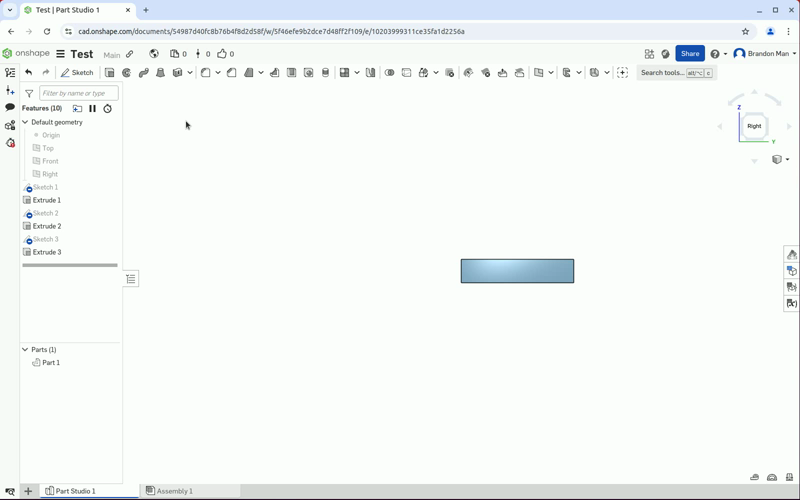
key(shift+h)
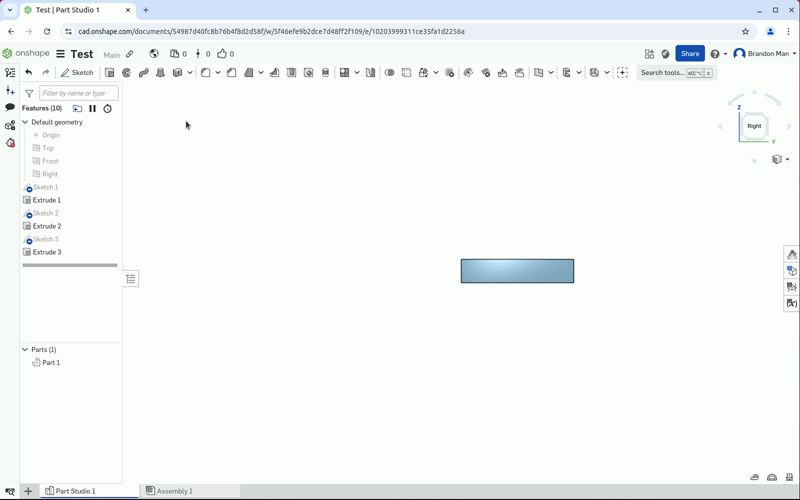
key(shift+h)
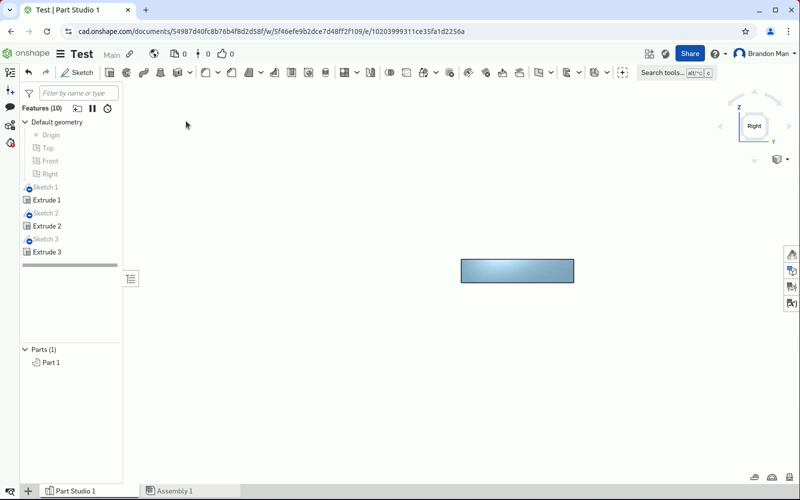
mouse_move(73, 189)
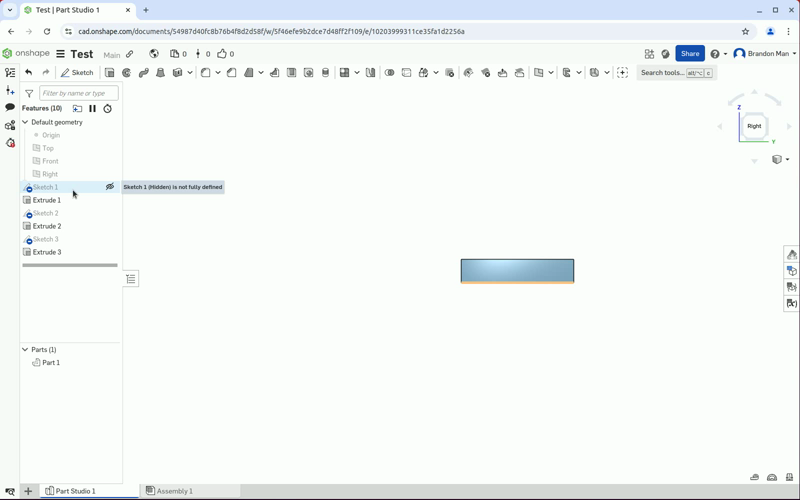
click(73, 189)
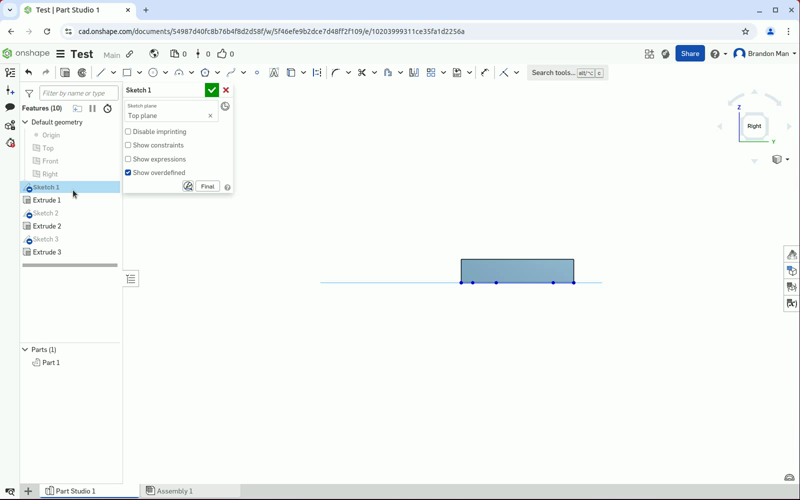
mouse_move(229, 92)
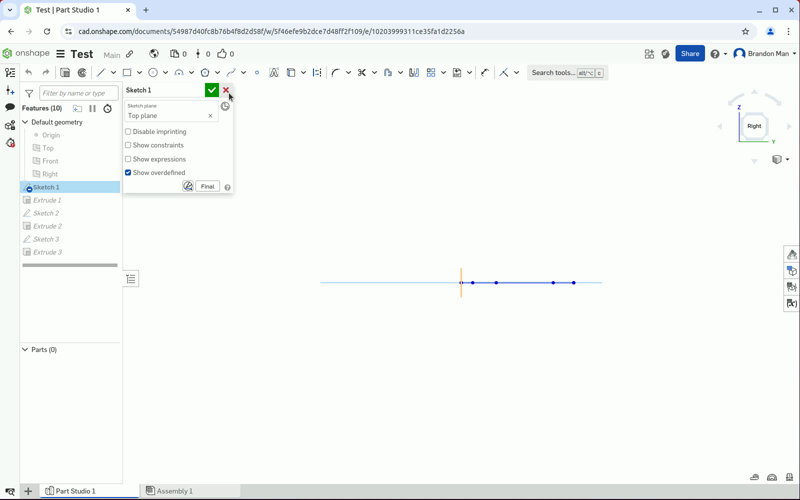
click(229, 92)
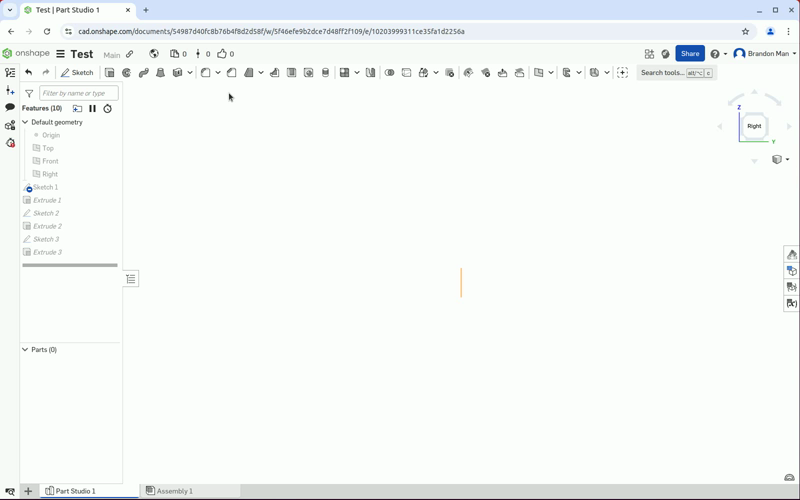
mouse_move(73, 352)
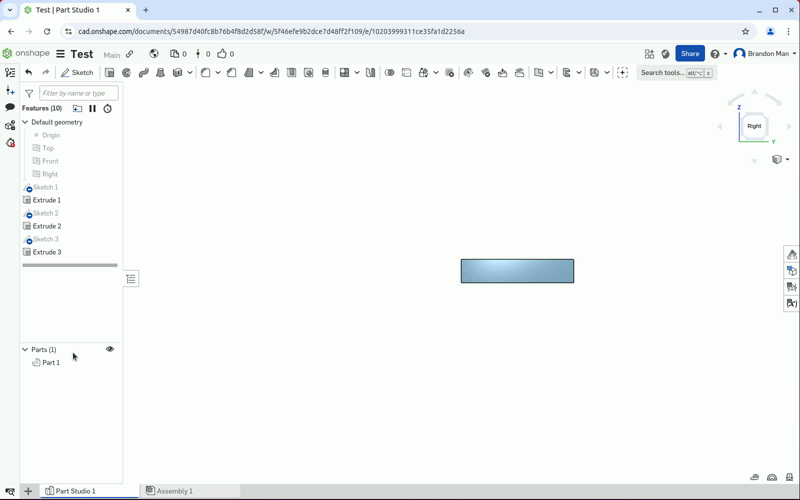
key(y)
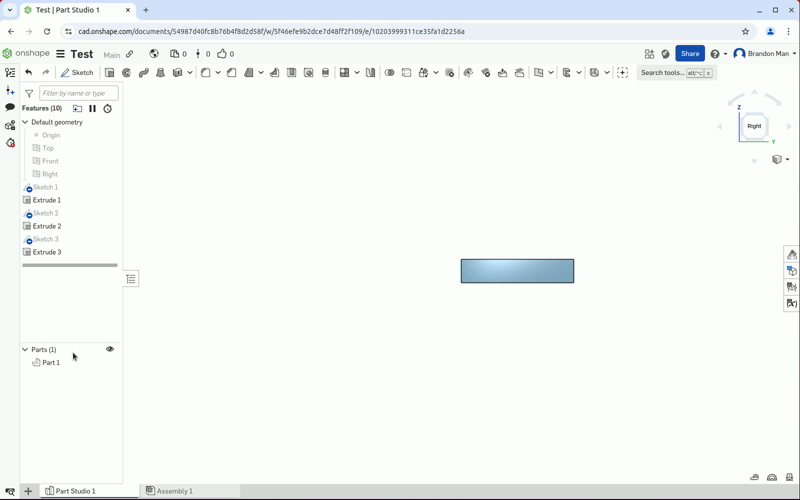
key(shift+p)
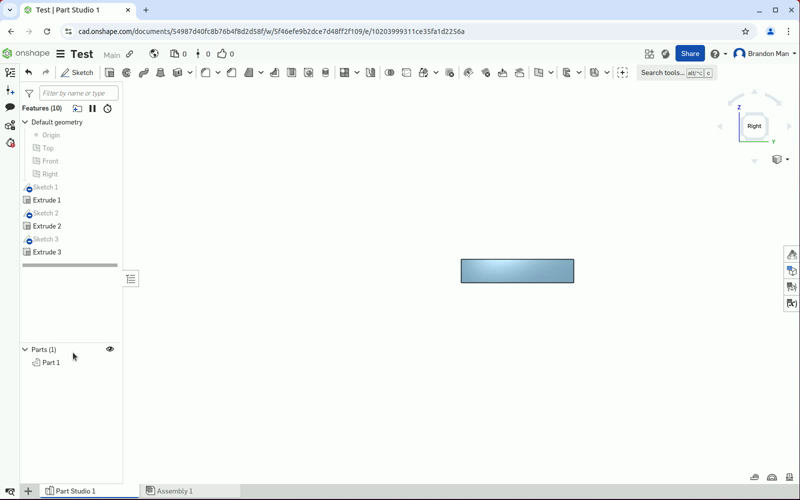
key(space)
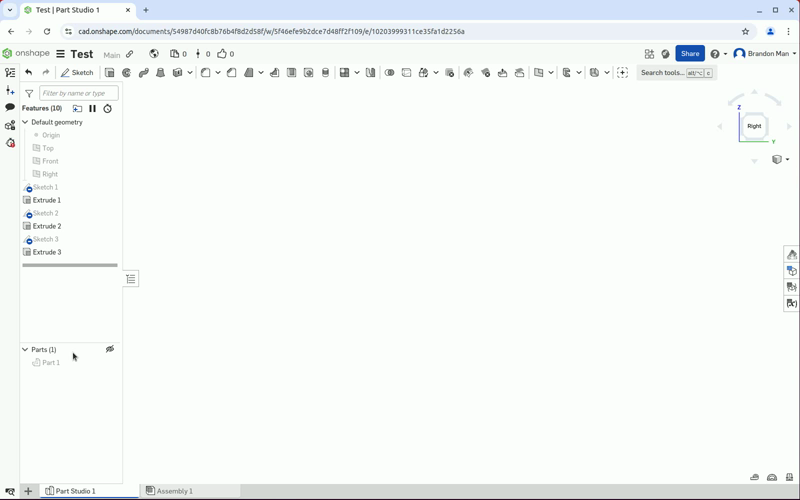
key_down(shift)
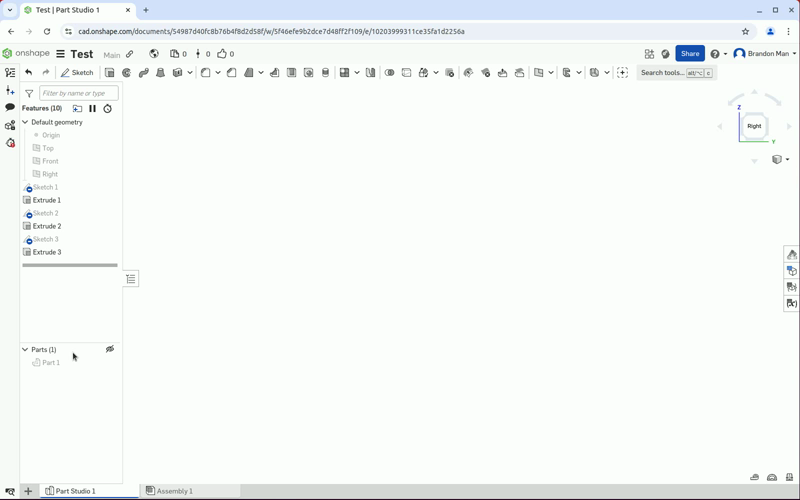
key(right)
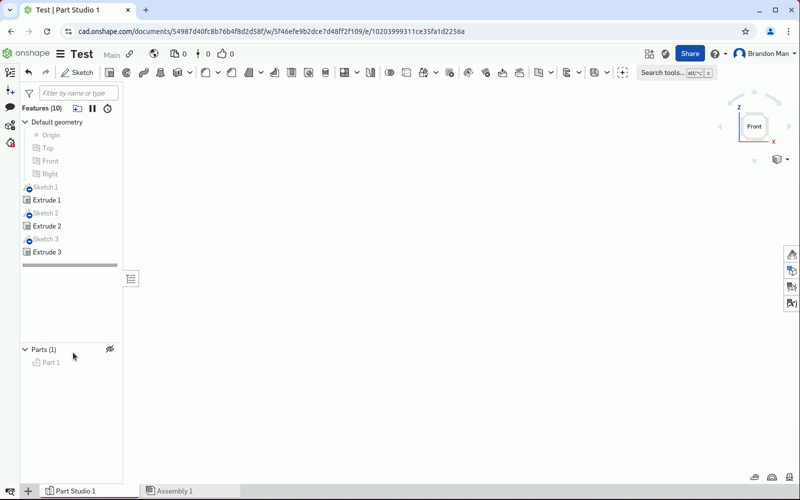
key_up(shift)
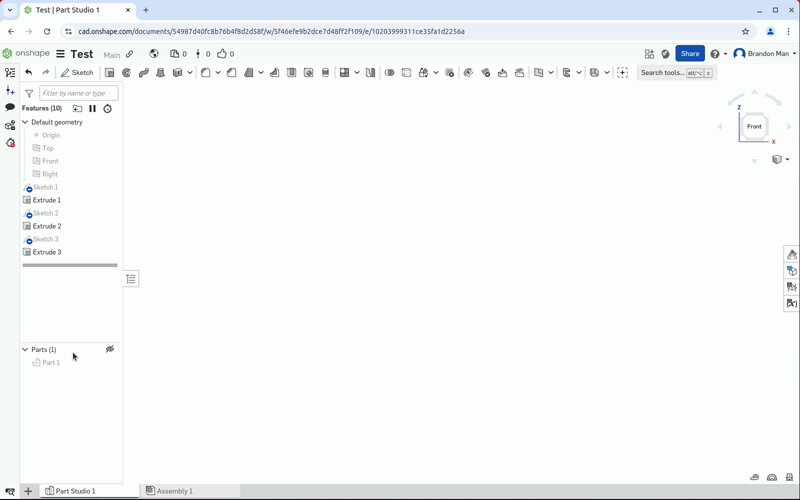
key(space)
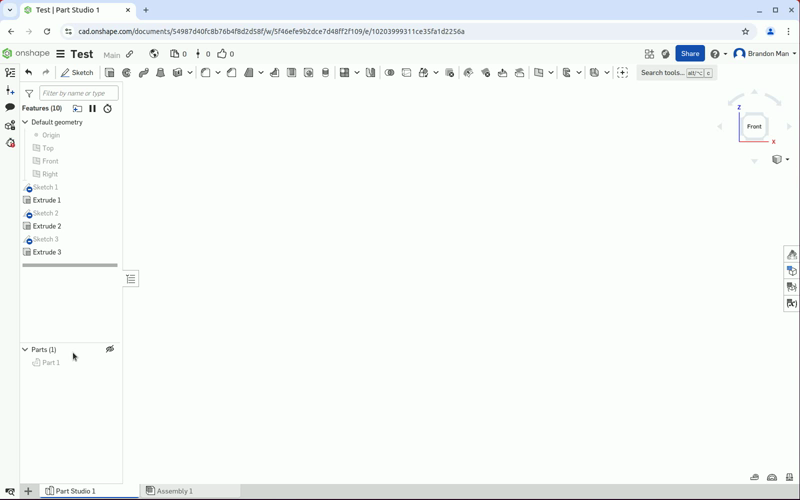
key_down(shift)
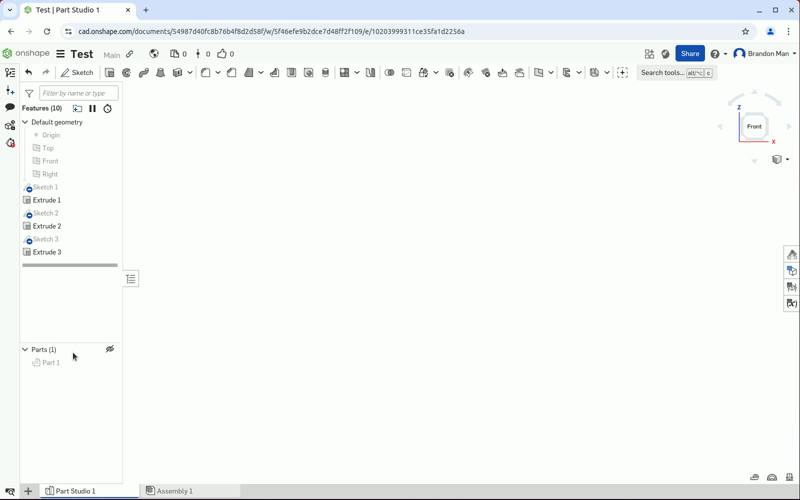
key(down)
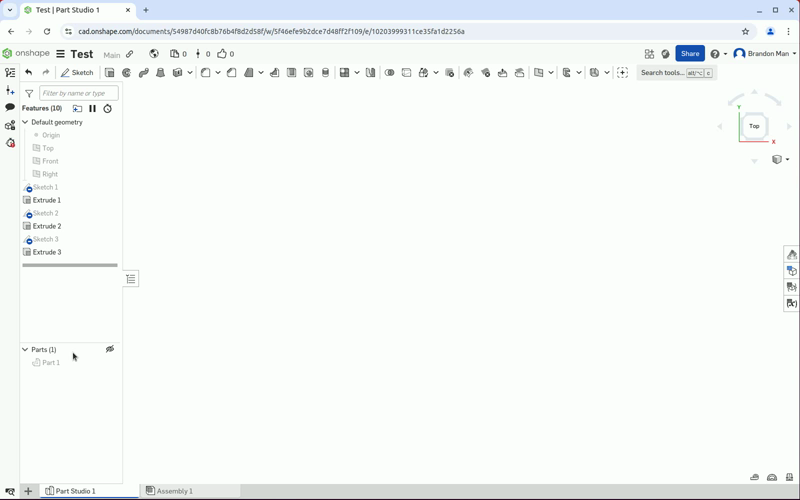
key_up(shift)
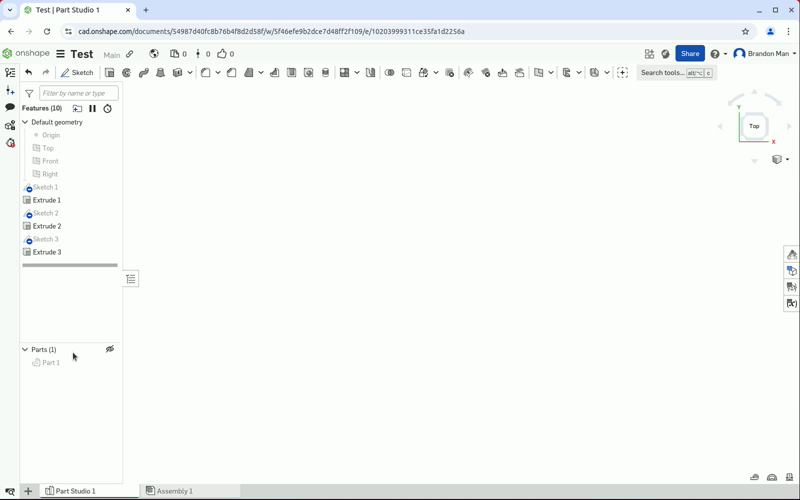
mouse_move(73, 352)
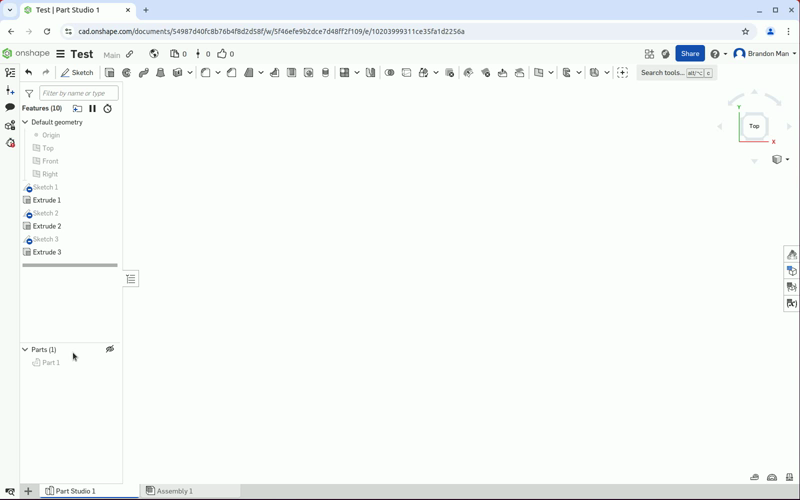
key(shift+y)
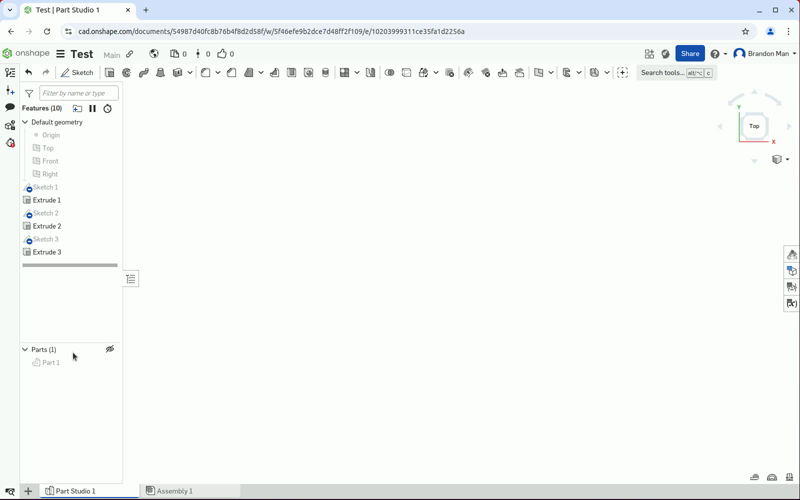
key(shift+s)
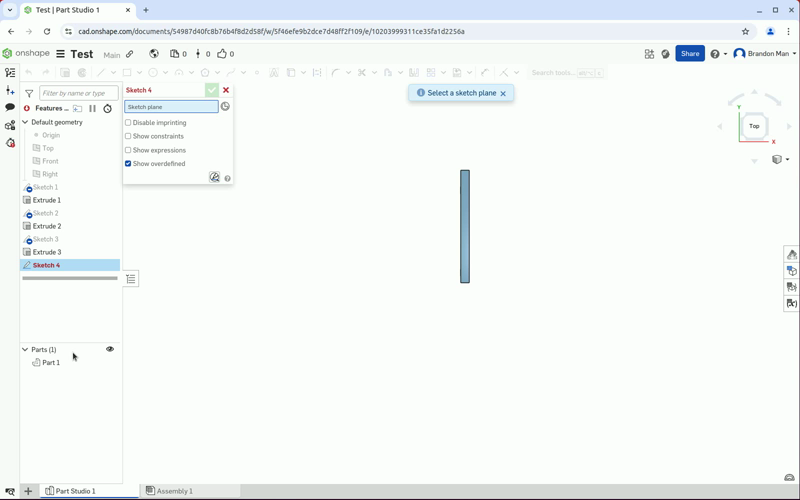
mouse_move(73, 150)
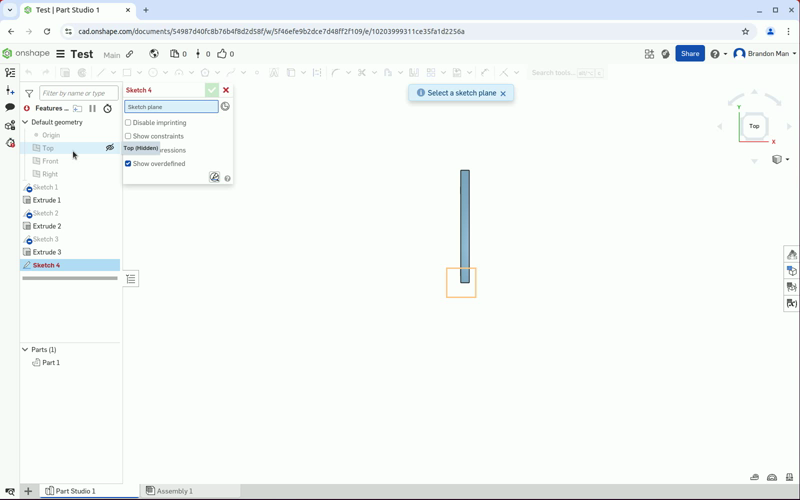
click(73, 150)
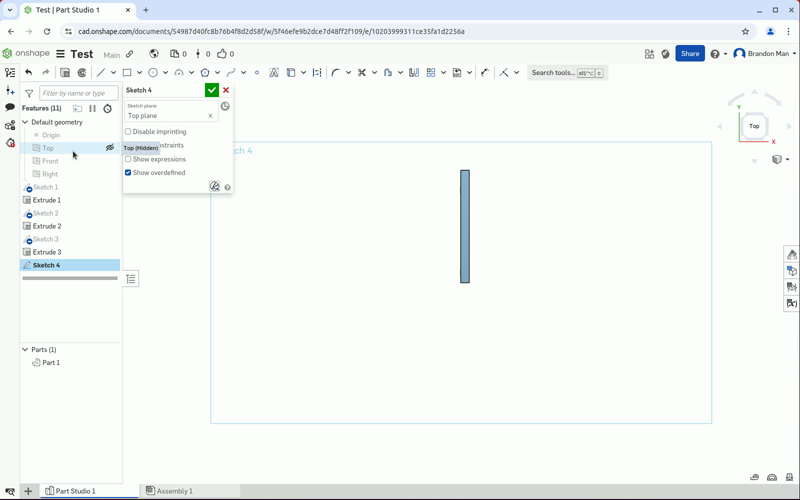
mouse_move(73, 352)
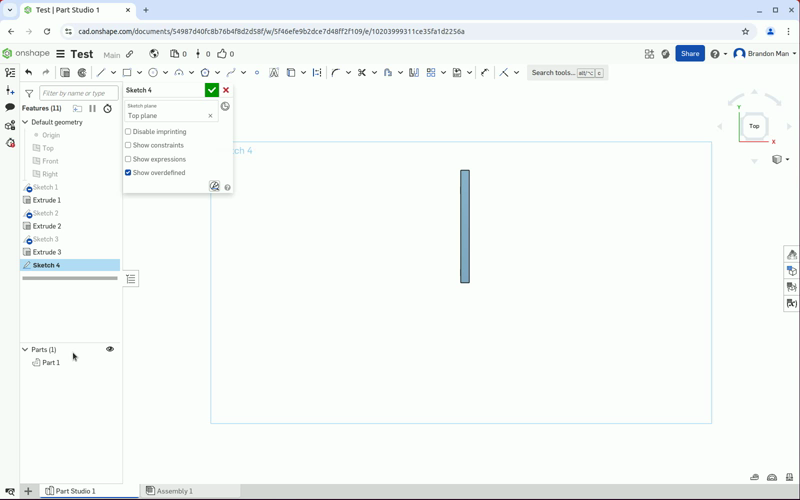
key(y)
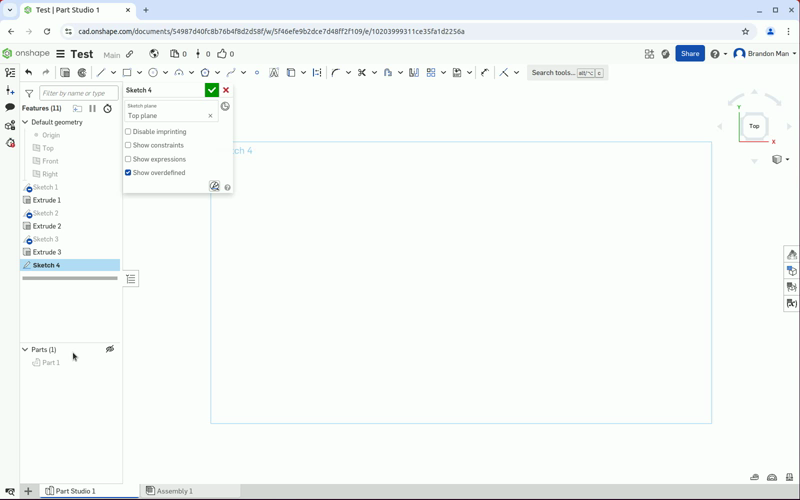
key(l)
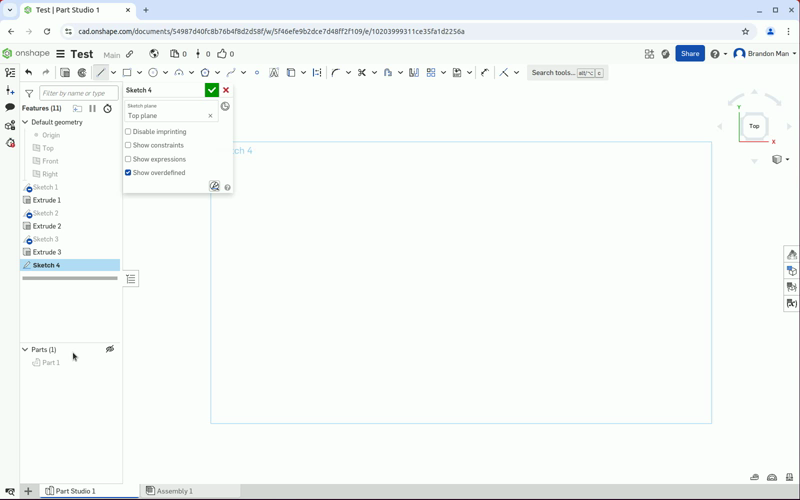
key_down(shift)
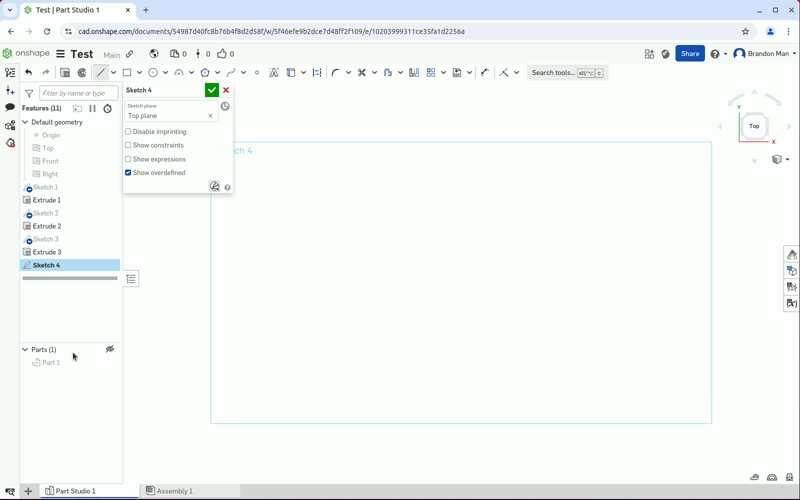
mouse_move(468, 247)
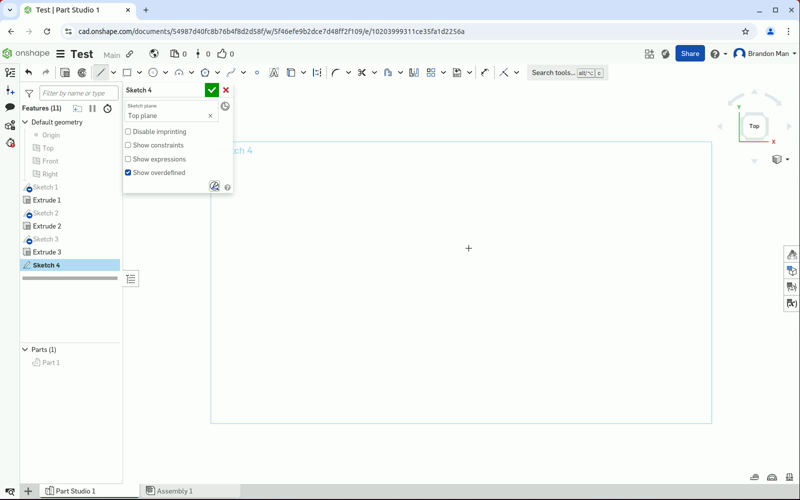
click(468, 247)
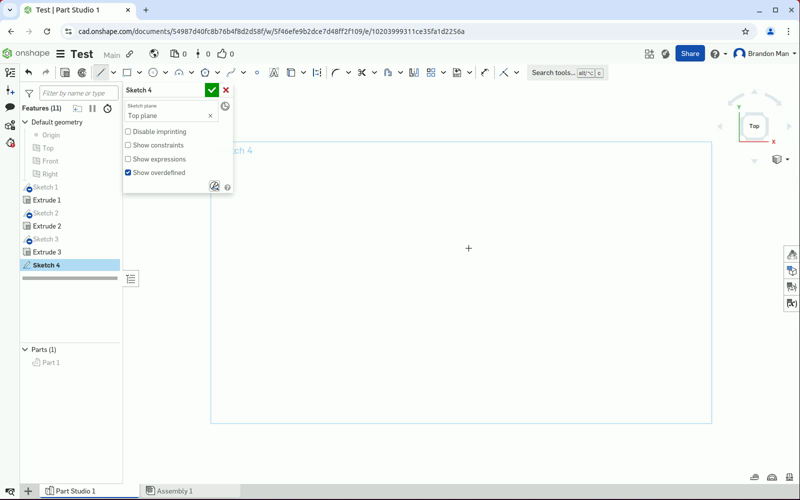
key_up(shift)
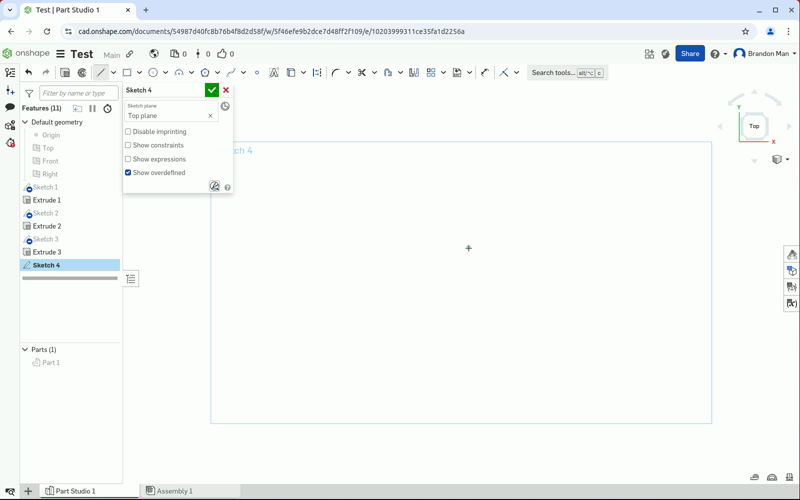
key_down(shift)
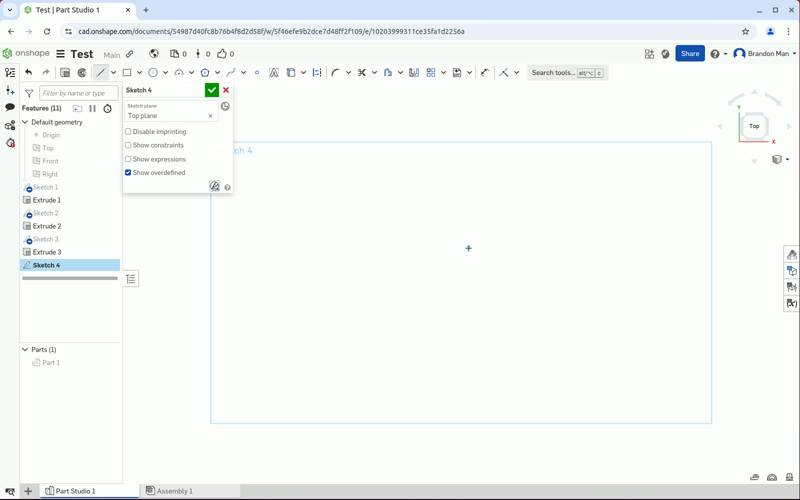
mouse_move(498, 247)
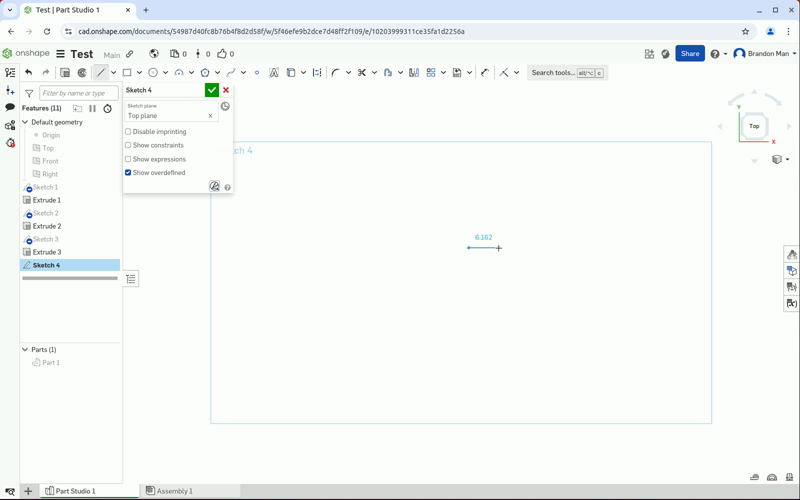
mouse_move(483, 247)
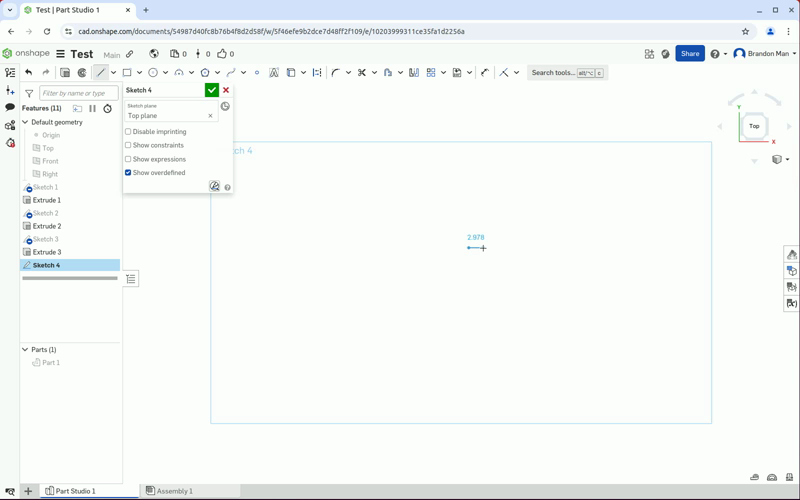
click(483, 247)
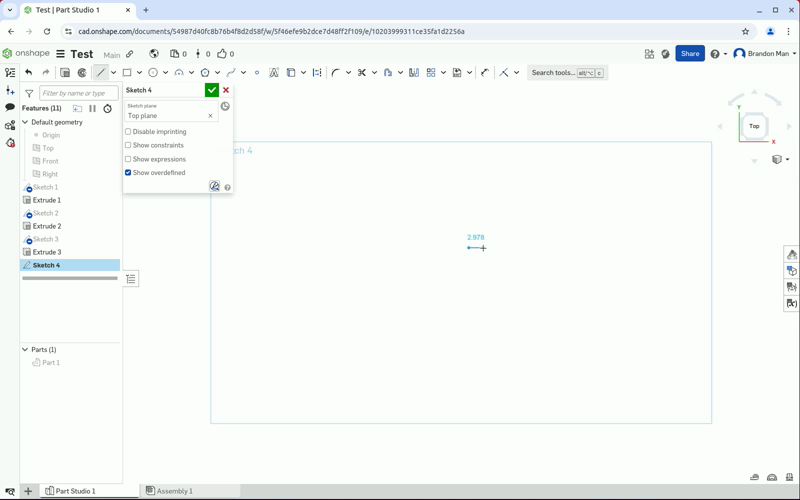
key_up(shift)
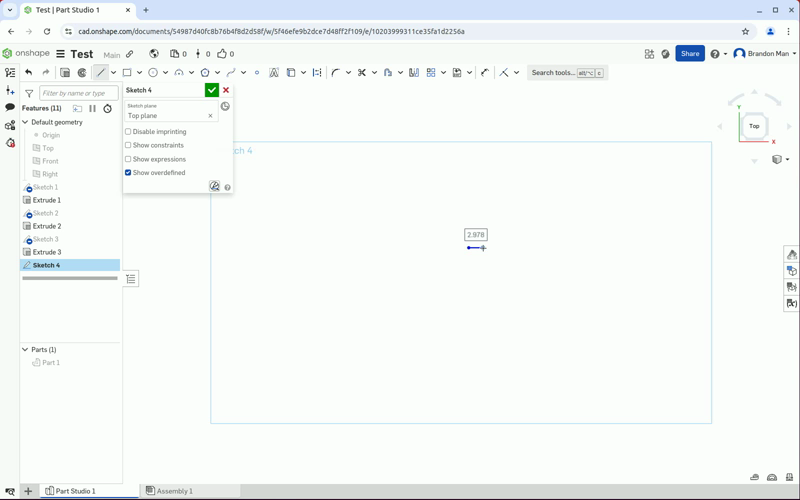
key(esc)
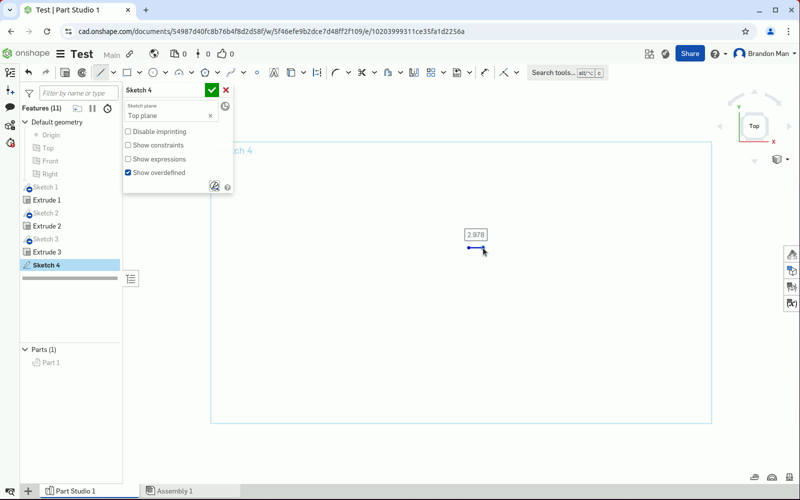
key(a)
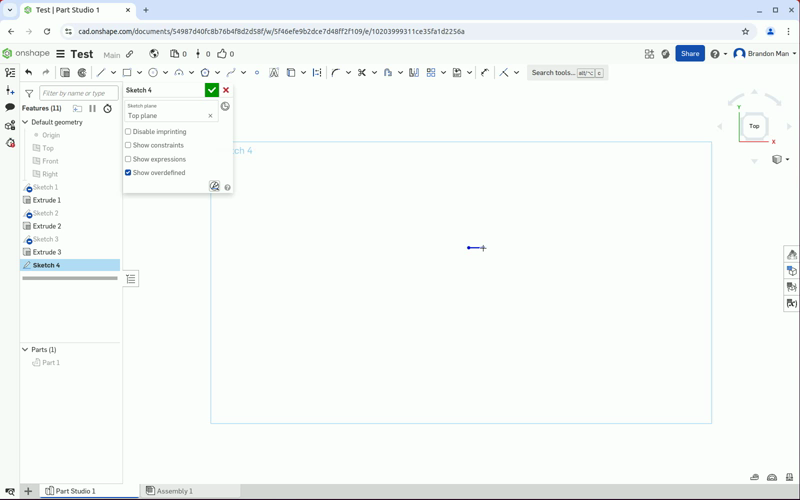
mouse_move(483, 247)
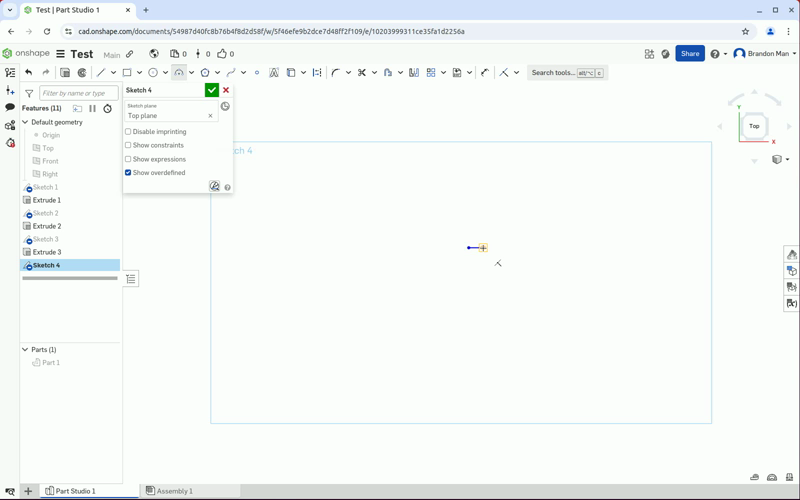
click(483, 247)
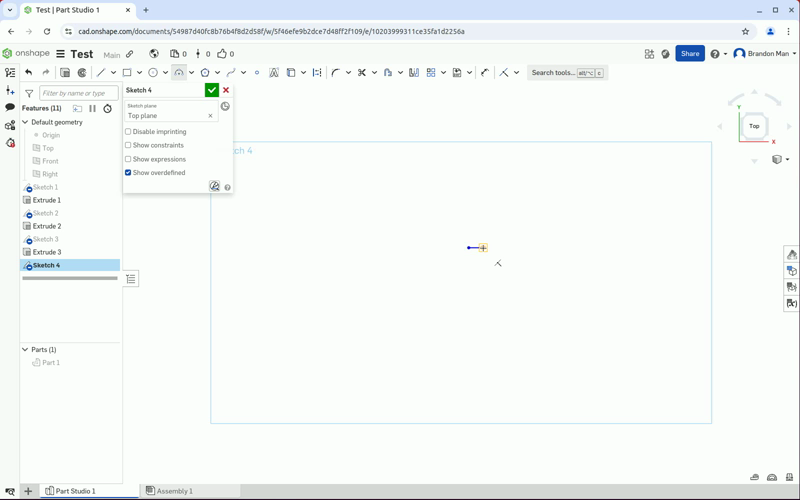
key_down(shift)
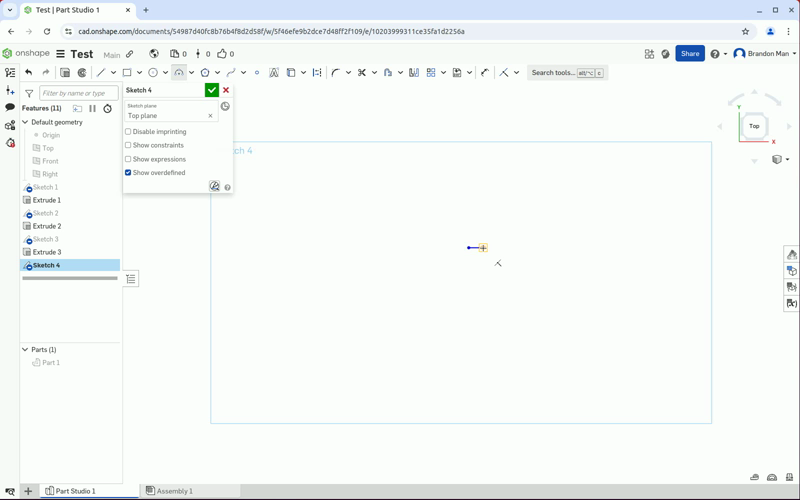
mouse_move(494, 255)
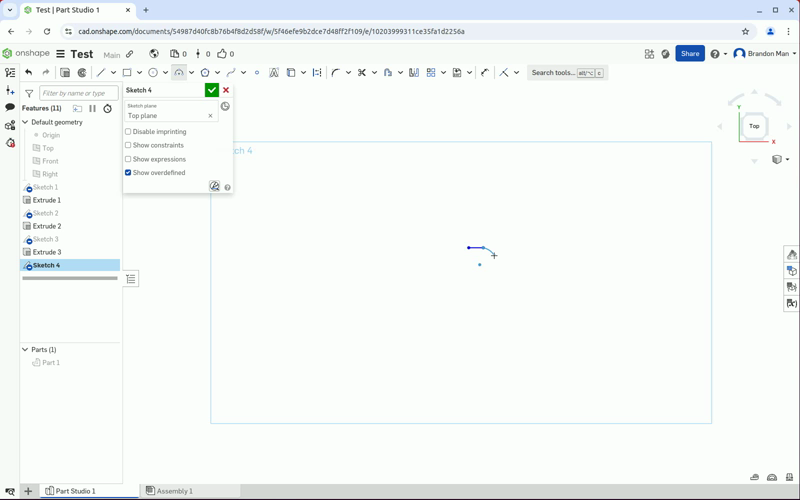
click(494, 255)
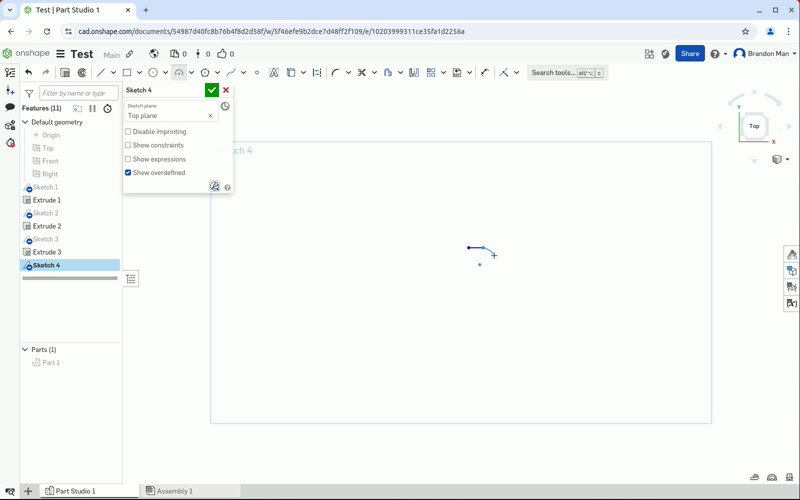
mouse_move(489, 249)
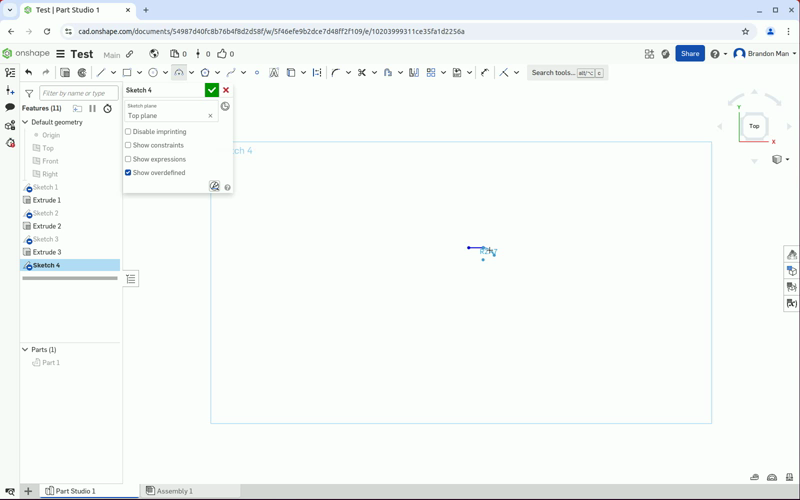
click(489, 249)
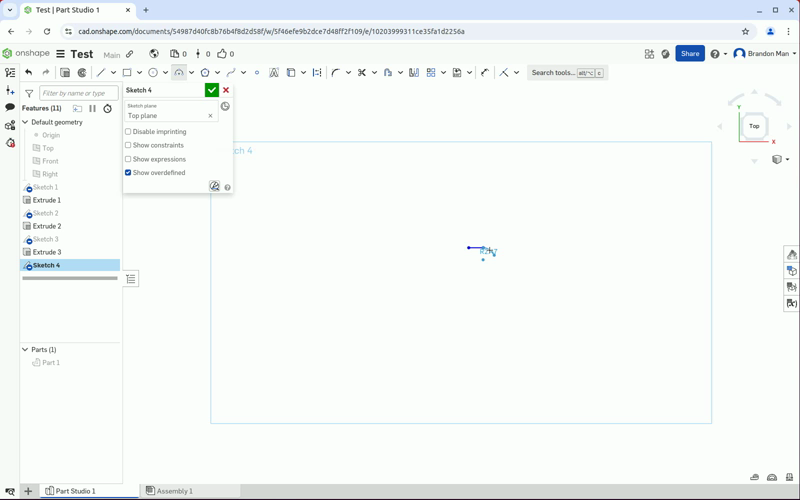
key_up(shift)
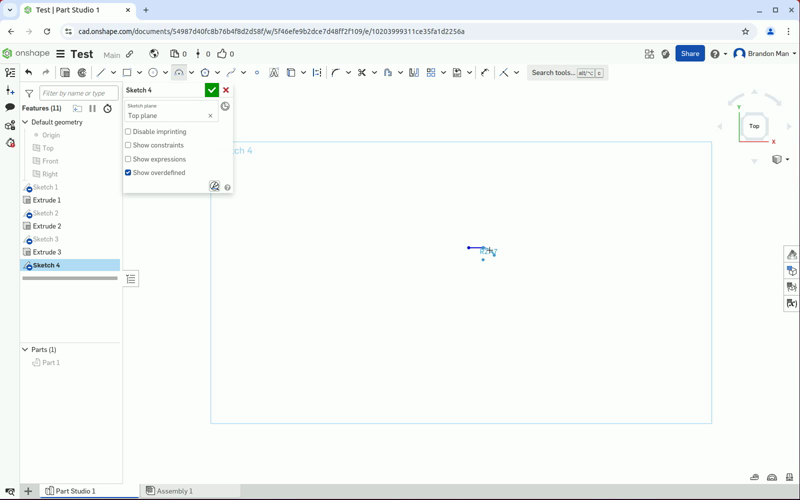
key(esc)
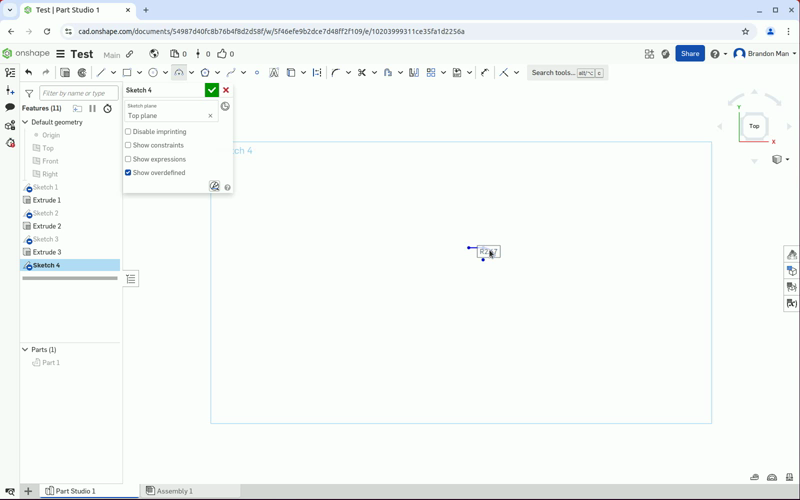
key(l)
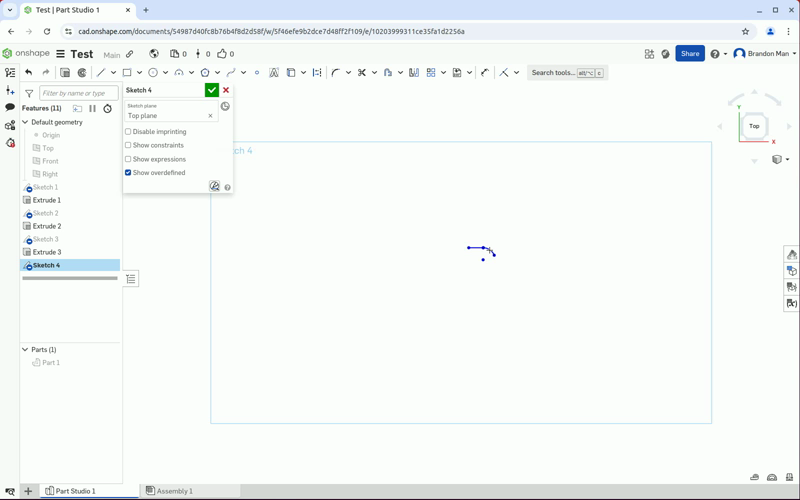
mouse_move(494, 255)
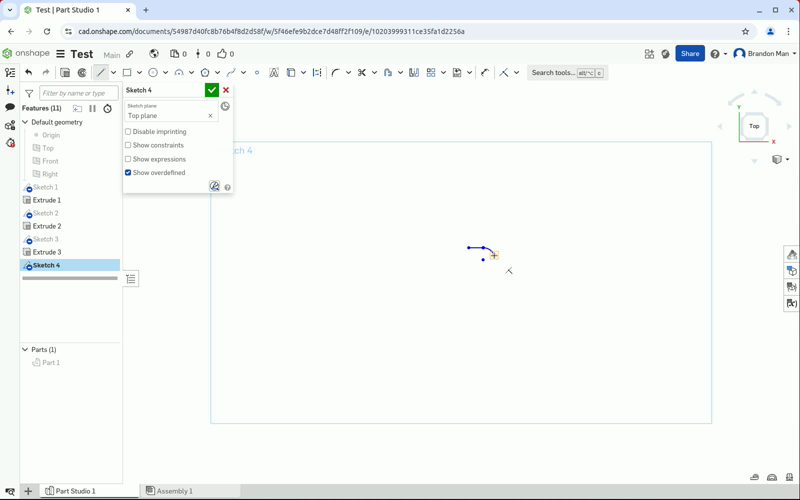
click(494, 255)
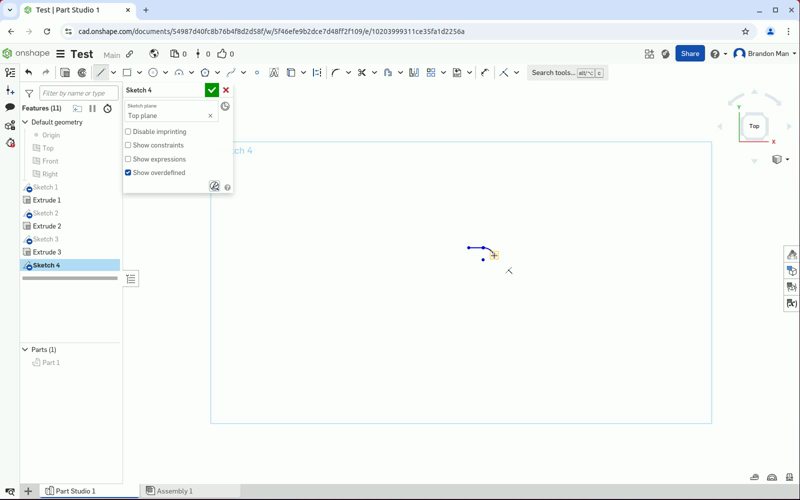
key_down(shift)
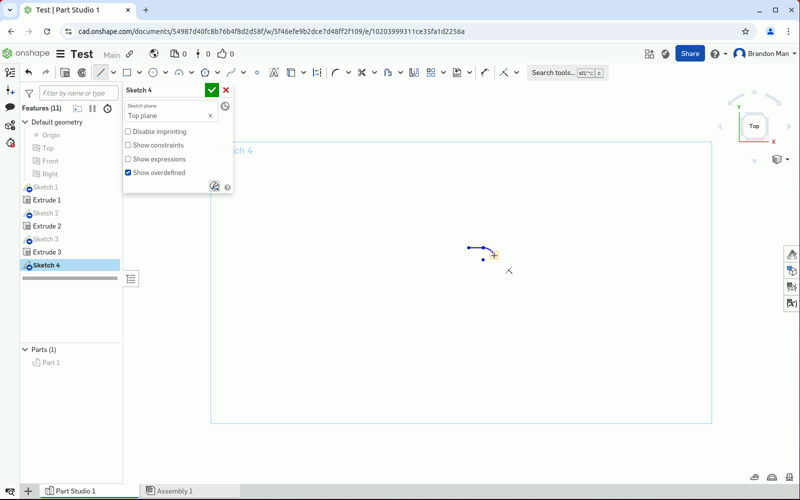
mouse_move(468, 189)
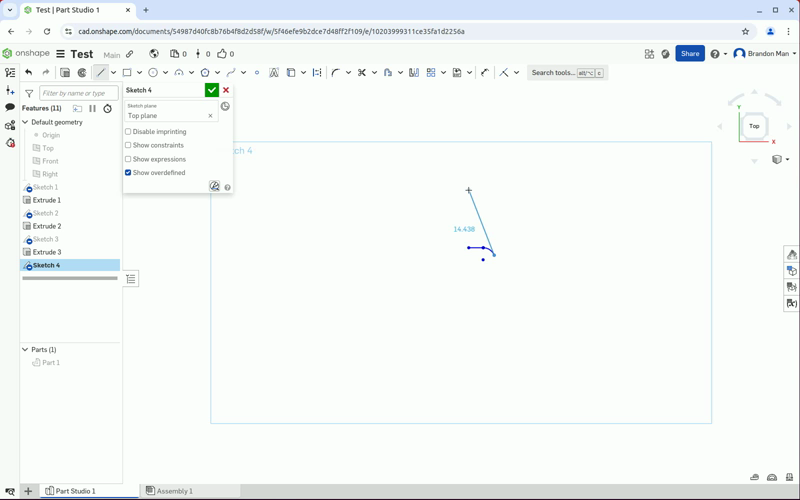
click(468, 189)
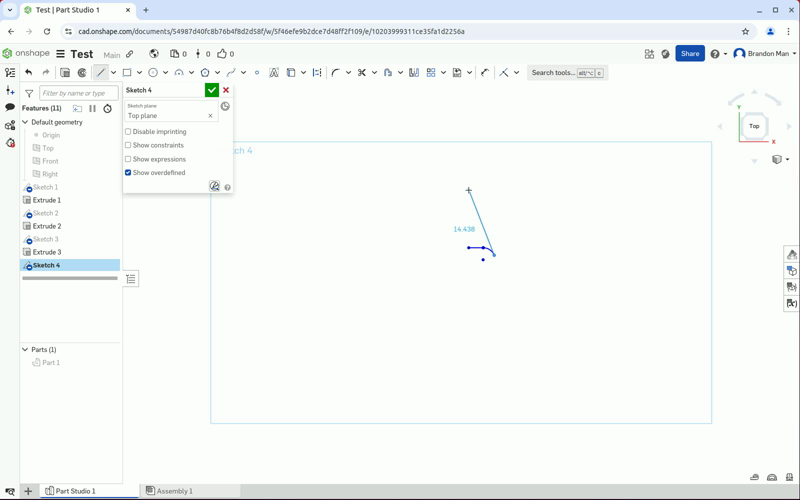
key_up(shift)
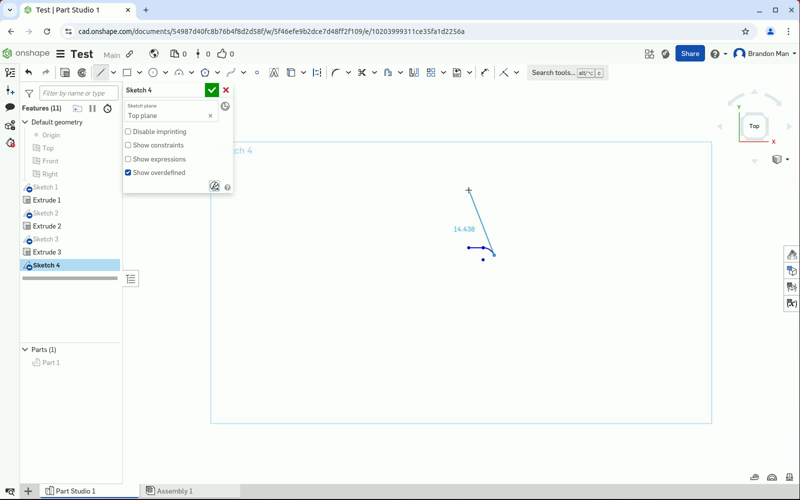
mouse_move(498, 189)
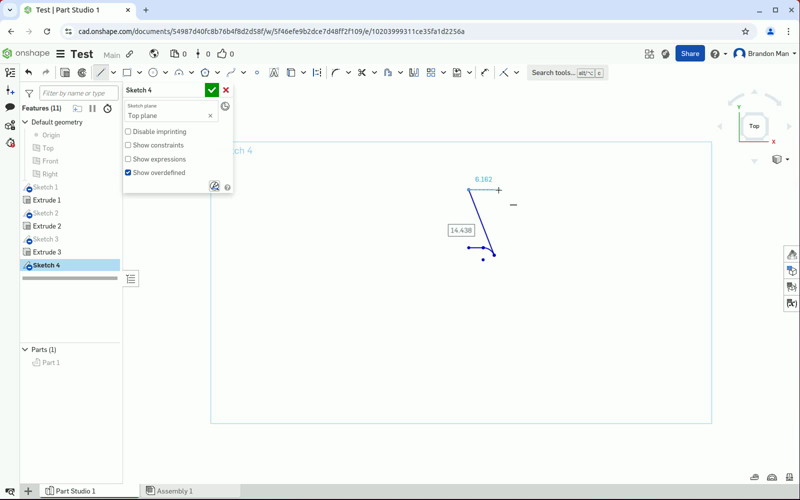
key_down(shift)
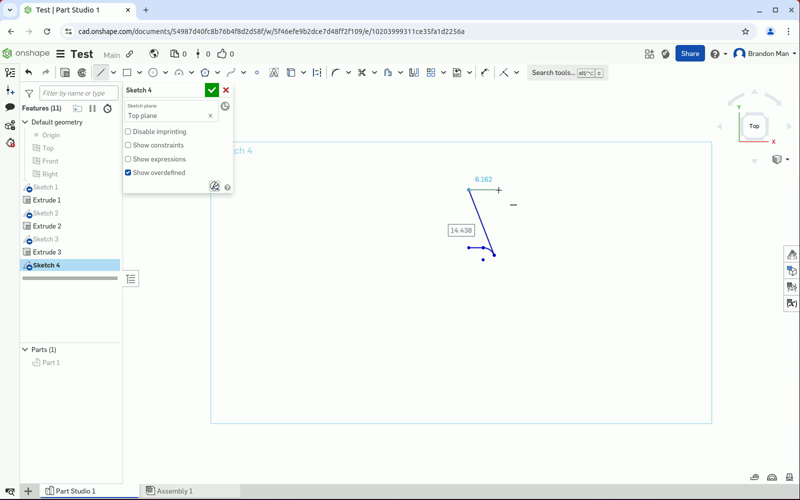
mouse_move(468, 247)
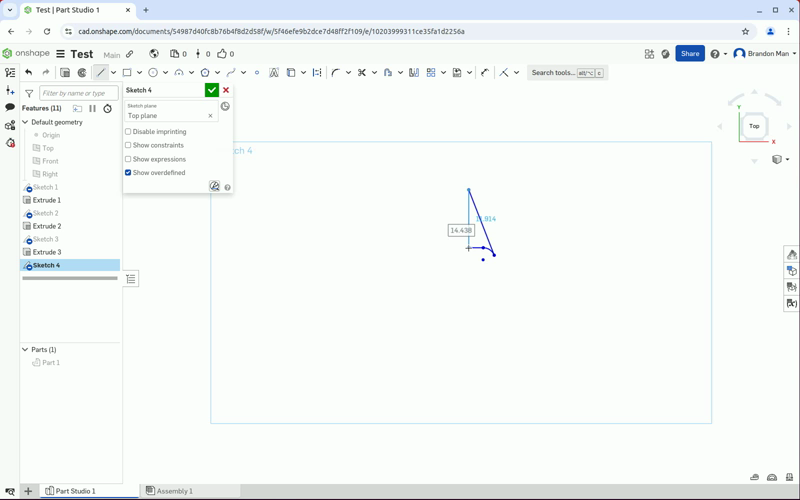
key_up(shift)
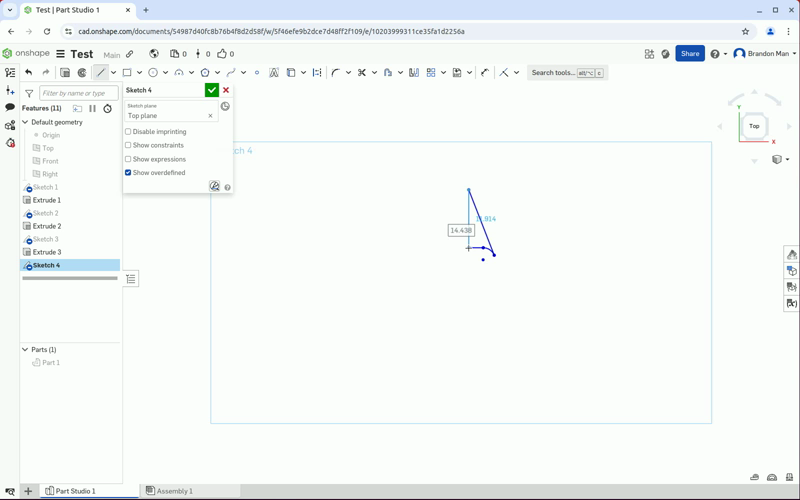
click(468, 247)
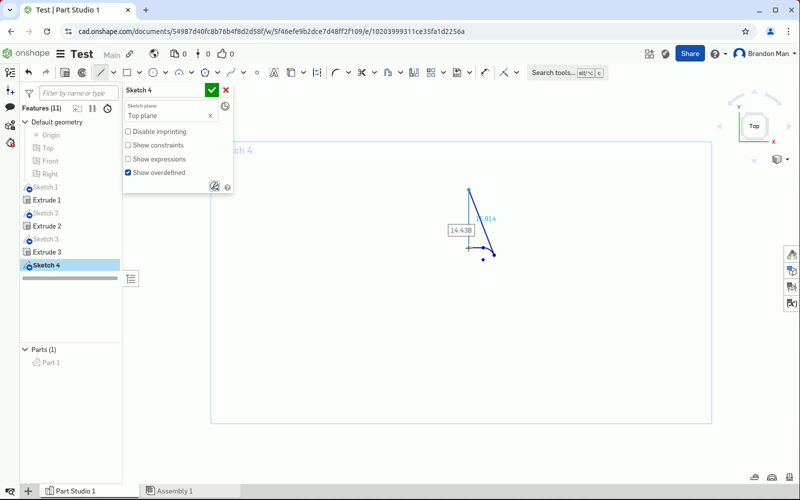
key(esc)
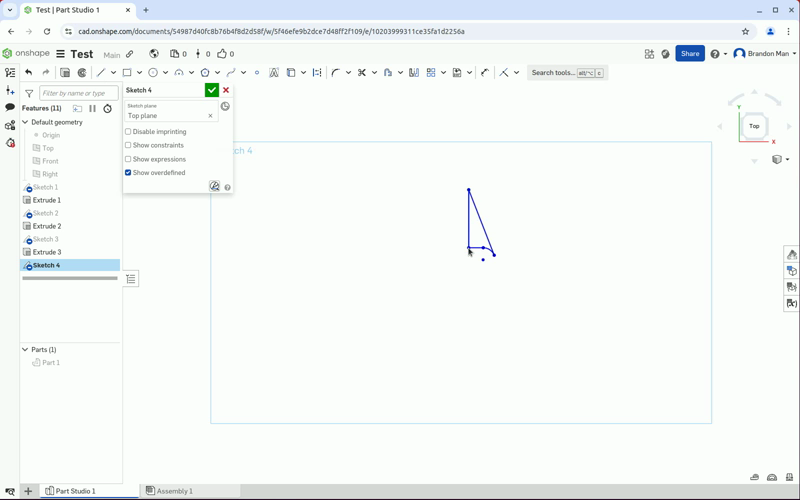
mouse_move(476, 213)
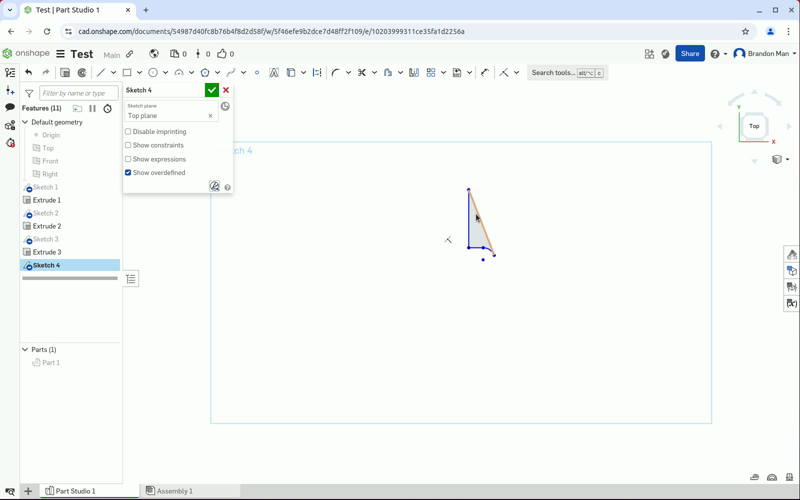
scroll(6)
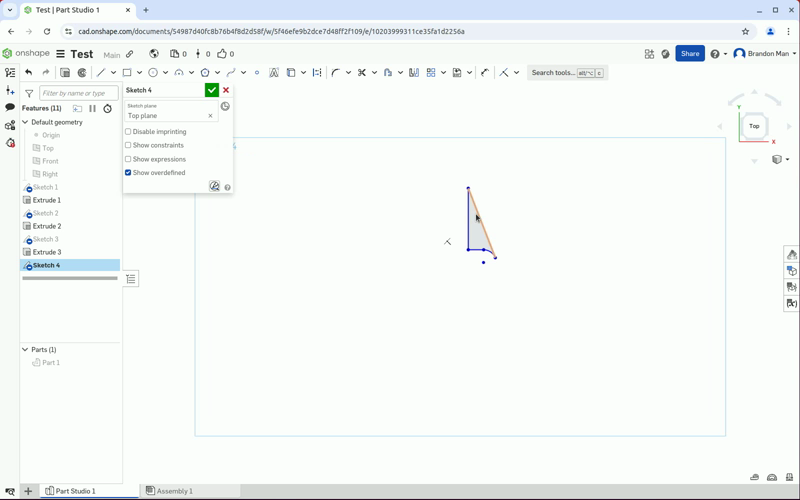
scroll(6)
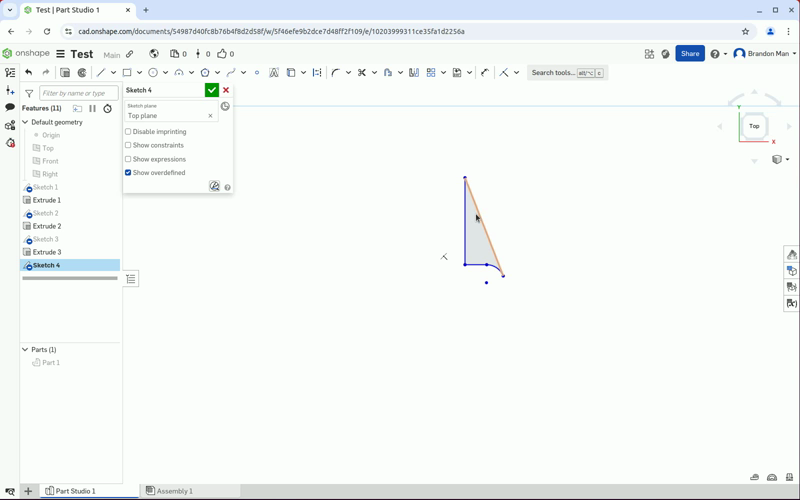
scroll(6)
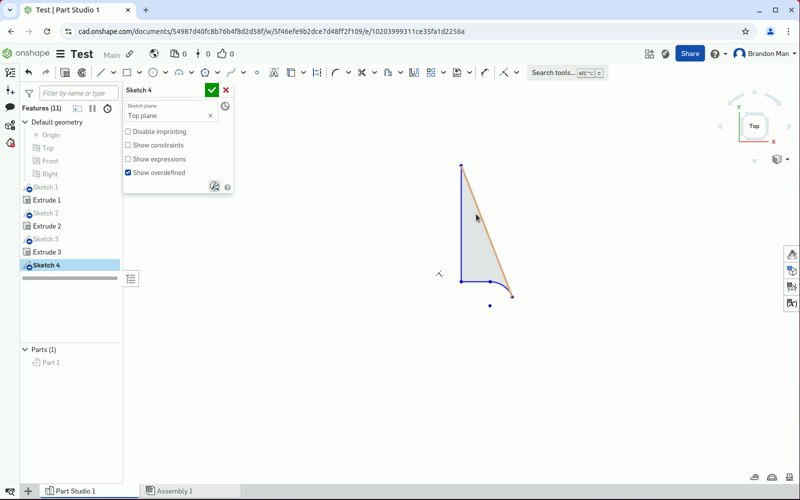
scroll(6)
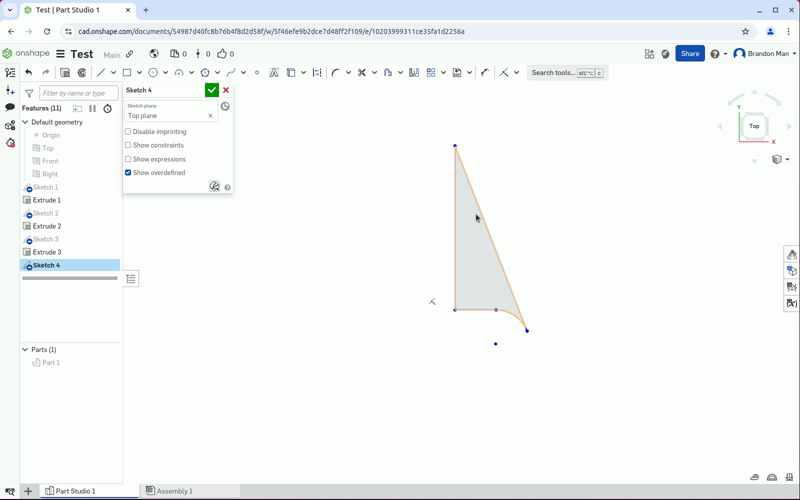
scroll(6)
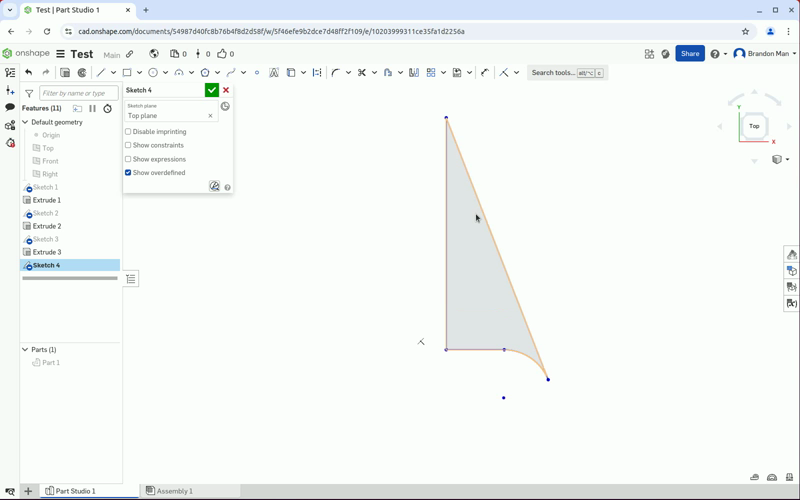
scroll(6)
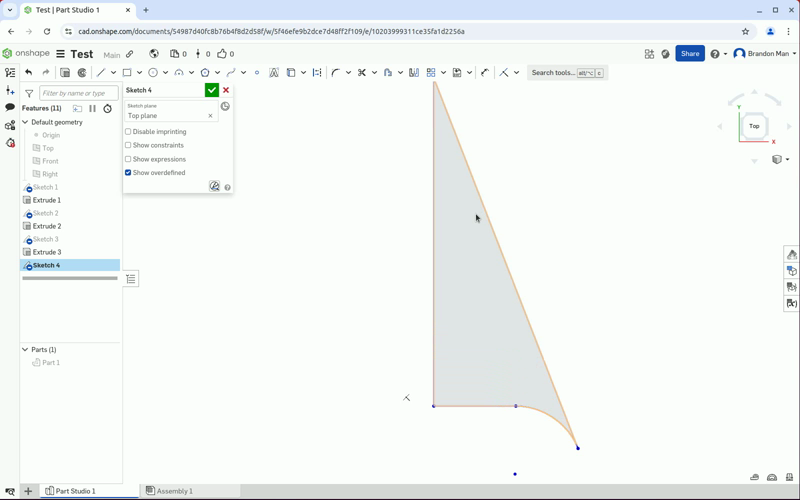
scroll(6)
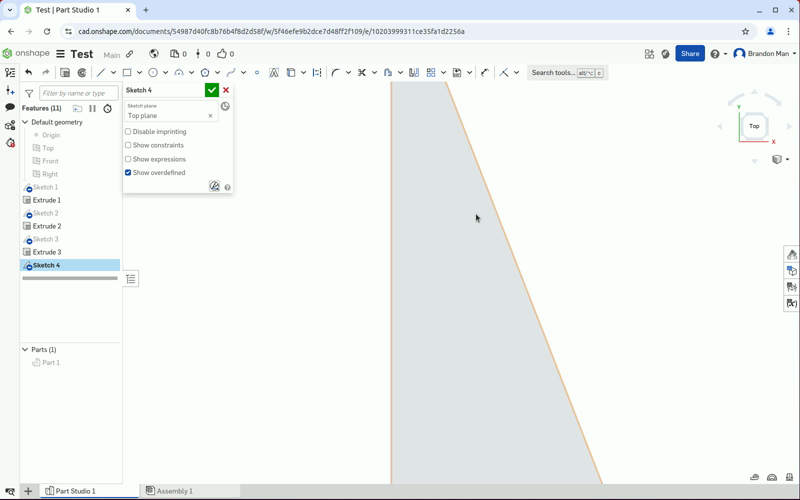
click(476, 213)
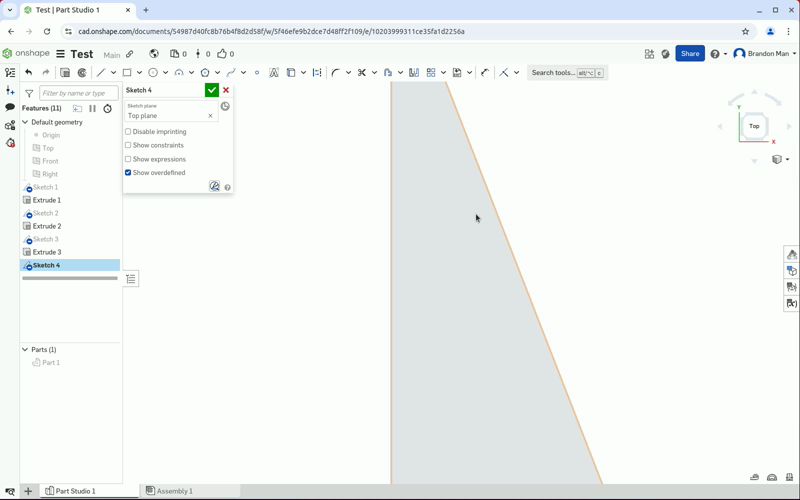
scroll(-6)
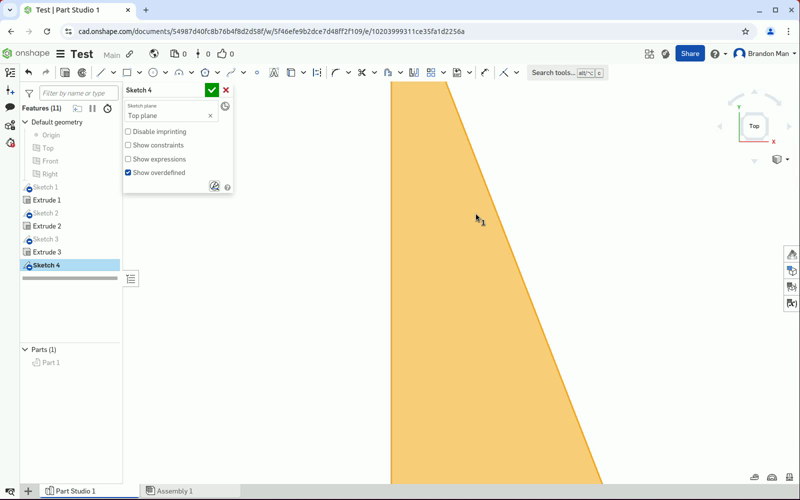
scroll(-6)
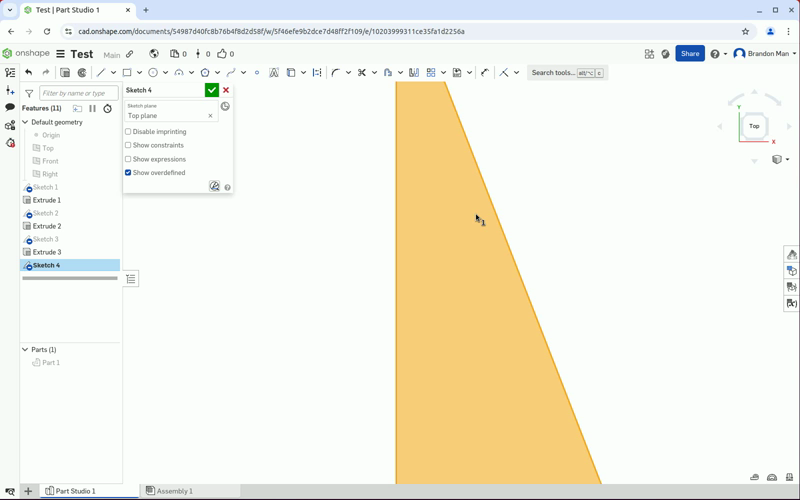
scroll(-6)
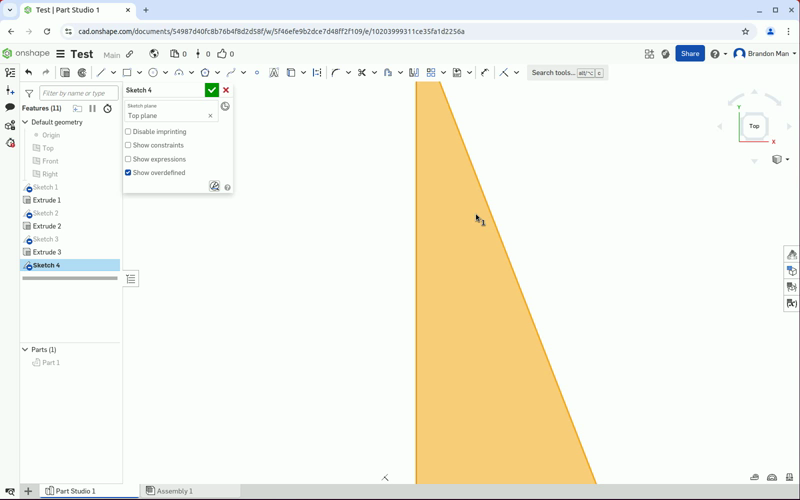
scroll(-6)
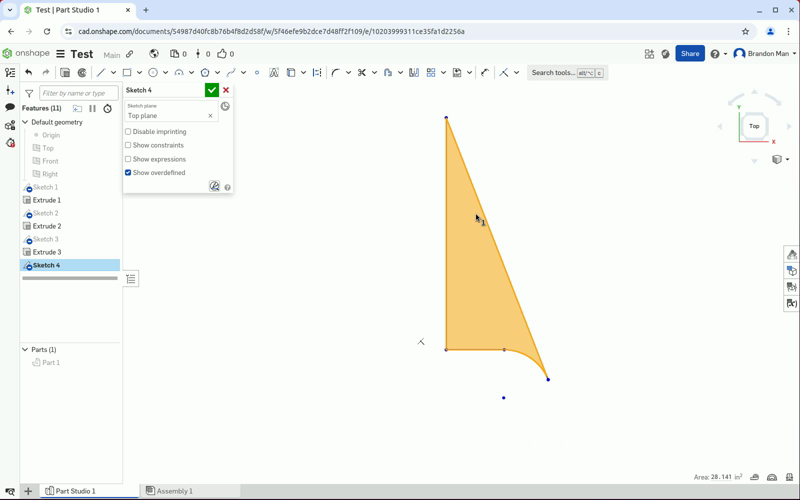
scroll(-6)
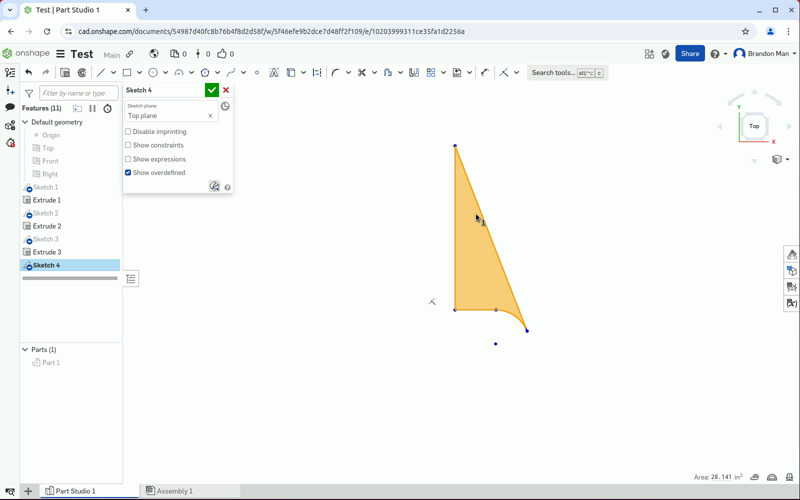
scroll(-6)
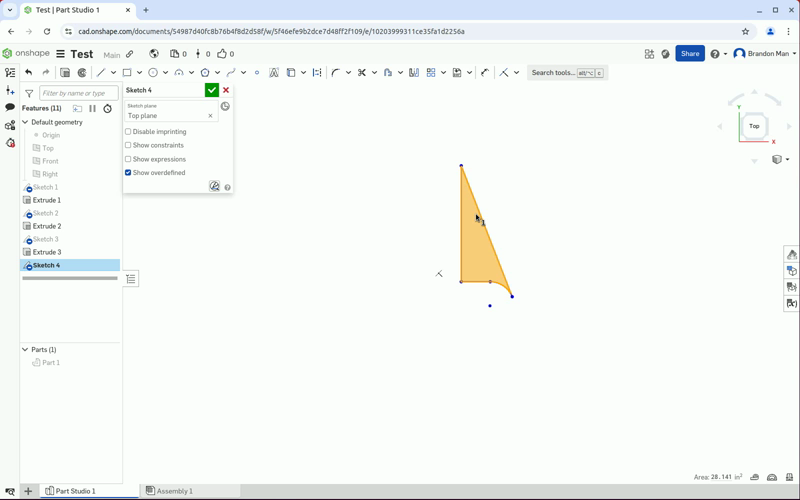
scroll(-6)
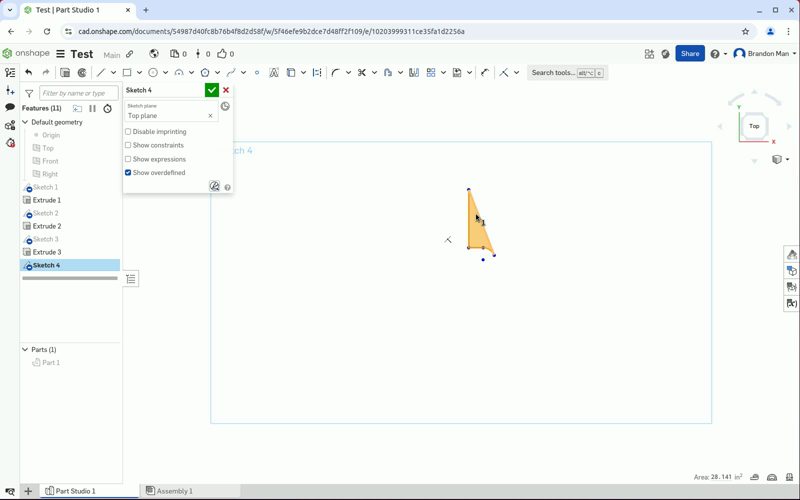
mouse_move(73, 352)
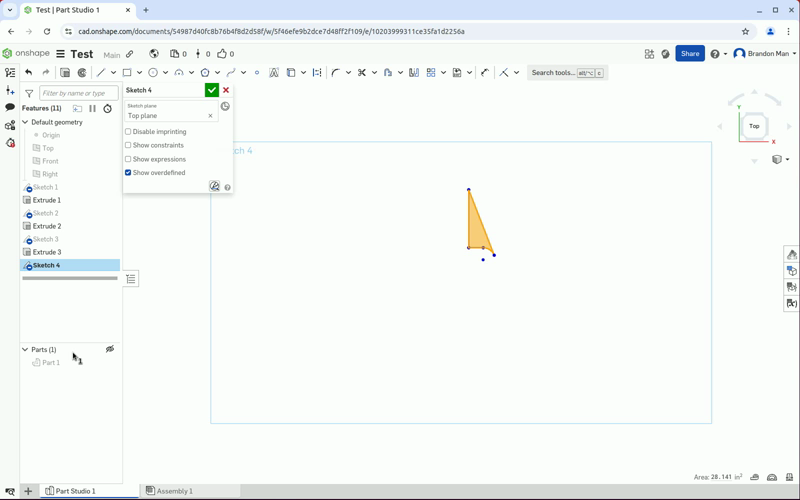
key(shift+y)
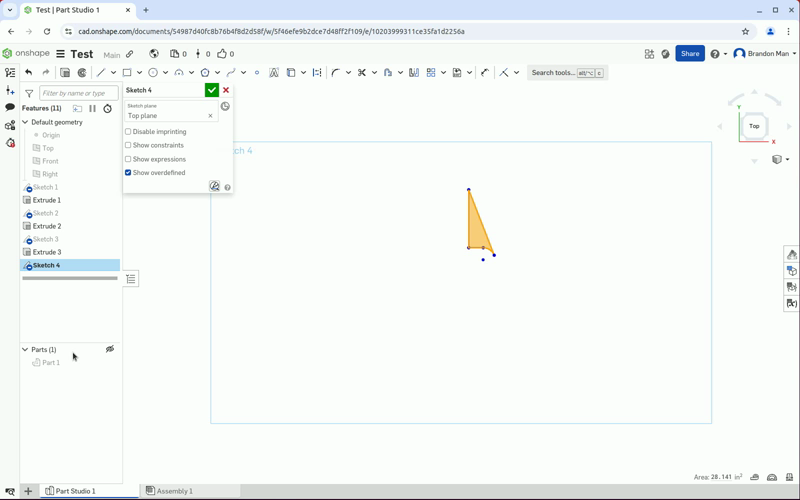
key(shift+e)
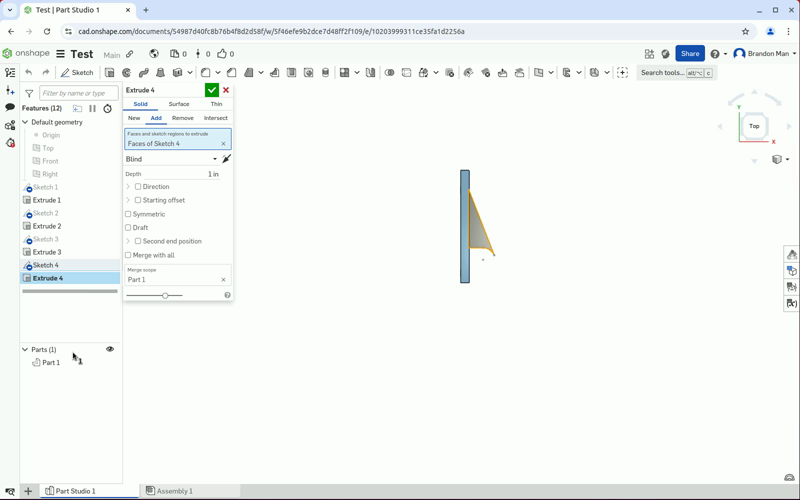
mouse_move(143, 106)
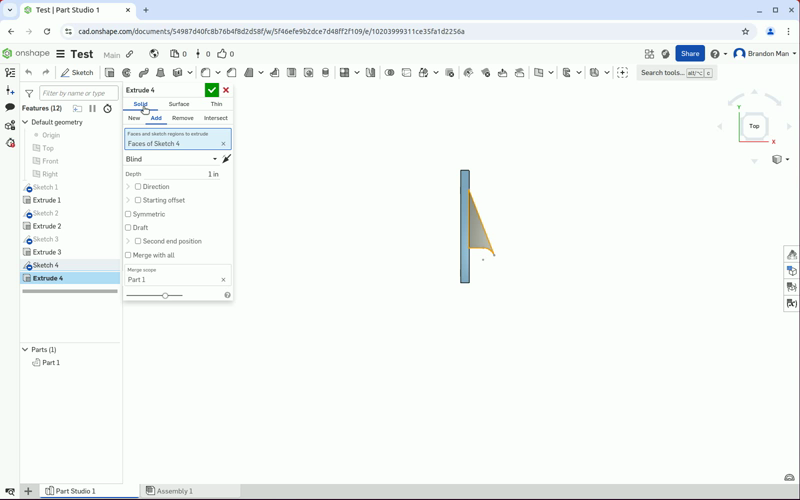
click(143, 106)
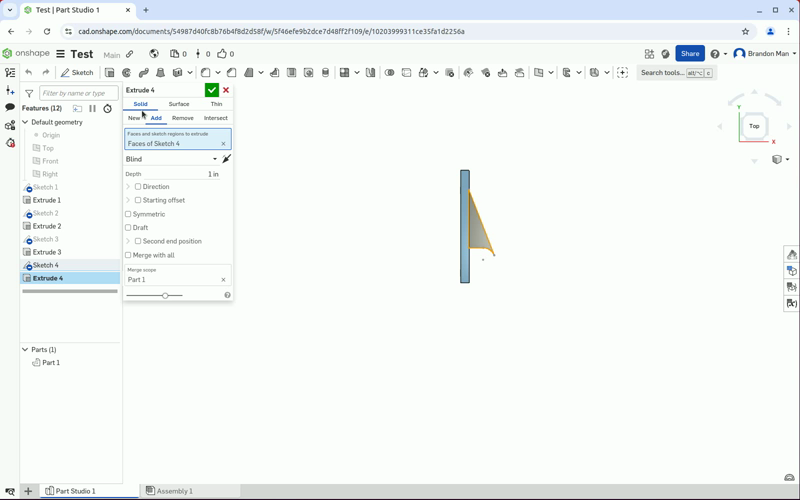
mouse_move(137, 120)
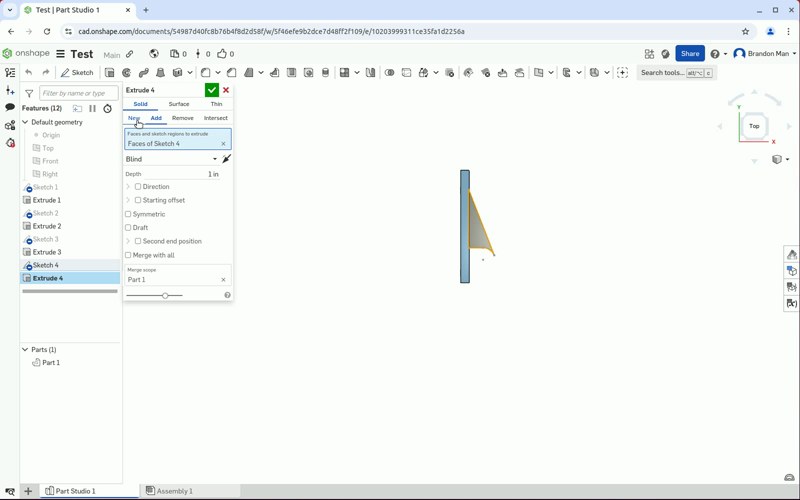
click(137, 120)
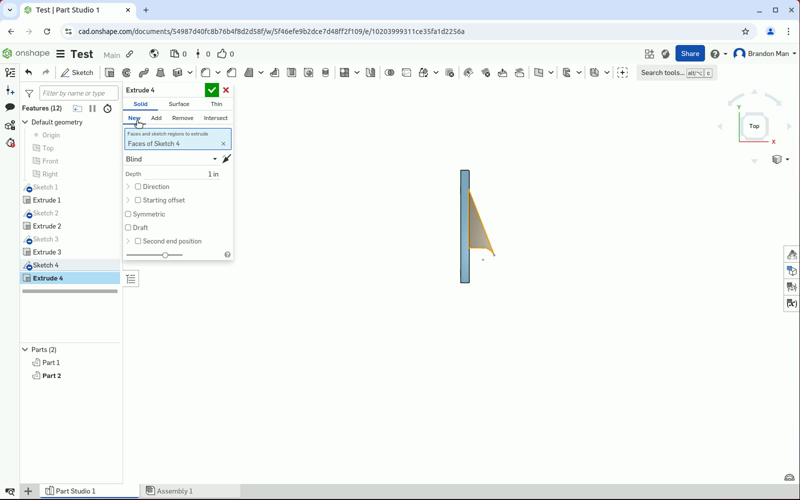
key(tab, 4)
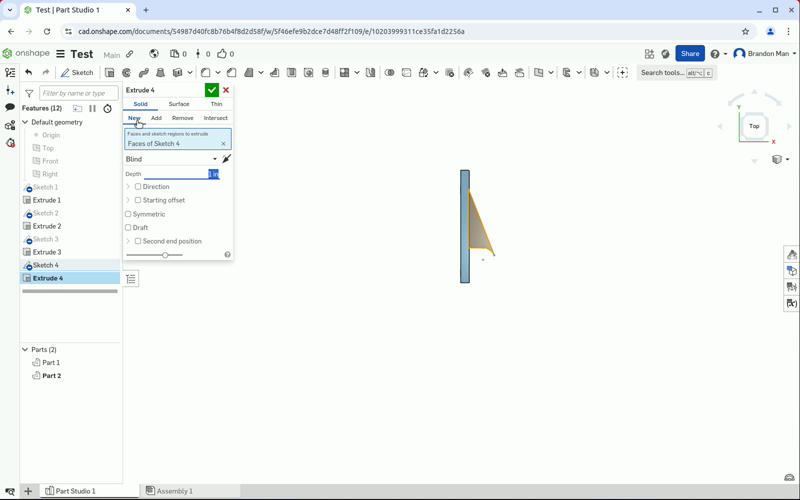
text(1.685)
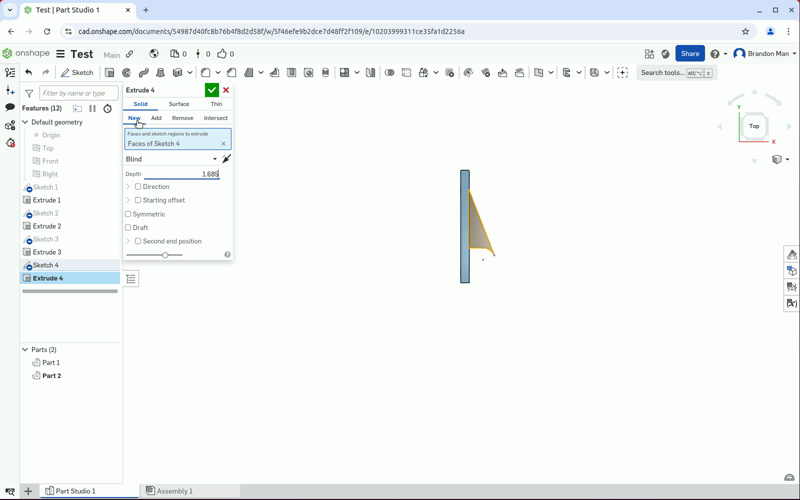
key(enter)
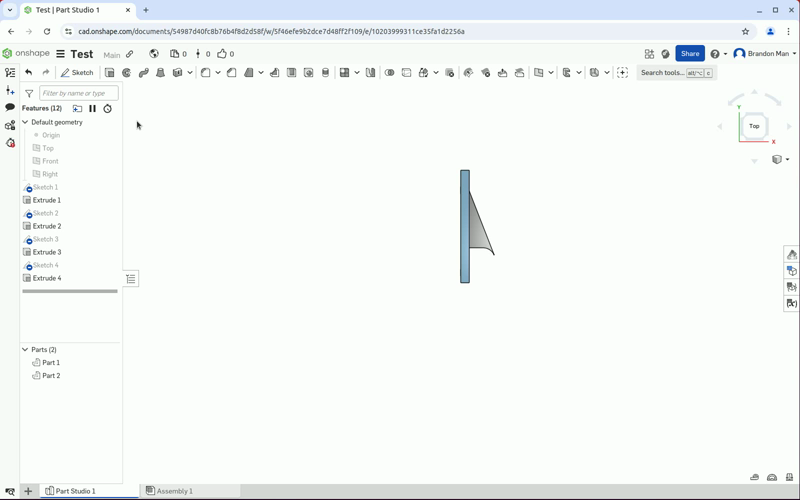
key(shift+h)
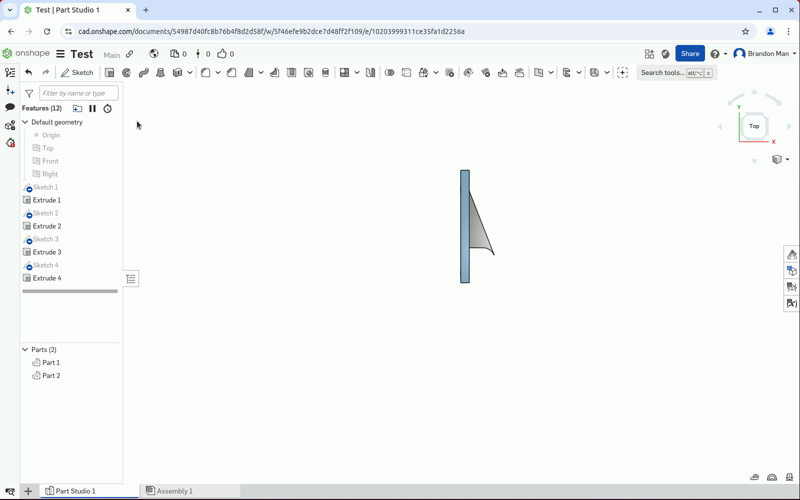
key(shift+h)
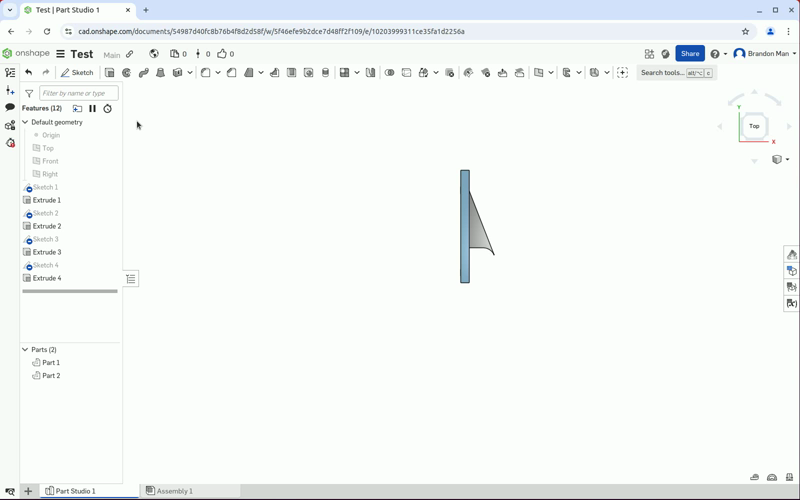
mouse_move(73, 189)
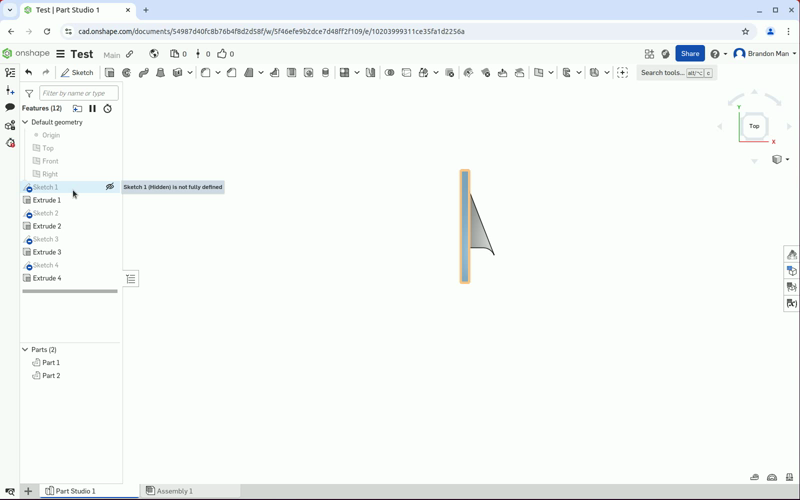
click(73, 189)
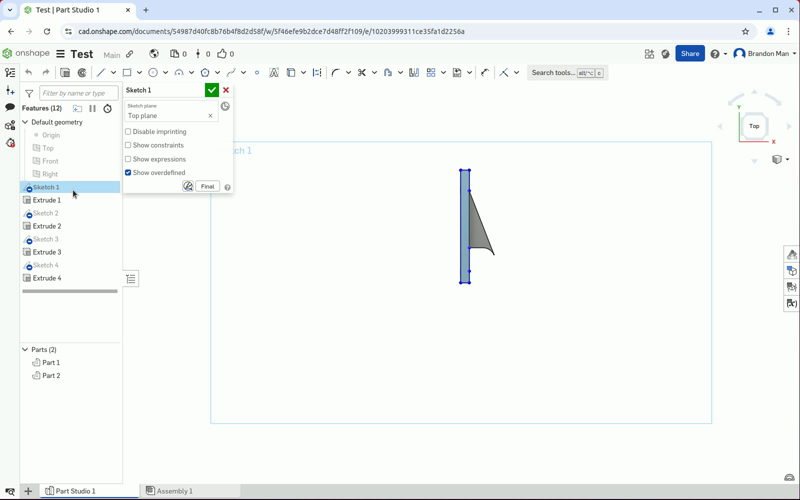
mouse_move(229, 92)
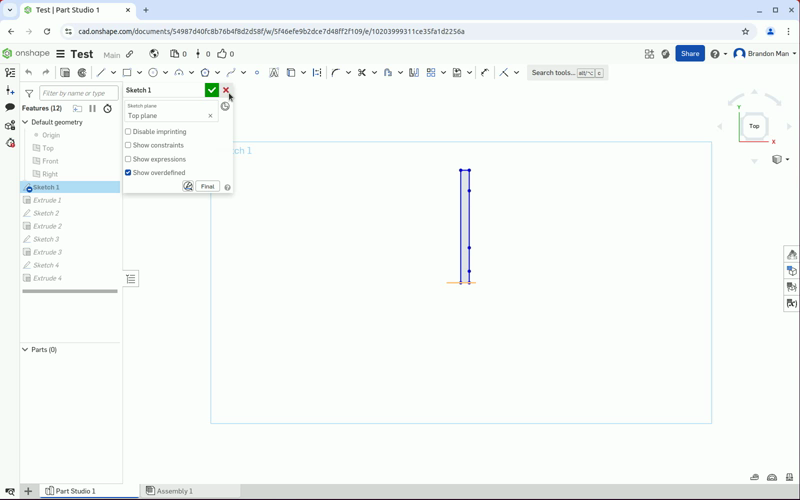
click(229, 92)
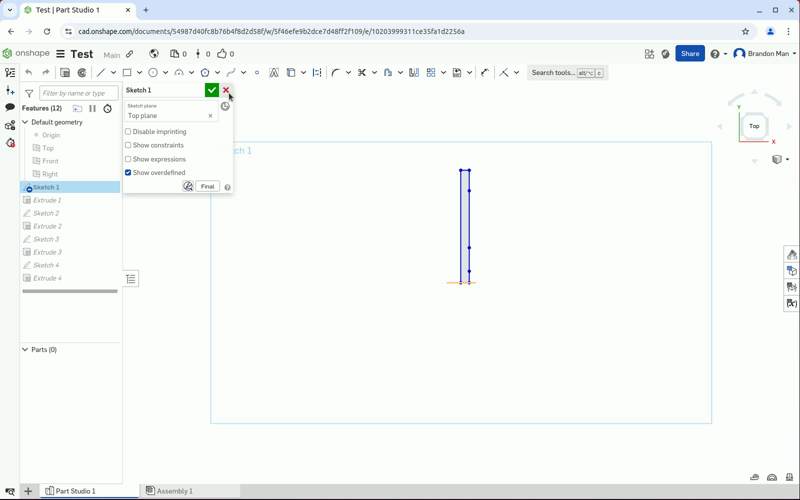
key(shift+s)
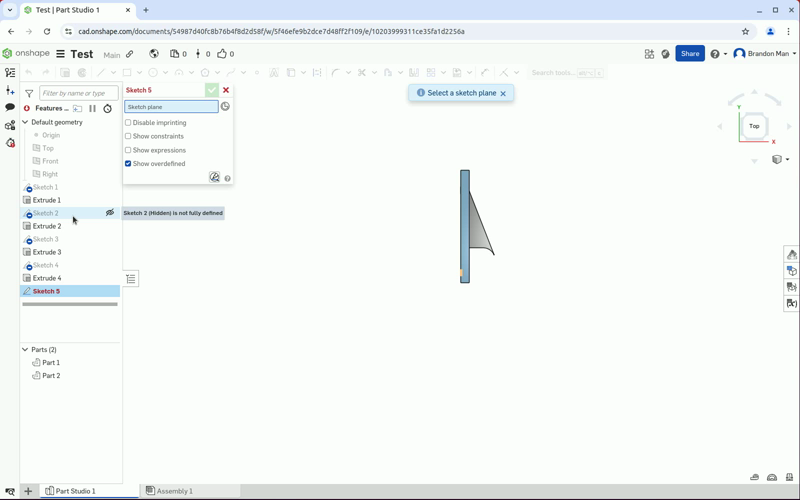
scroll(3)
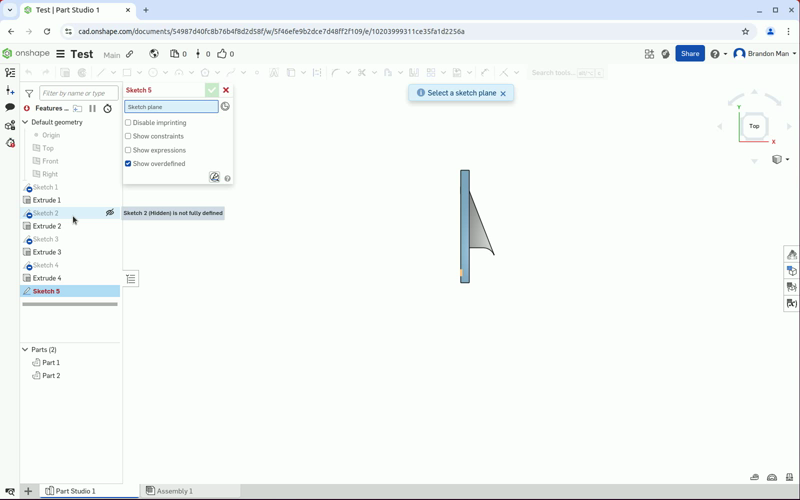
mouse_move(73, 150)
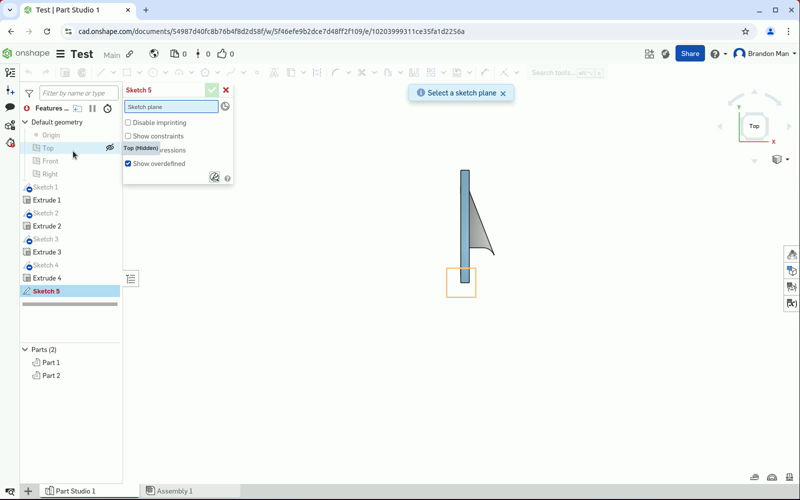
click(73, 150)
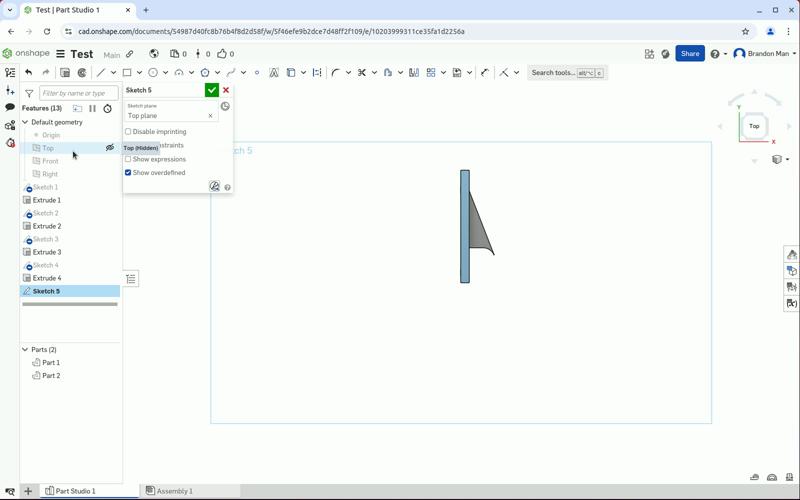
mouse_move(73, 352)
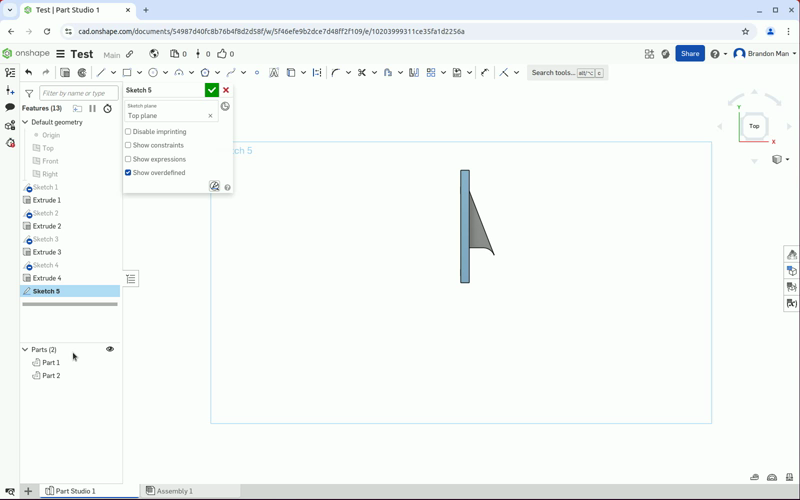
key(y)
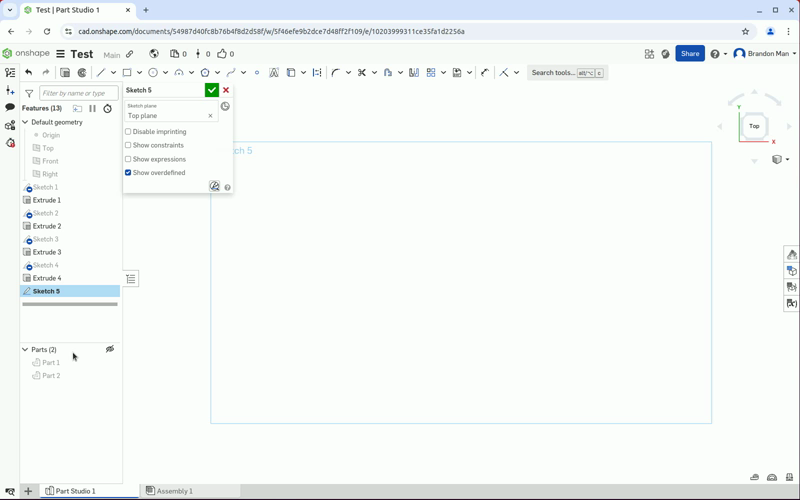
key(l)
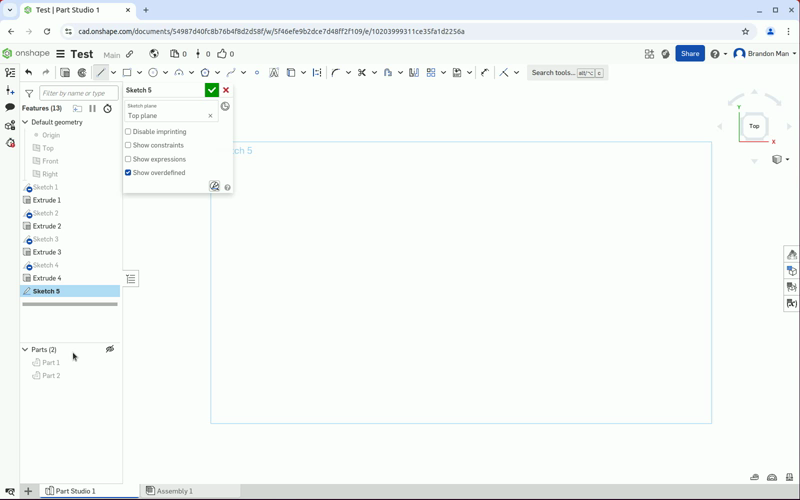
key_down(shift)
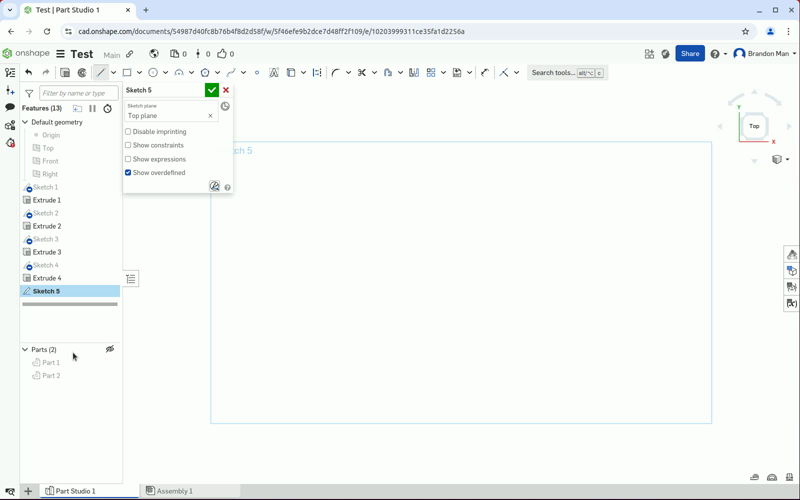
mouse_move(468, 270)
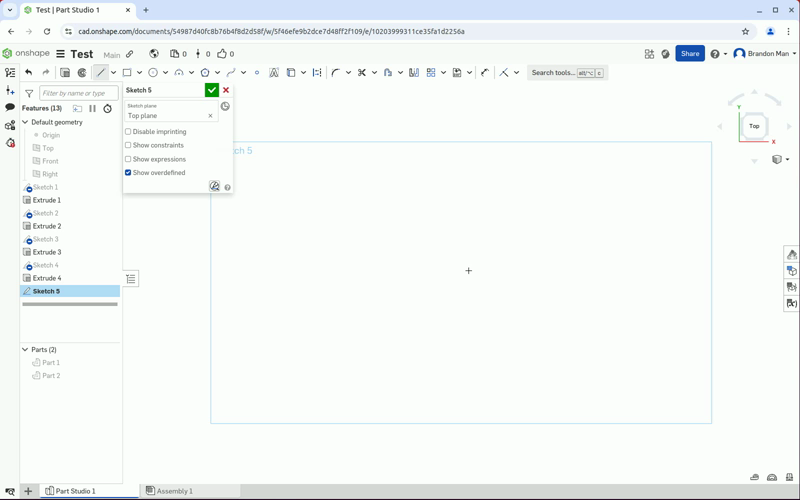
click(468, 270)
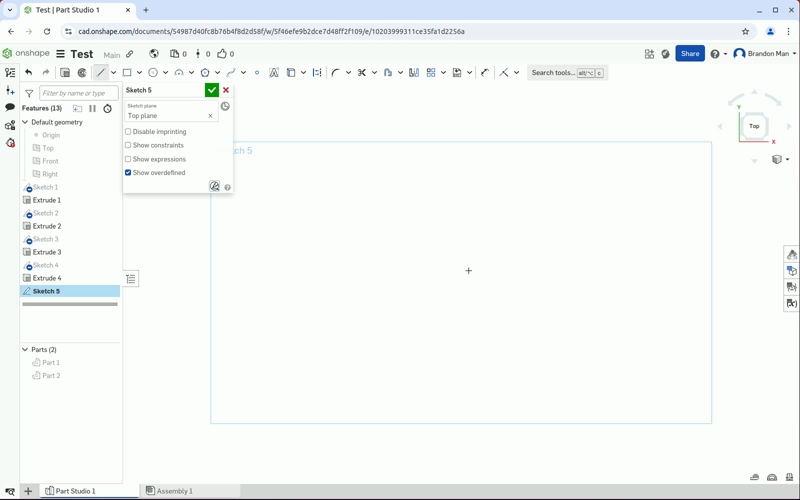
key_up(shift)
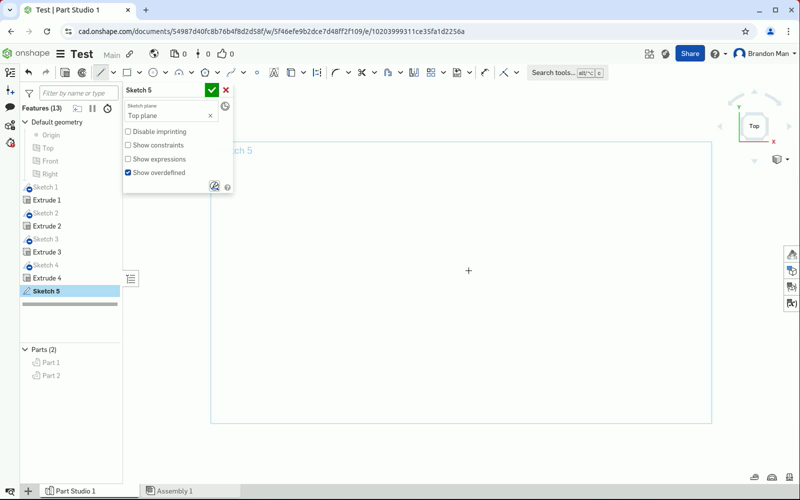
key_down(shift)
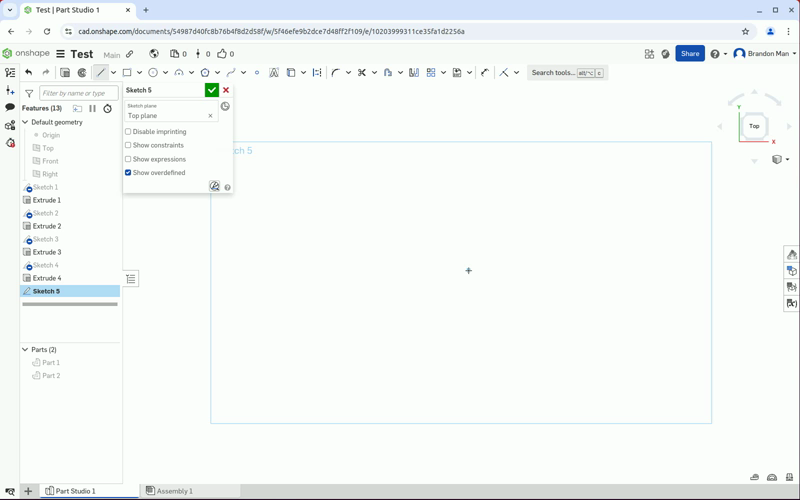
mouse_move(498, 270)
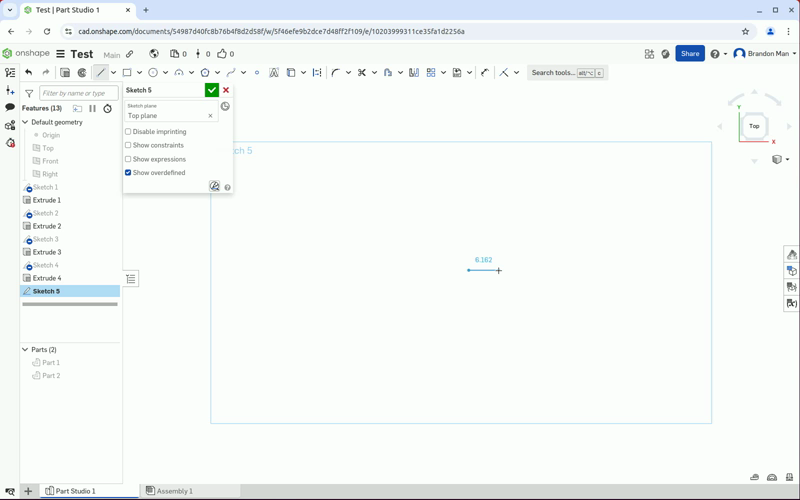
mouse_move(483, 270)
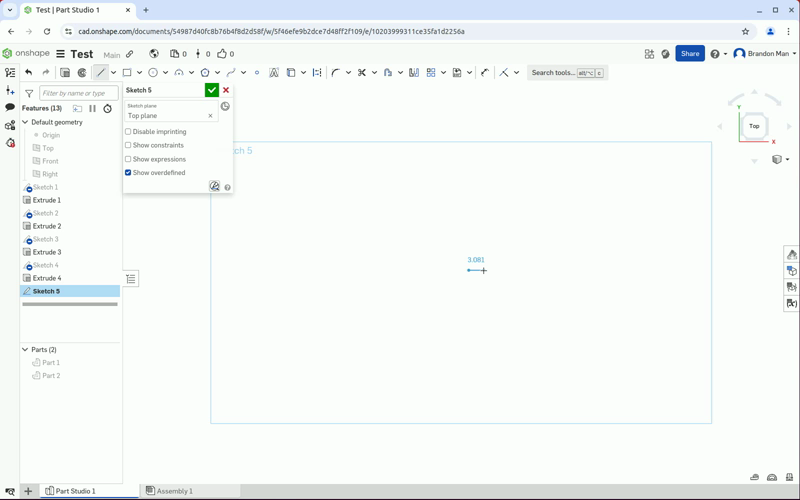
click(483, 270)
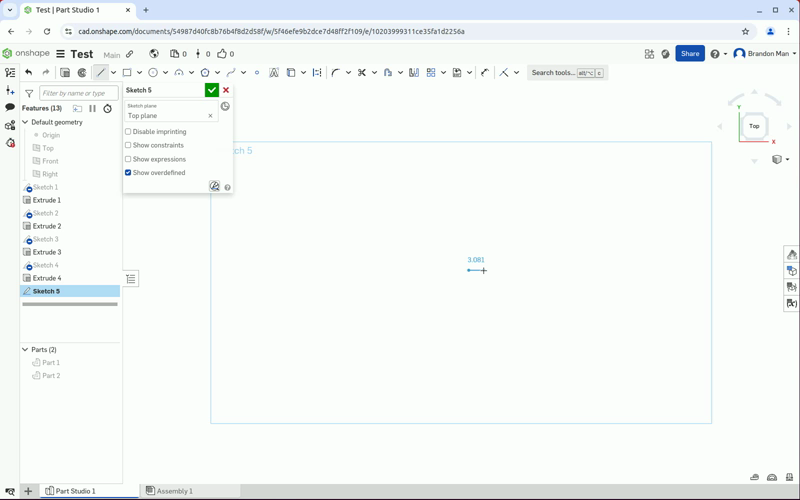
key_up(shift)
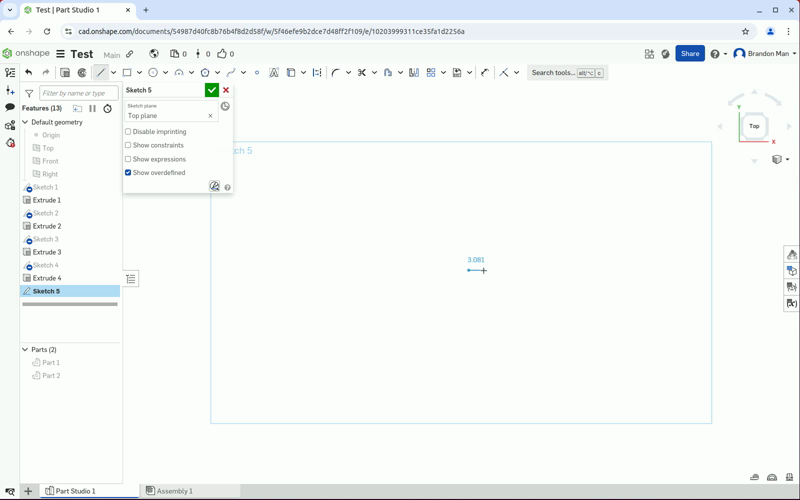
key(esc)
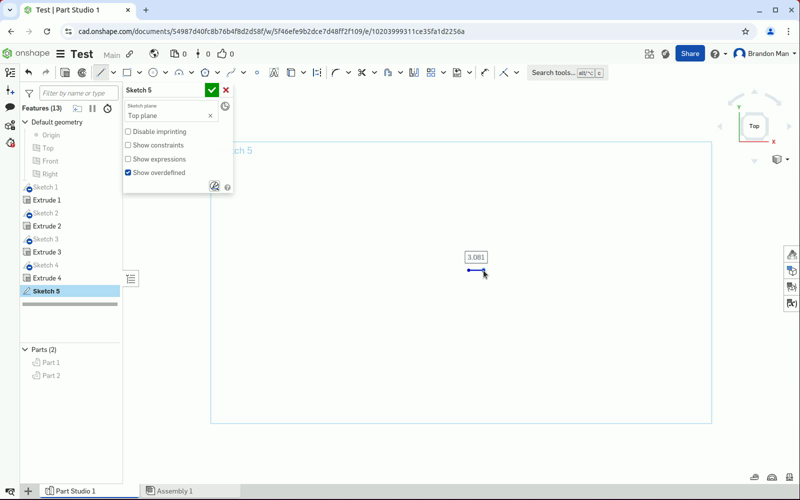
key(a)
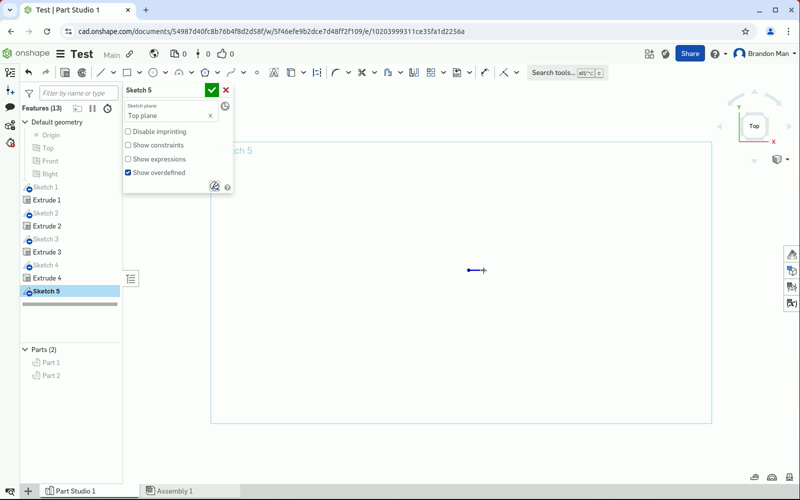
mouse_move(483, 270)
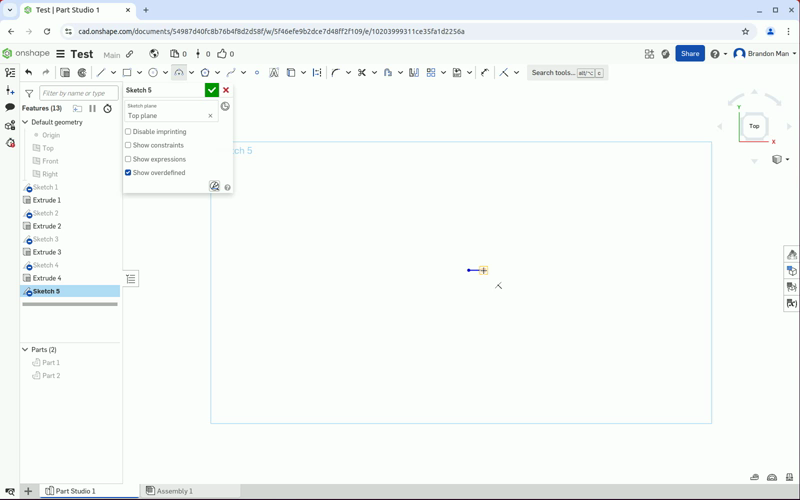
click(483, 270)
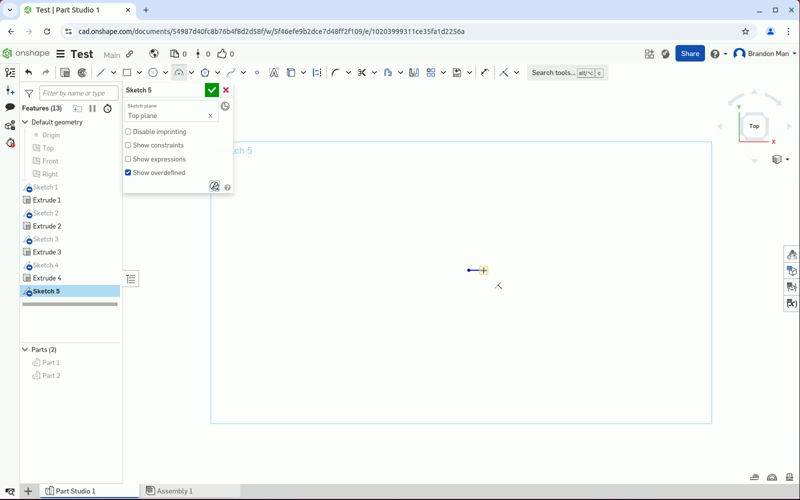
key_down(shift)
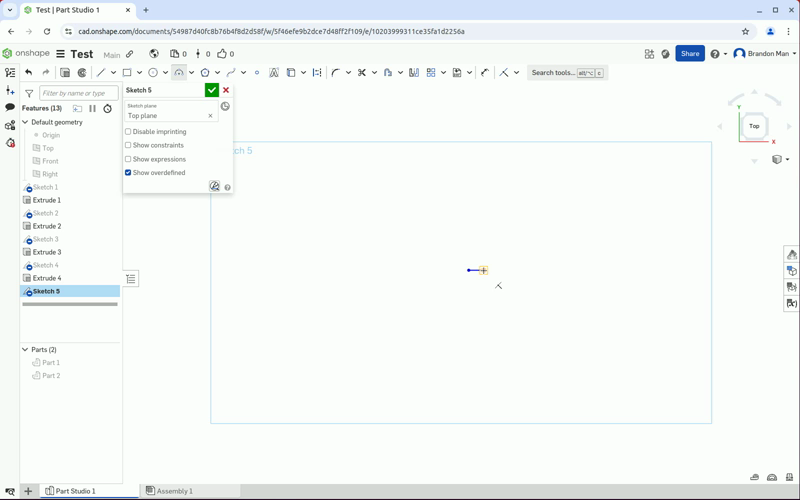
mouse_move(483, 245)
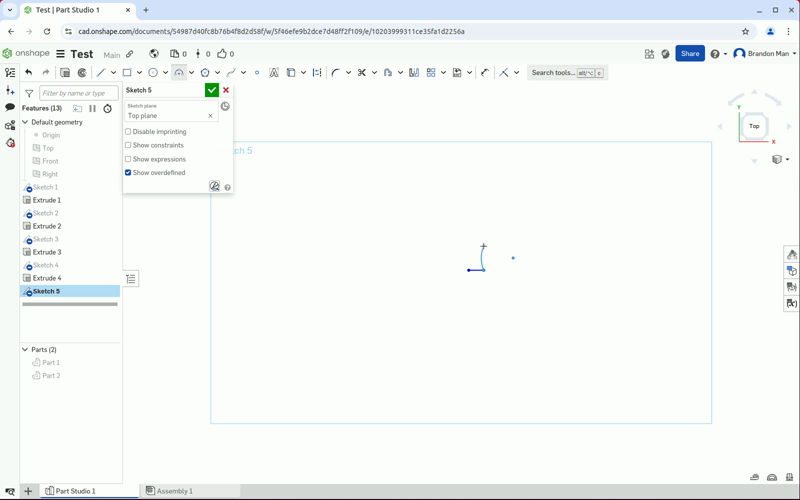
click(483, 245)
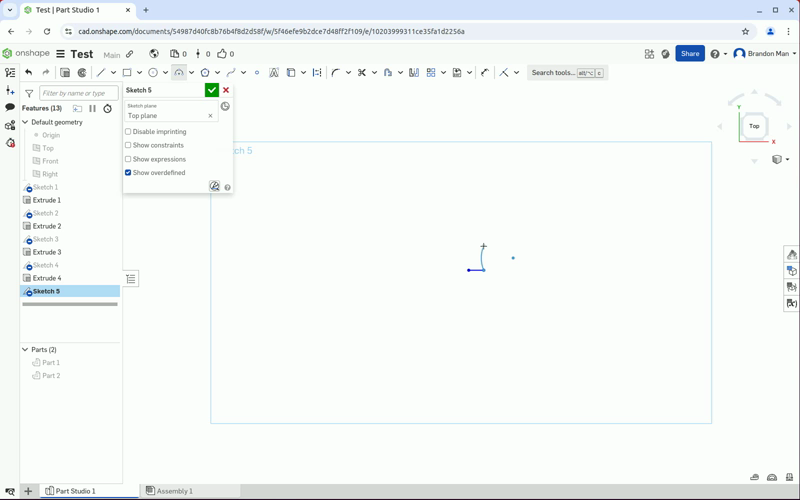
mouse_move(471, 257)
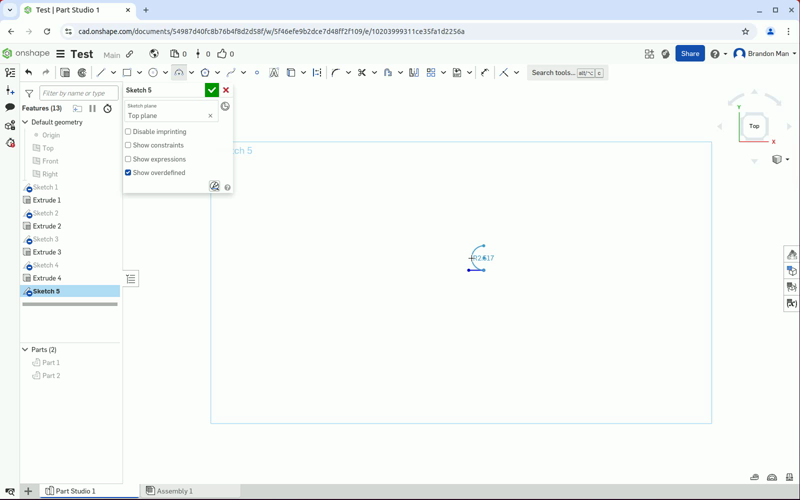
click(471, 257)
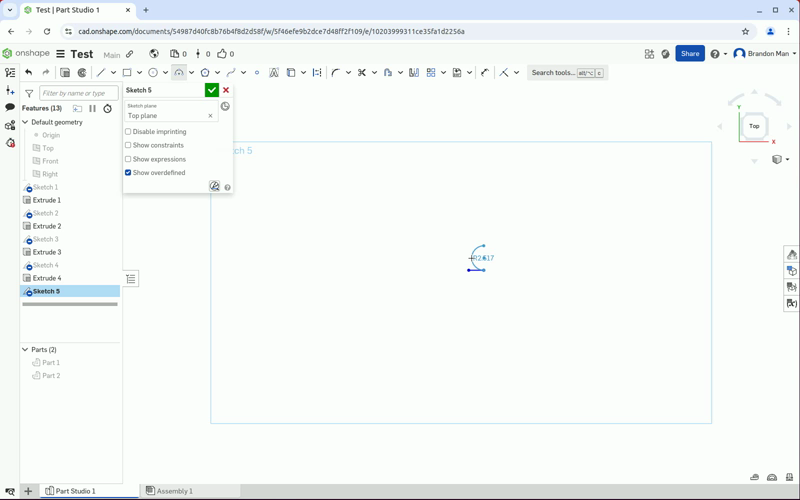
key_up(shift)
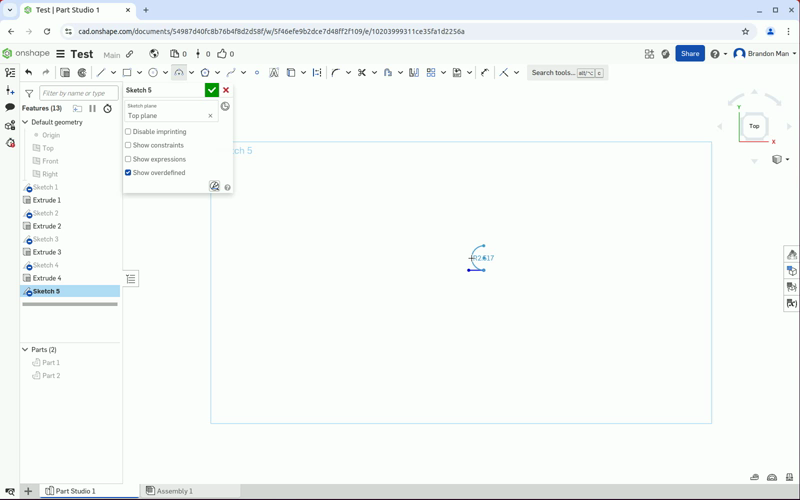
key(esc)
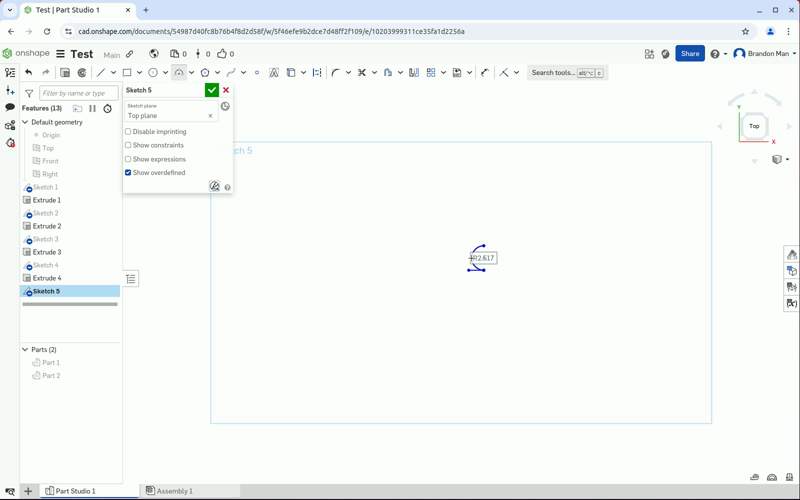
key(l)
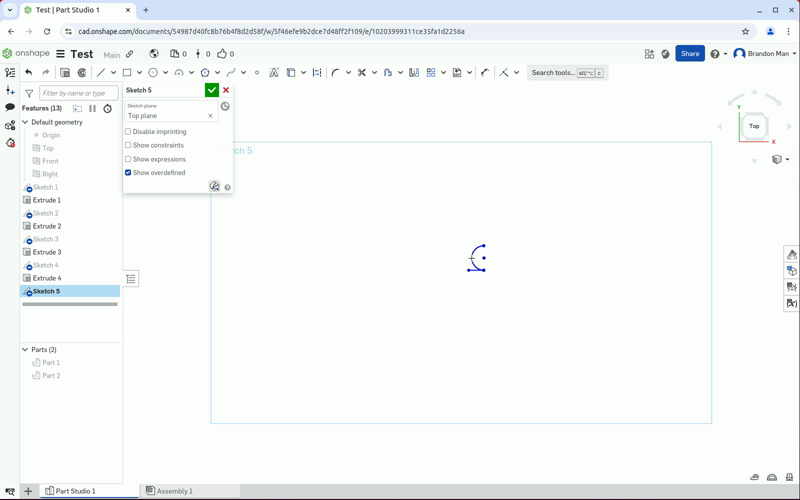
mouse_move(483, 245)
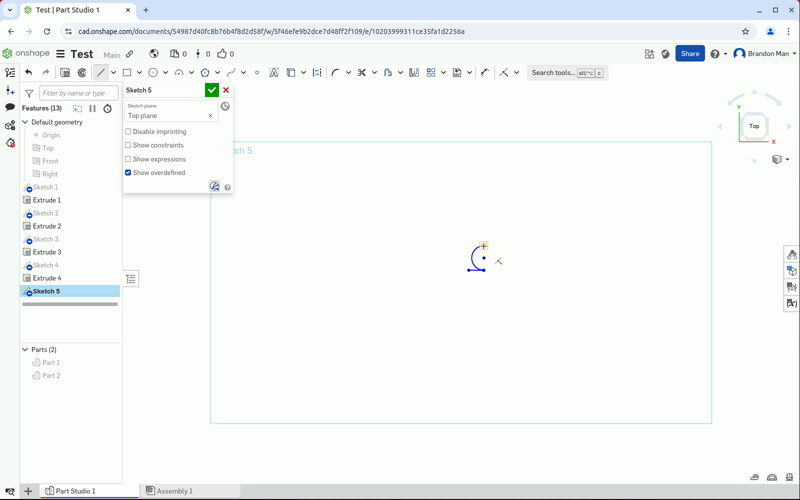
click(483, 245)
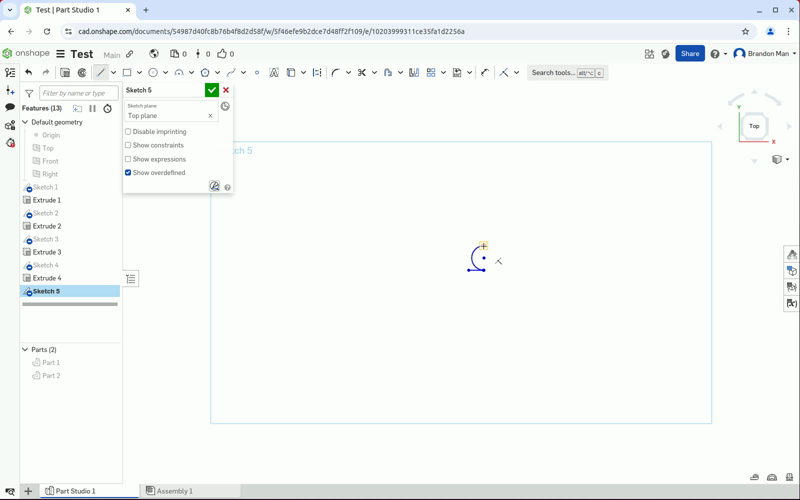
key_down(shift)
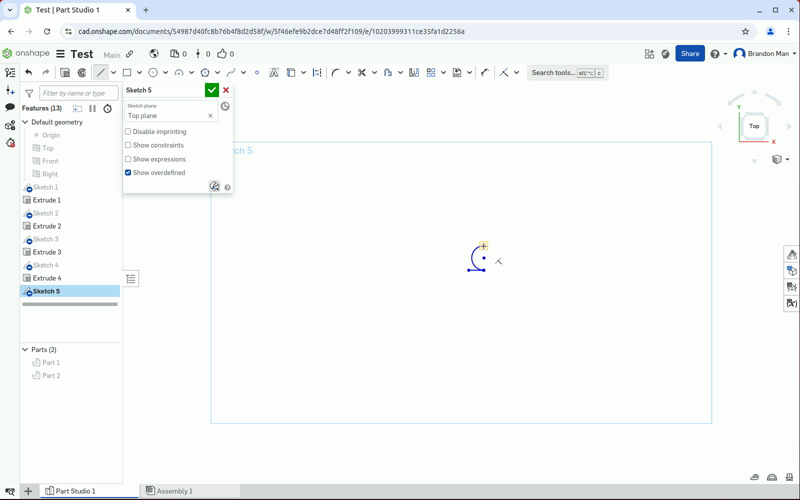
mouse_move(513, 245)
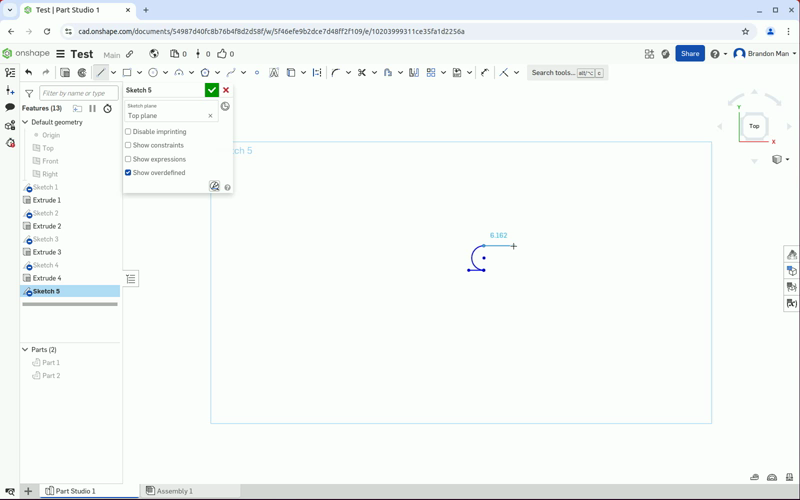
mouse_move(468, 245)
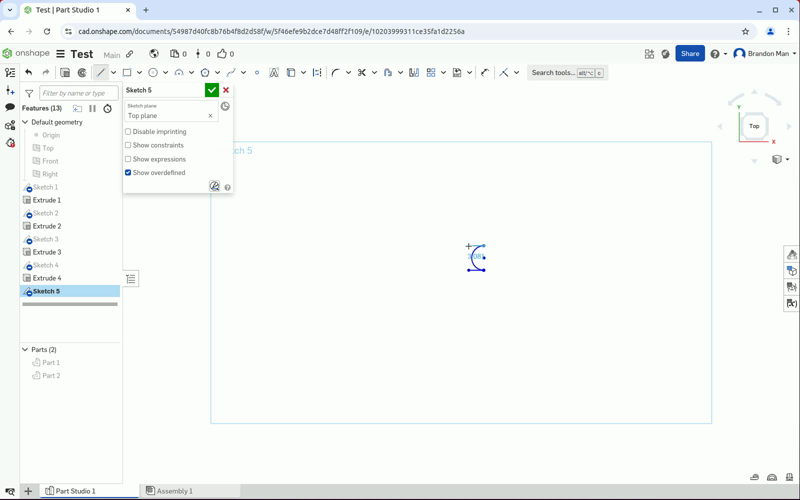
click(468, 245)
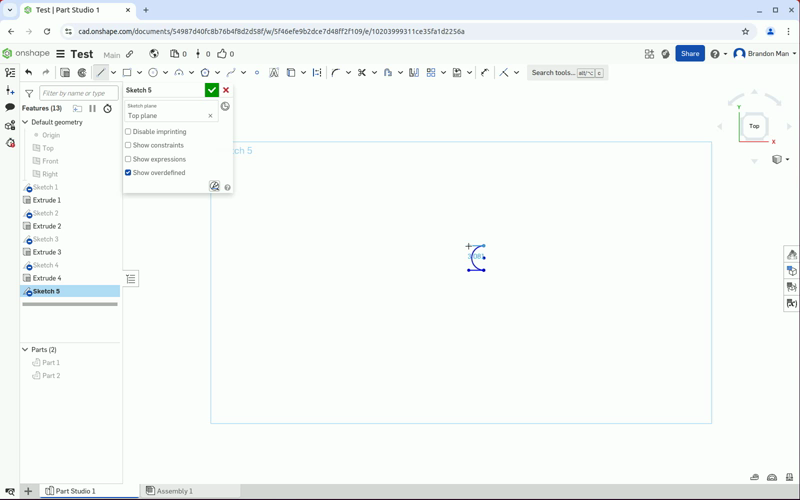
key_up(shift)
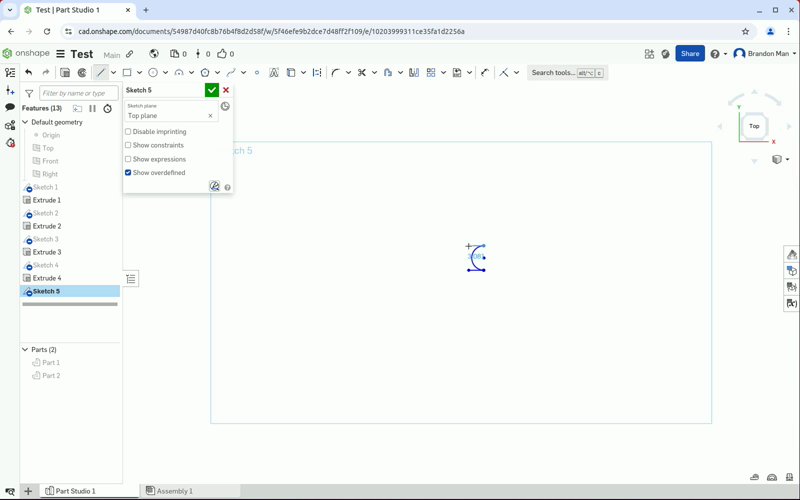
mouse_move(498, 245)
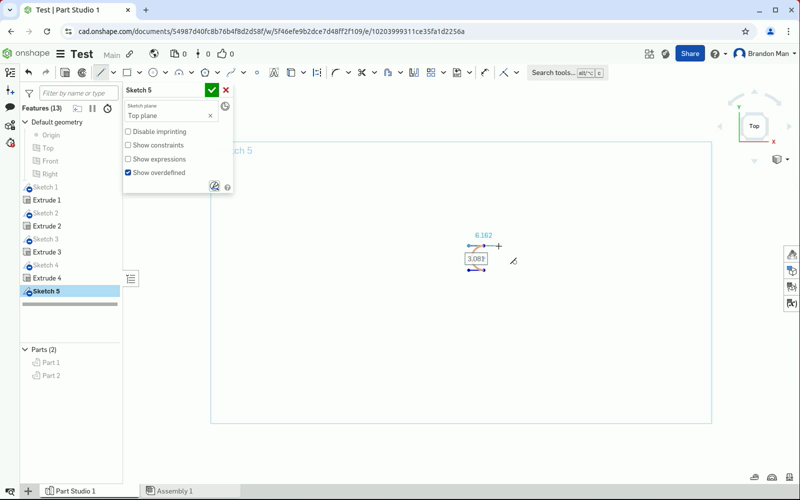
key_down(shift)
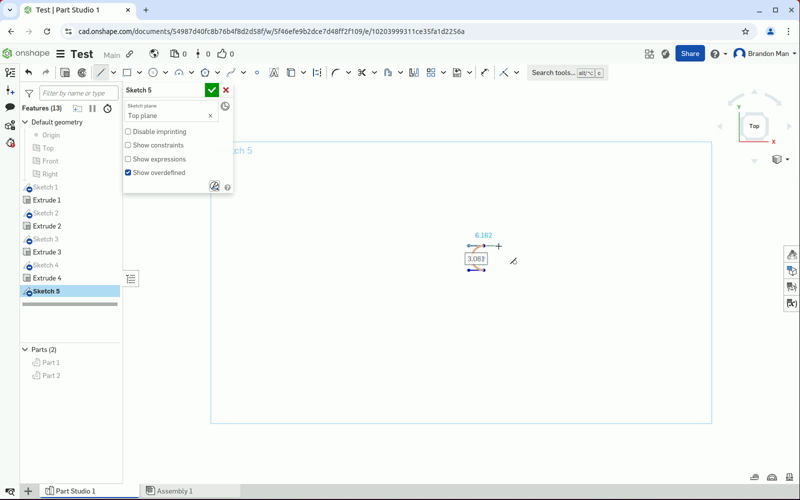
mouse_move(468, 270)
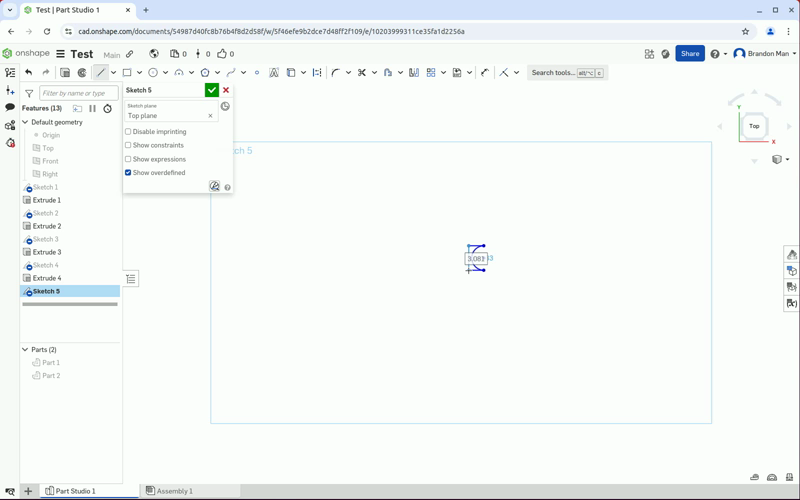
key_up(shift)
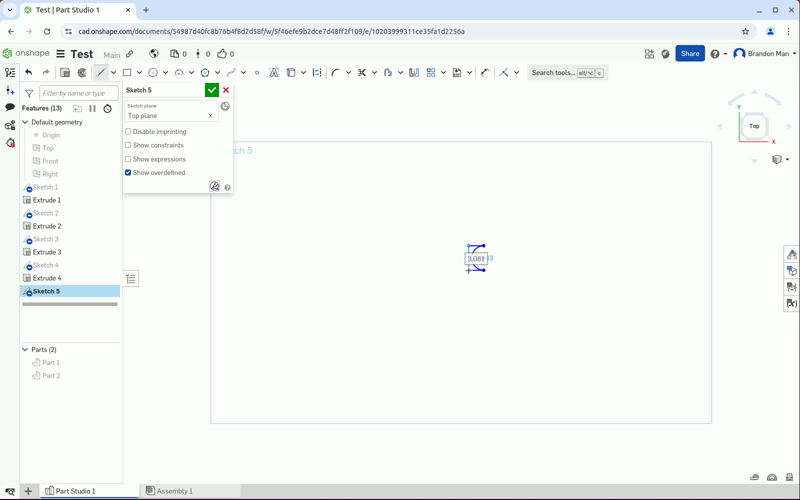
click(468, 270)
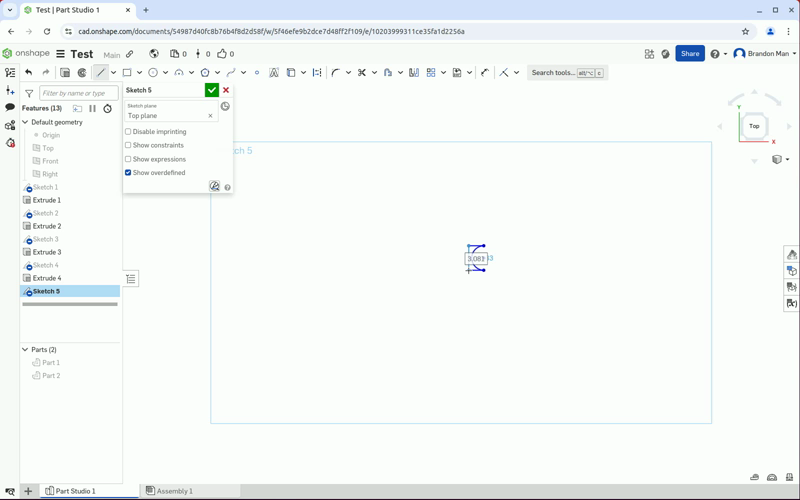
key(esc)
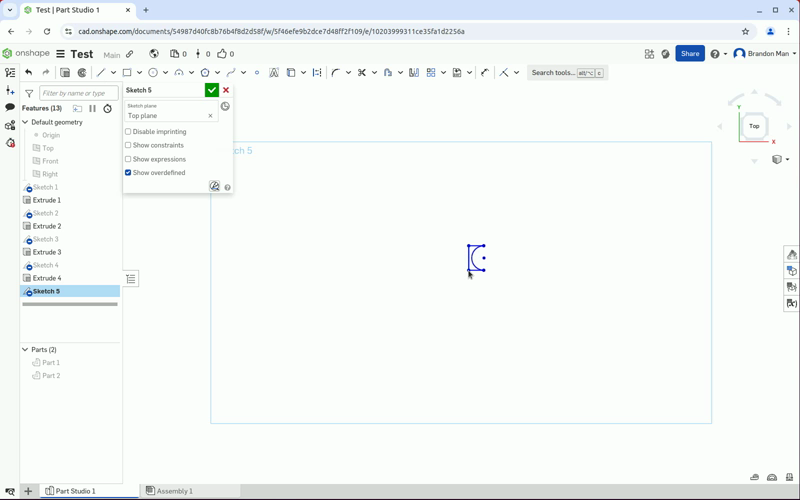
mouse_move(471, 258)
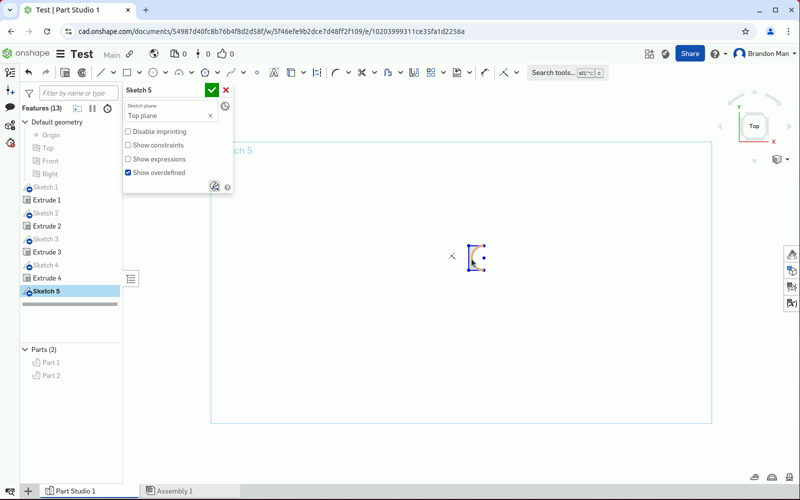
scroll(6)
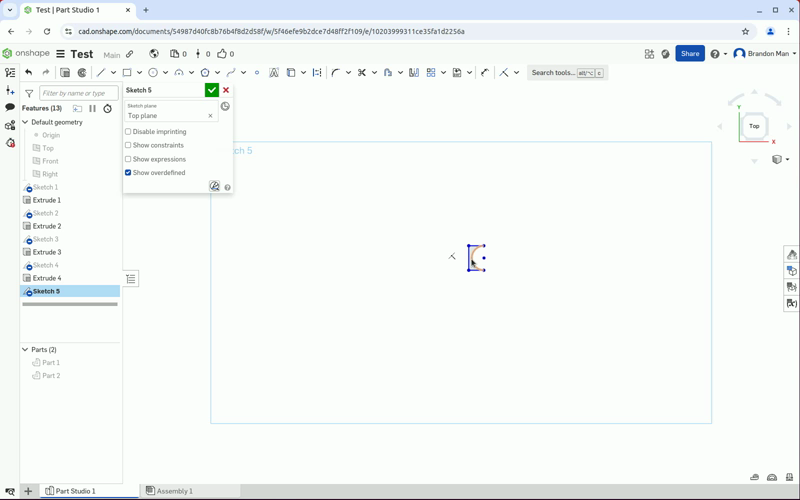
scroll(6)
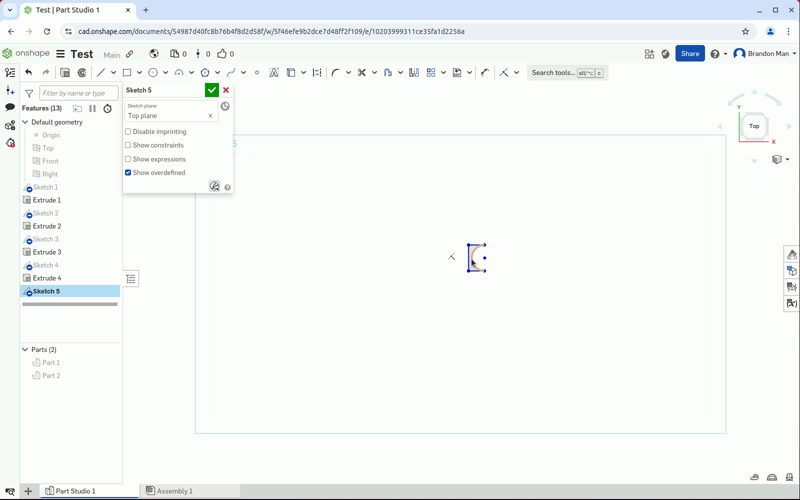
scroll(6)
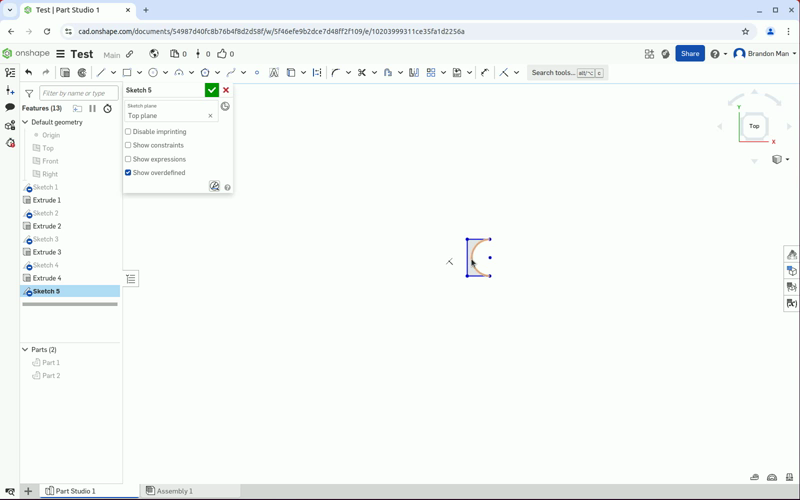
scroll(6)
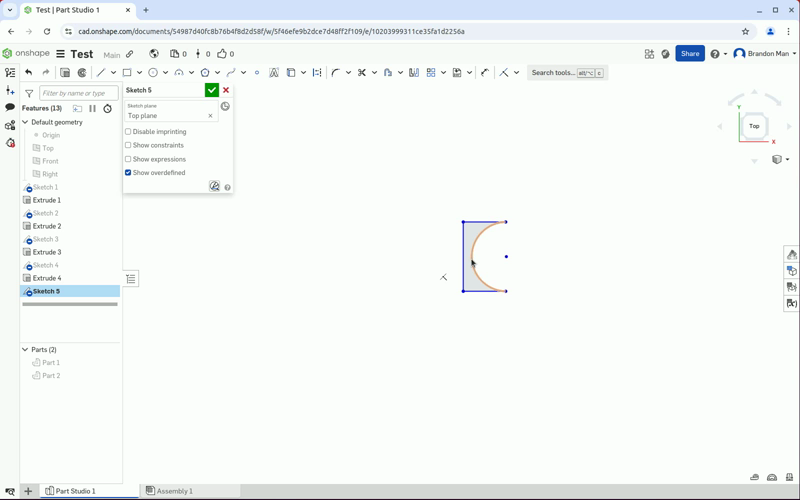
scroll(6)
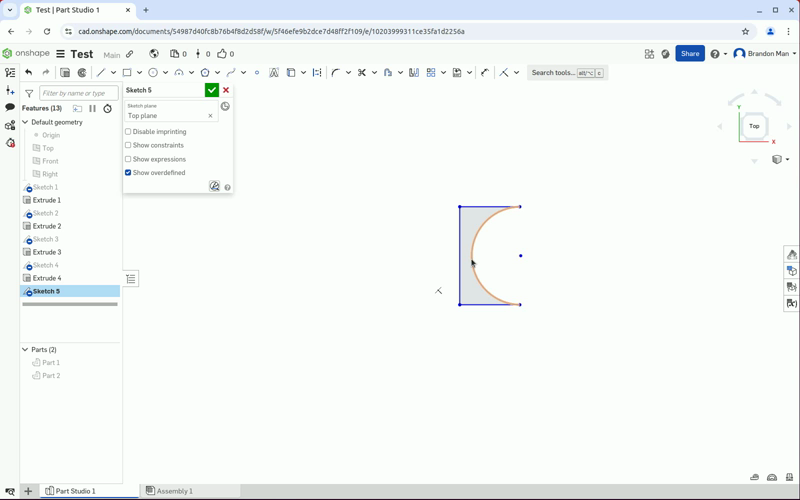
scroll(6)
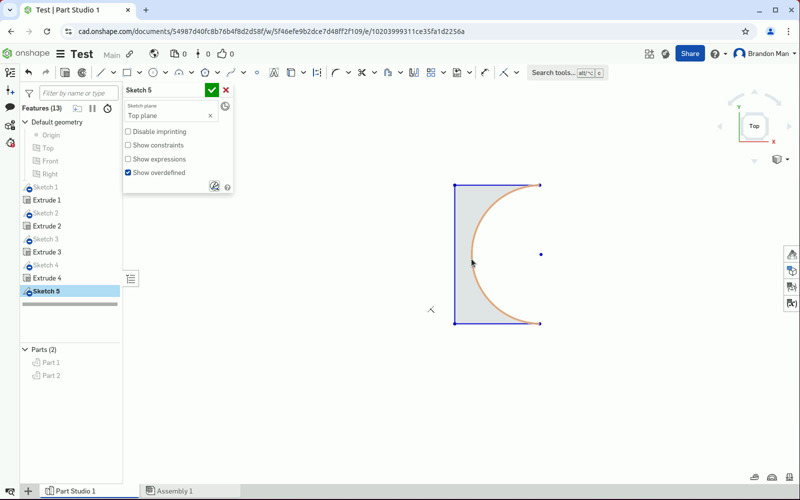
scroll(6)
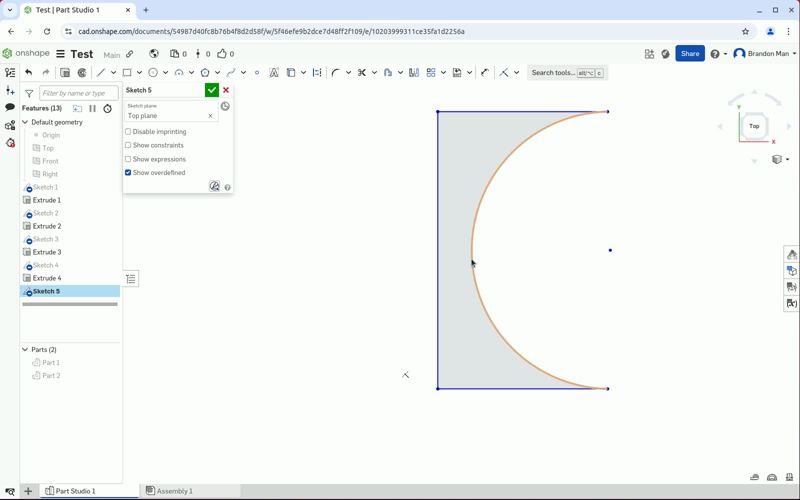
click(471, 258)
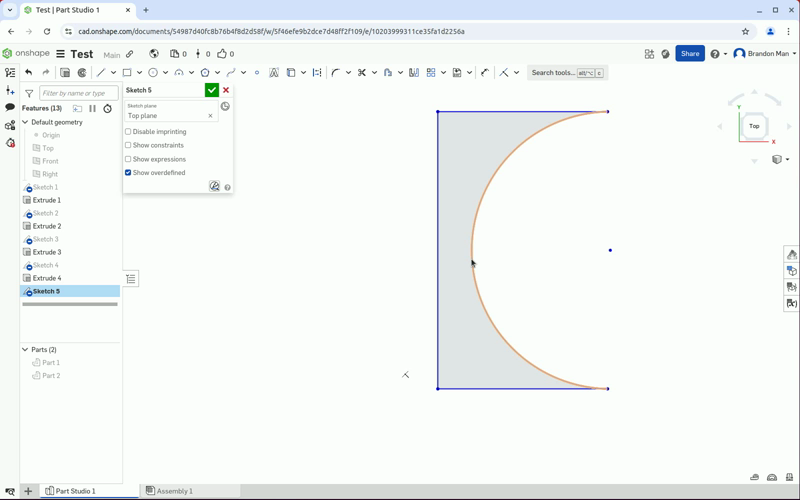
scroll(-6)
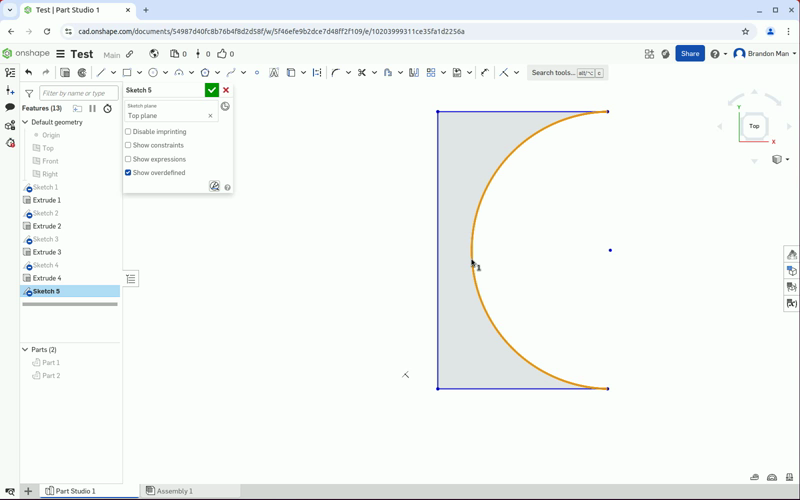
scroll(-6)
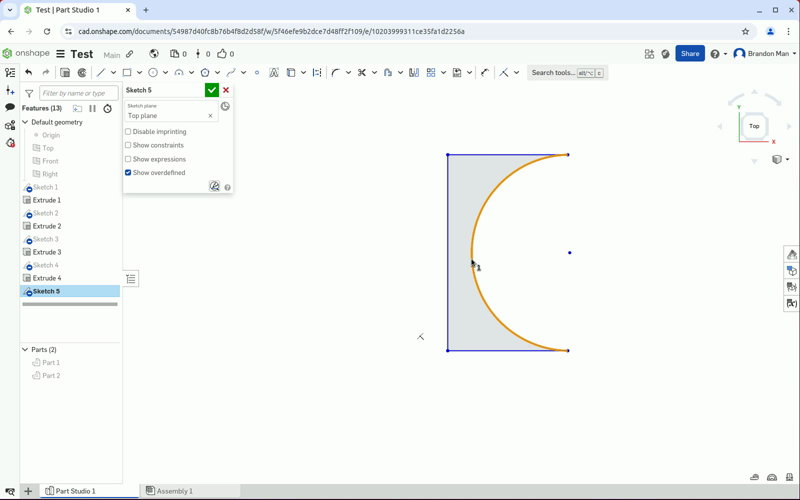
scroll(-6)
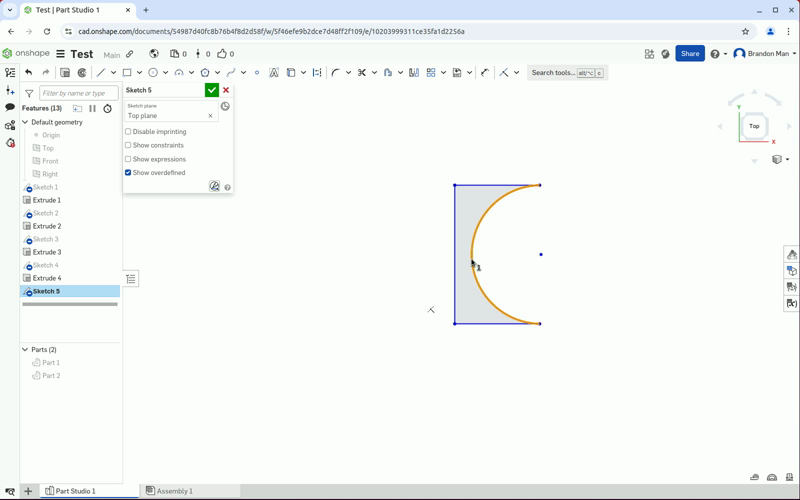
scroll(-6)
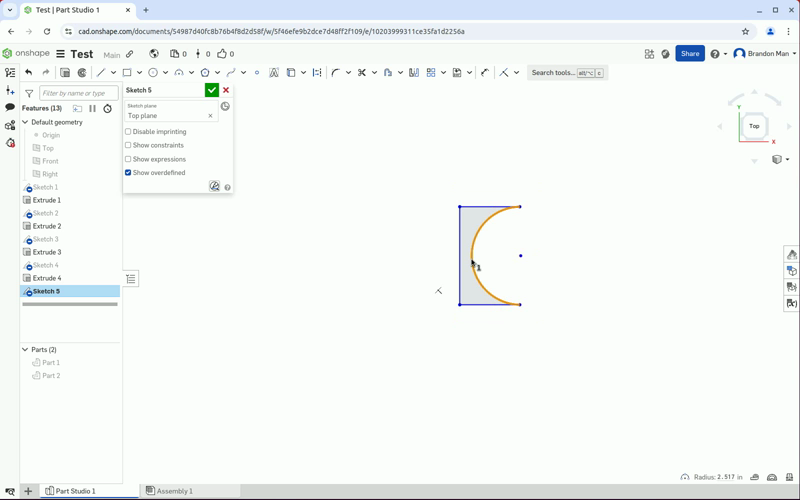
scroll(-6)
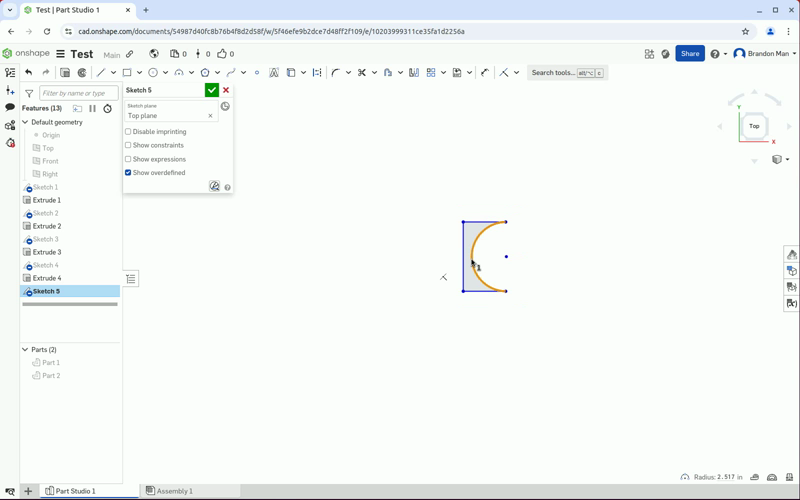
scroll(-6)
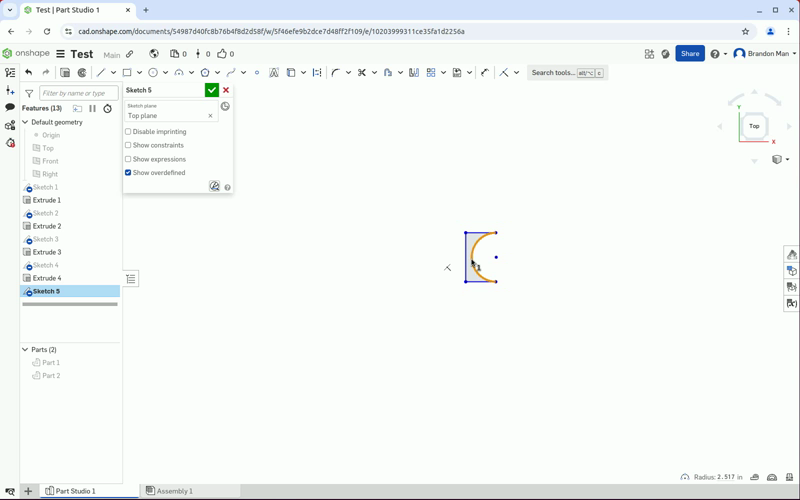
scroll(-6)
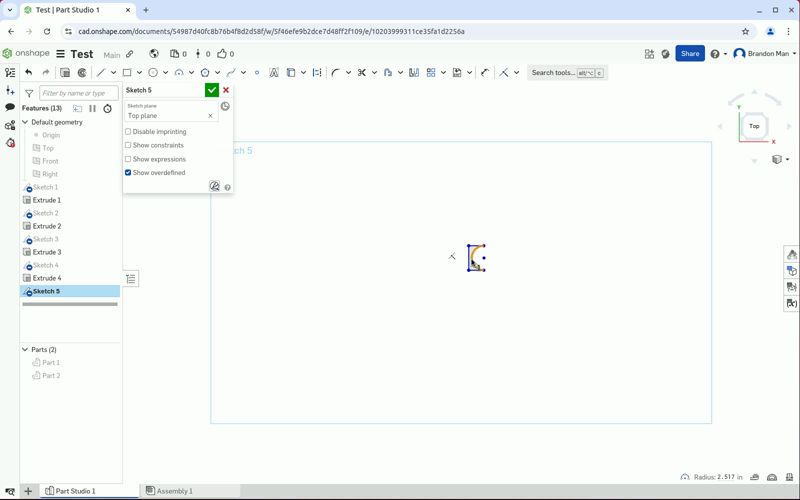
mouse_move(73, 352)
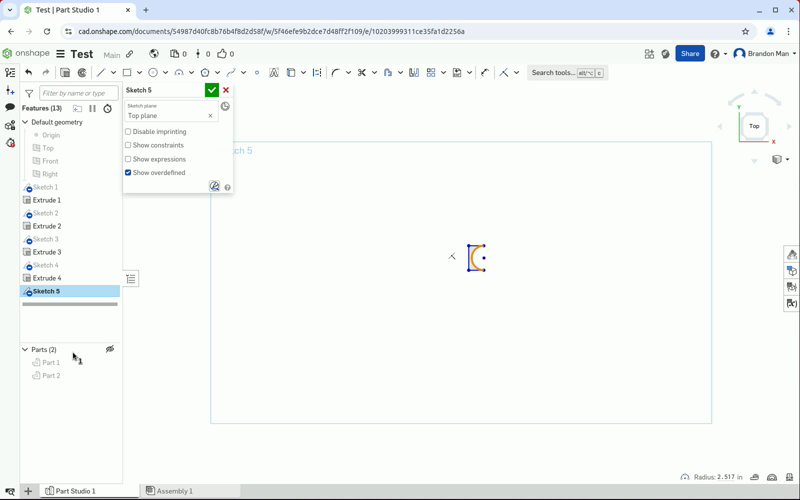
key(shift+y)
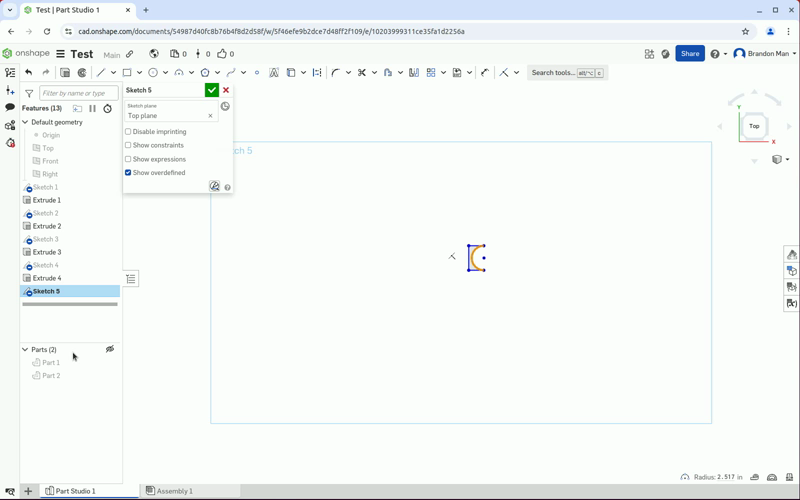
key(shift+e)
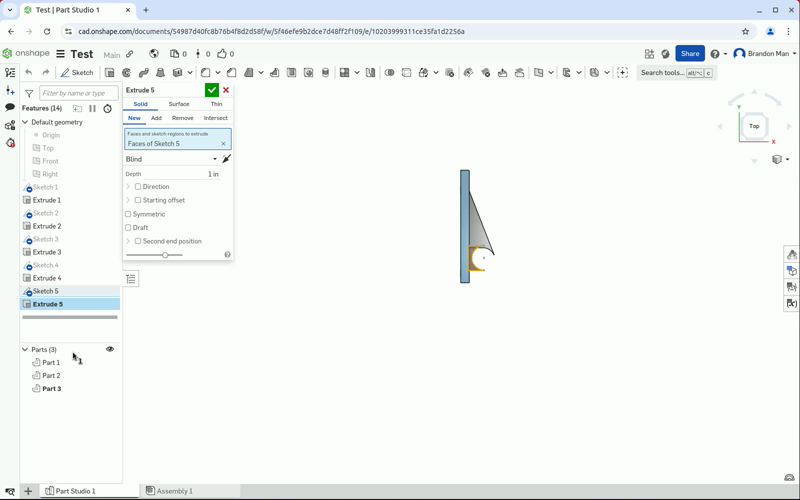
mouse_move(143, 106)
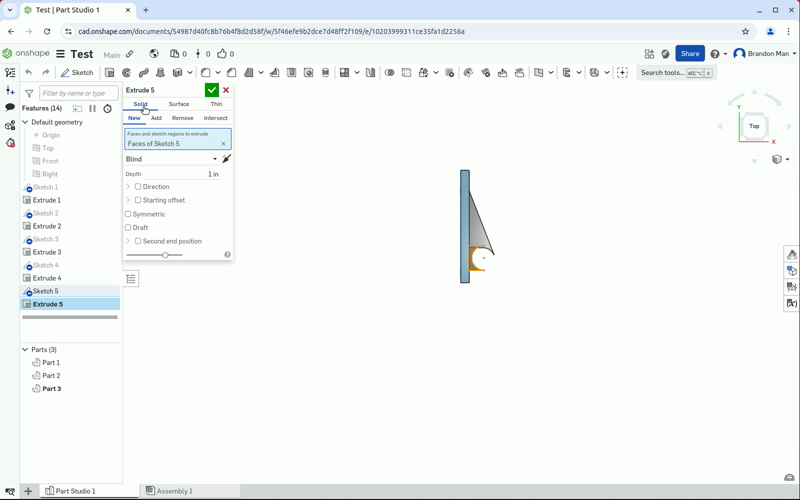
click(143, 106)
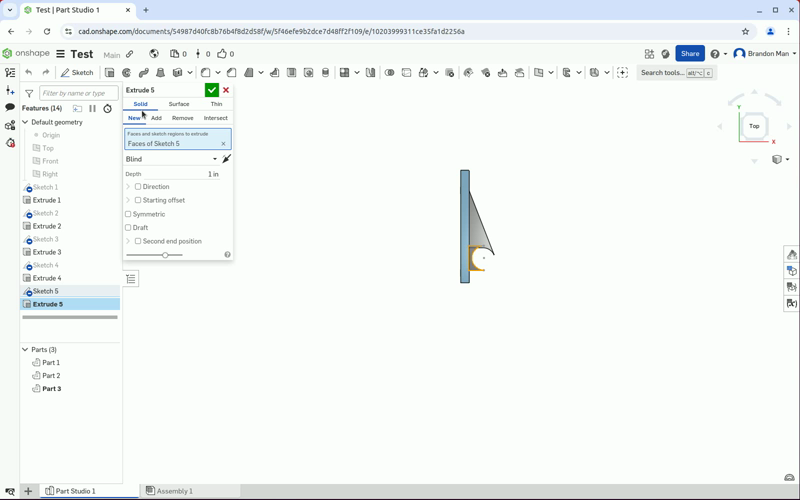
mouse_move(137, 120)
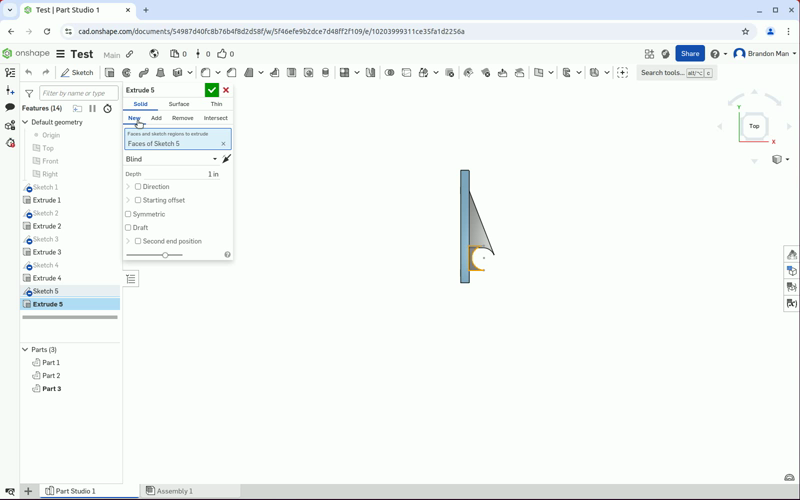
click(137, 120)
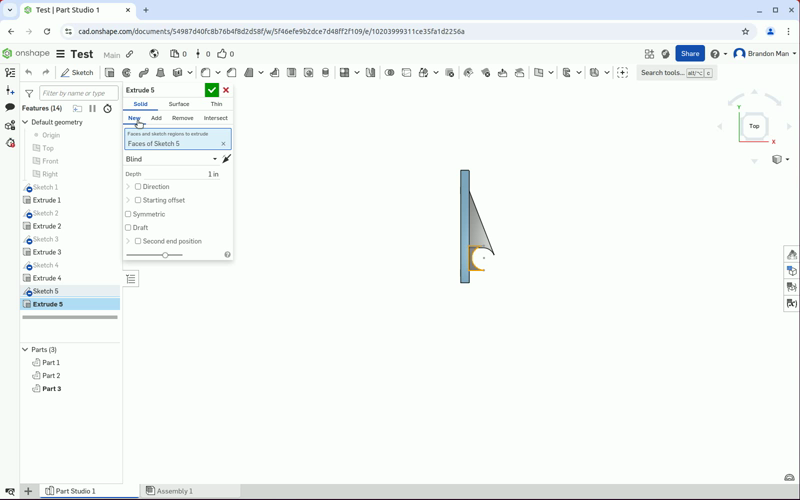
key(tab, 4)
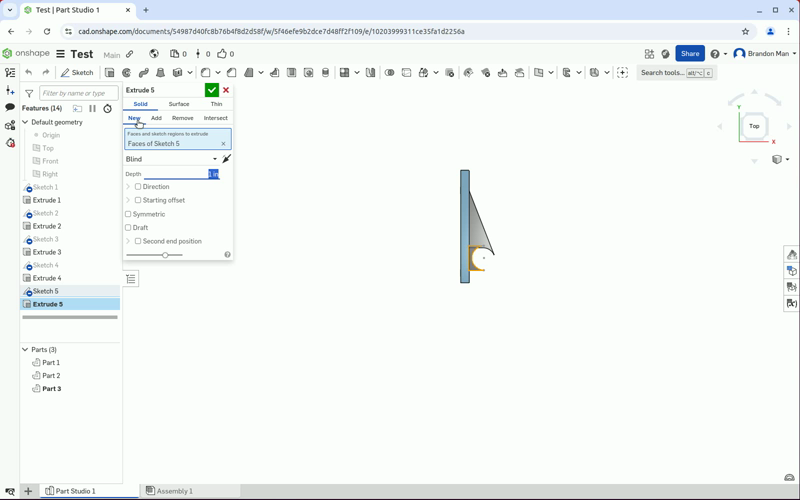
text(1.685)
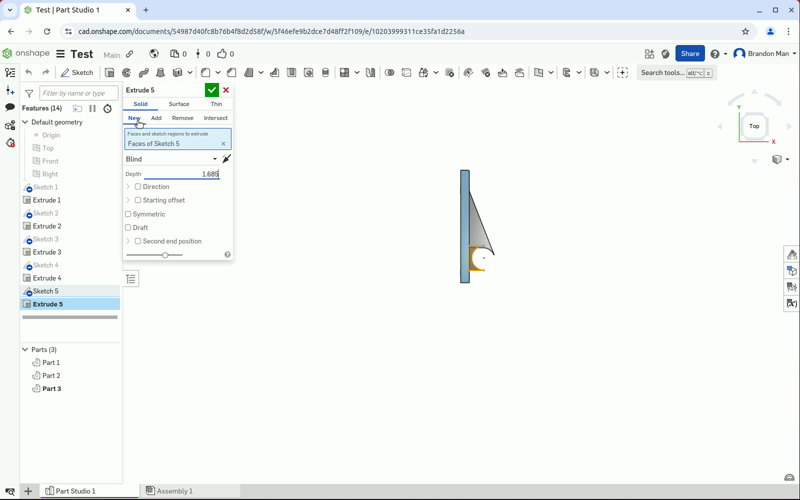
key(enter)
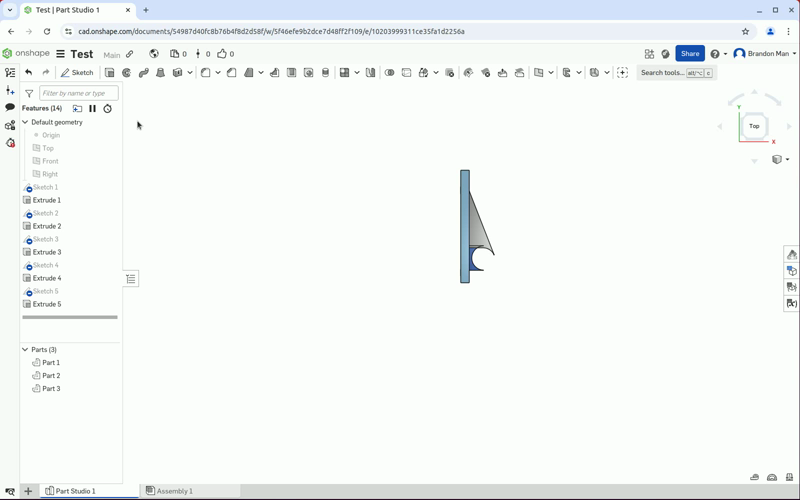
key(shift+h)
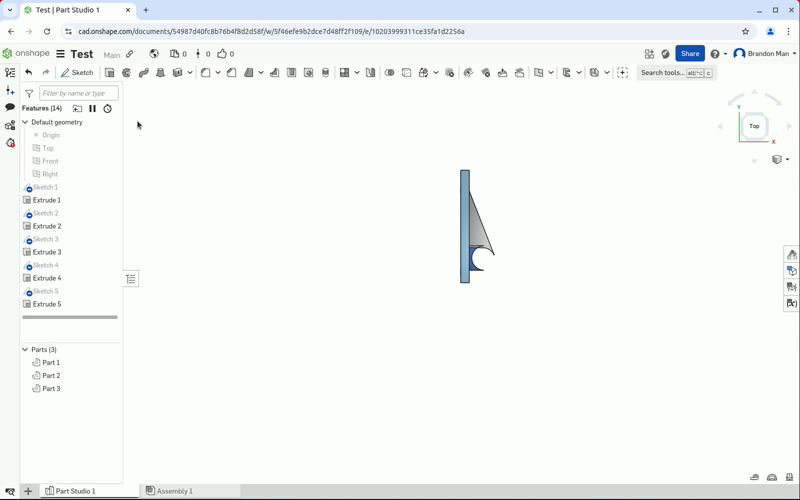
key(shift+h)
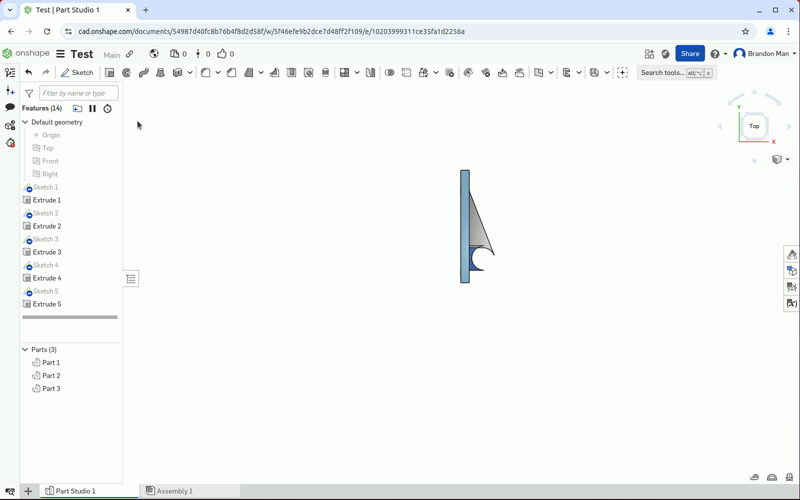
mouse_move(73, 189)
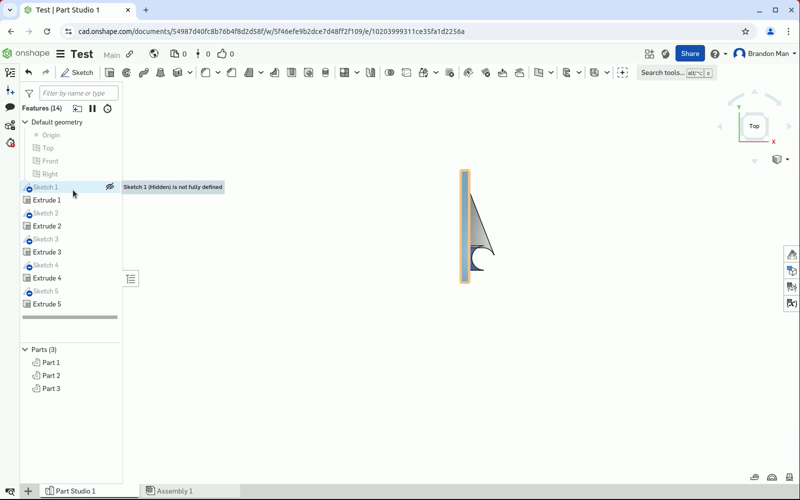
click(73, 189)
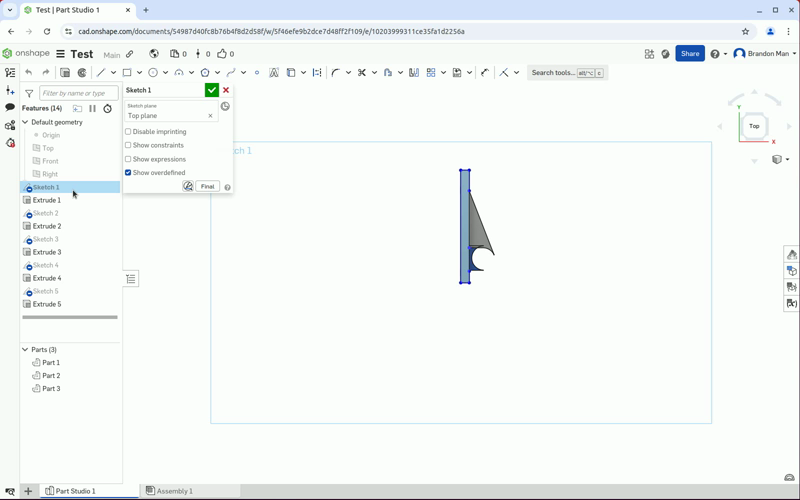
mouse_move(229, 92)
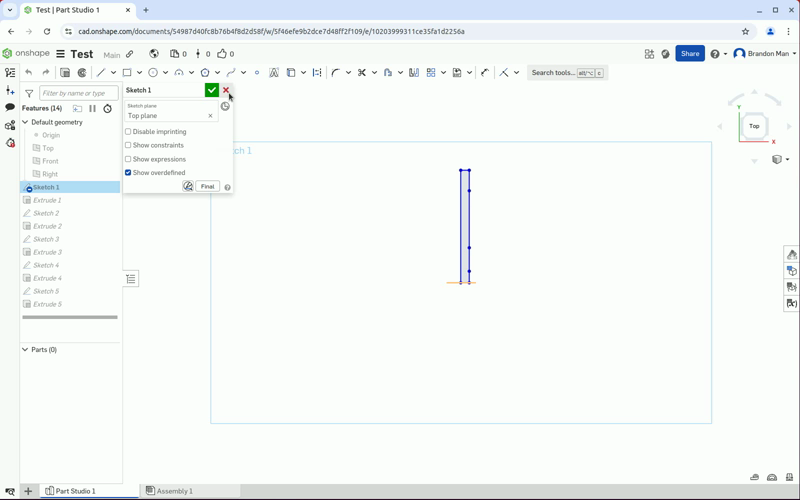
click(229, 92)
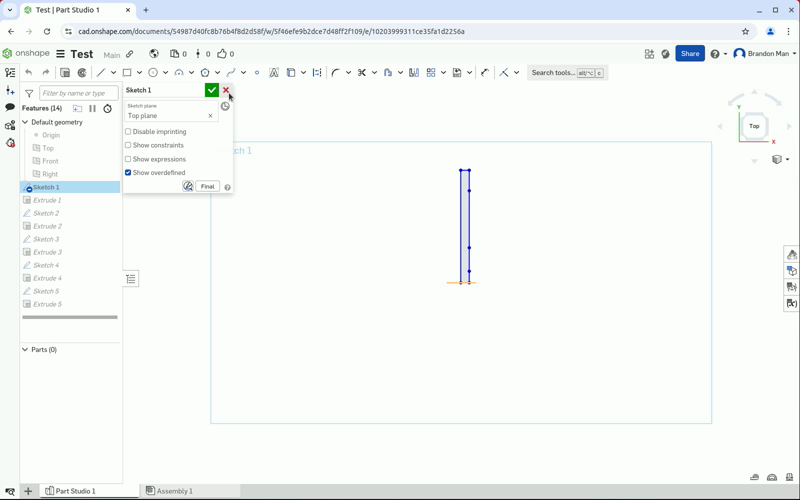
key(shift+s)
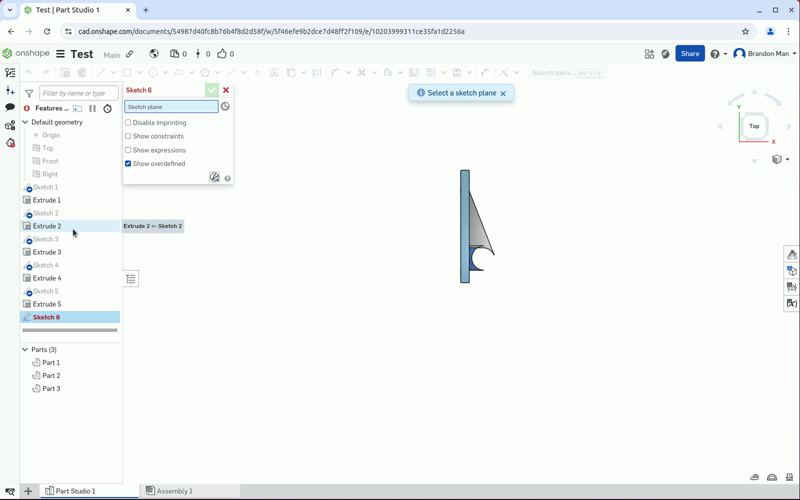
scroll(3)
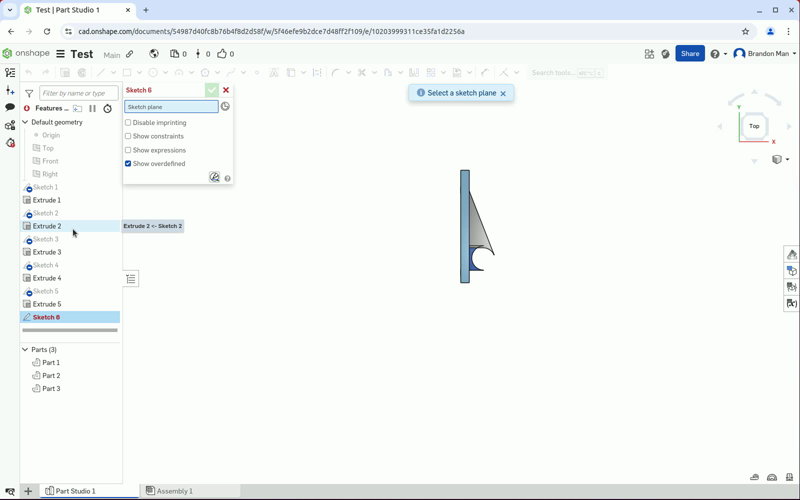
mouse_move(73, 150)
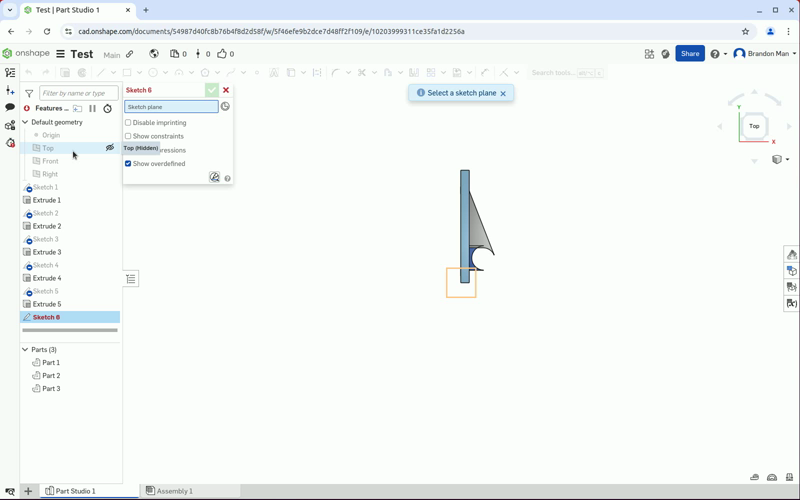
click(73, 150)
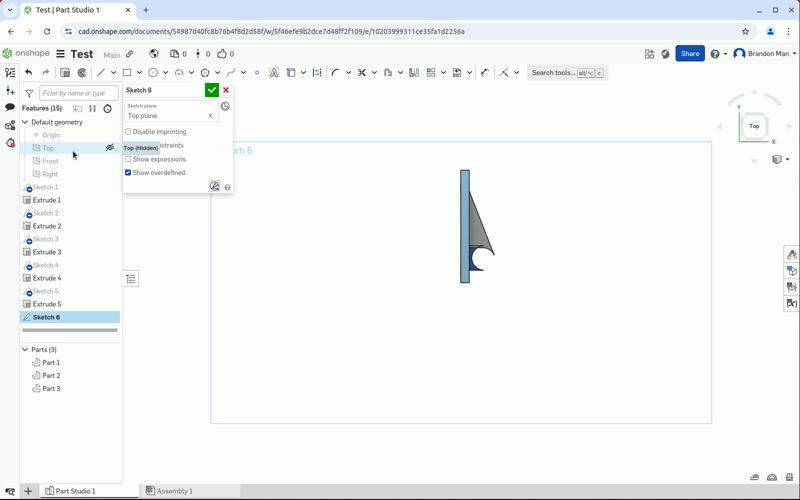
mouse_move(73, 352)
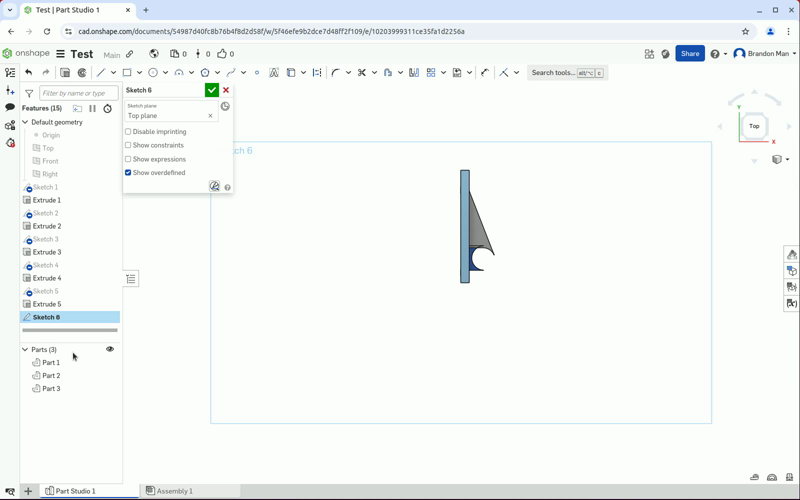
key(y)
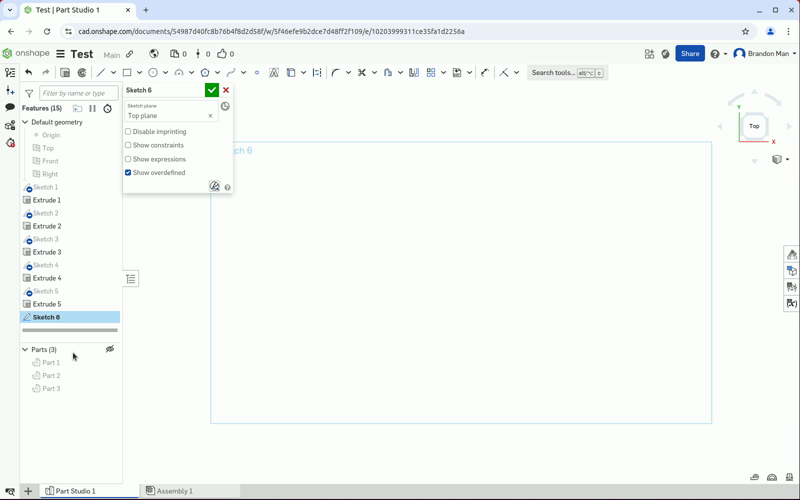
key(l)
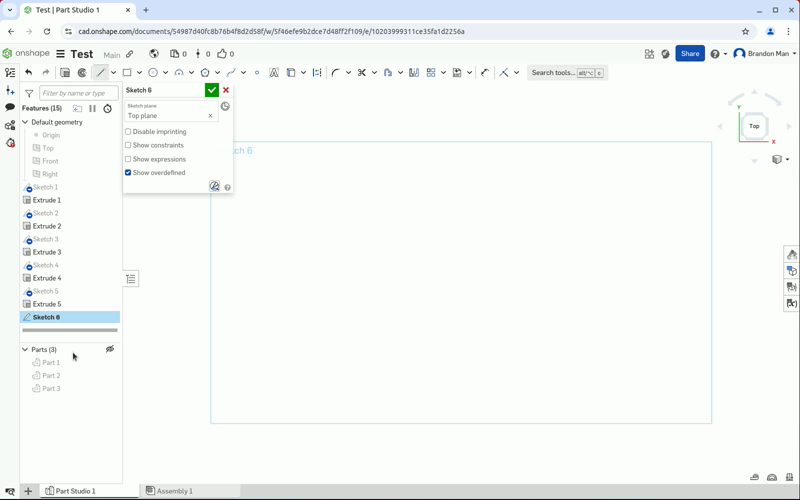
key_down(shift)
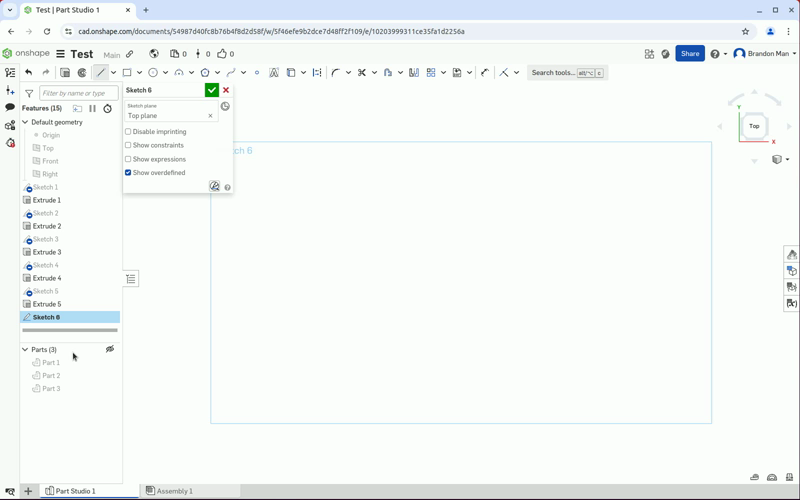
mouse_move(483, 270)
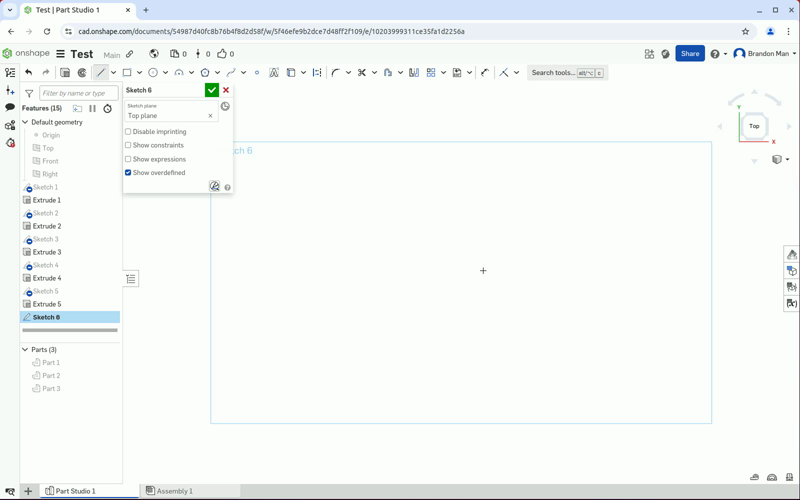
click(483, 270)
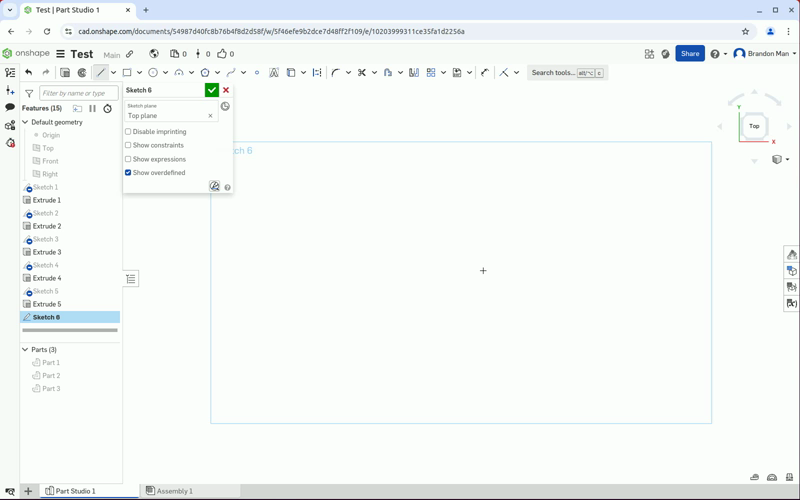
key_up(shift)
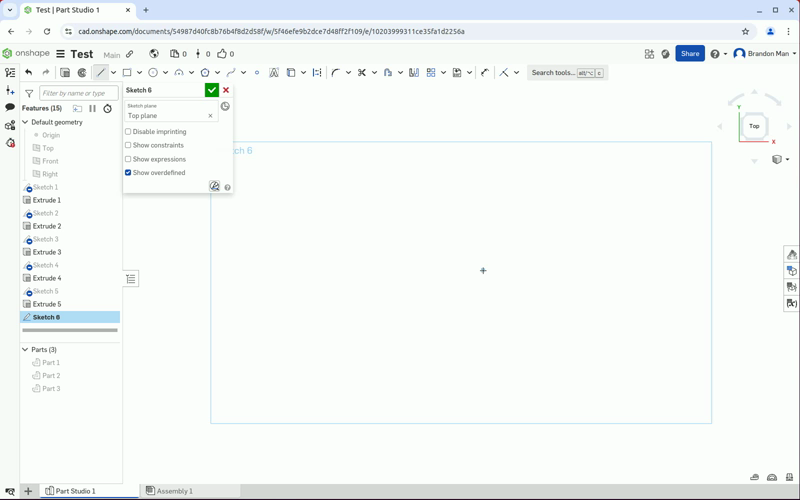
key_down(shift)
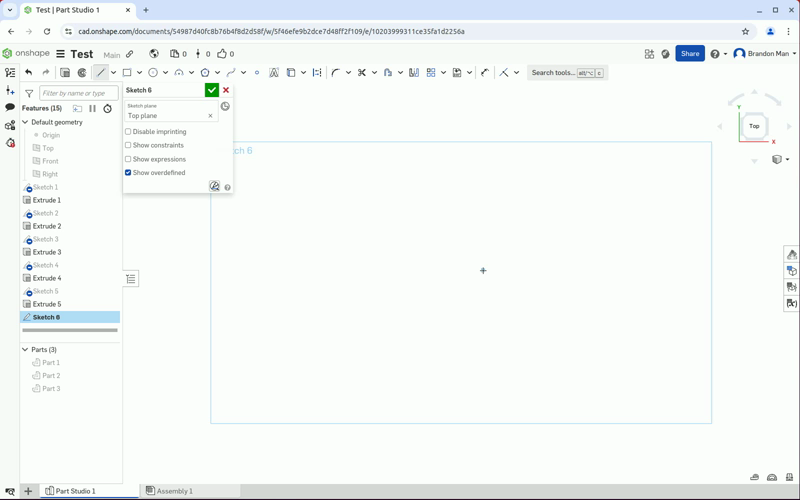
mouse_move(513, 270)
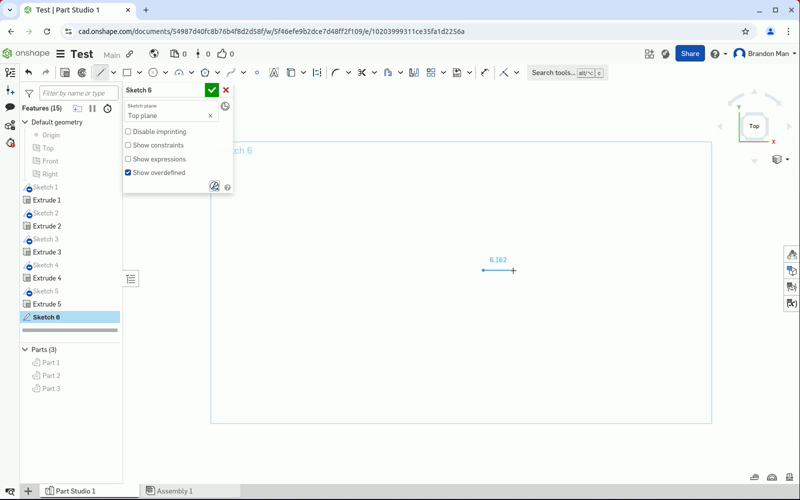
mouse_move(483, 261)
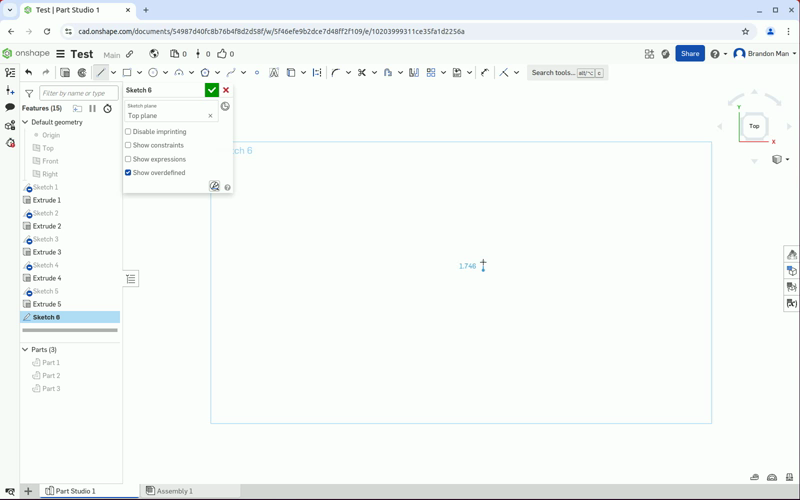
click(483, 261)
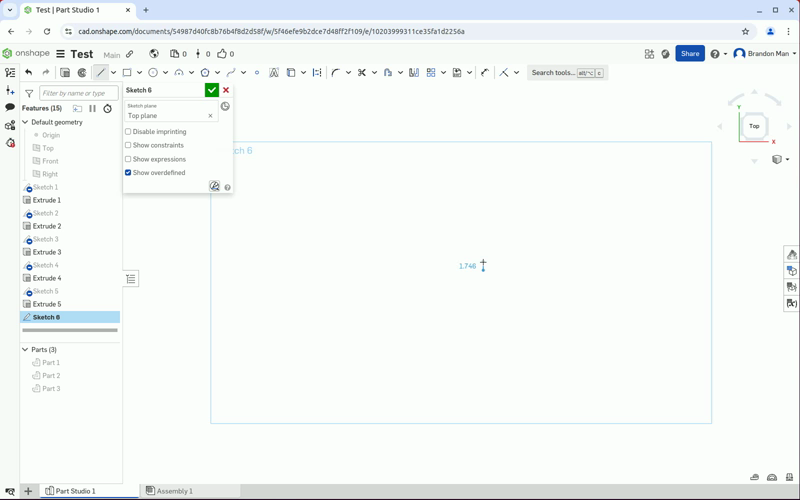
key_up(shift)
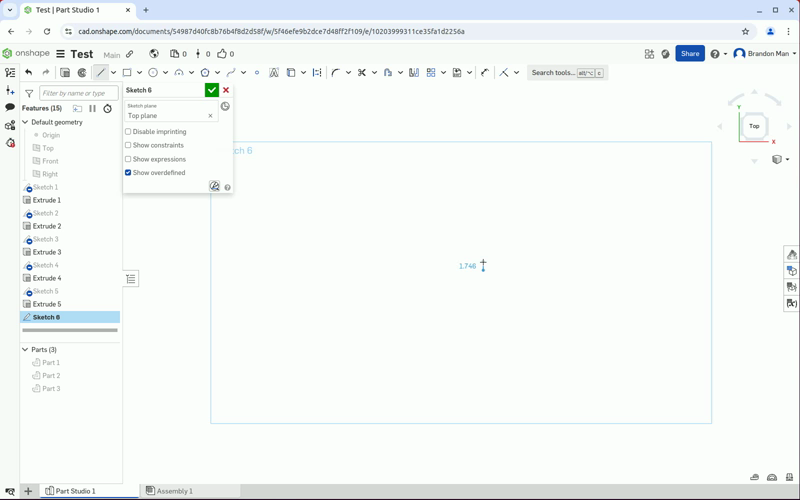
key(esc)
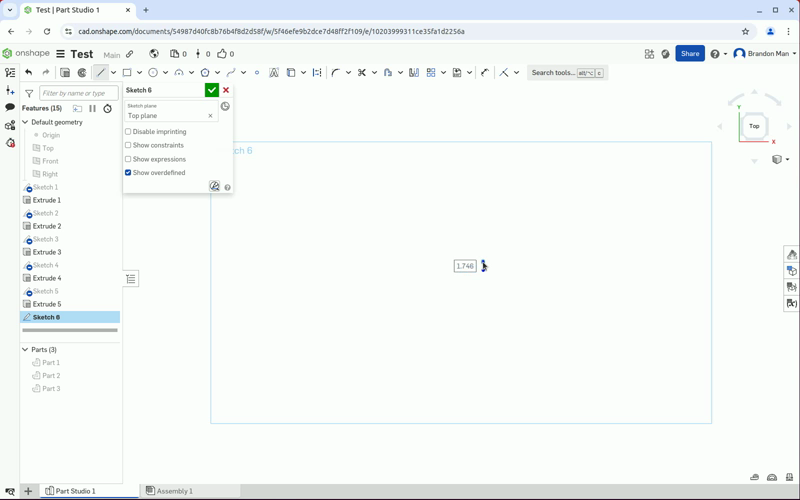
key(a)
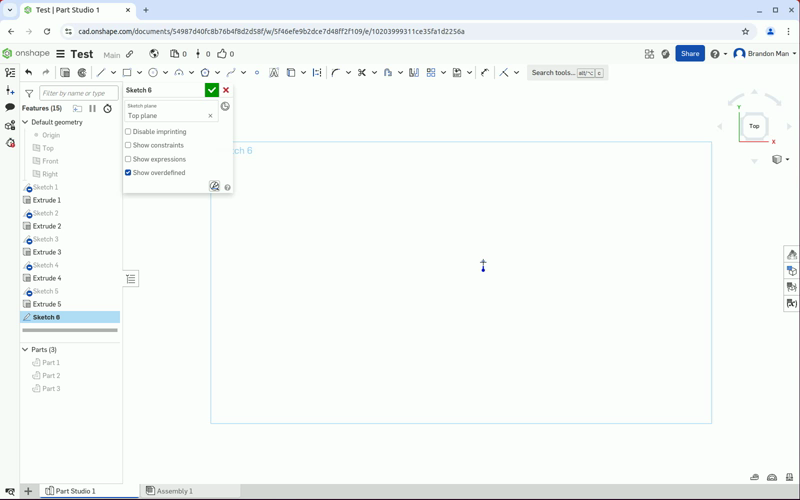
mouse_move(483, 261)
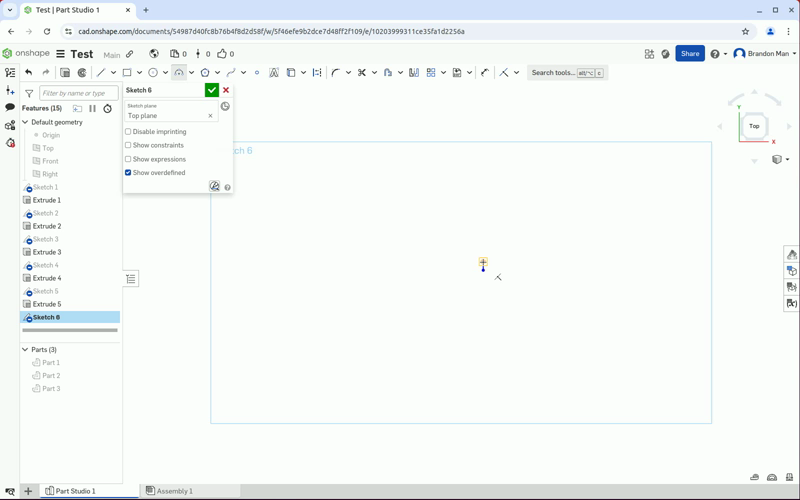
click(483, 261)
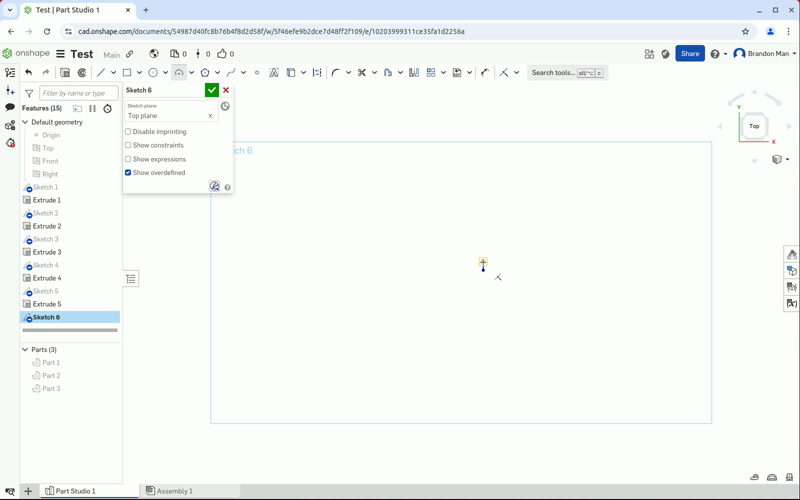
key_down(shift)
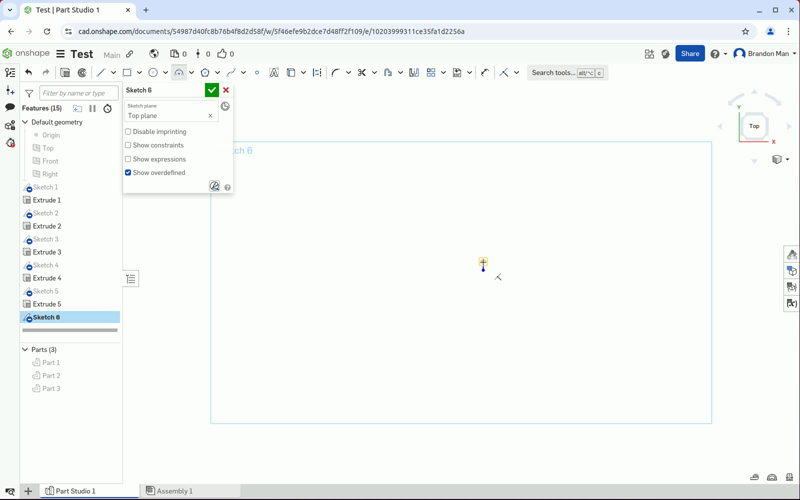
mouse_move(483, 253)
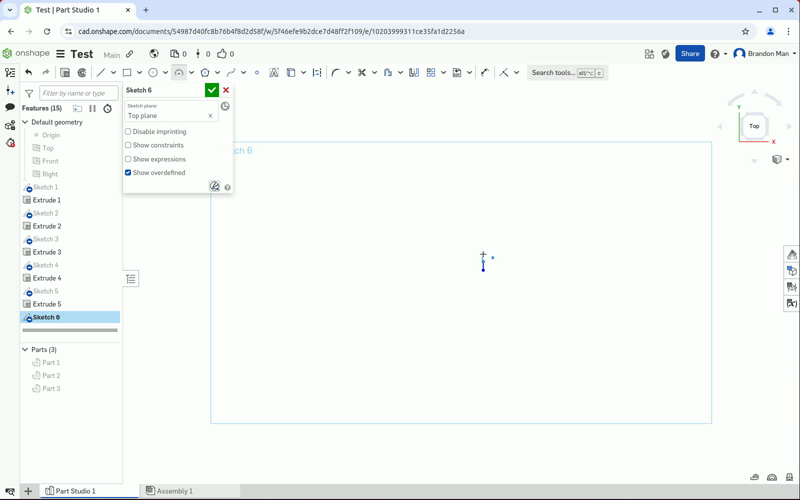
click(483, 253)
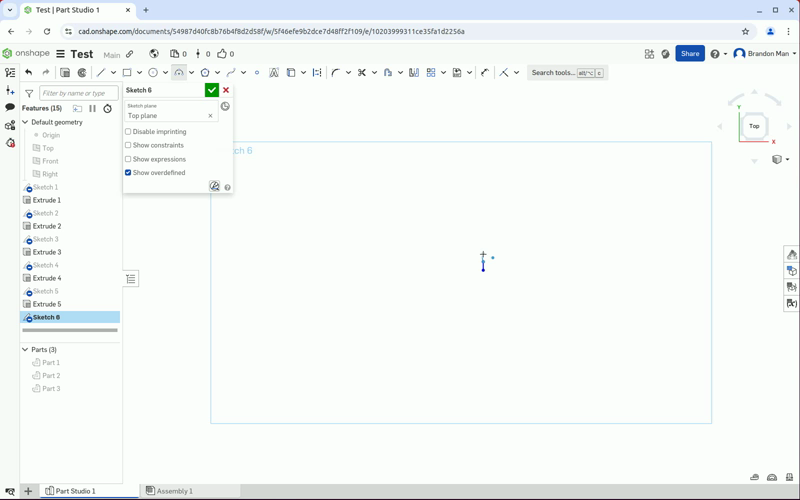
mouse_move(479, 257)
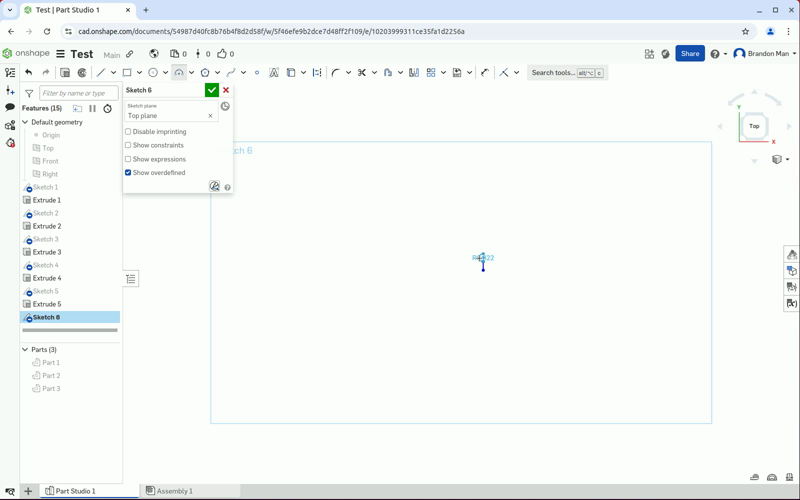
click(479, 257)
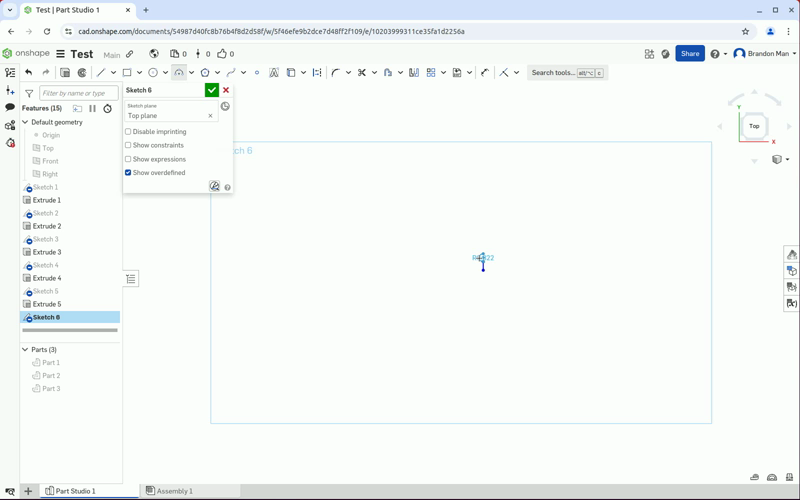
key_up(shift)
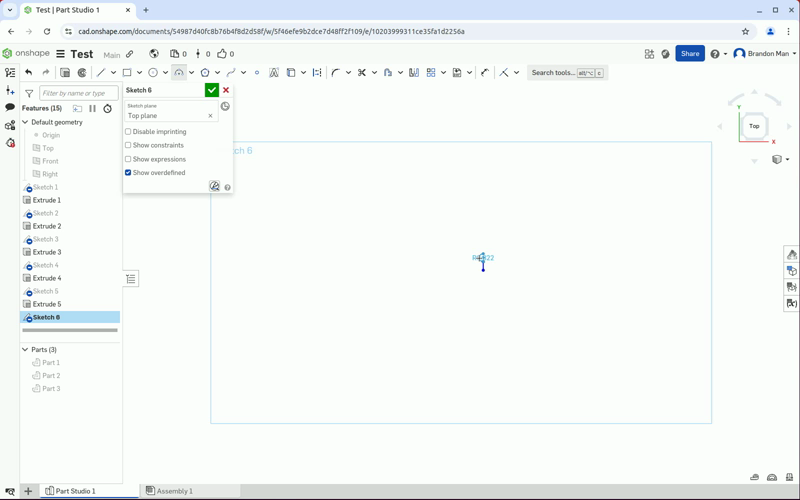
key(esc)
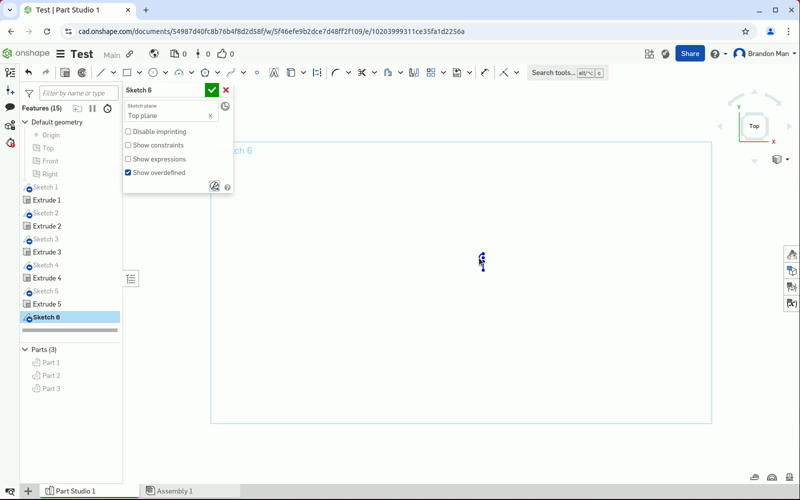
key(l)
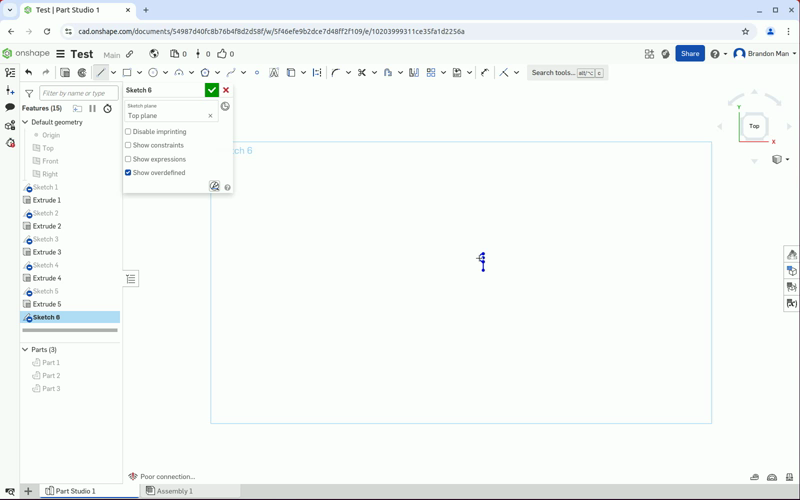
mouse_move(483, 253)
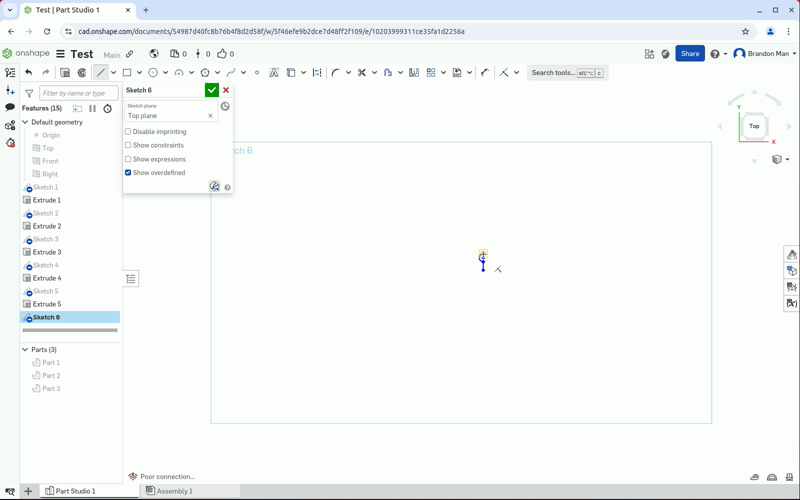
scroll(6)
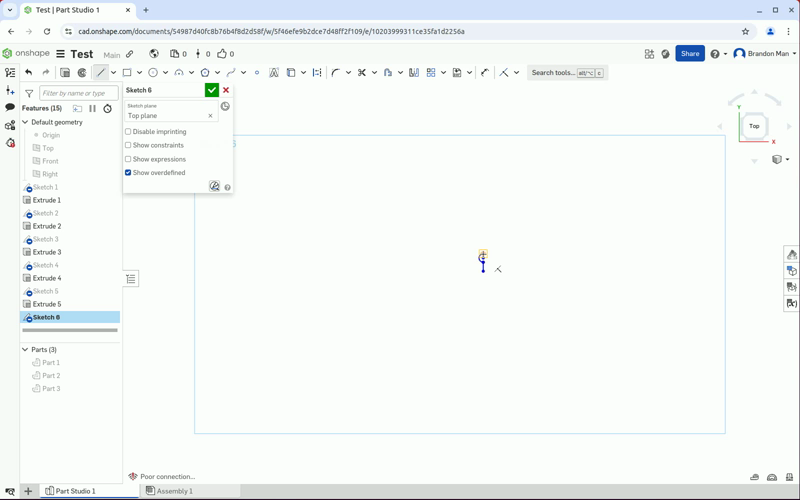
scroll(6)
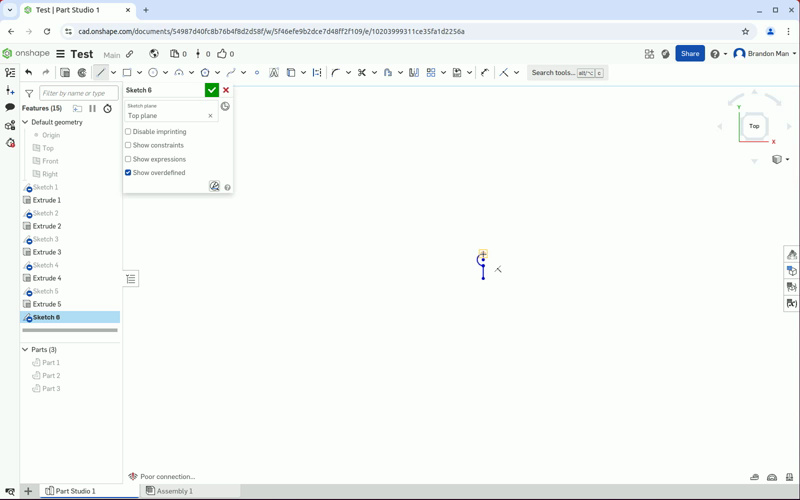
scroll(6)
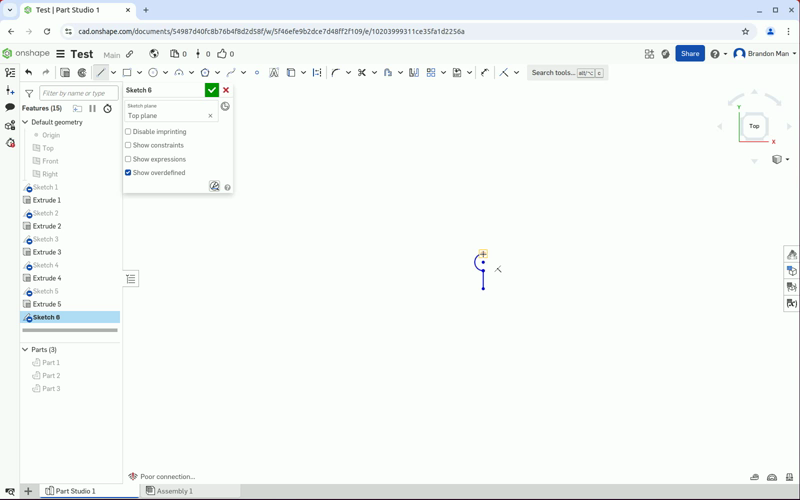
scroll(6)
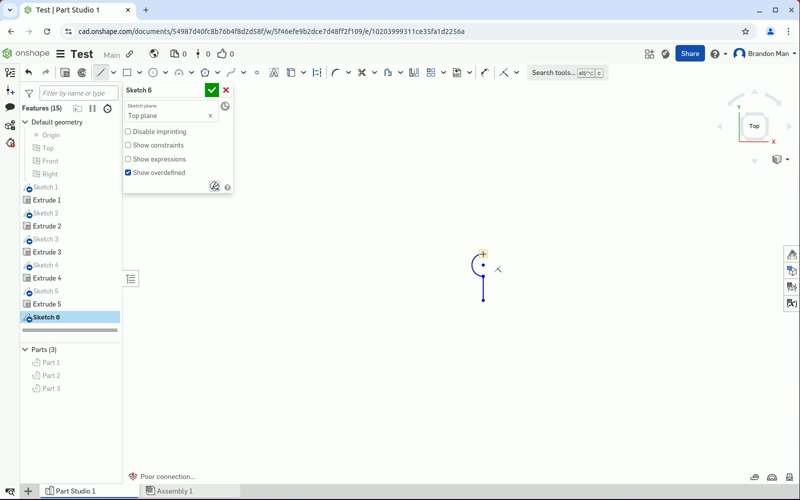
scroll(6)
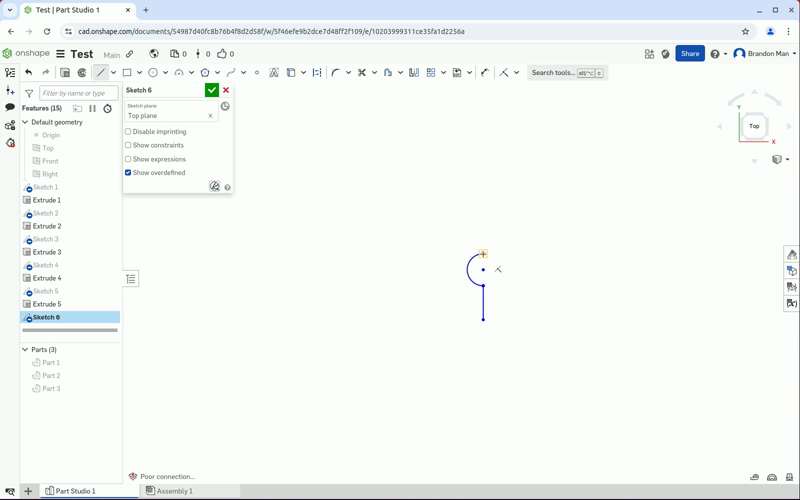
scroll(6)
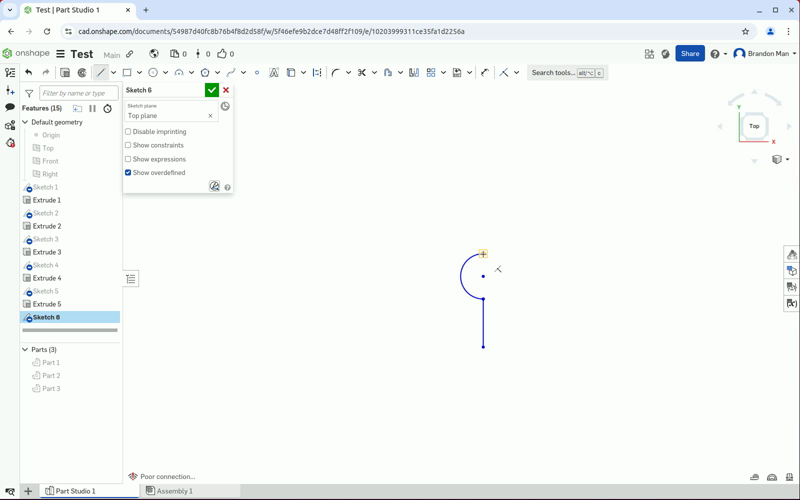
scroll(6)
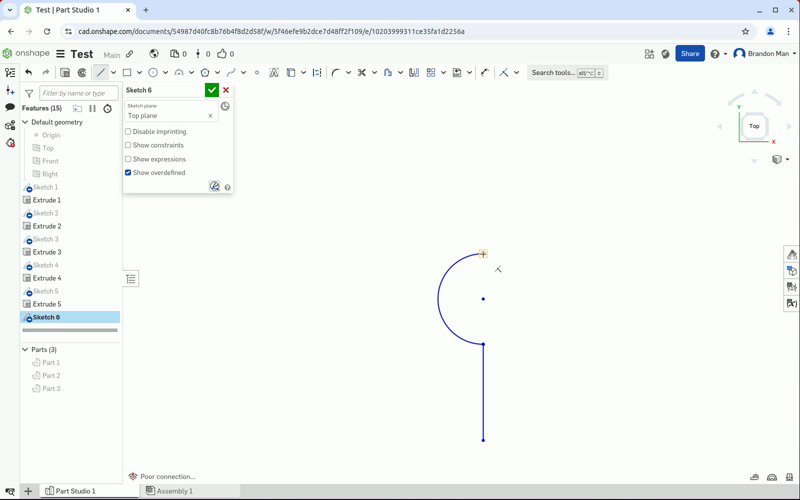
click(483, 253)
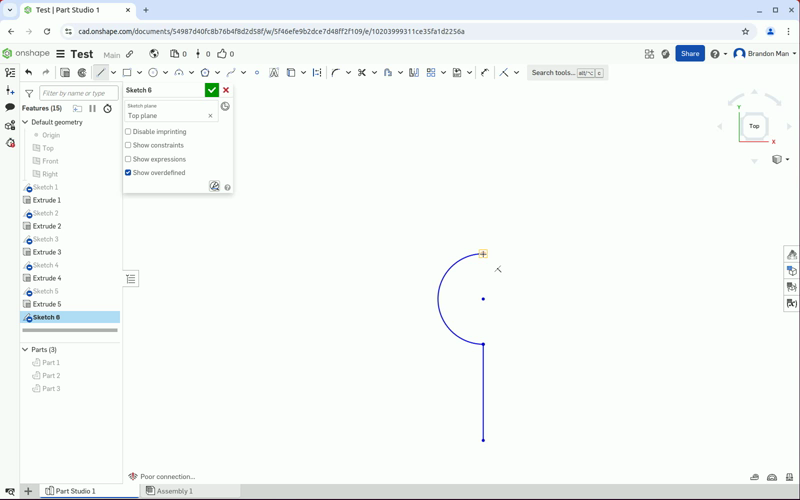
scroll(-6)
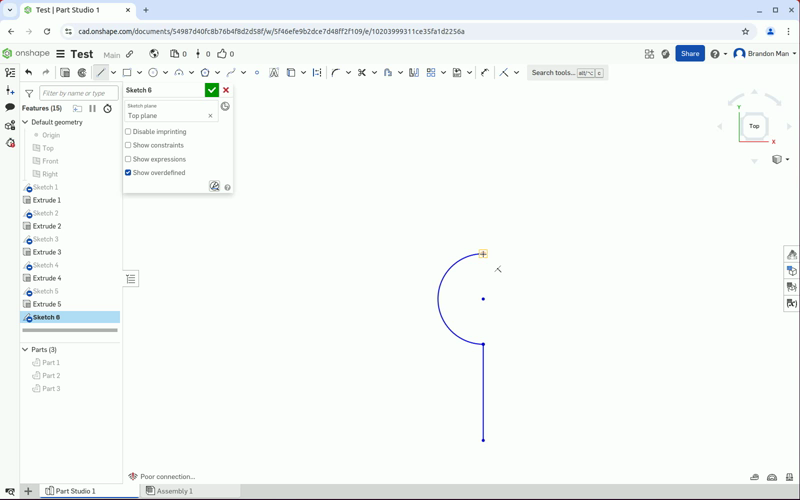
scroll(-6)
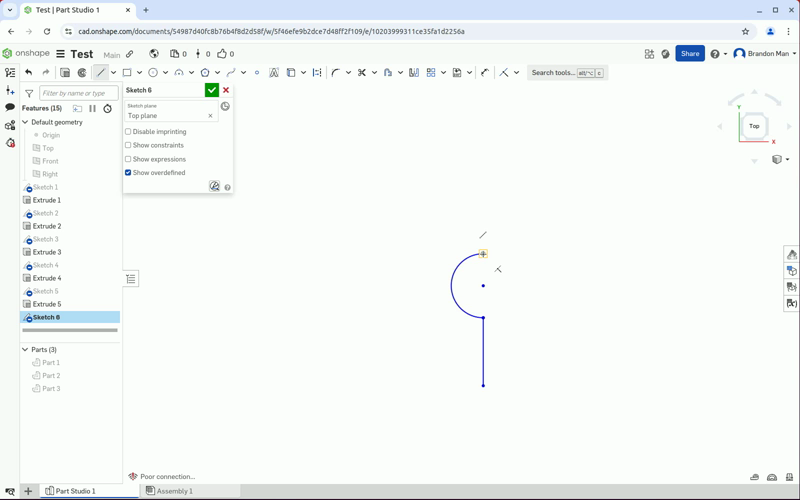
scroll(-6)
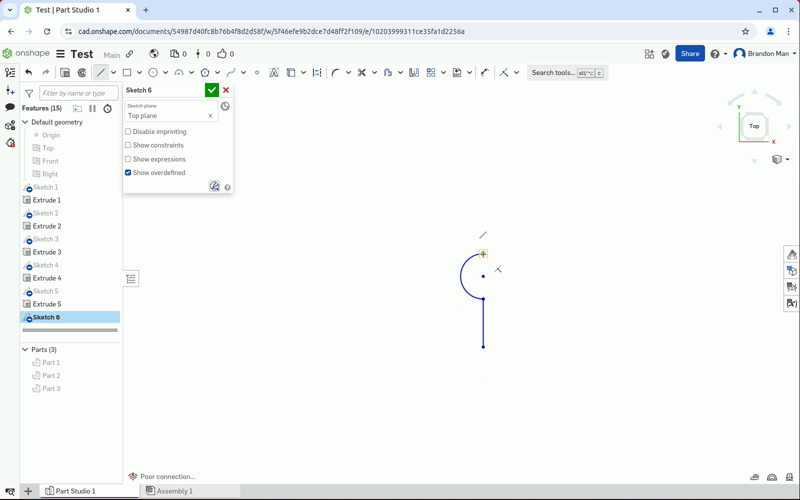
scroll(-6)
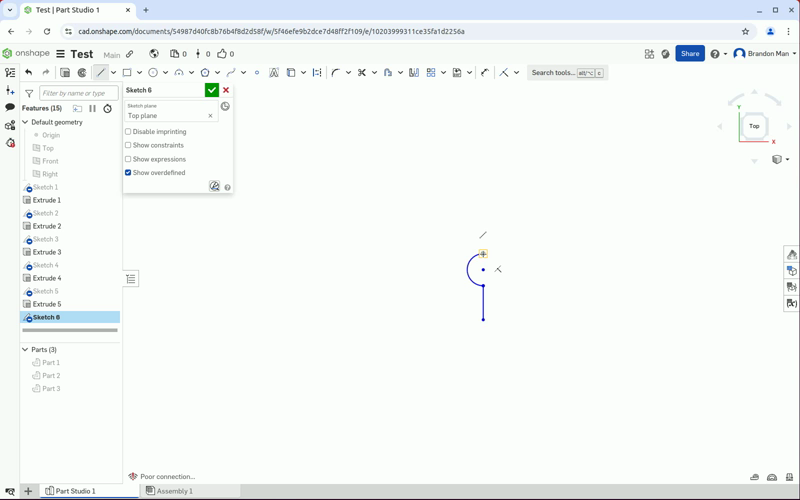
scroll(-6)
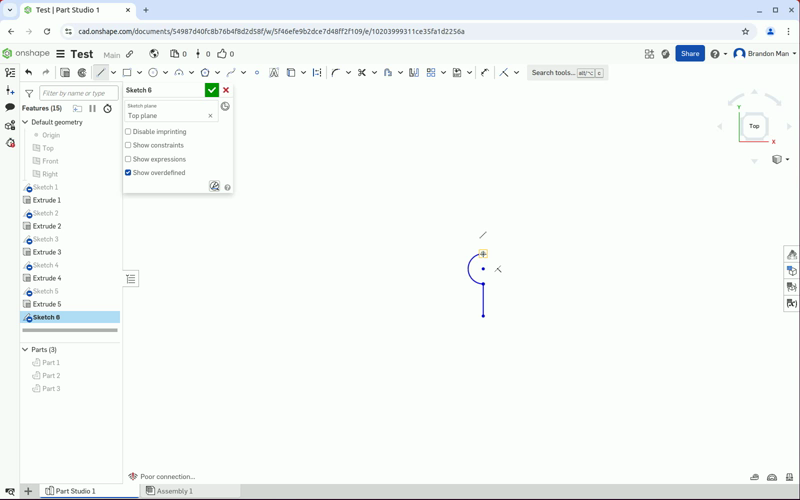
scroll(-6)
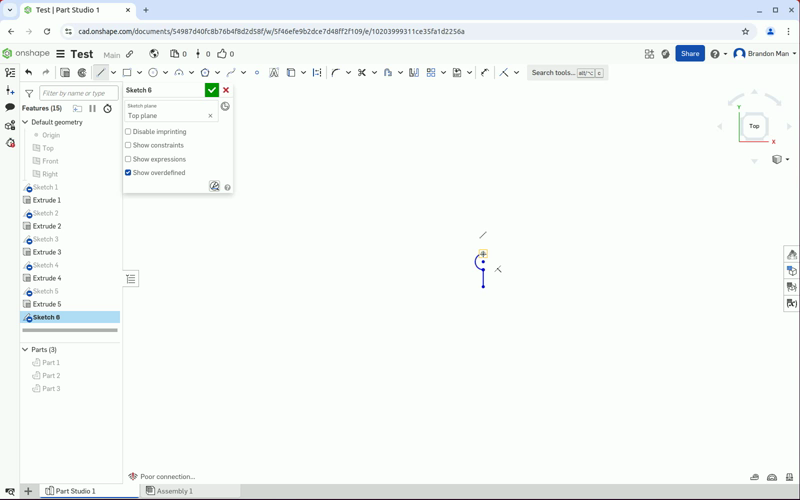
scroll(-6)
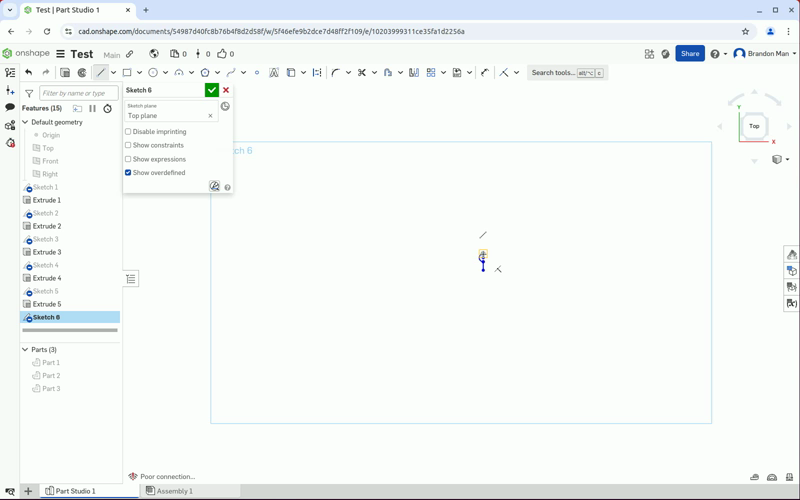
key_down(shift)
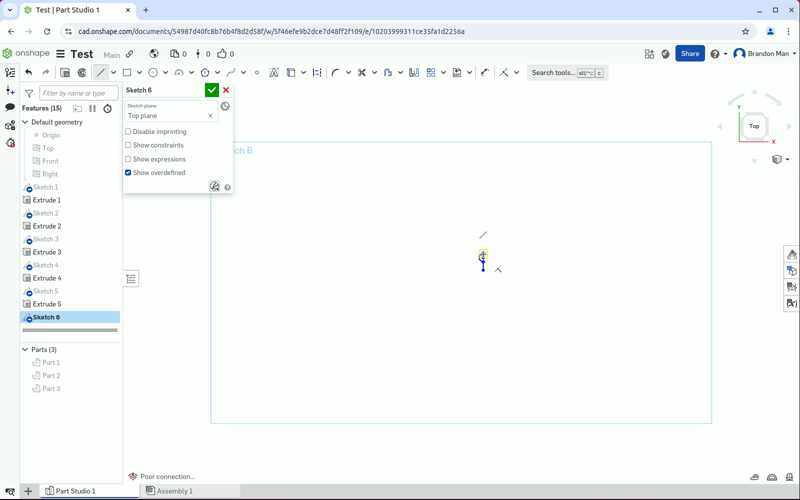
mouse_move(513, 253)
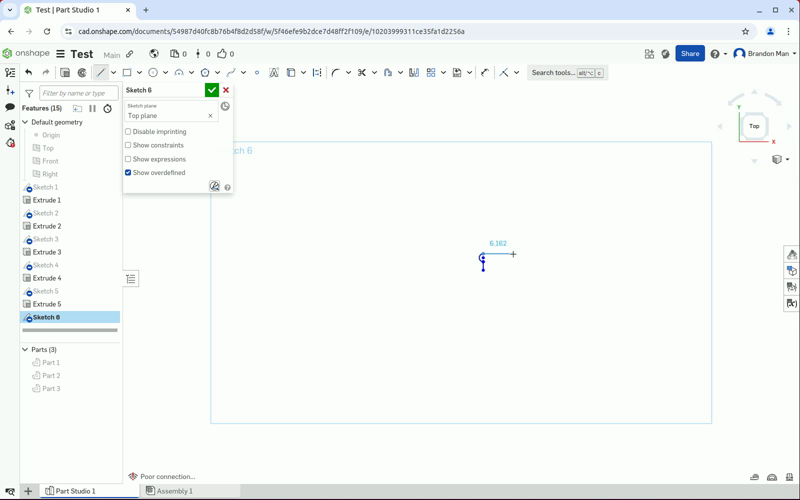
mouse_move(483, 245)
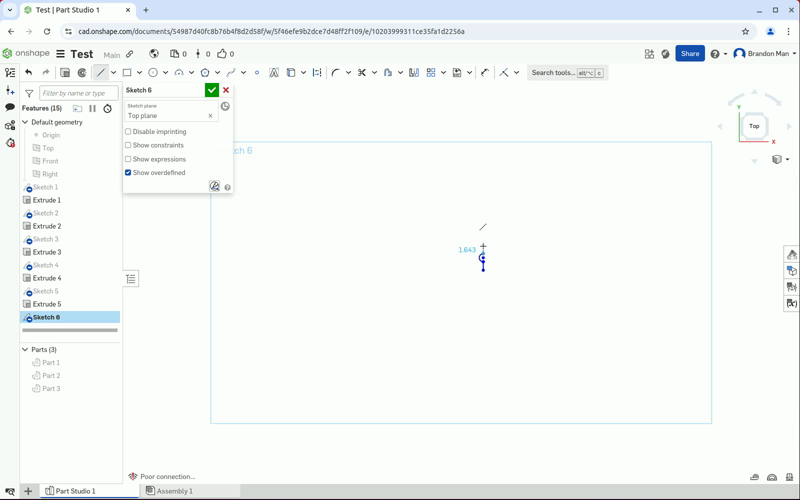
click(483, 245)
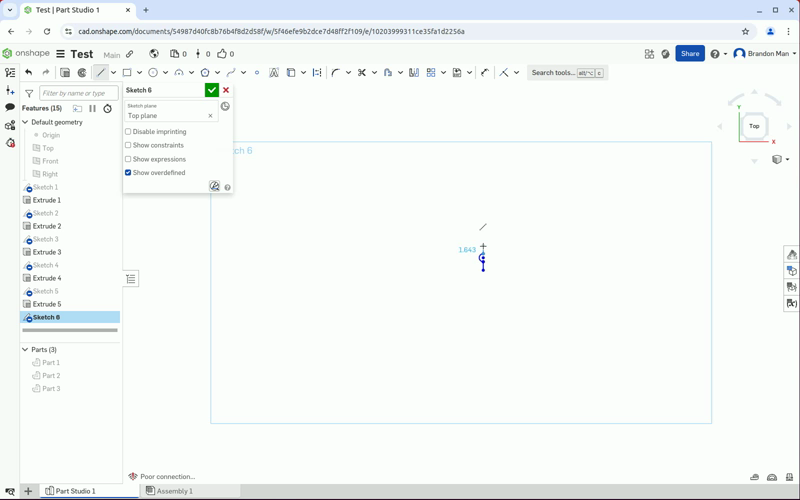
key_up(shift)
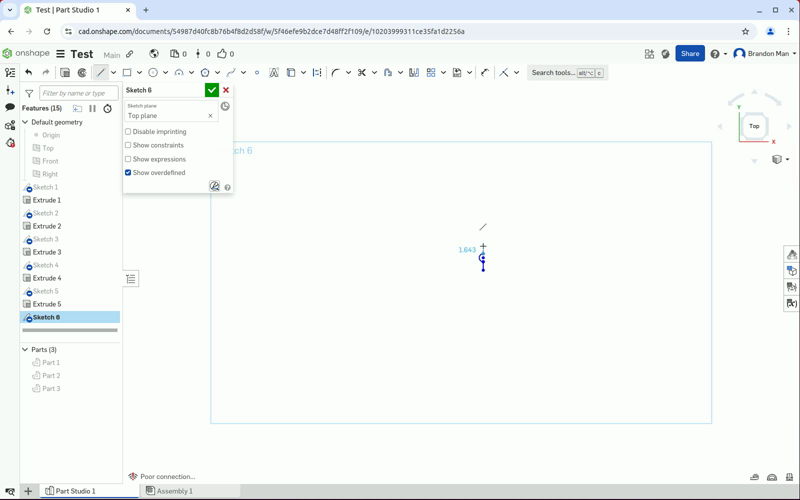
key(esc)
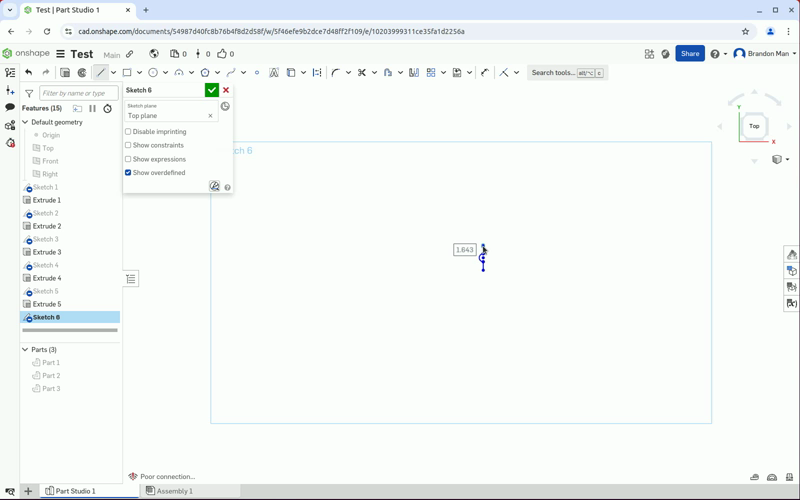
key(a)
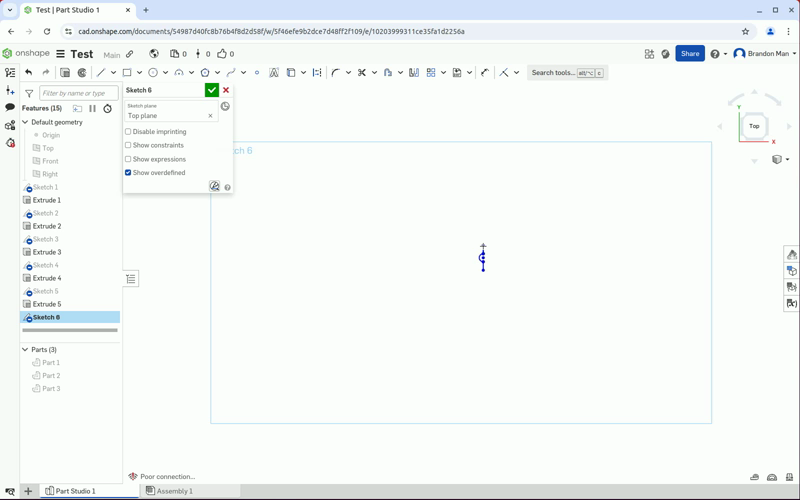
mouse_move(483, 245)
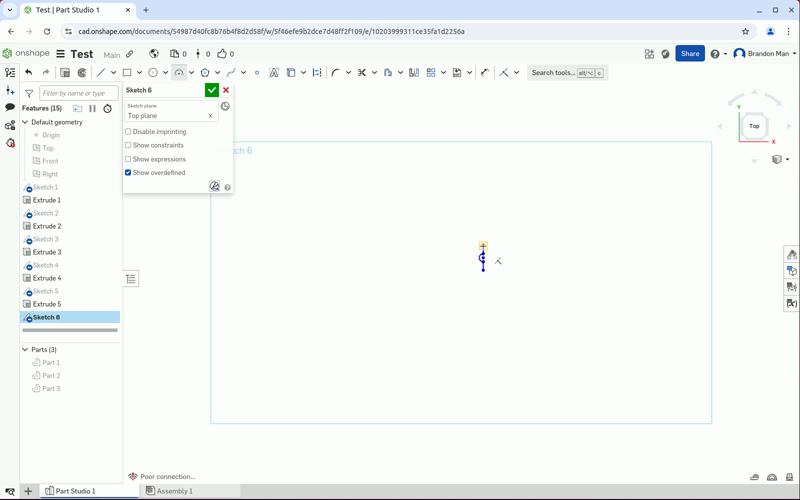
click(483, 245)
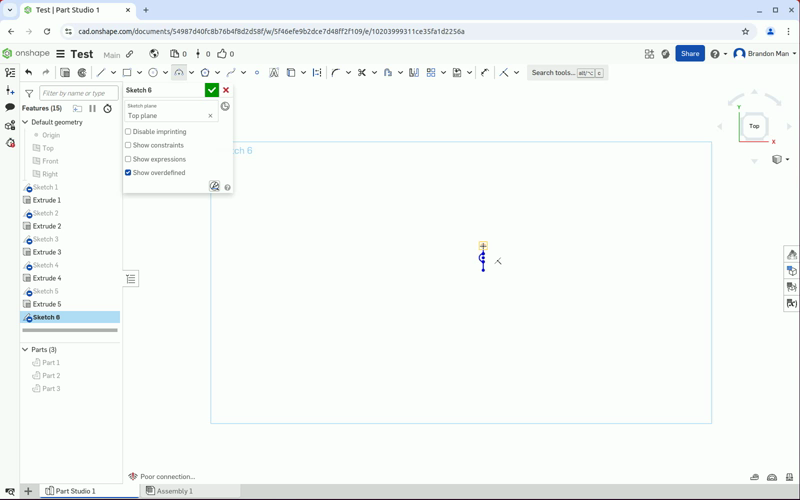
mouse_move(483, 270)
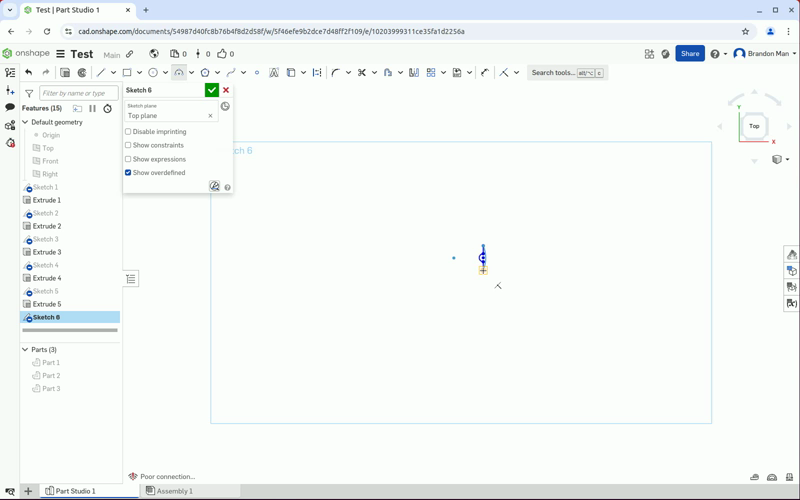
click(483, 270)
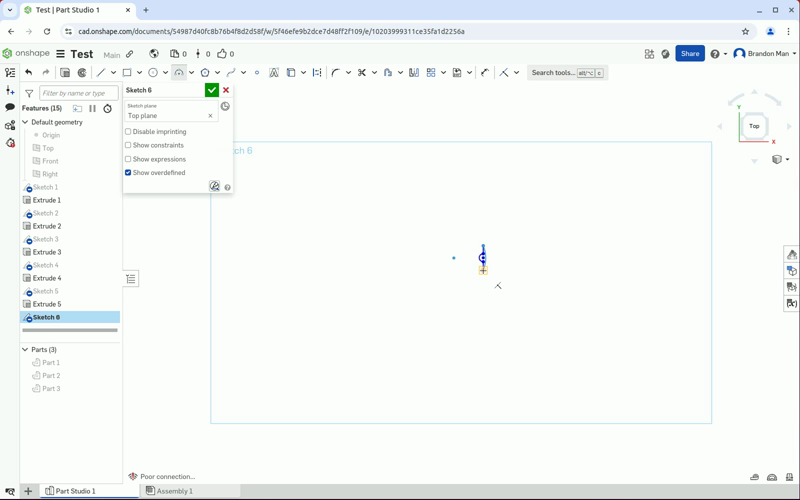
key_down(shift)
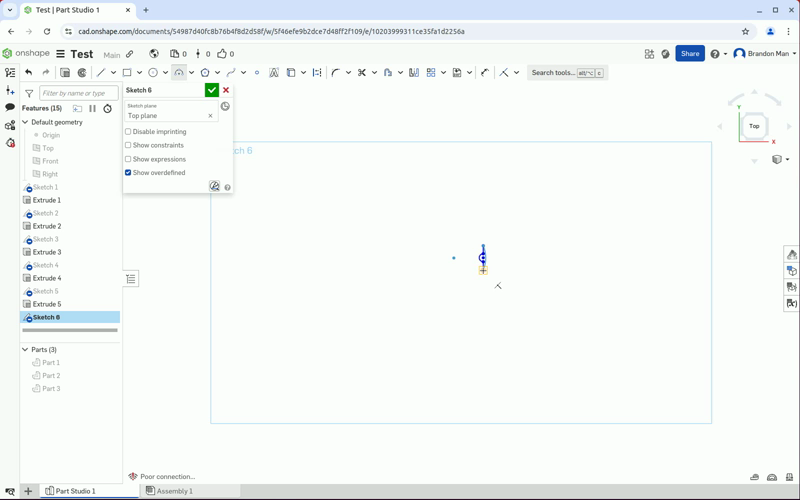
mouse_move(470, 257)
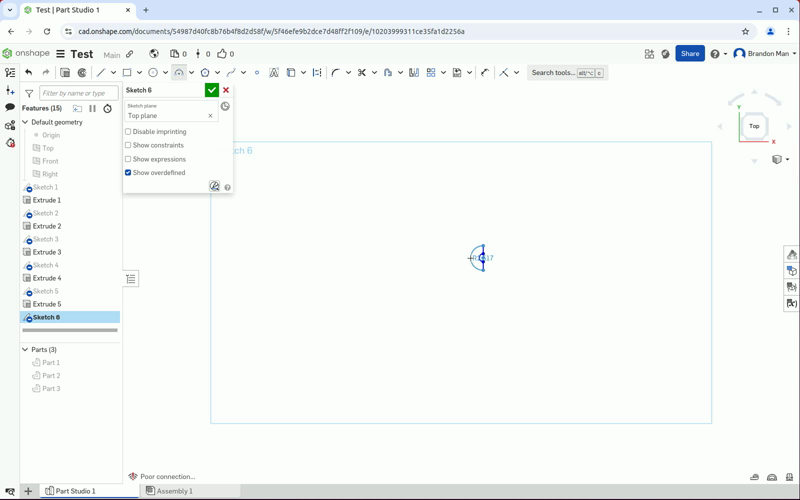
click(470, 257)
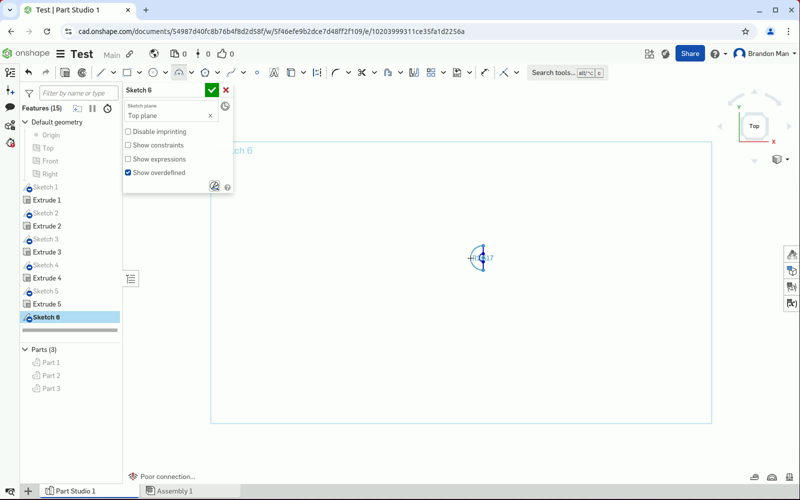
key_up(shift)
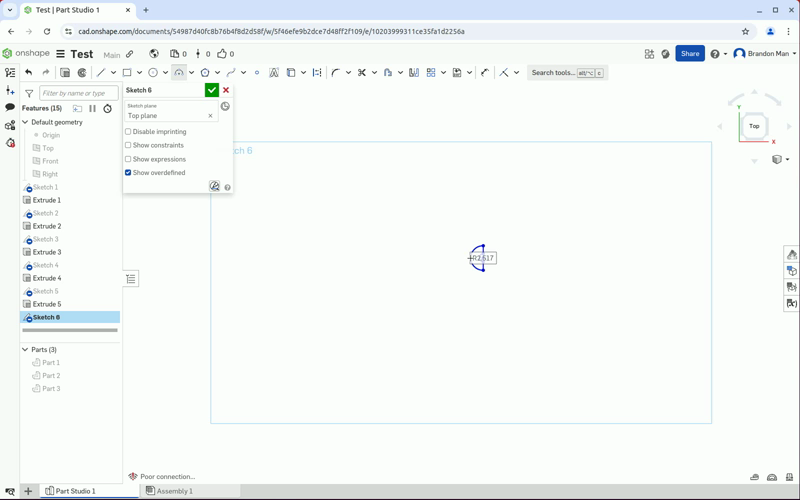
key(esc)
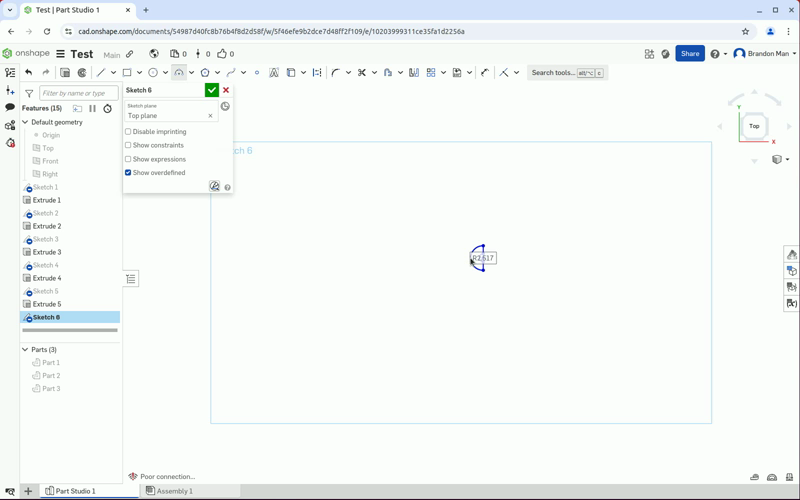
mouse_move(477, 248)
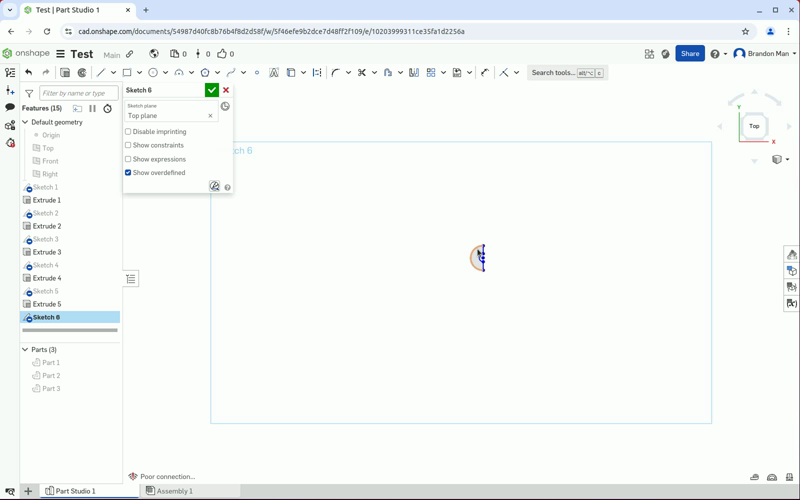
scroll(6)
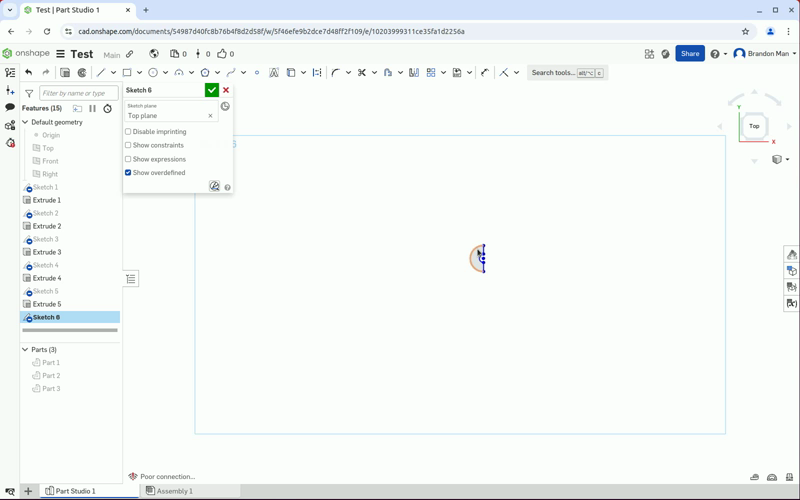
scroll(6)
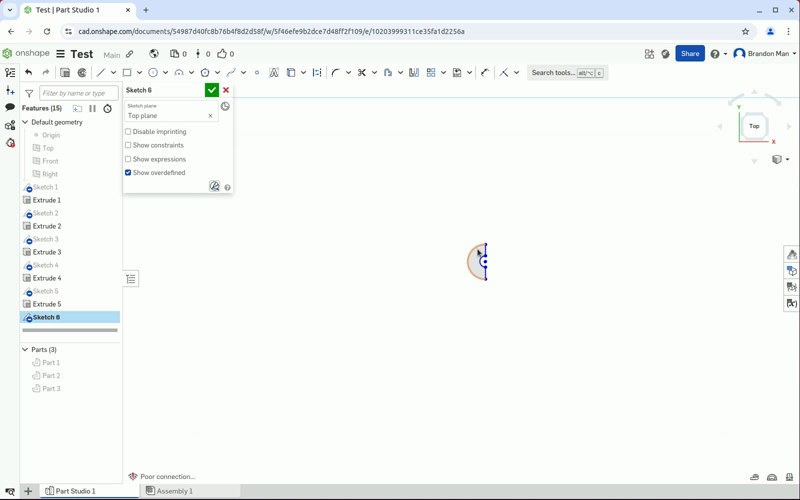
scroll(6)
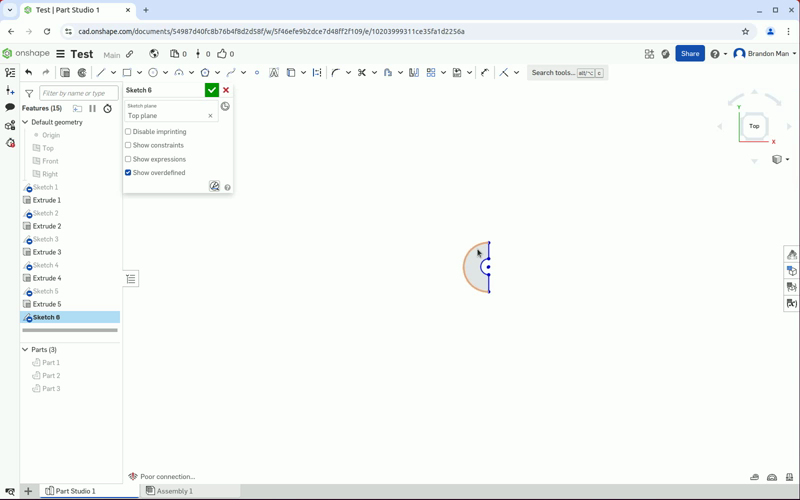
scroll(6)
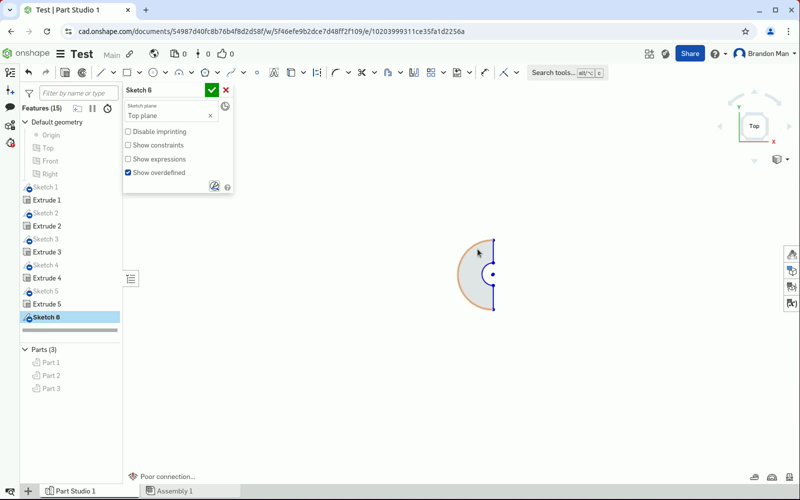
scroll(6)
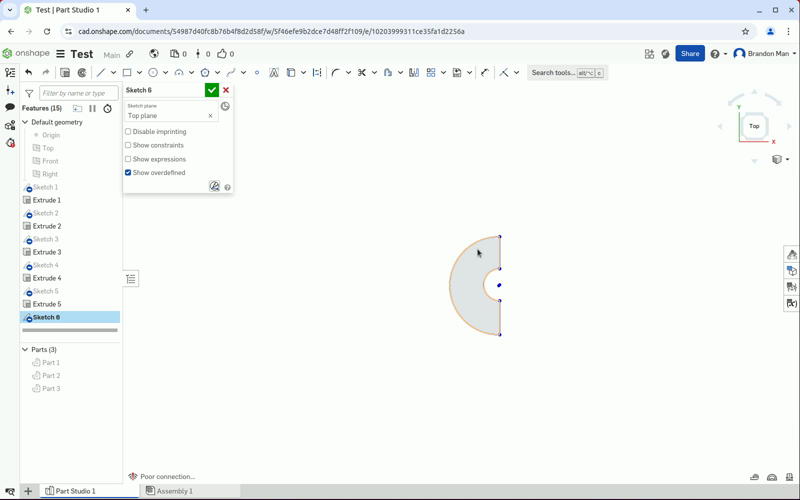
scroll(6)
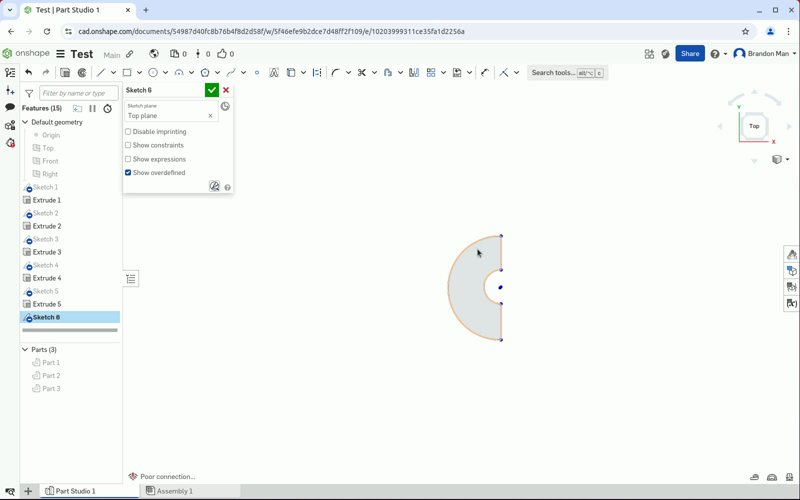
scroll(6)
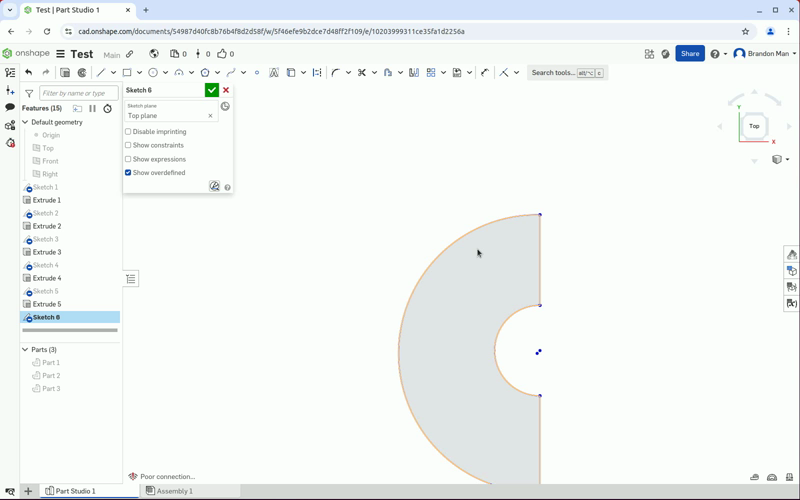
click(477, 248)
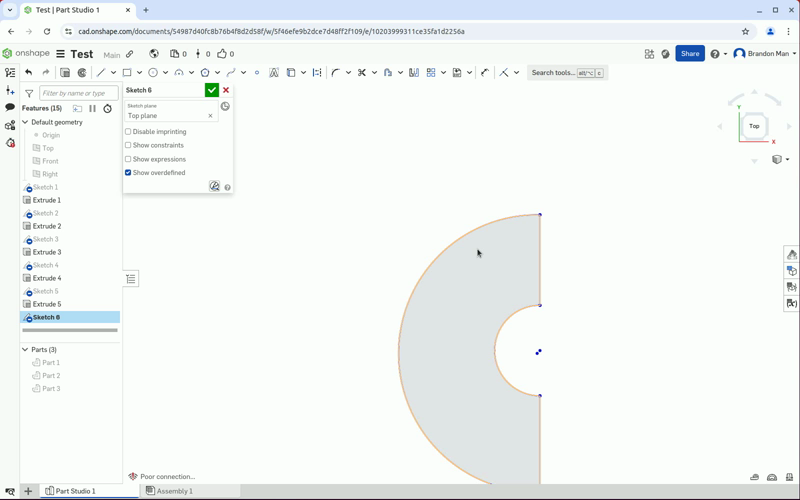
scroll(-6)
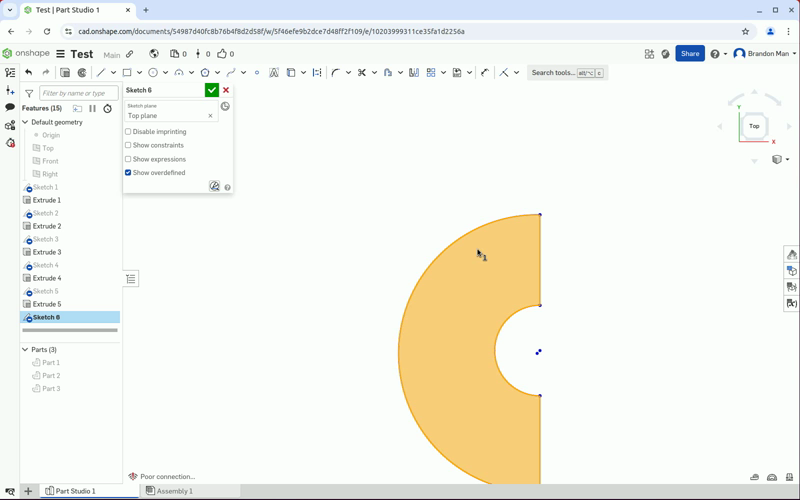
scroll(-6)
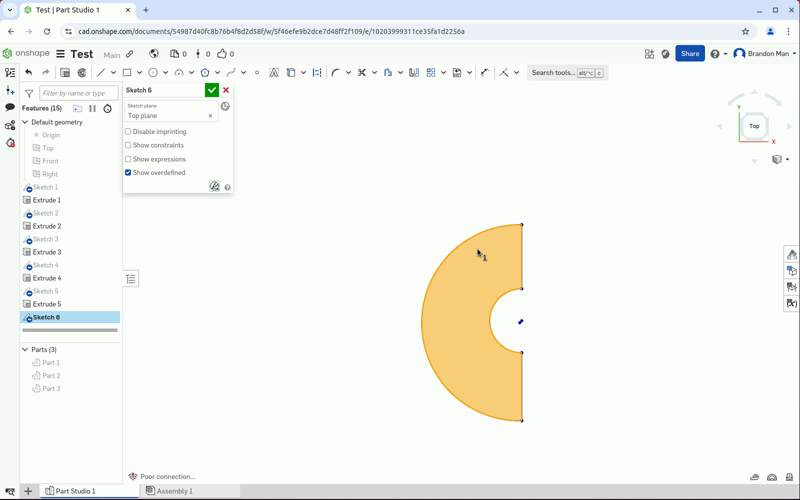
scroll(-6)
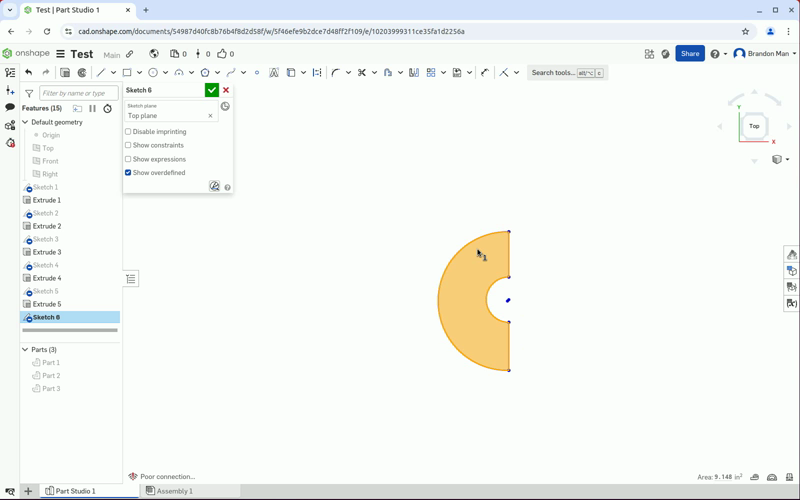
scroll(-6)
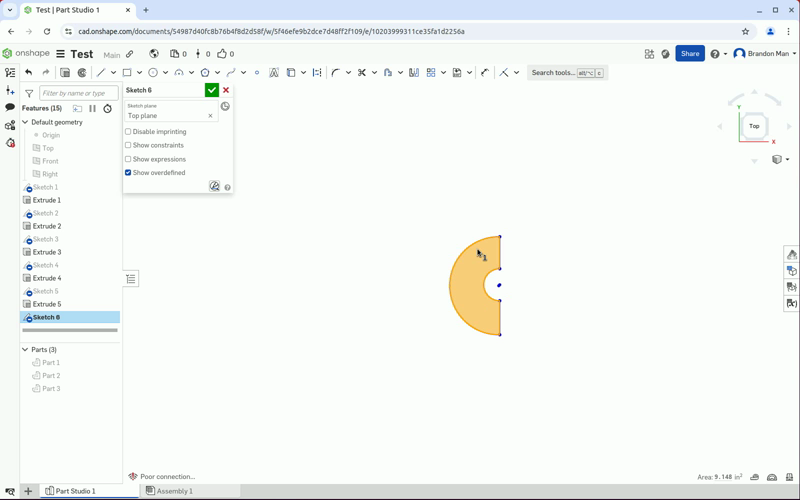
scroll(-6)
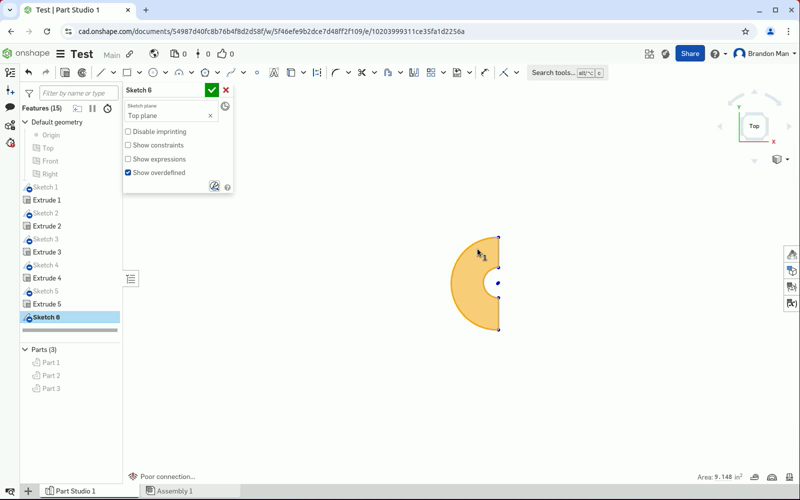
scroll(-6)
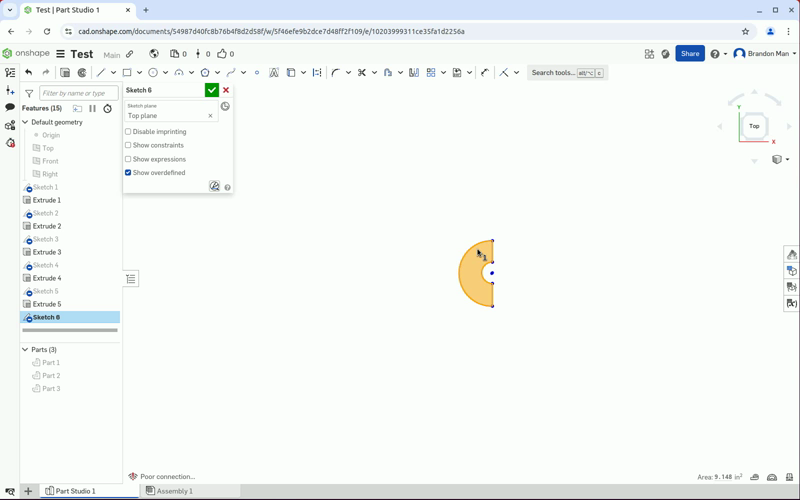
scroll(-6)
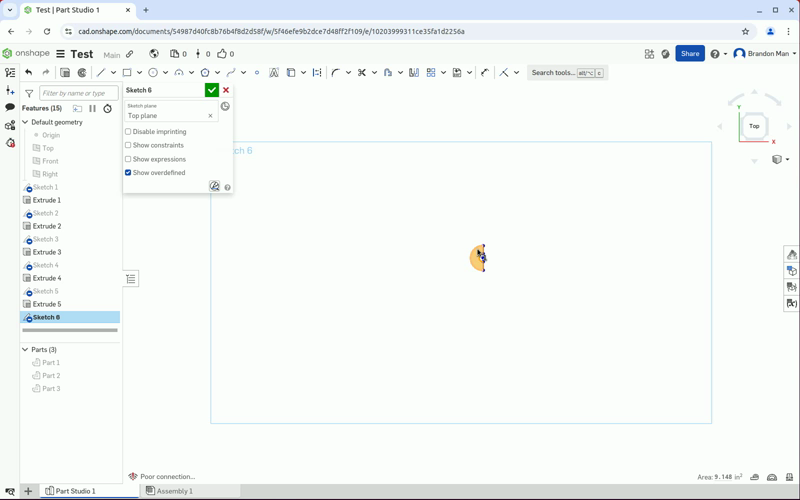
mouse_move(73, 352)
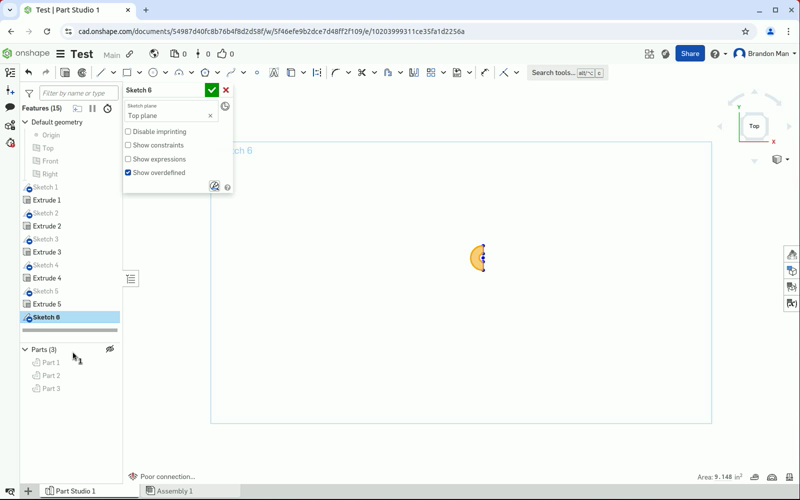
key(shift+y)
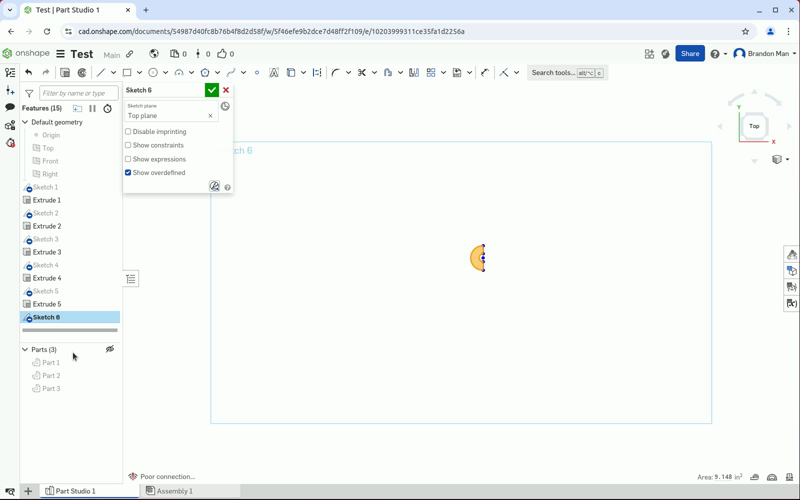
key(shift+e)
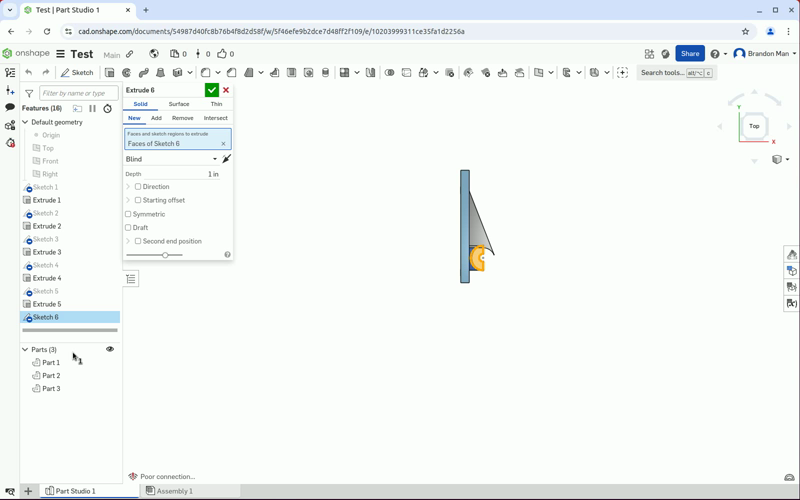
mouse_move(143, 106)
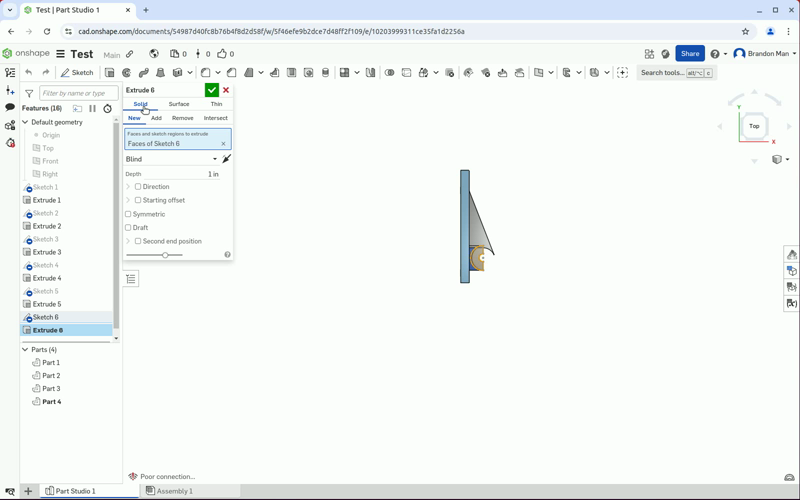
click(143, 106)
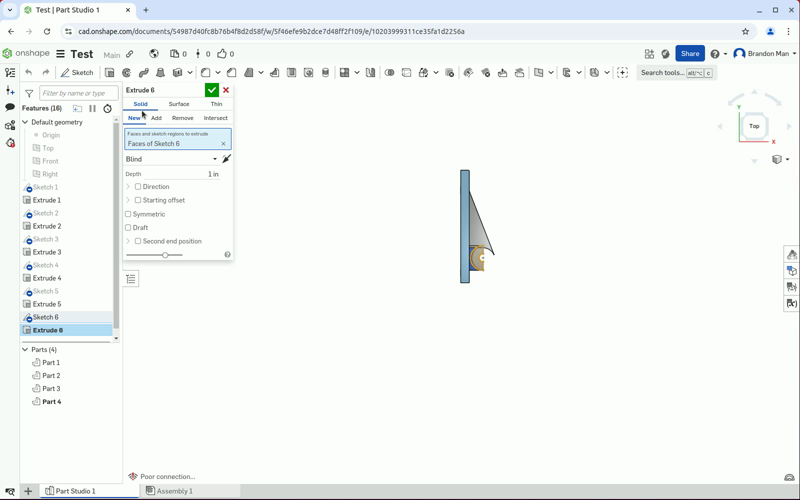
mouse_move(137, 120)
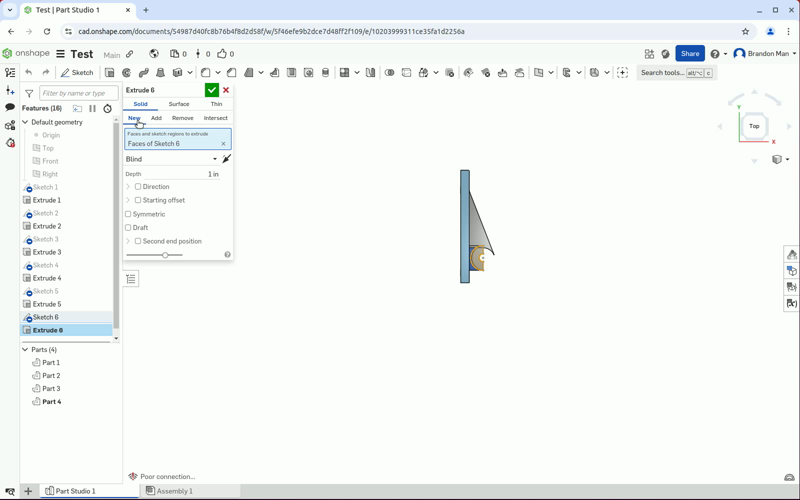
click(137, 120)
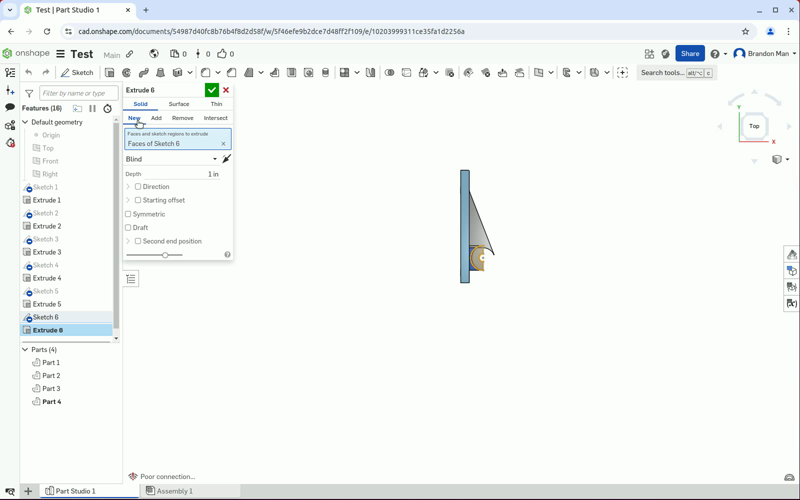
key(tab, 4)
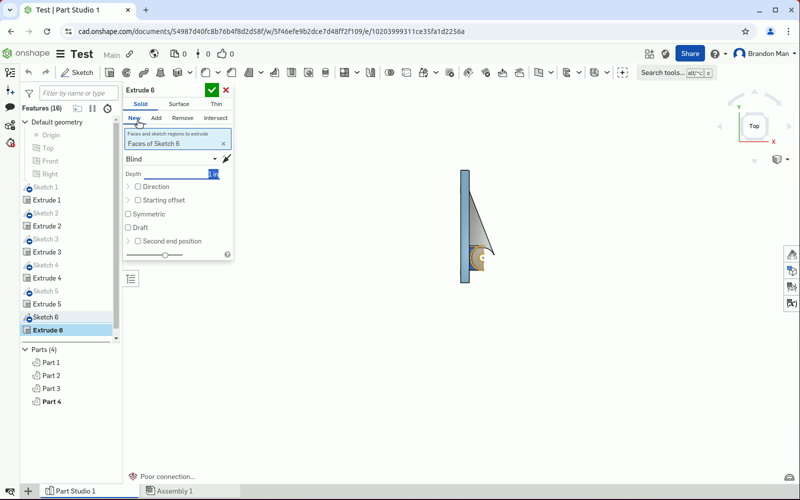
text(1.685)
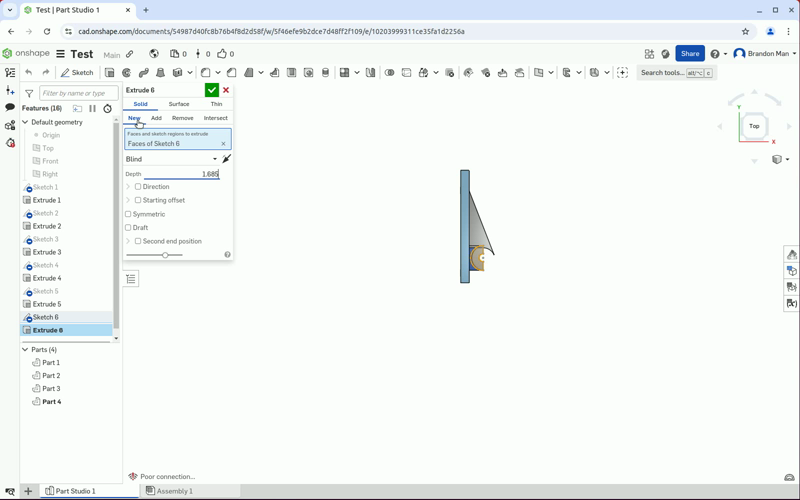
key(enter)
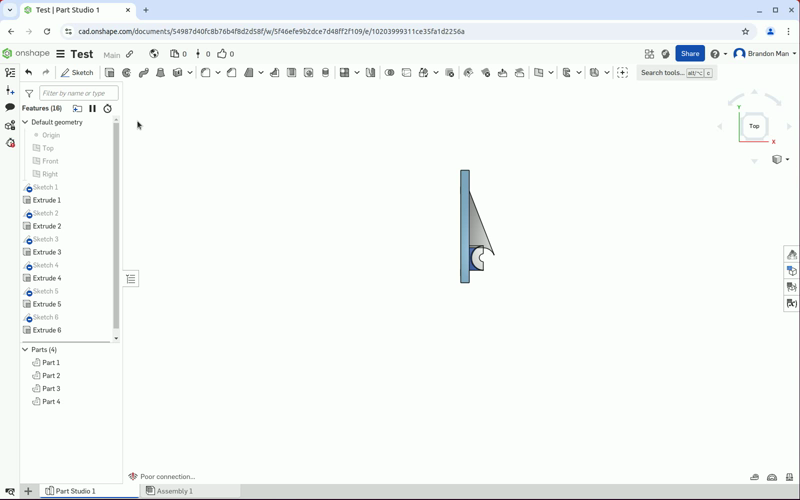
key(shift+h)
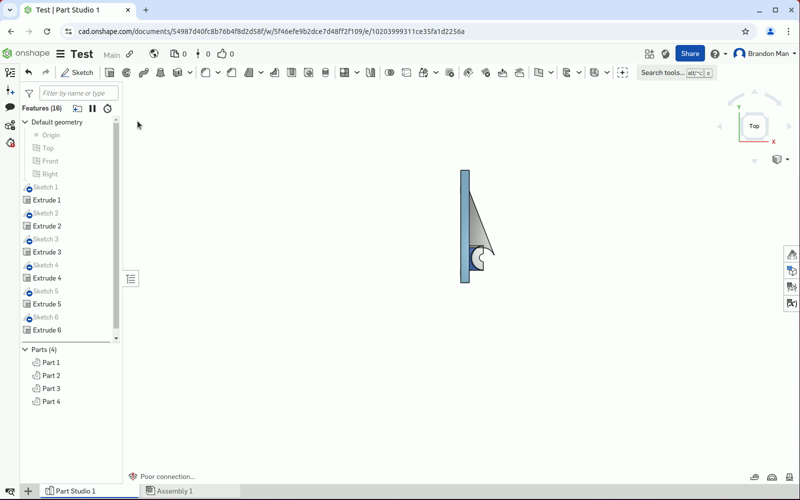
key(shift+h)
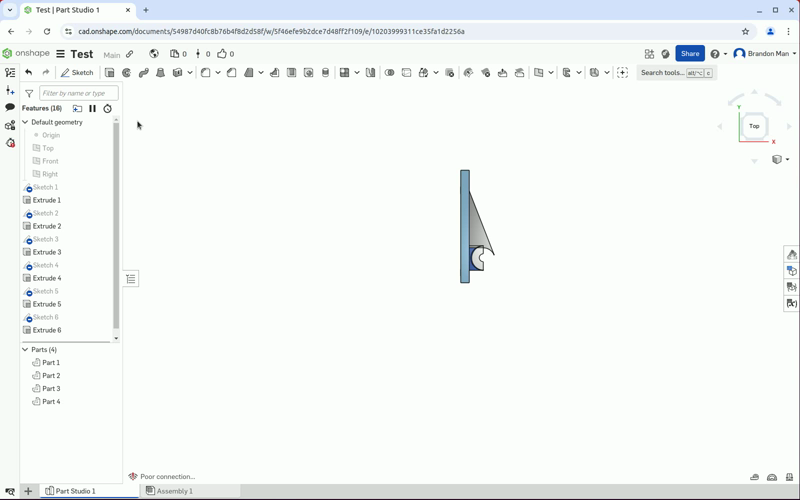
mouse_move(69, 189)
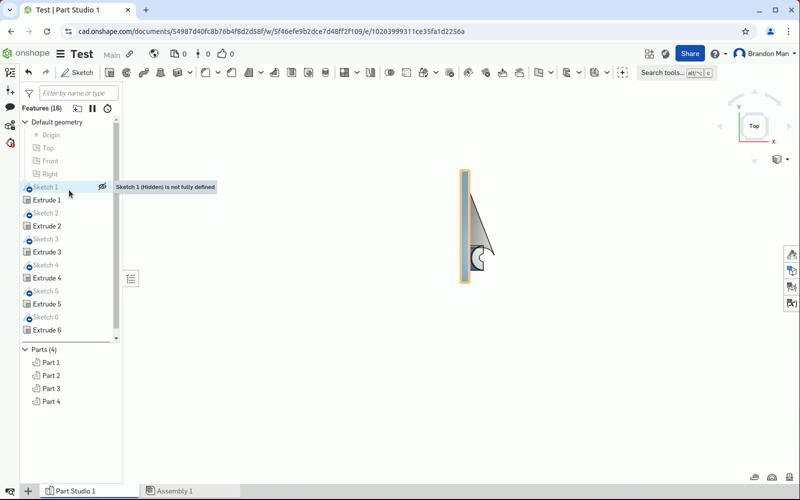
click(69, 189)
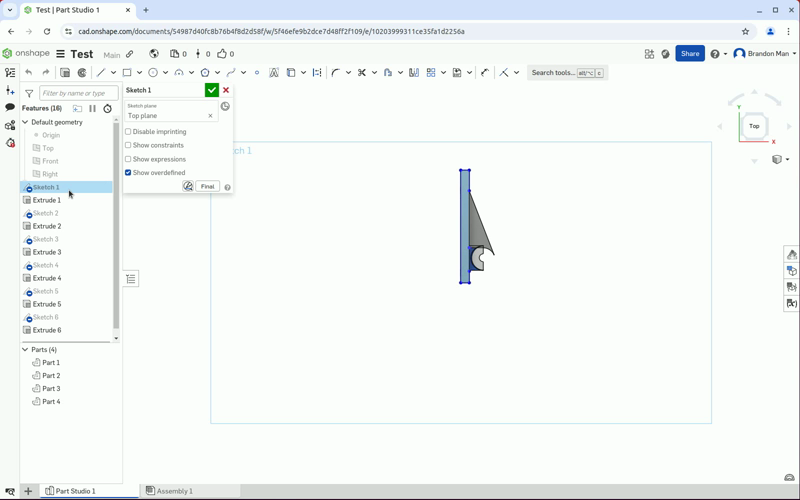
mouse_move(229, 92)
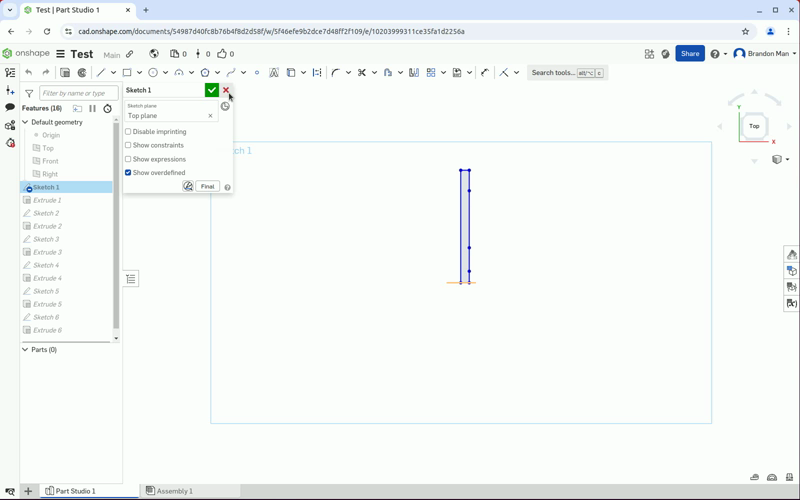
click(229, 92)
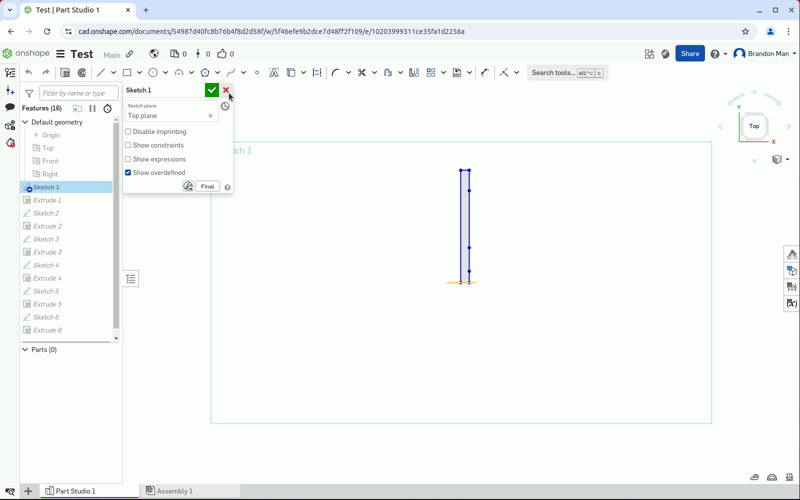
key(shift+s)
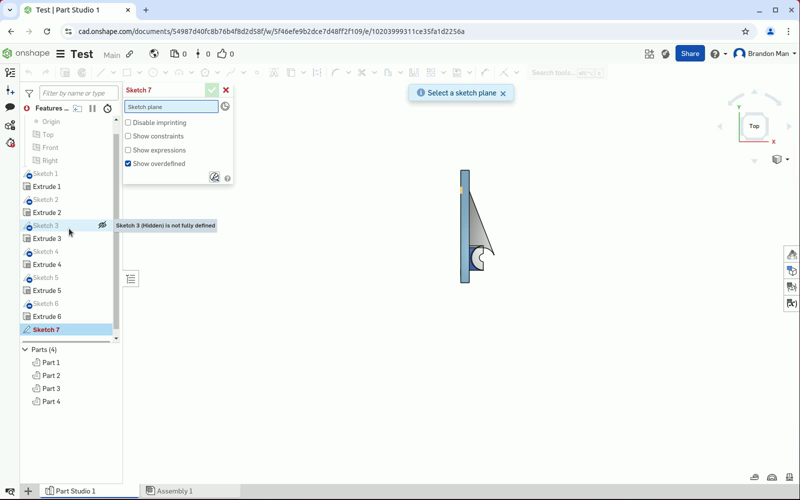
scroll(3)
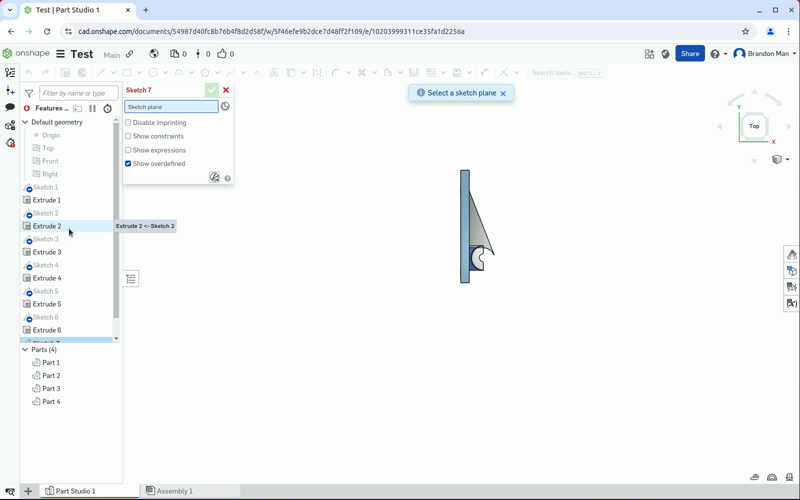
mouse_move(69, 150)
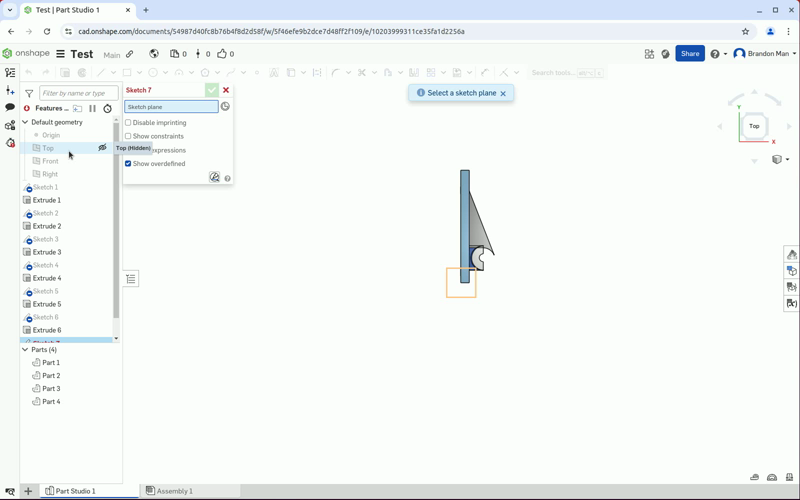
click(69, 150)
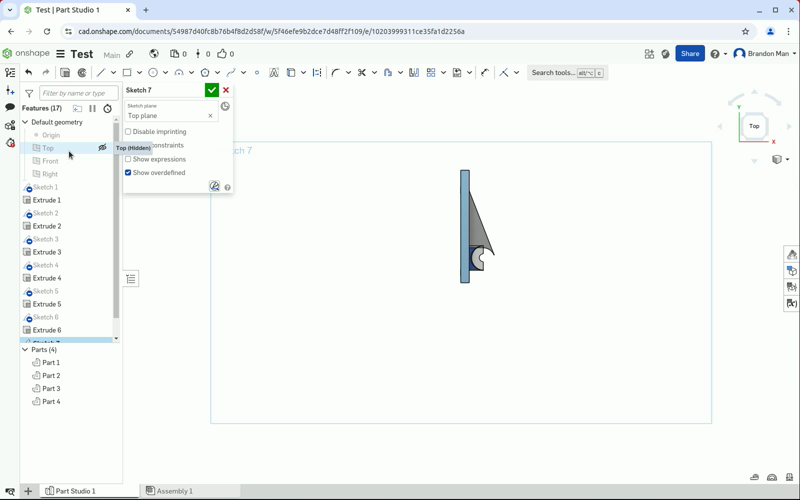
mouse_move(73, 352)
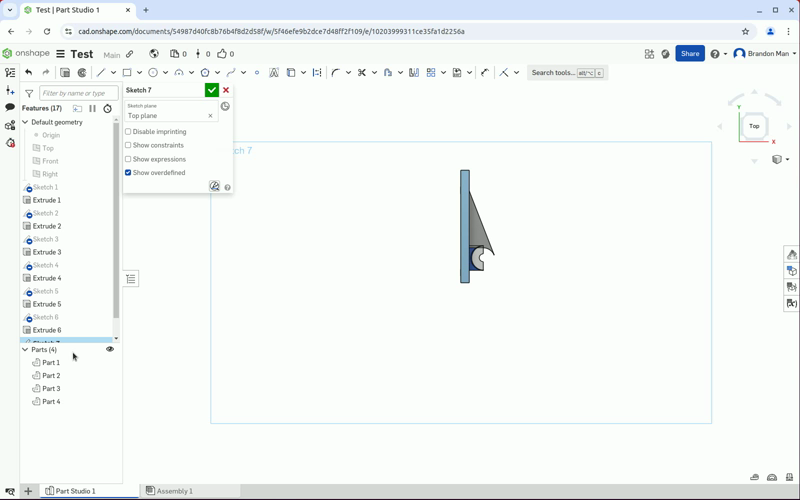
key(y)
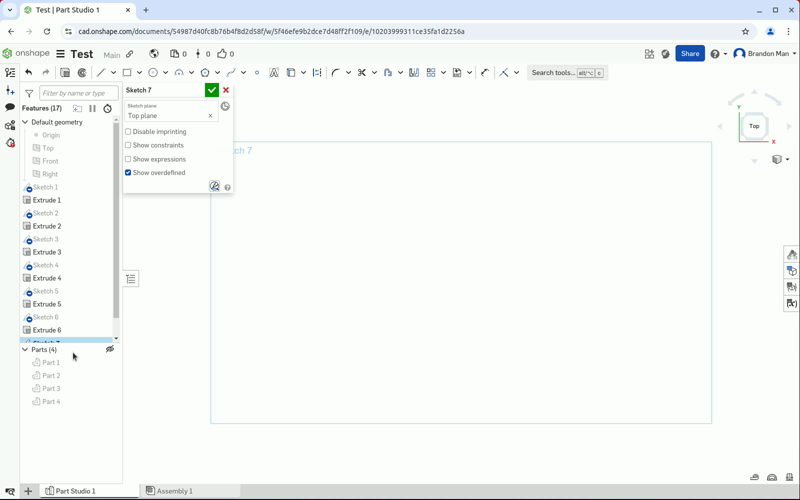
key(a)
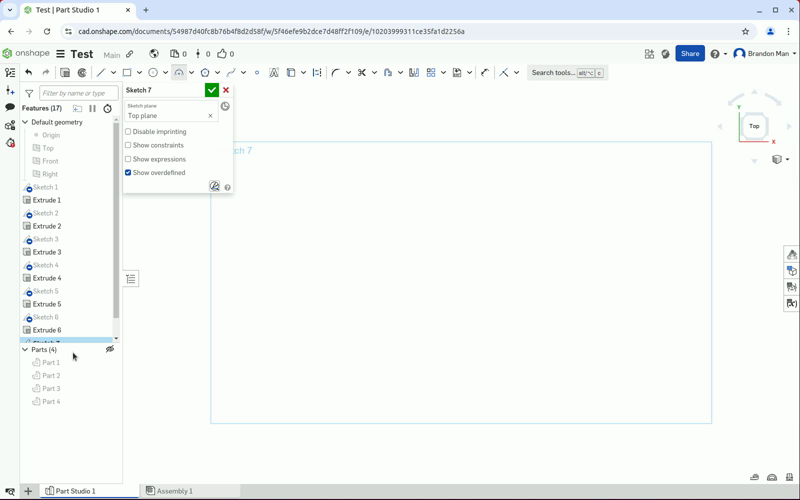
key_down(shift)
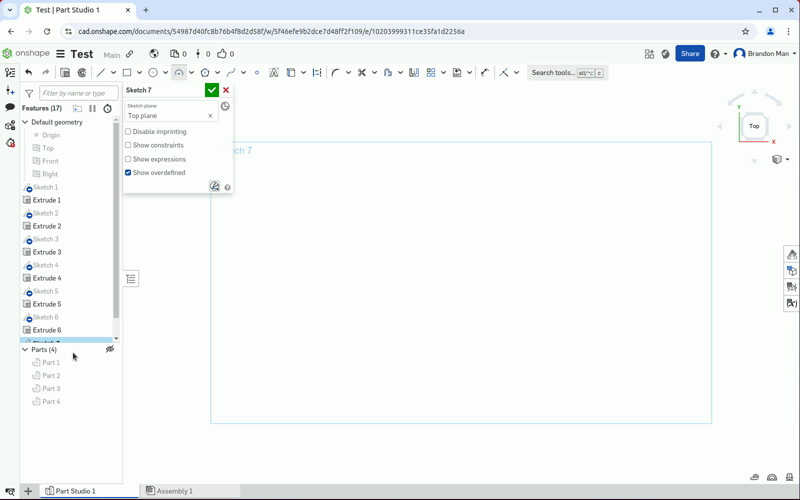
mouse_move(483, 270)
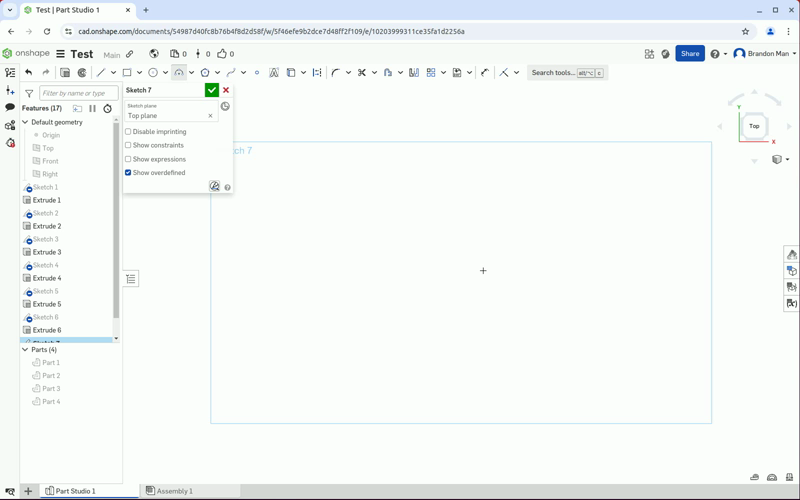
click(483, 270)
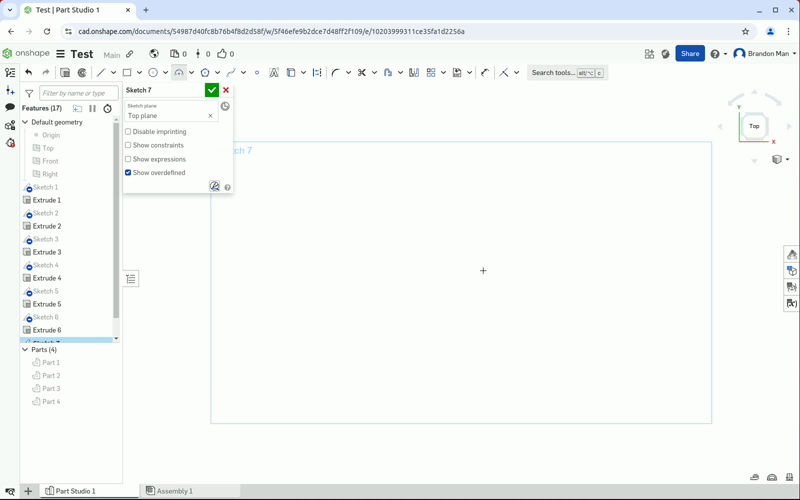
key_up(shift)
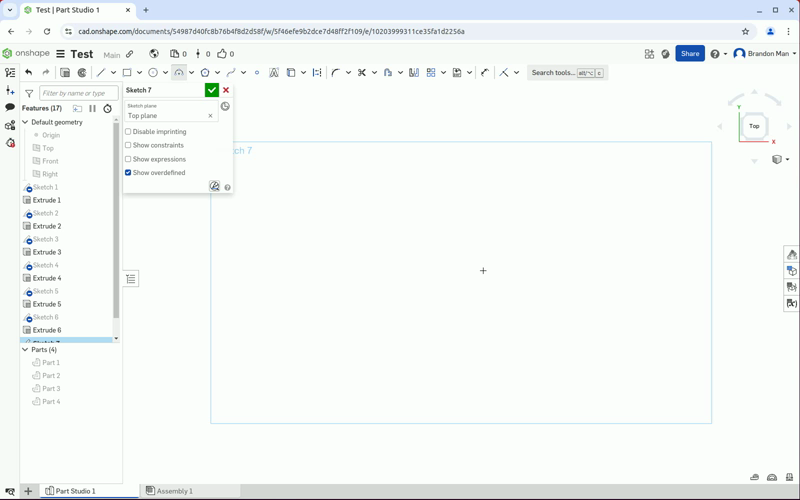
key_down(shift)
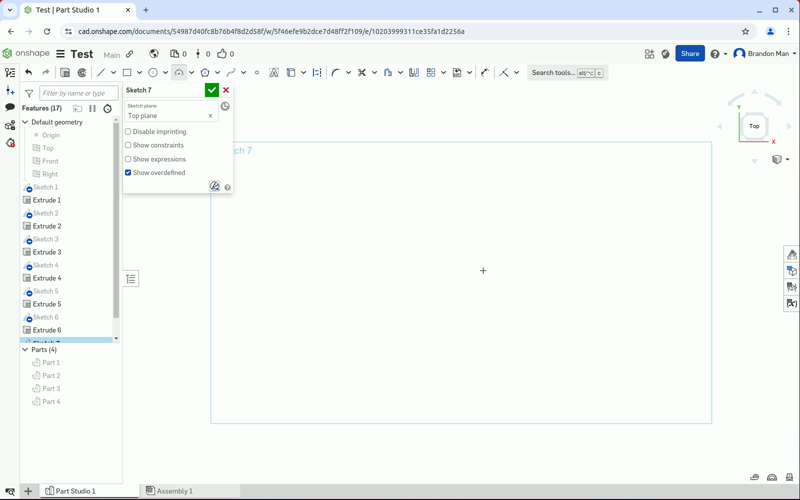
mouse_move(483, 245)
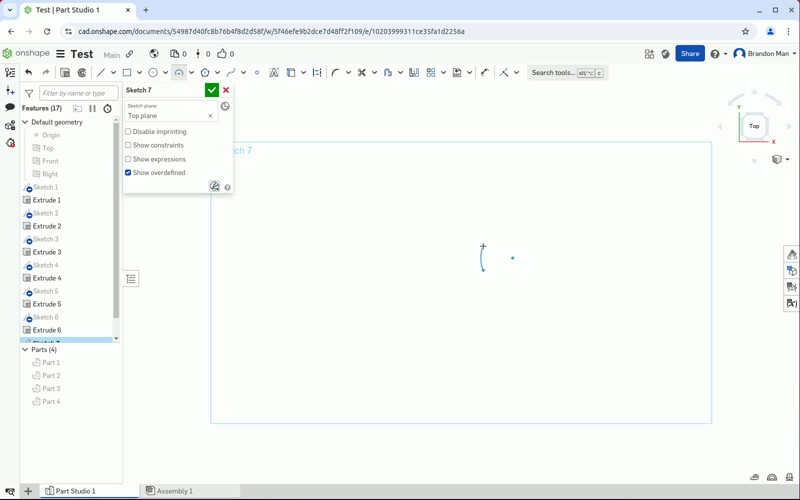
click(483, 245)
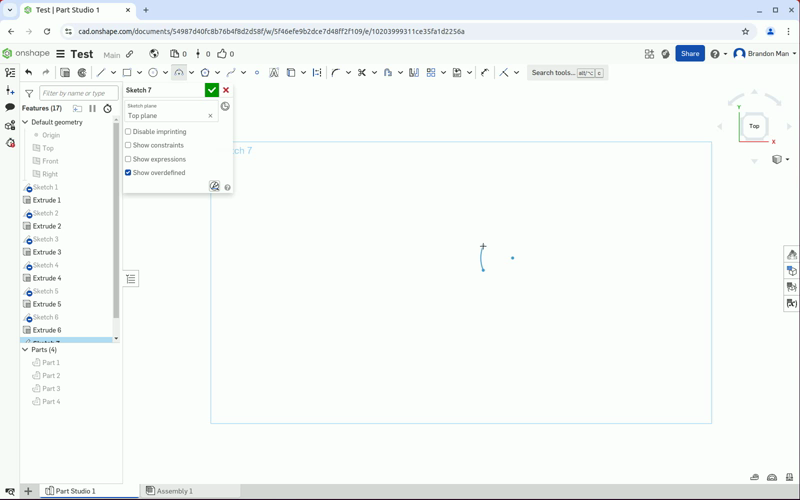
mouse_move(495, 257)
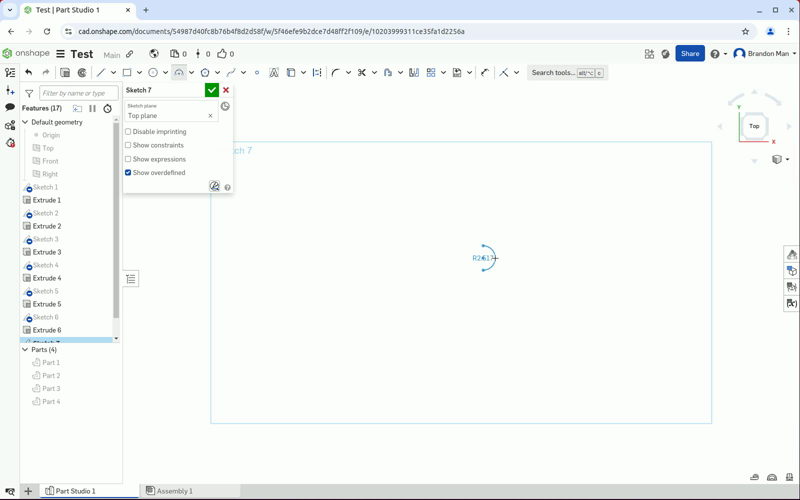
click(495, 257)
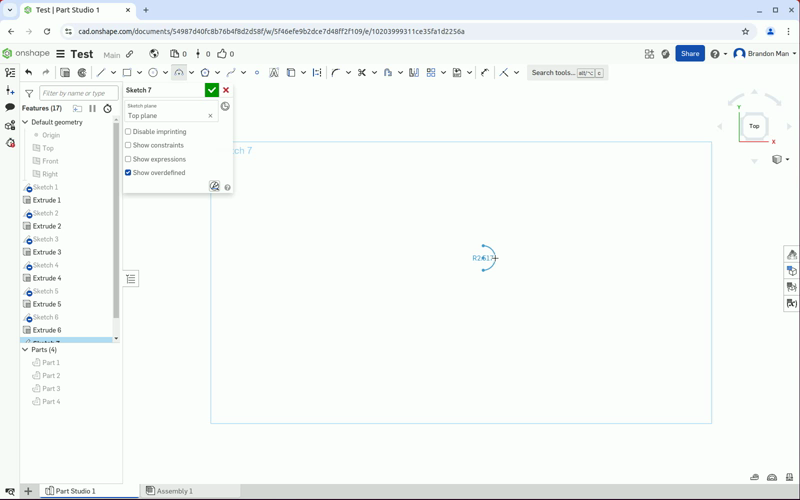
key_up(shift)
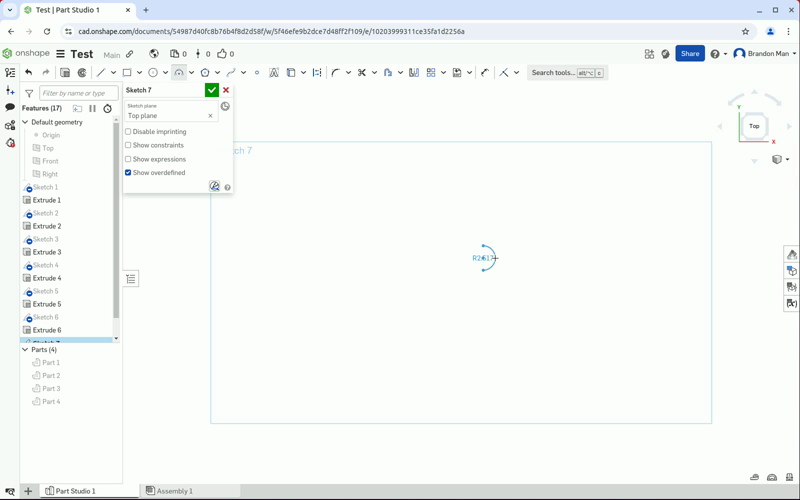
key(esc)
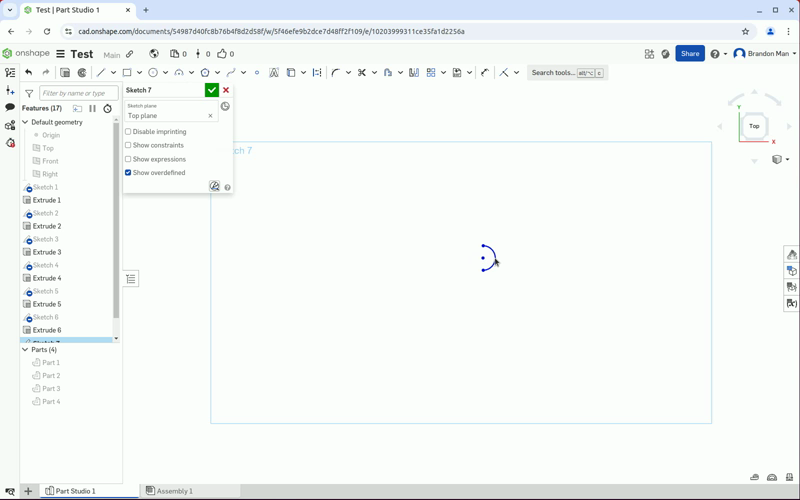
key(l)
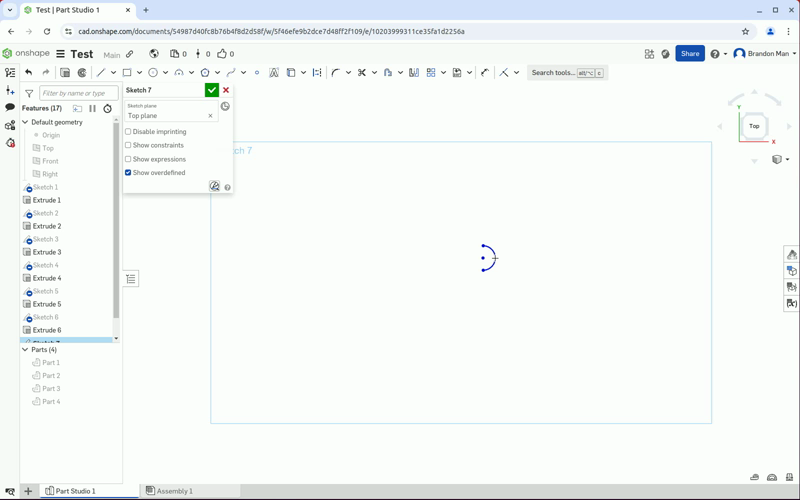
mouse_move(483, 245)
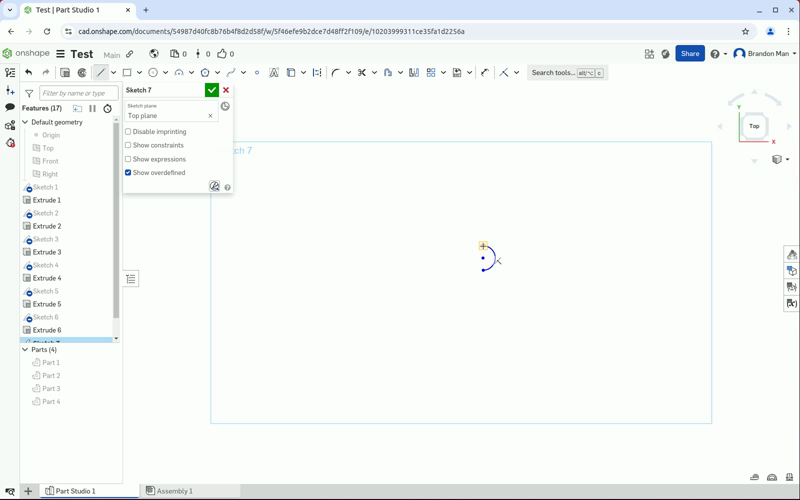
click(483, 245)
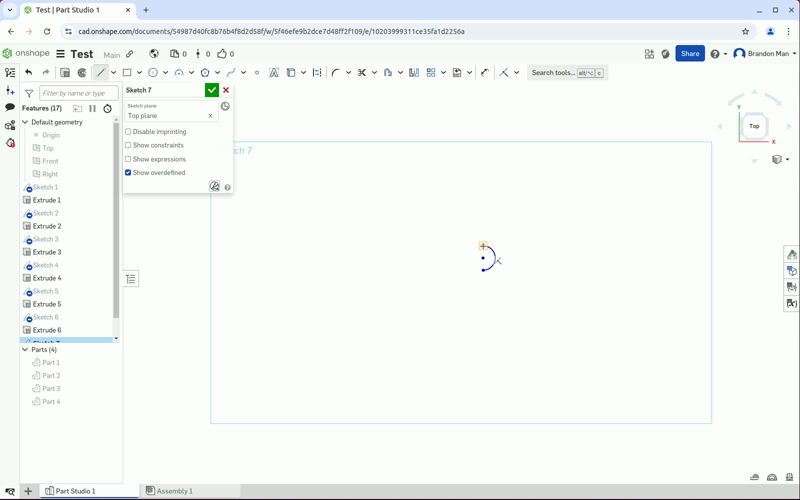
key_down(shift)
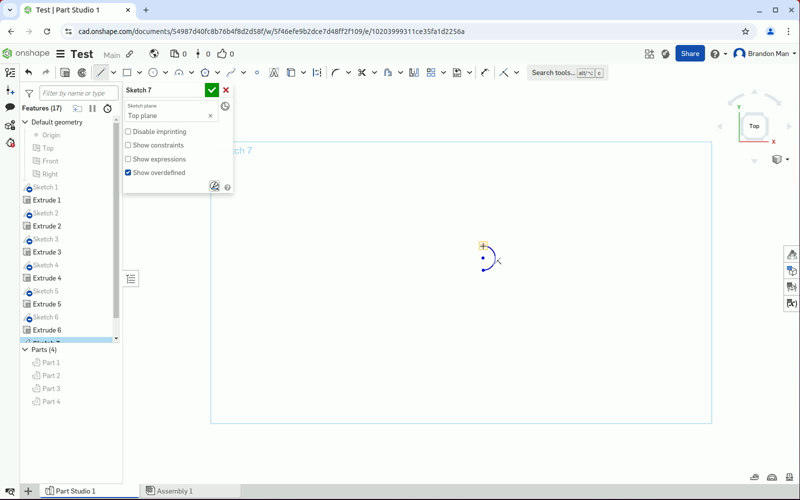
mouse_move(513, 245)
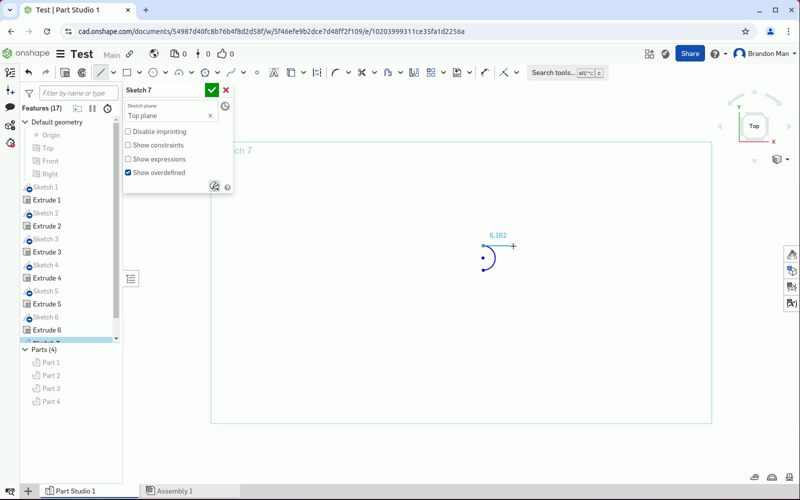
mouse_move(483, 253)
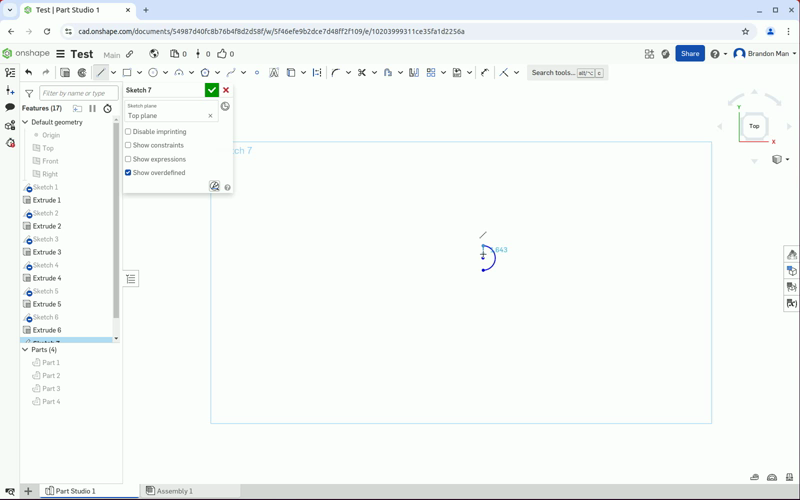
scroll(6)
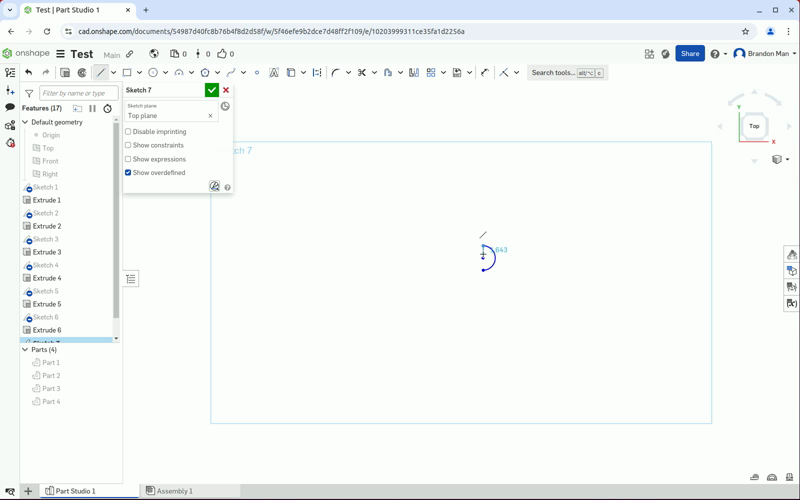
scroll(6)
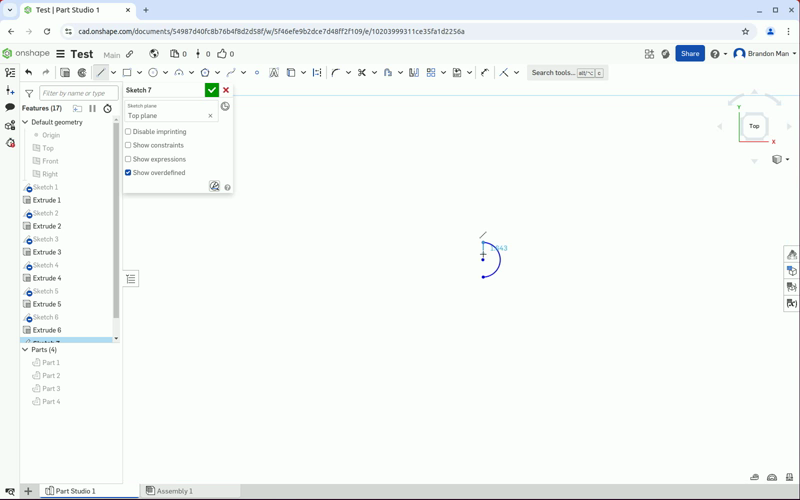
scroll(6)
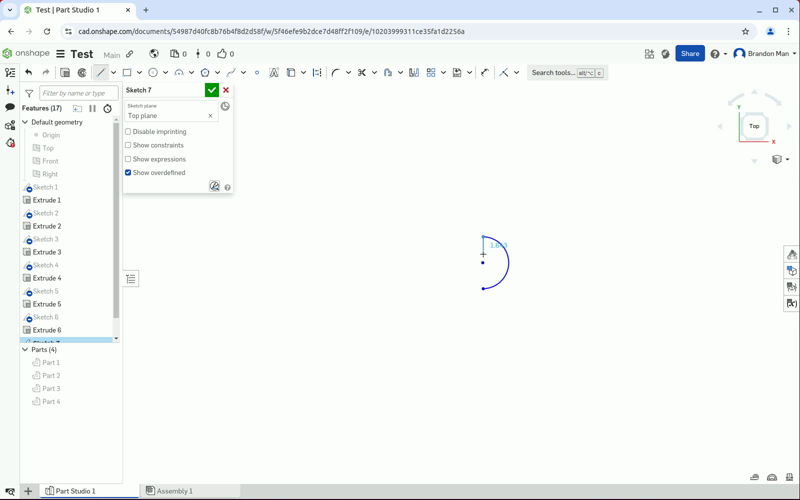
scroll(6)
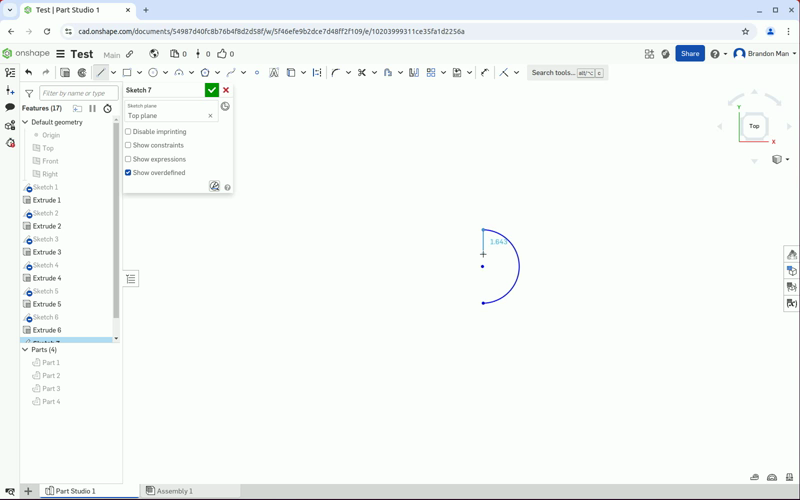
scroll(6)
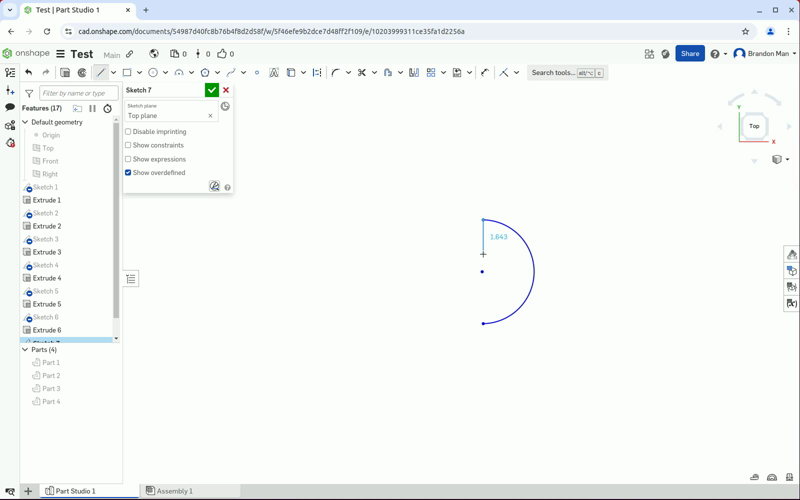
scroll(6)
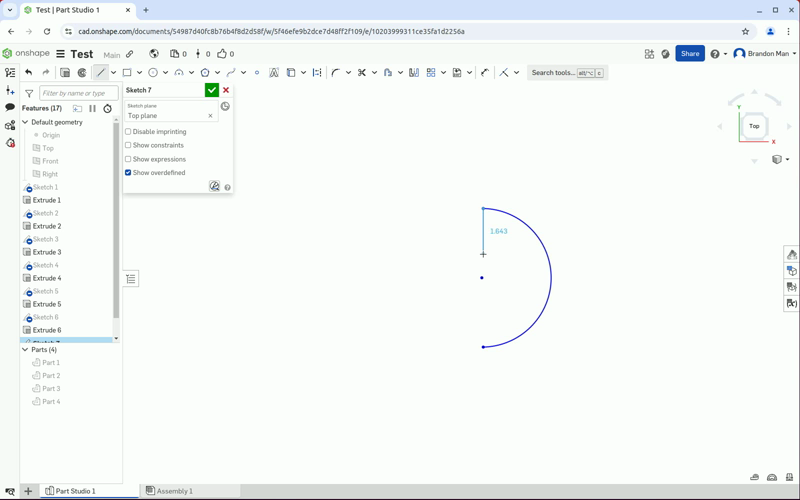
scroll(6)
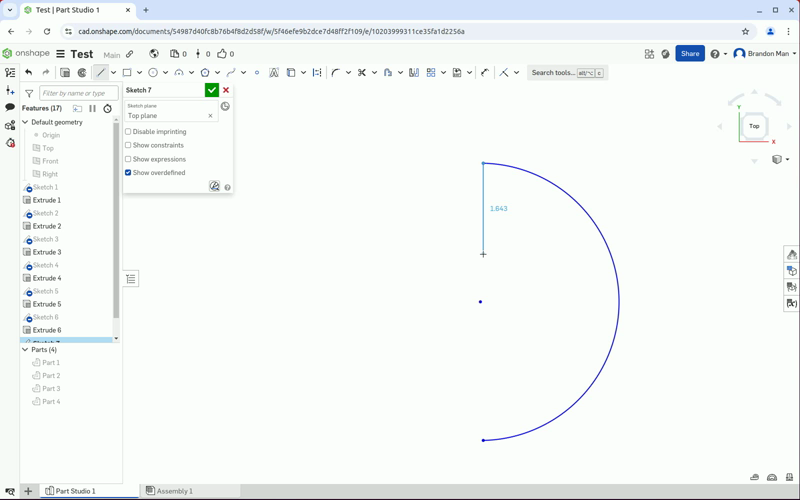
click(483, 253)
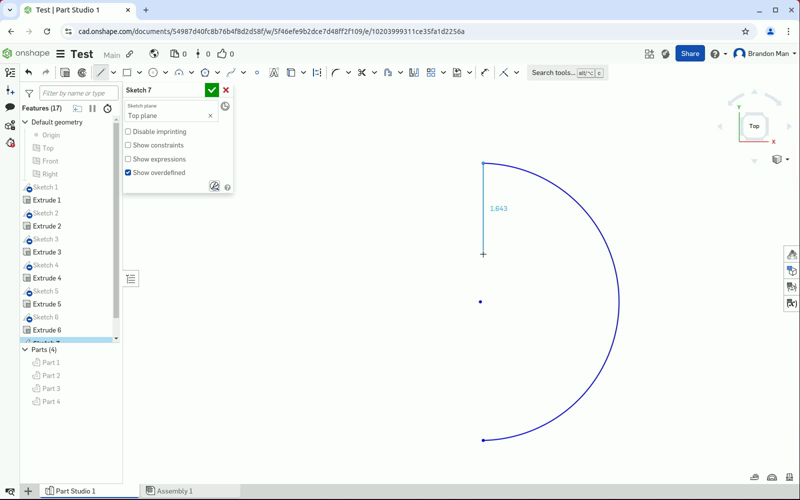
scroll(-6)
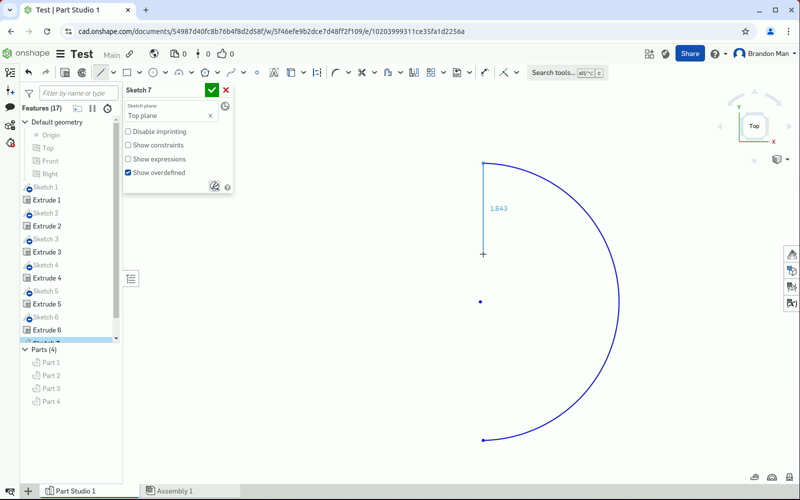
scroll(-6)
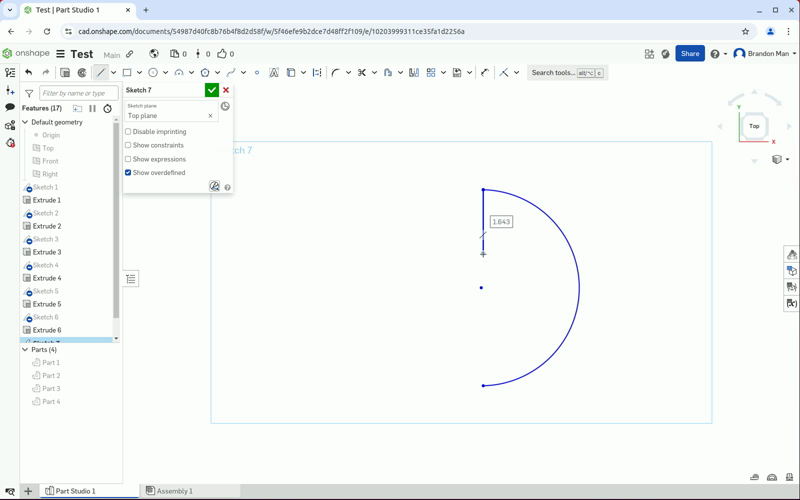
scroll(-6)
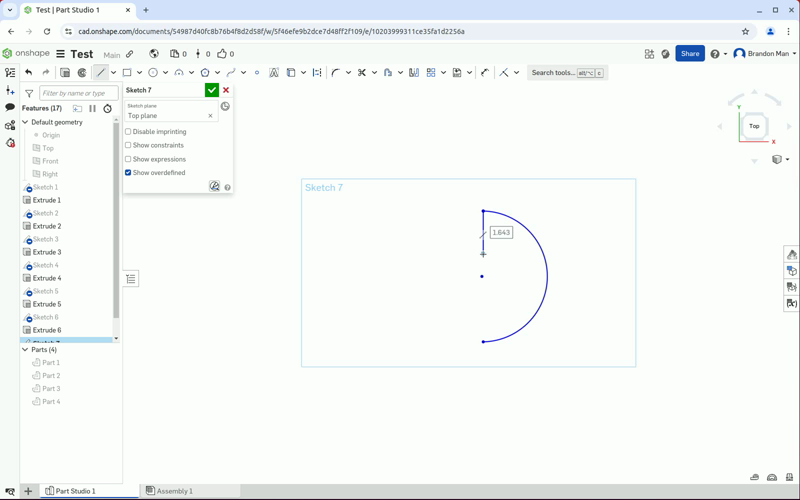
scroll(-6)
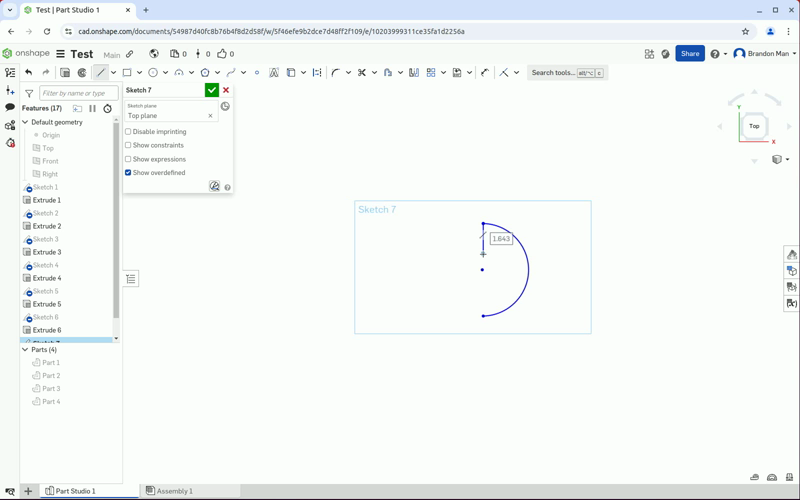
scroll(-6)
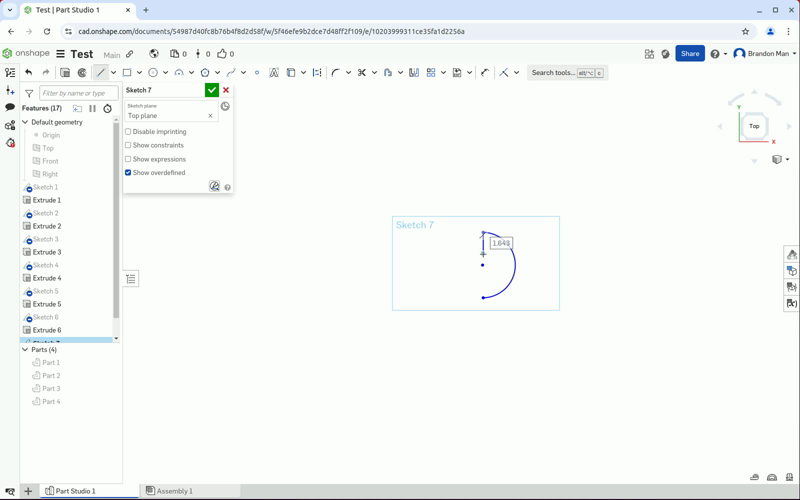
scroll(-6)
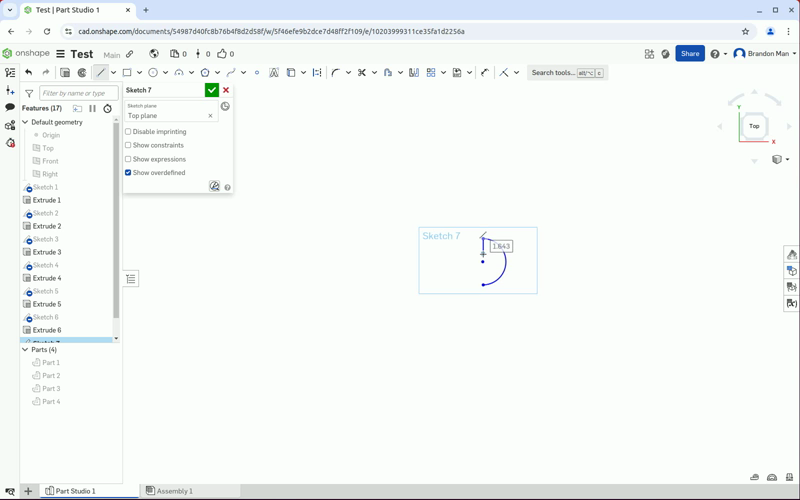
scroll(-6)
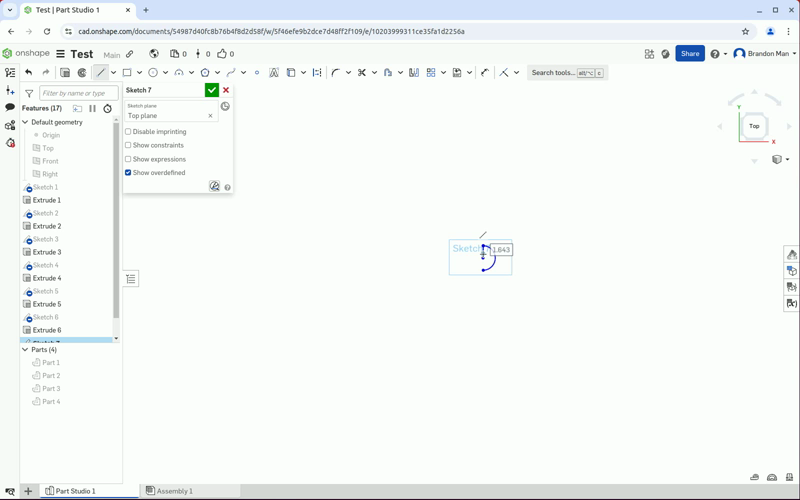
key_up(shift)
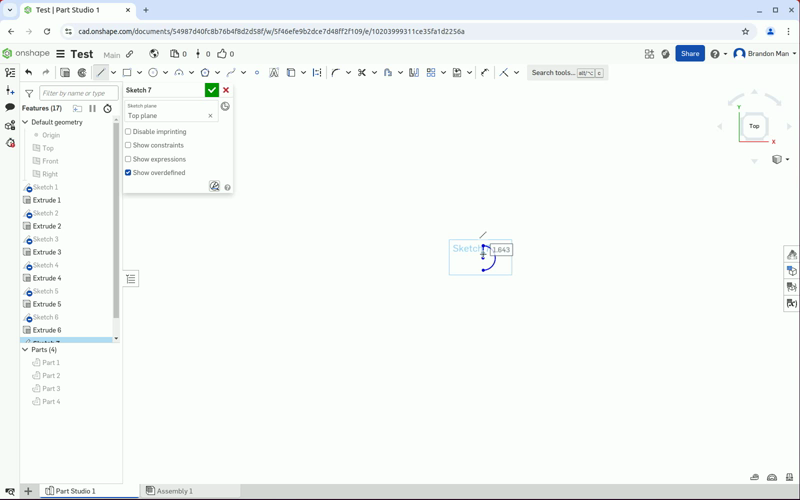
key(esc)
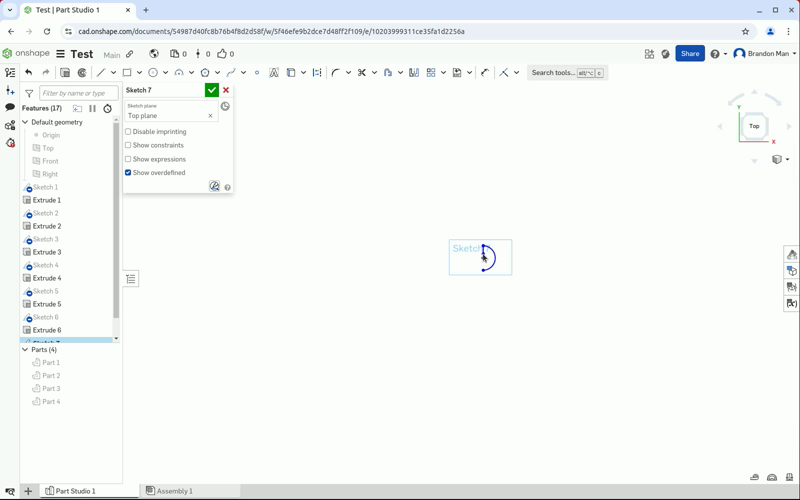
key(a)
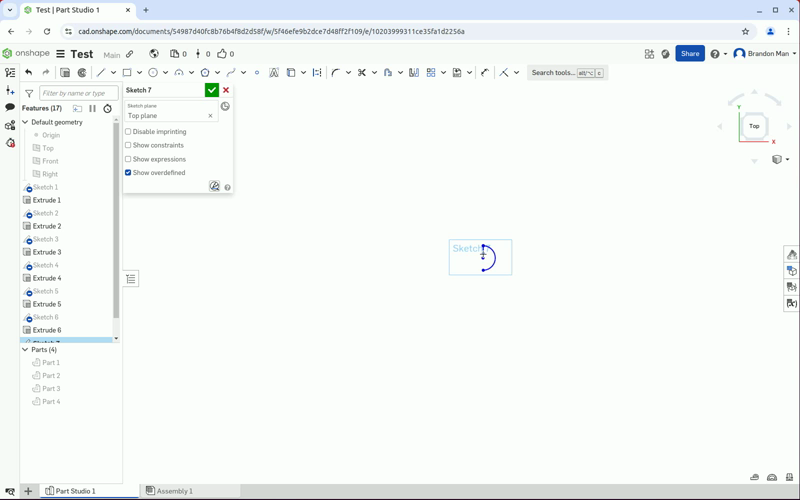
mouse_move(483, 253)
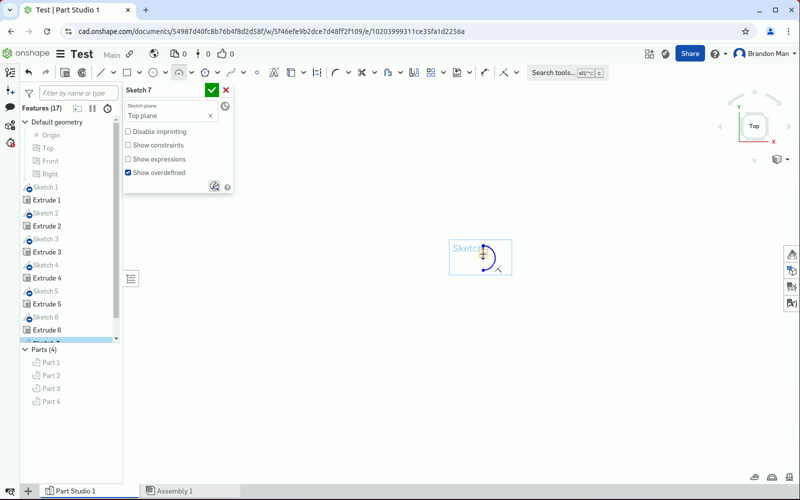
scroll(6)
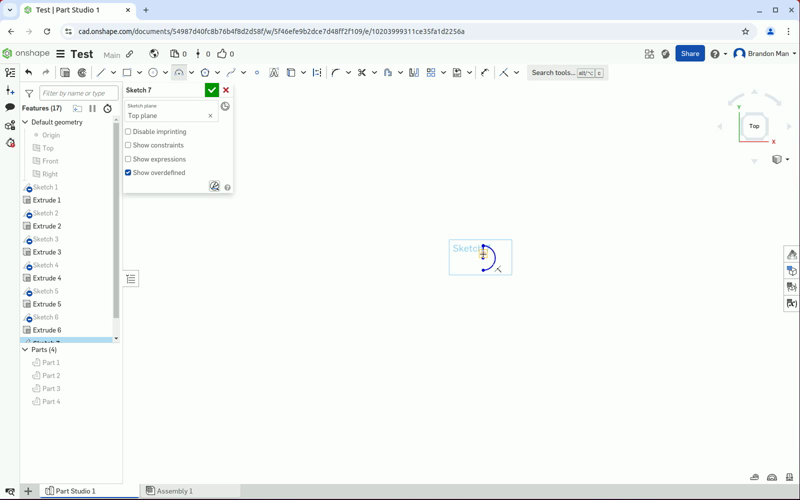
scroll(6)
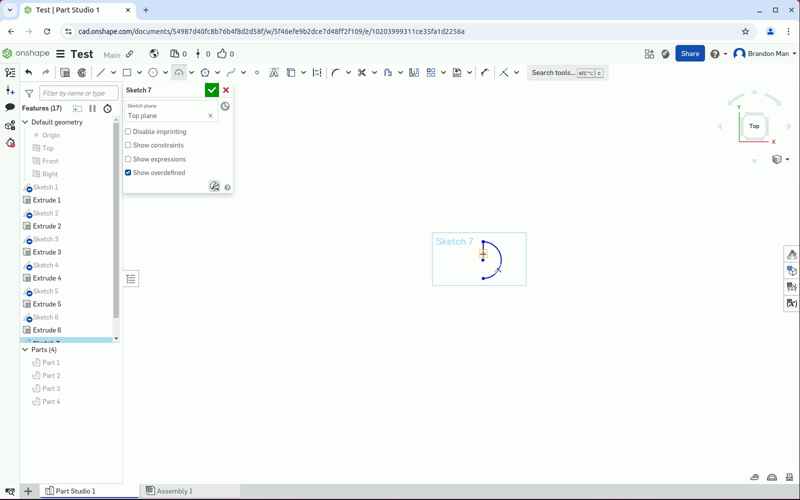
scroll(6)
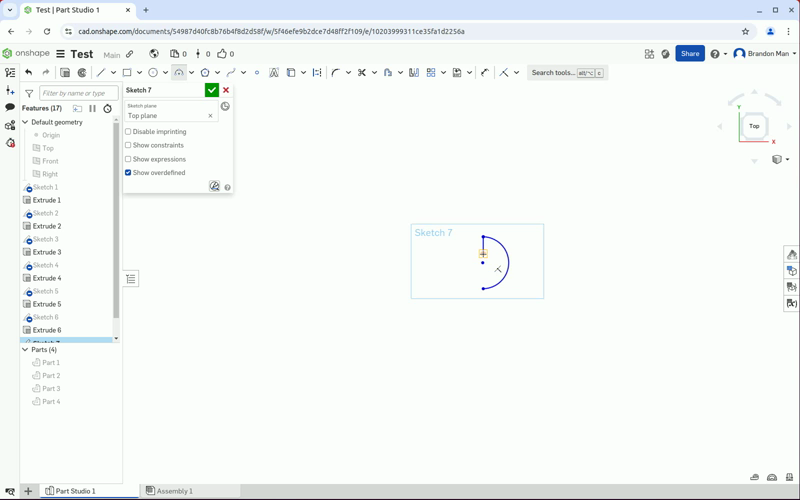
scroll(6)
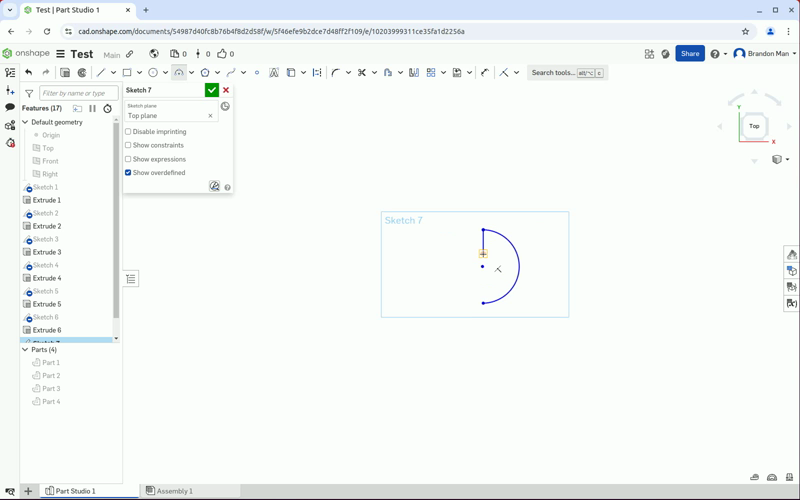
scroll(6)
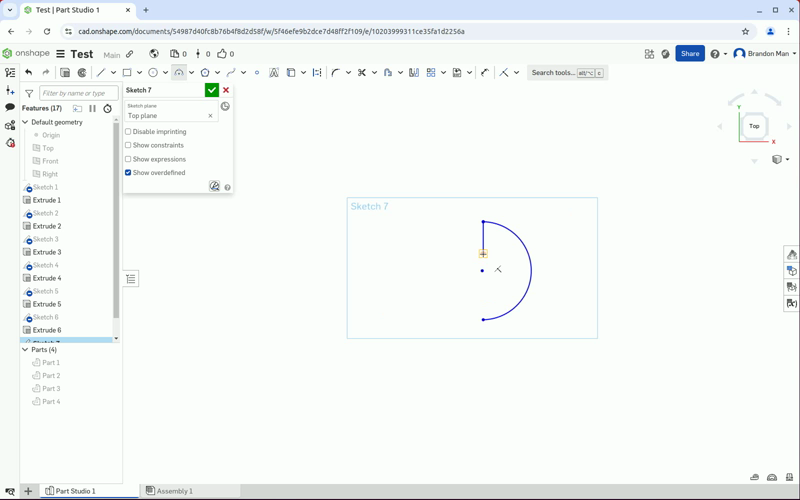
scroll(6)
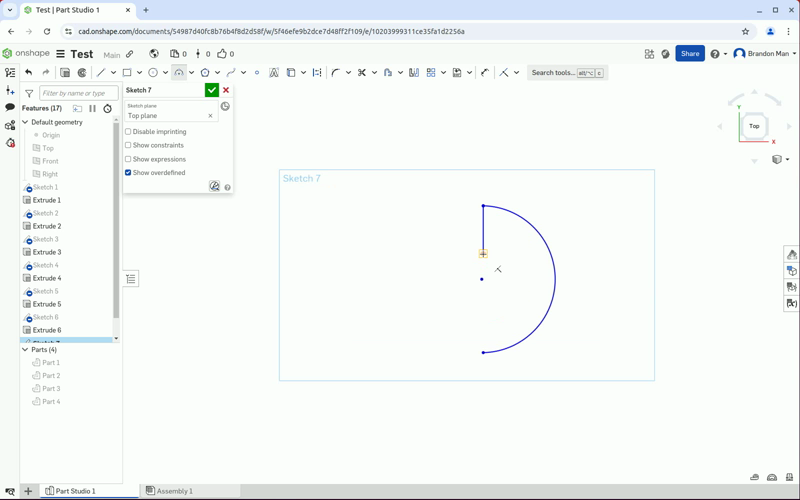
scroll(6)
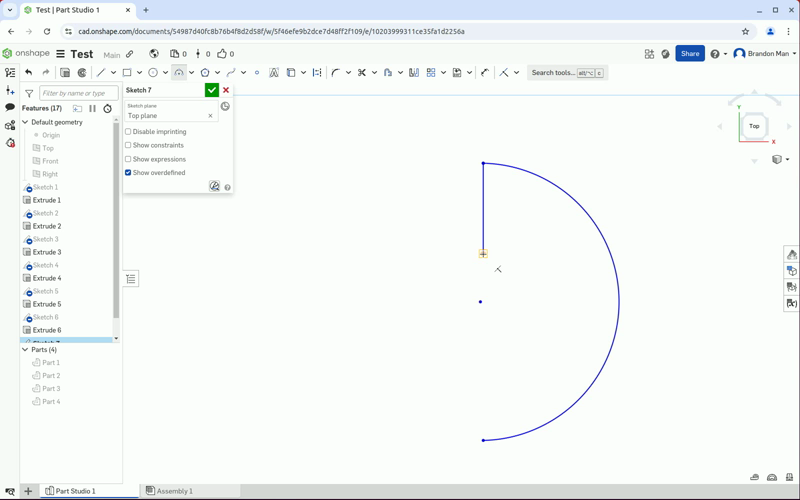
click(483, 253)
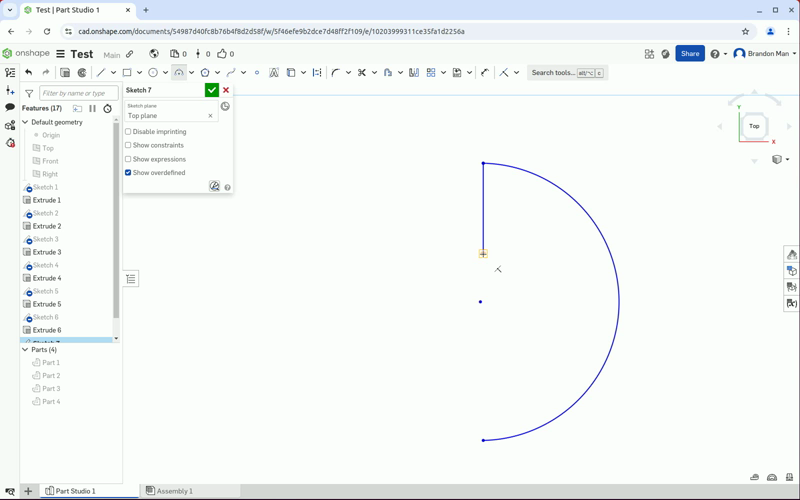
scroll(-6)
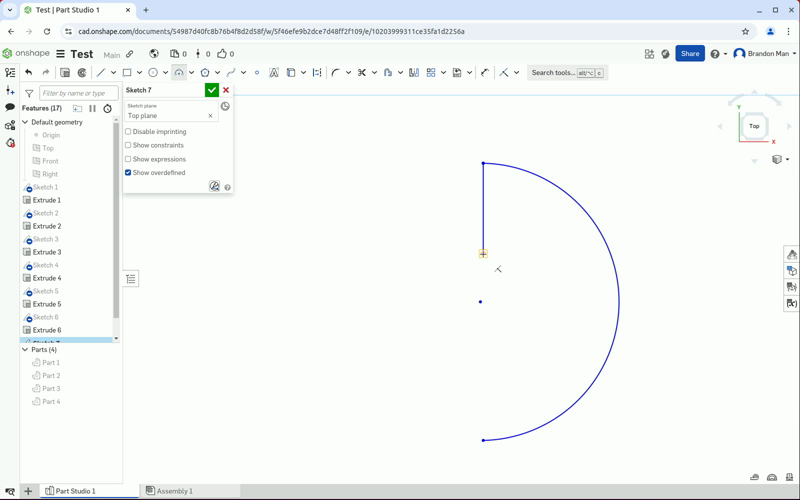
scroll(-6)
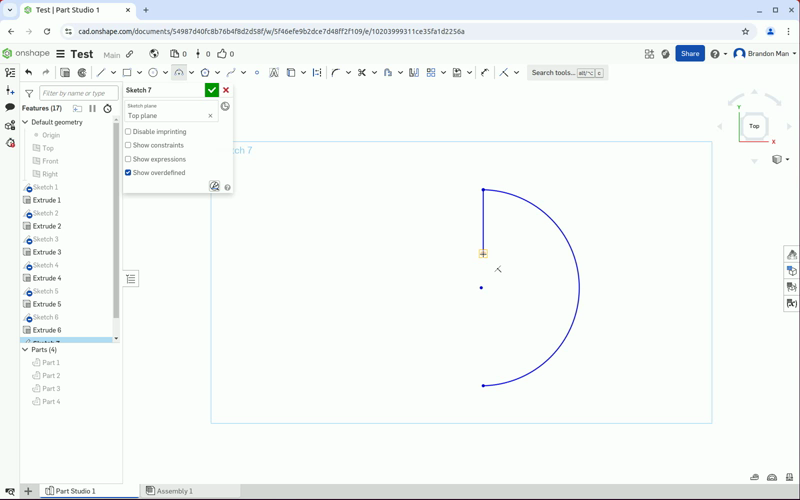
scroll(-6)
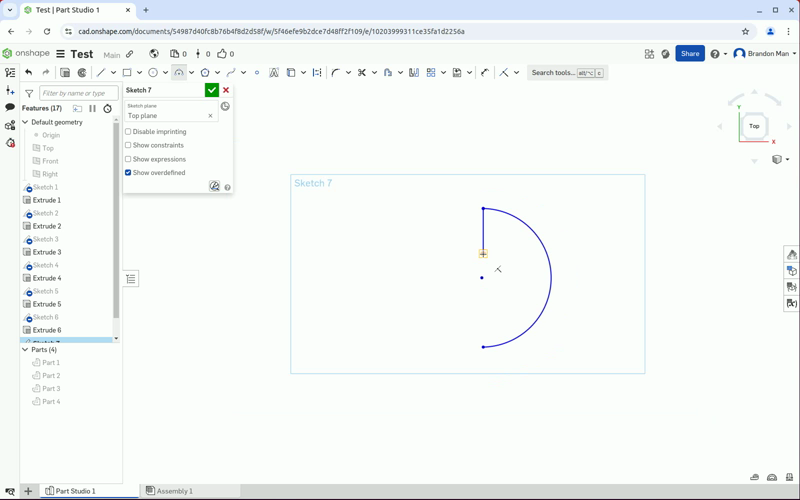
scroll(-6)
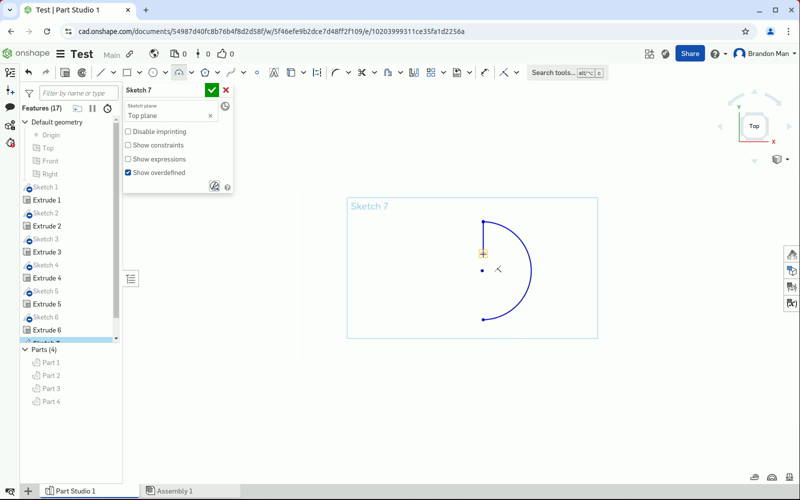
scroll(-6)
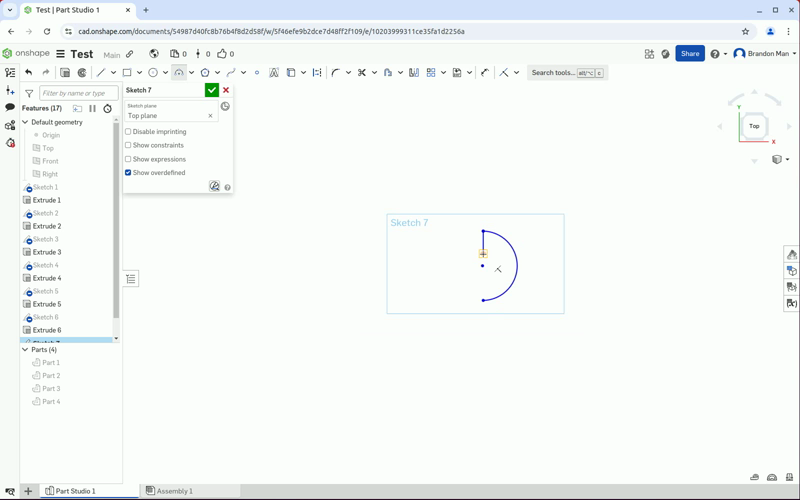
scroll(-6)
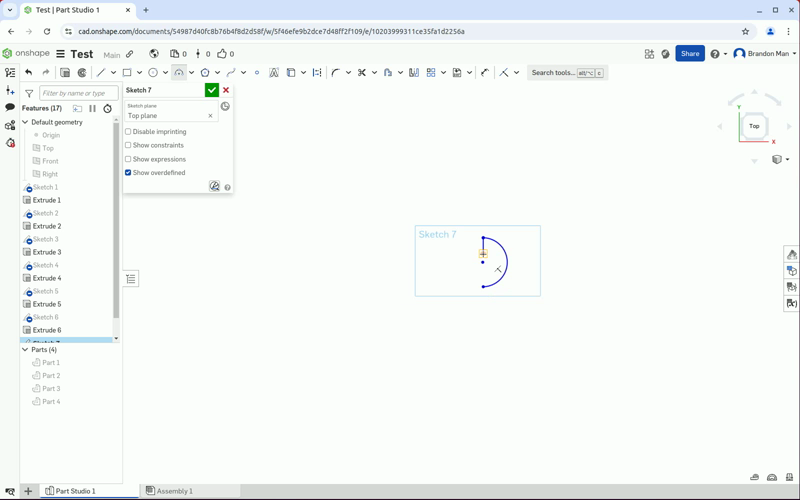
scroll(-6)
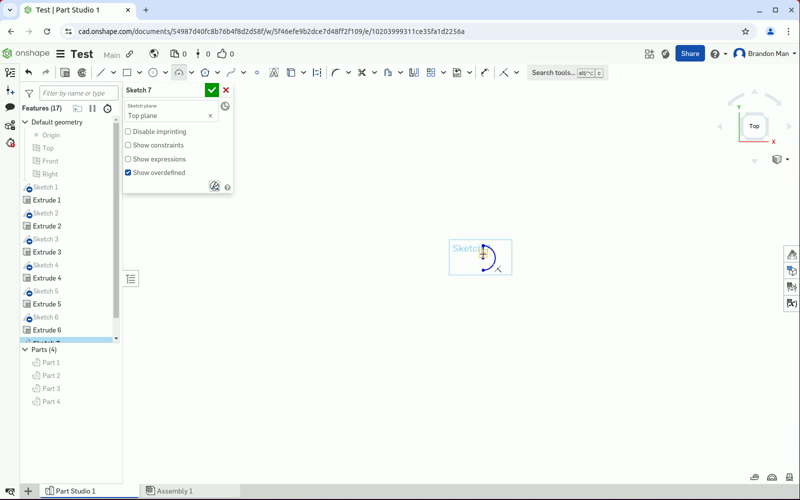
key_down(shift)
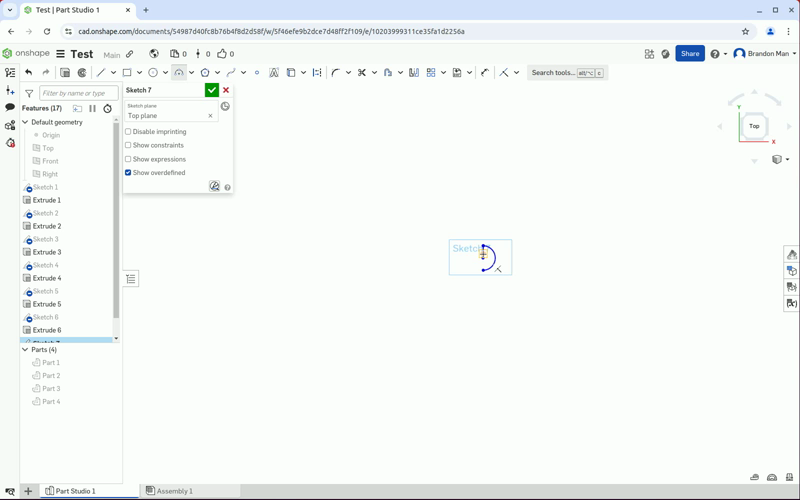
mouse_move(483, 261)
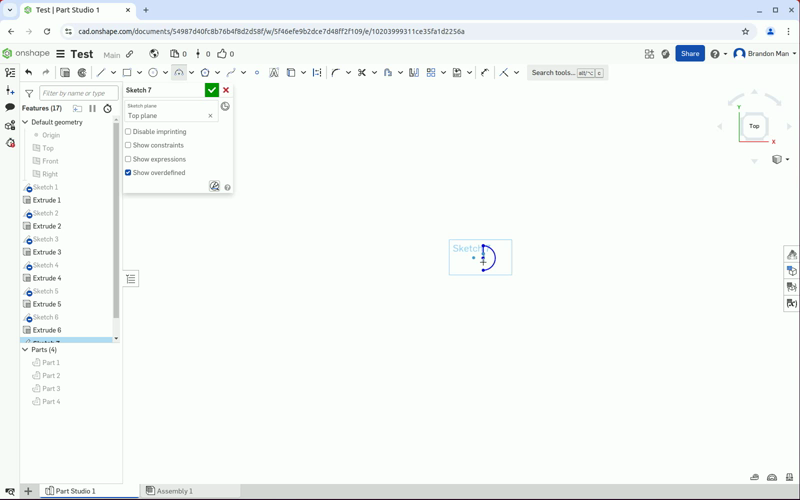
scroll(6)
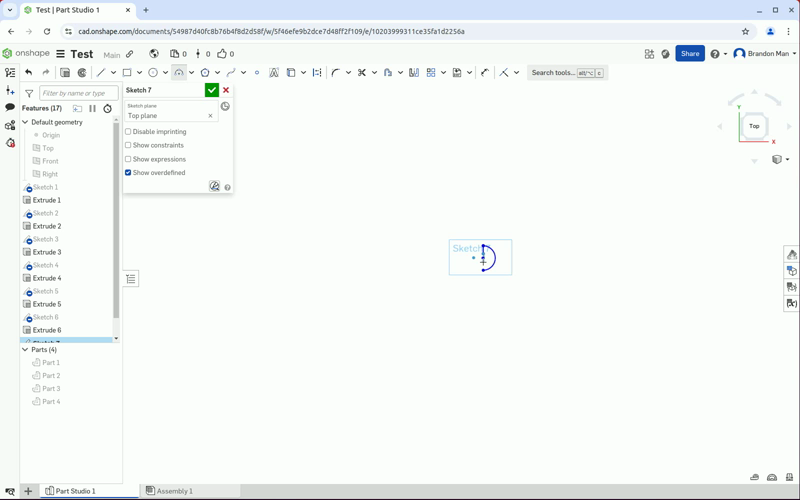
scroll(6)
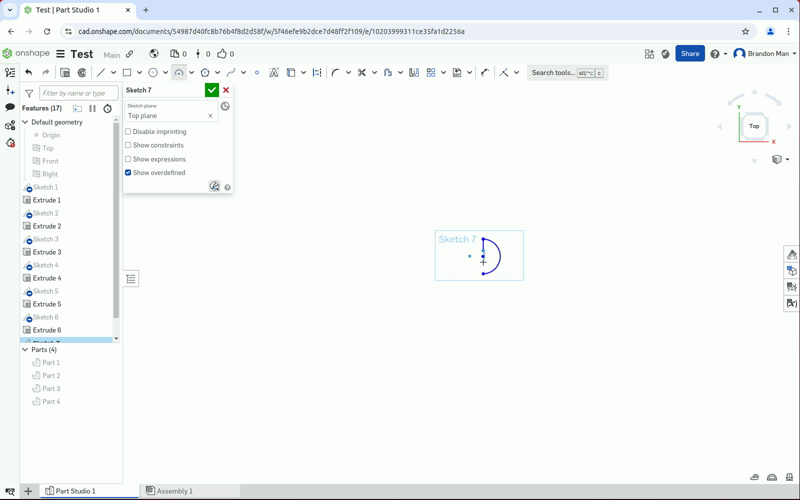
scroll(6)
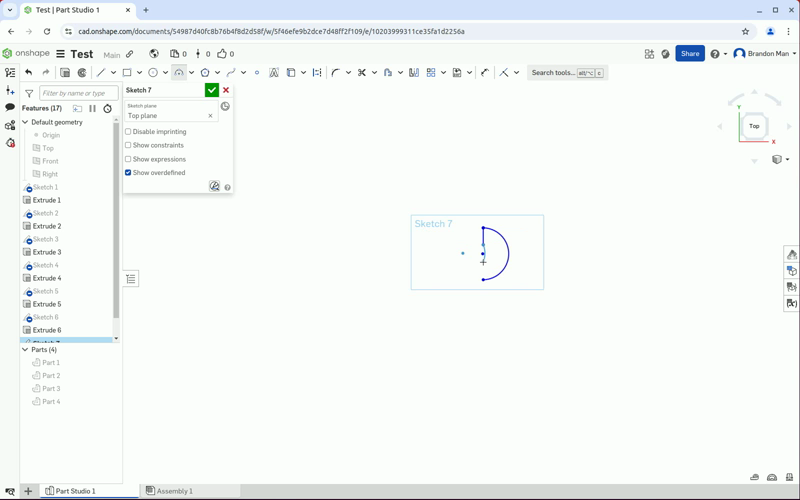
scroll(6)
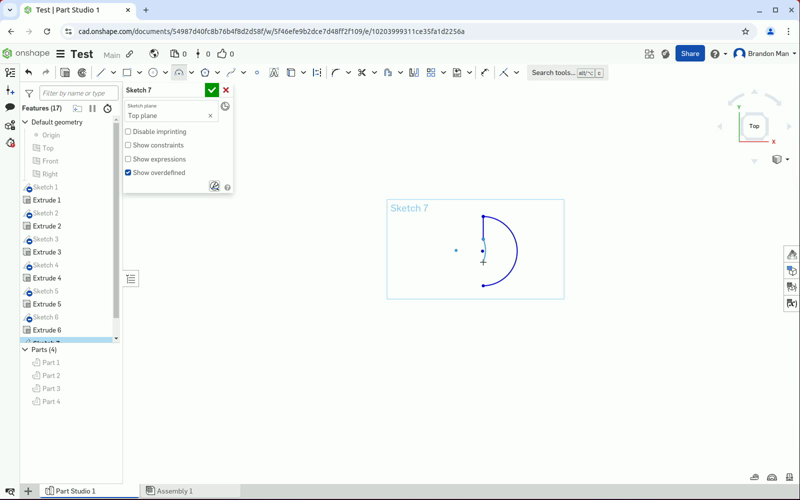
scroll(6)
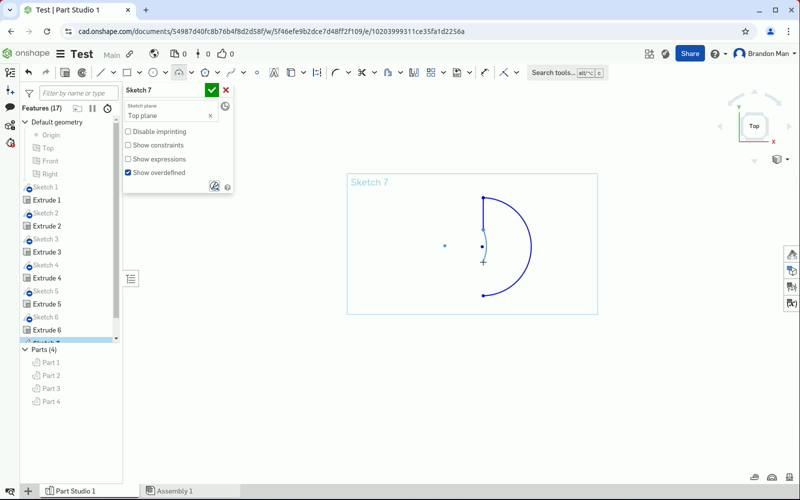
scroll(6)
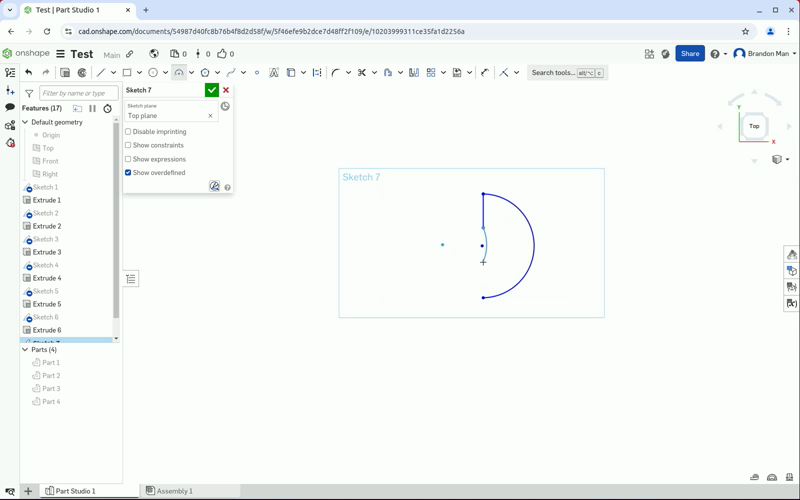
scroll(6)
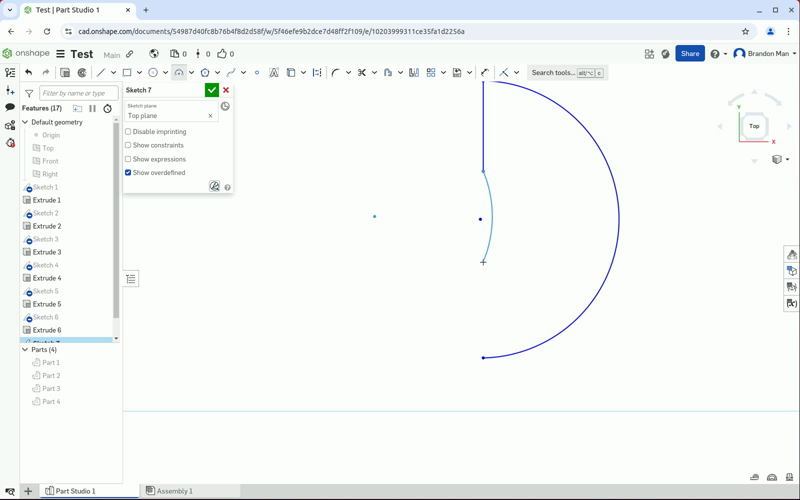
click(483, 261)
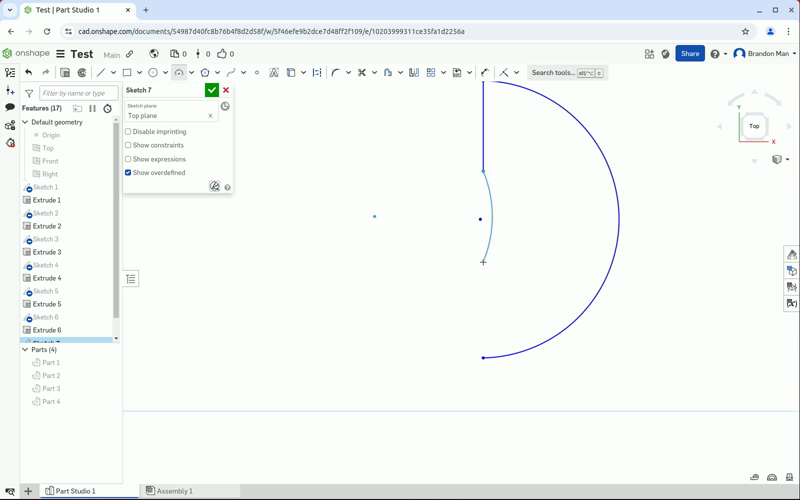
scroll(-6)
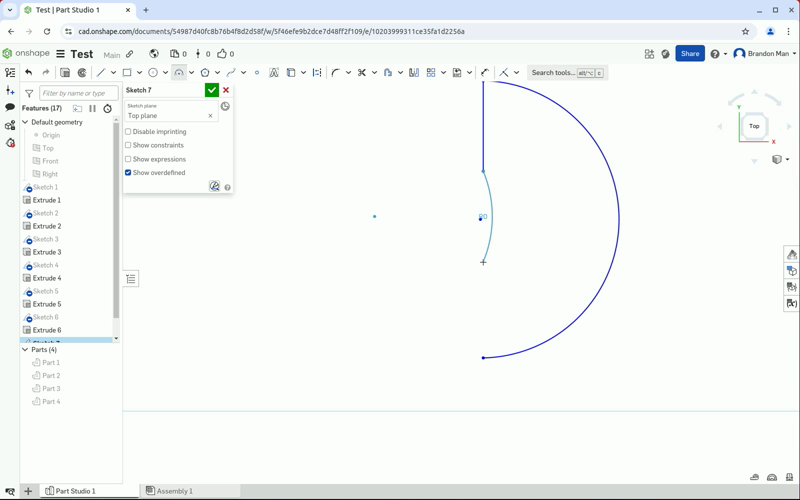
scroll(-6)
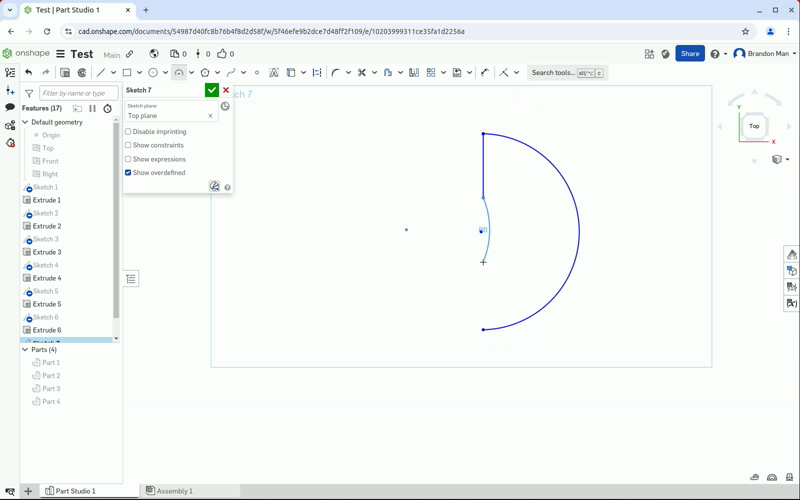
scroll(-6)
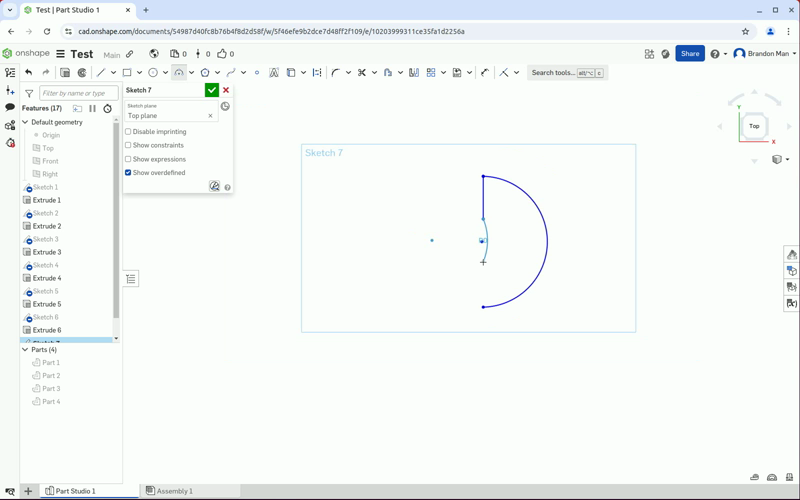
scroll(-6)
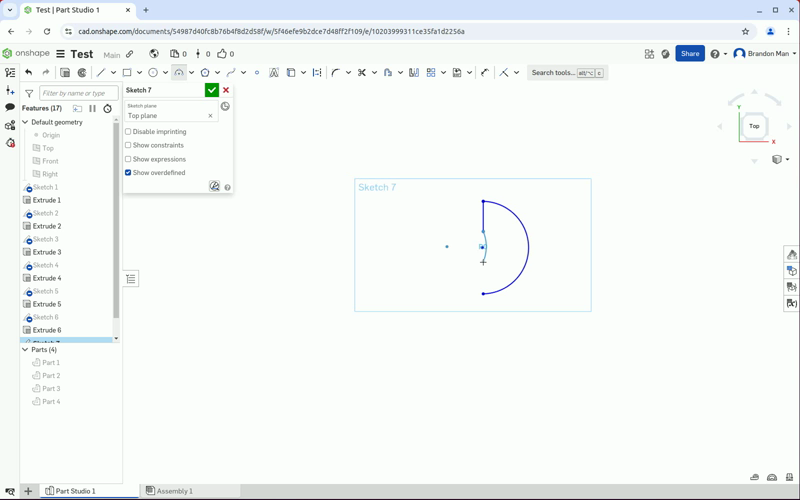
scroll(-6)
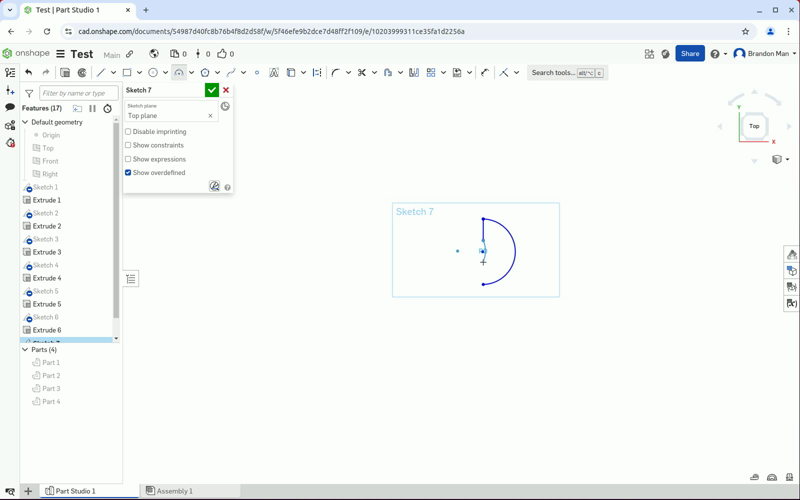
scroll(-6)
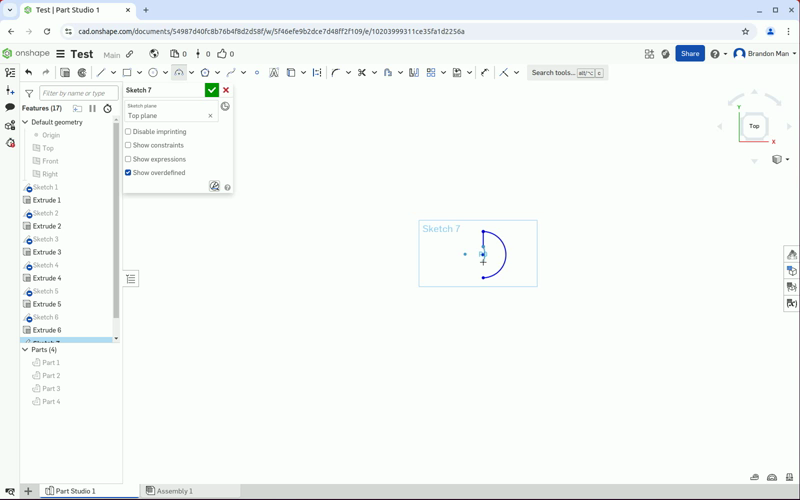
scroll(-6)
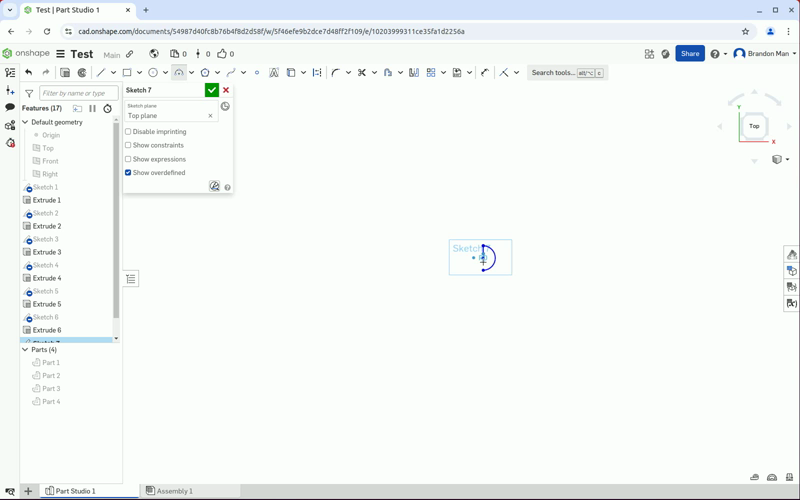
mouse_move(486, 257)
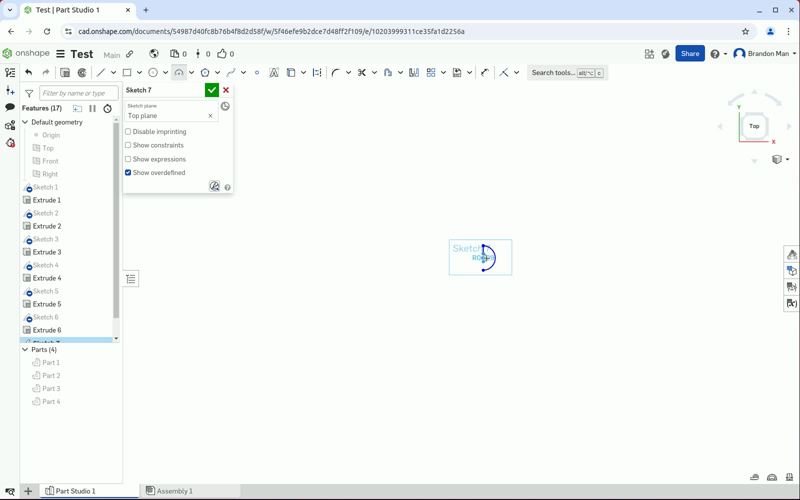
scroll(6)
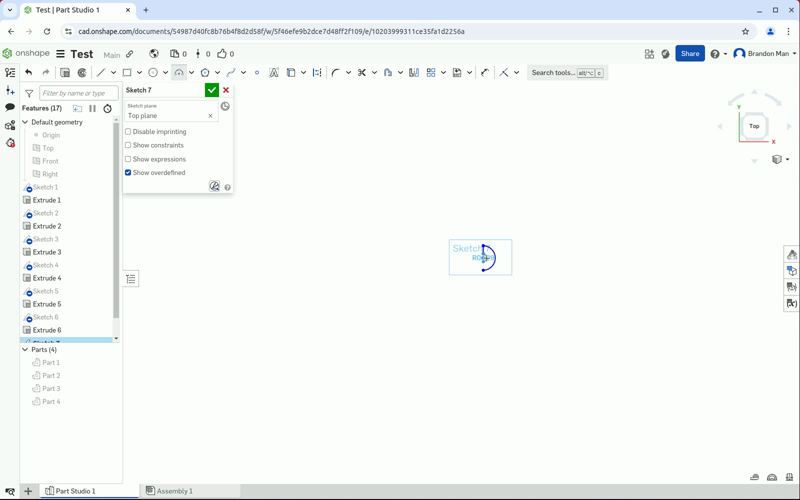
scroll(6)
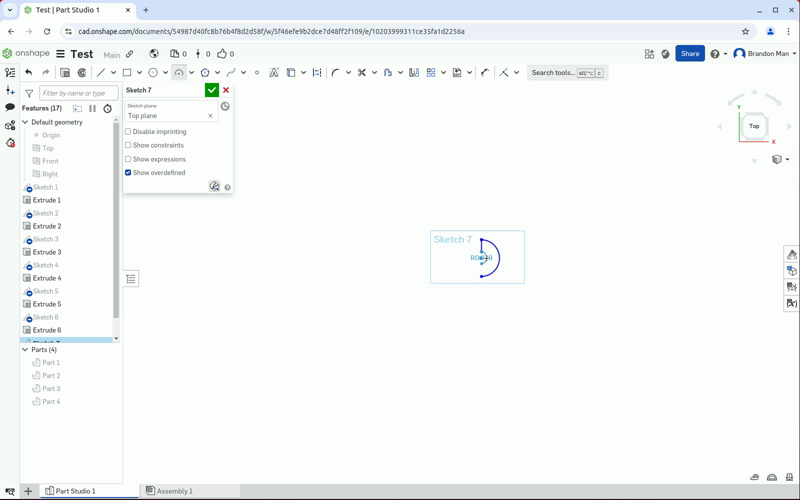
scroll(6)
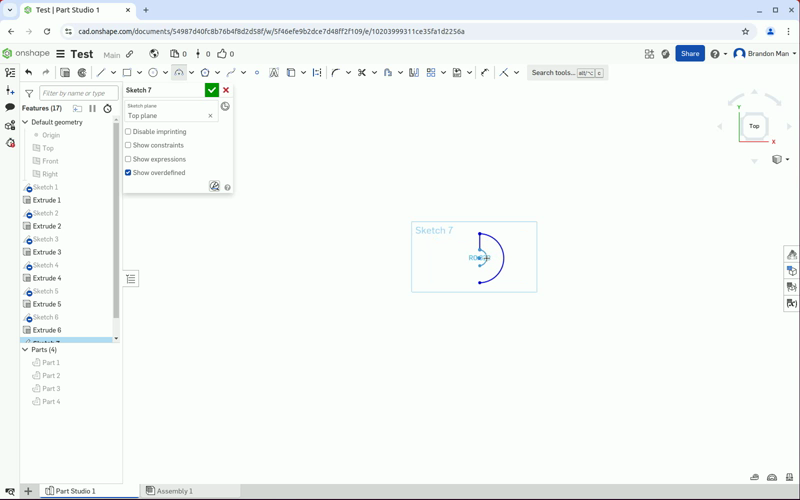
scroll(6)
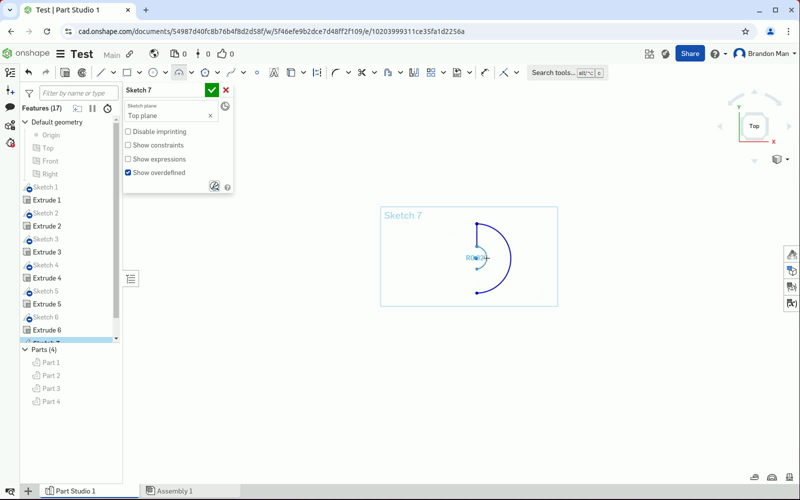
scroll(6)
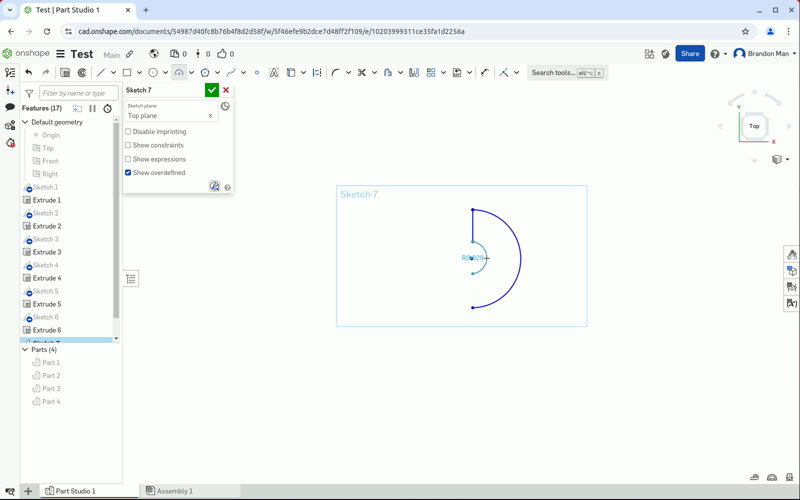
scroll(6)
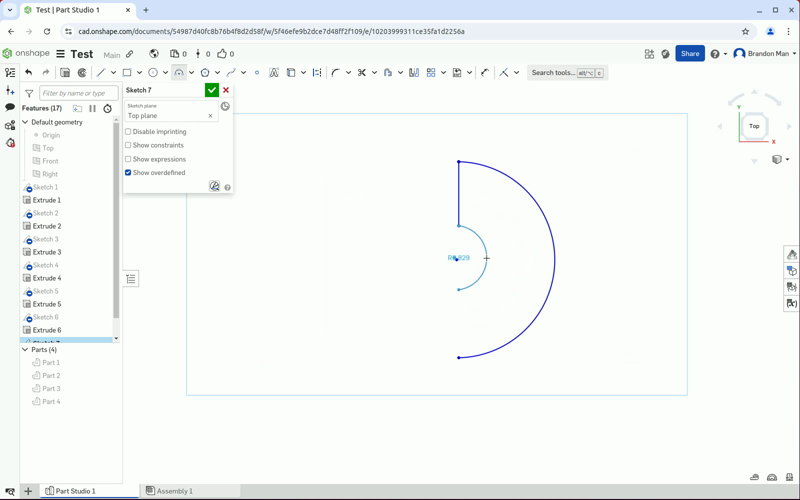
scroll(6)
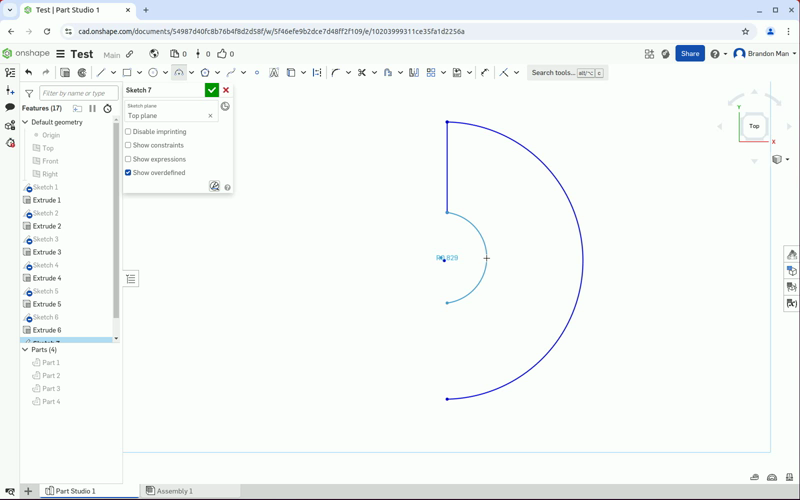
click(486, 257)
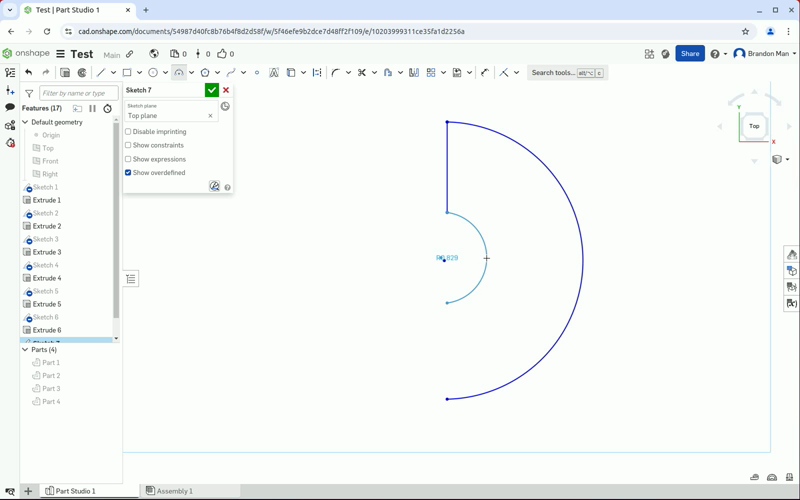
scroll(-6)
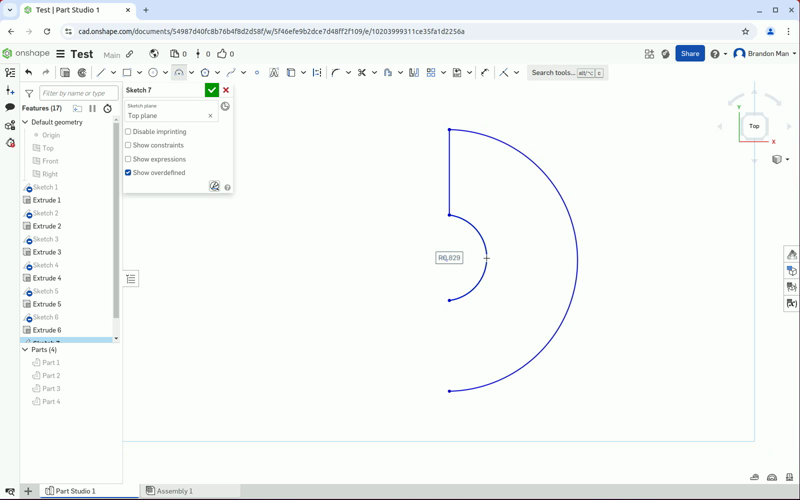
scroll(-6)
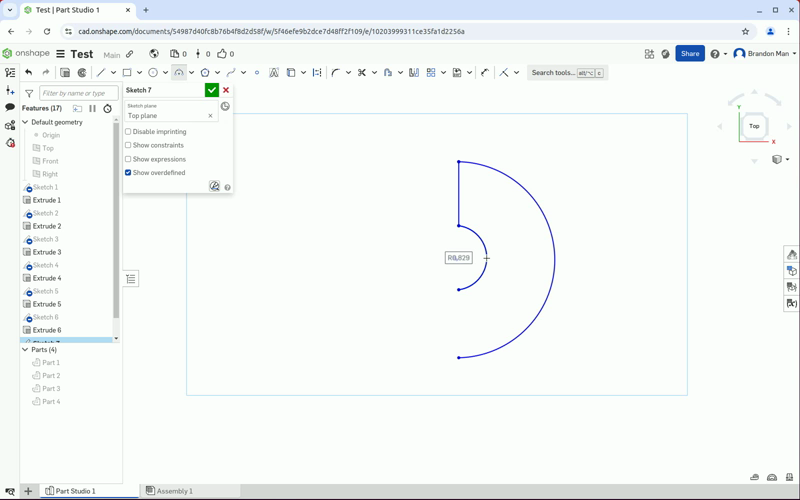
scroll(-6)
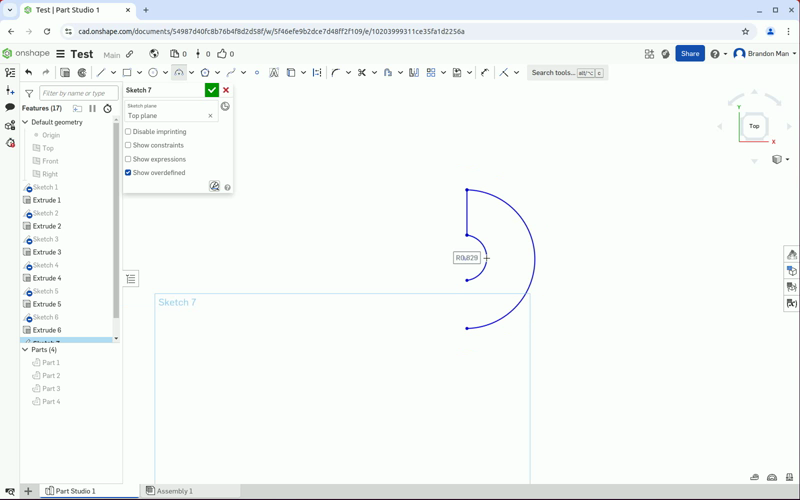
scroll(-6)
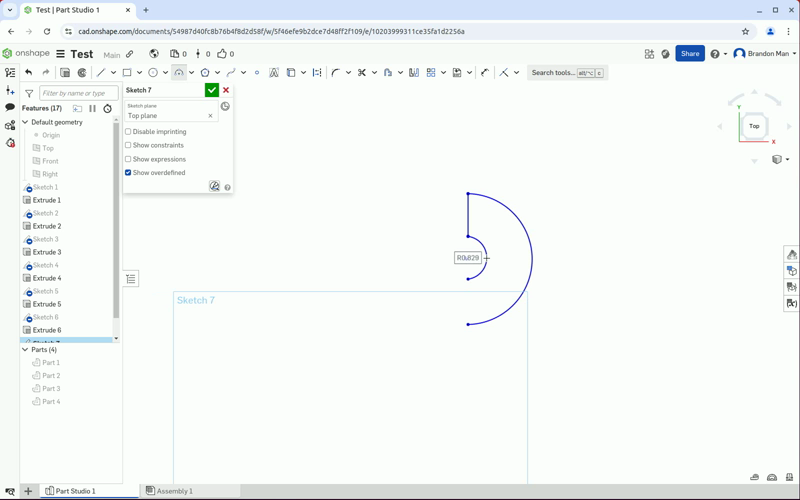
scroll(-6)
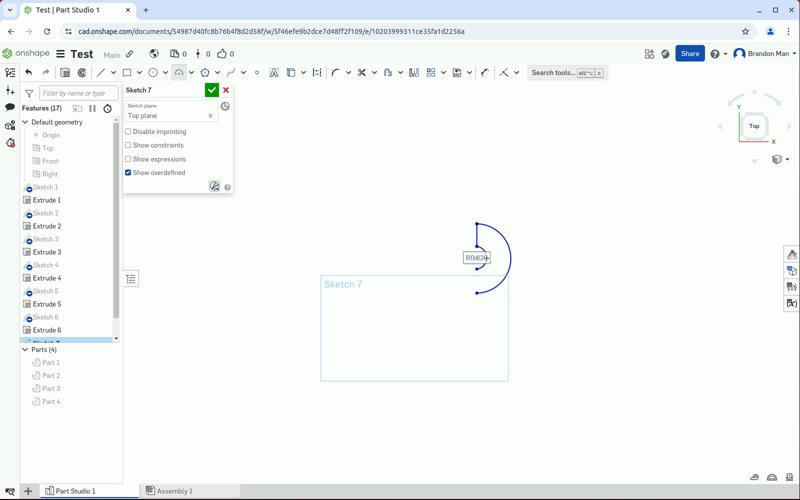
scroll(-6)
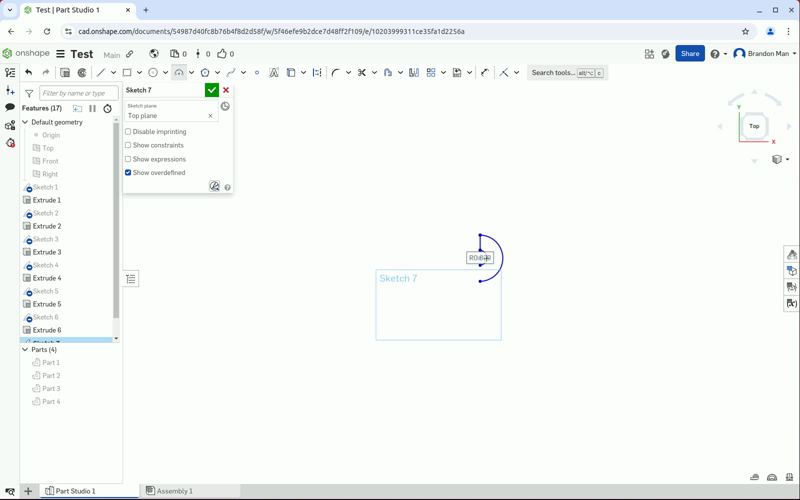
scroll(-6)
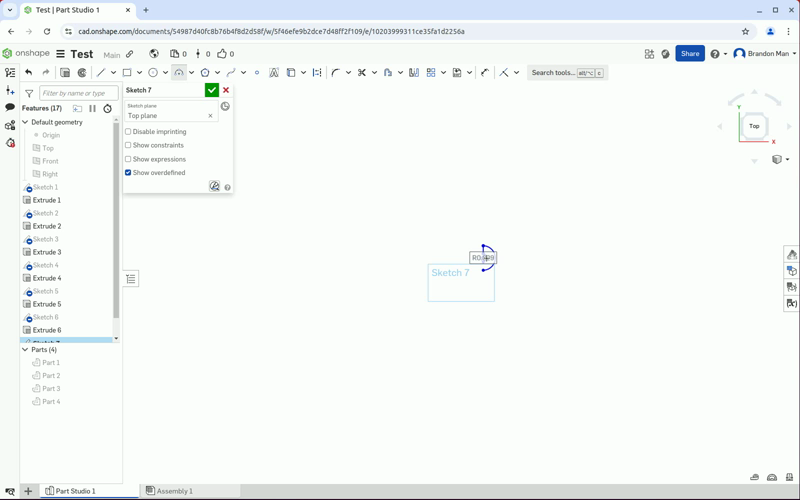
key_up(shift)
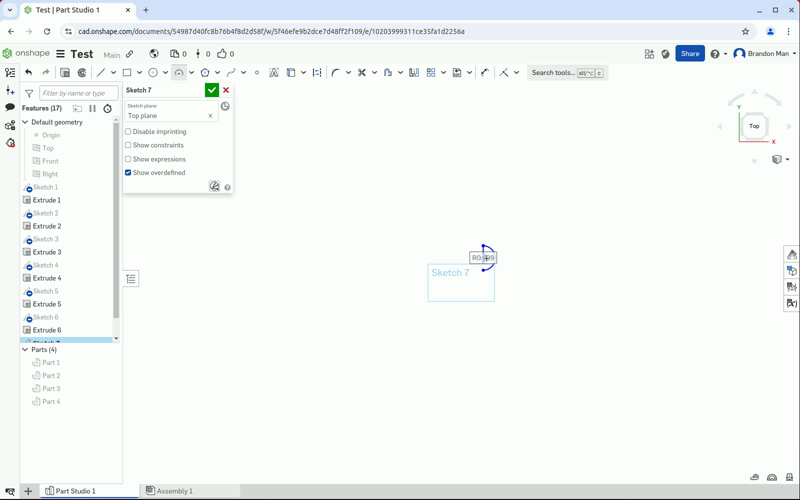
key(esc)
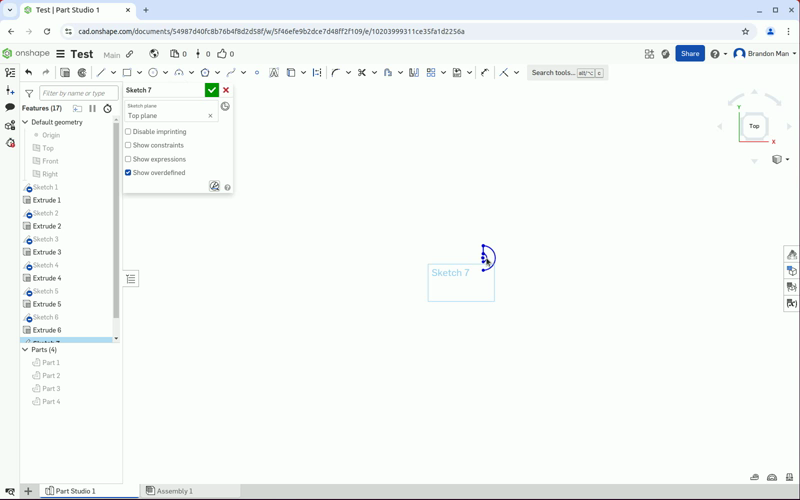
key(l)
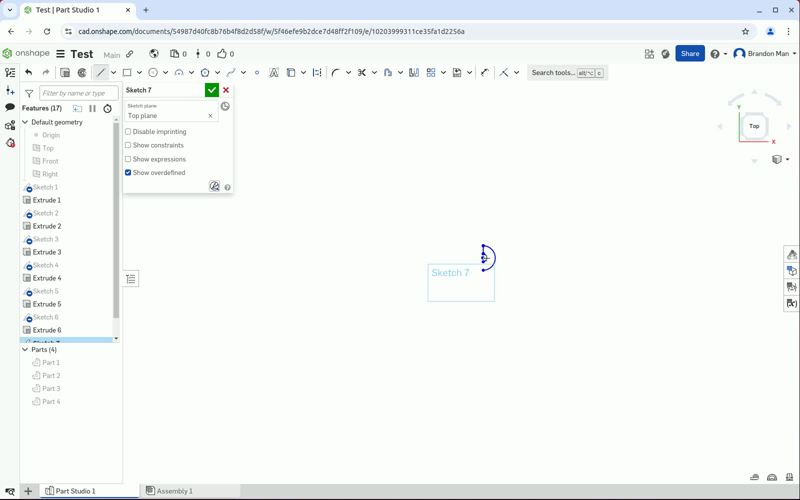
mouse_move(483, 261)
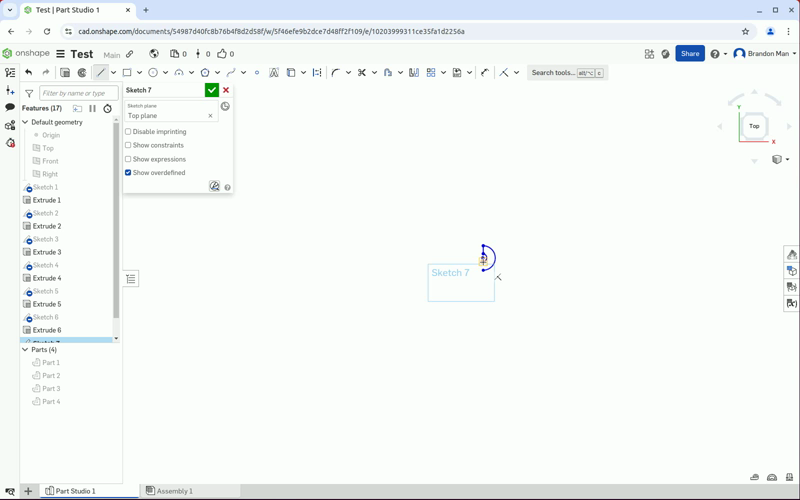
scroll(6)
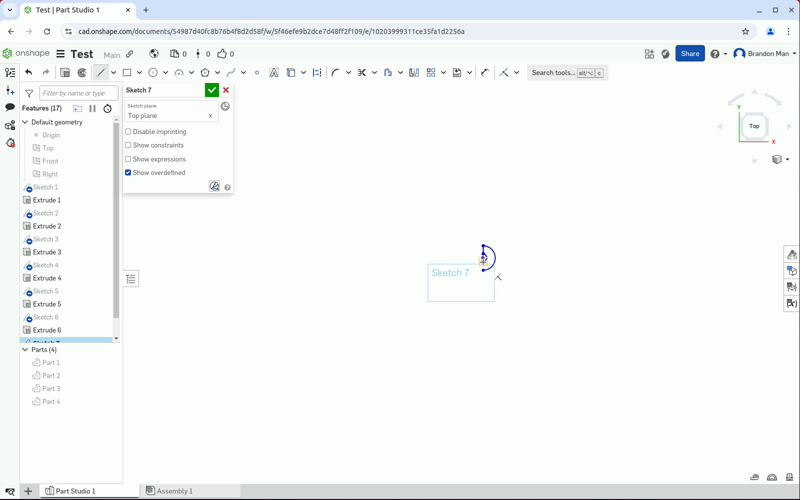
scroll(6)
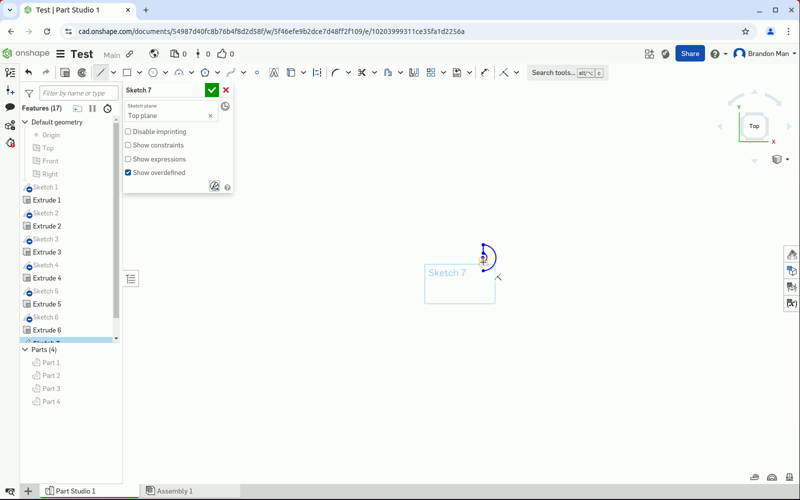
scroll(6)
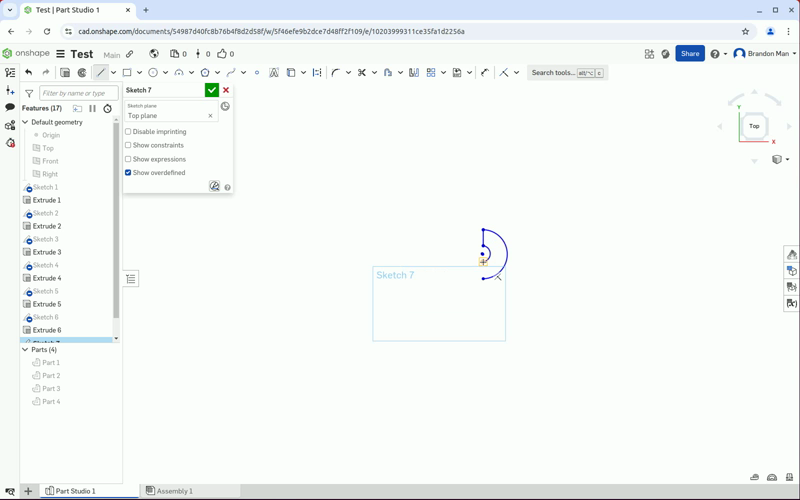
scroll(6)
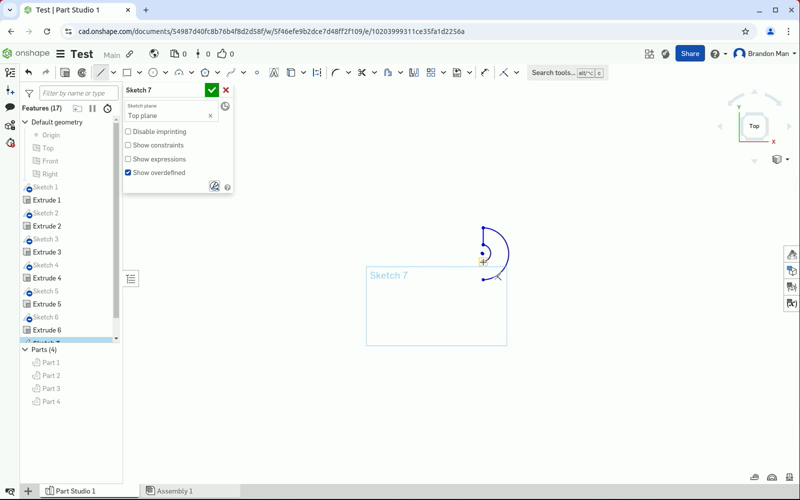
scroll(6)
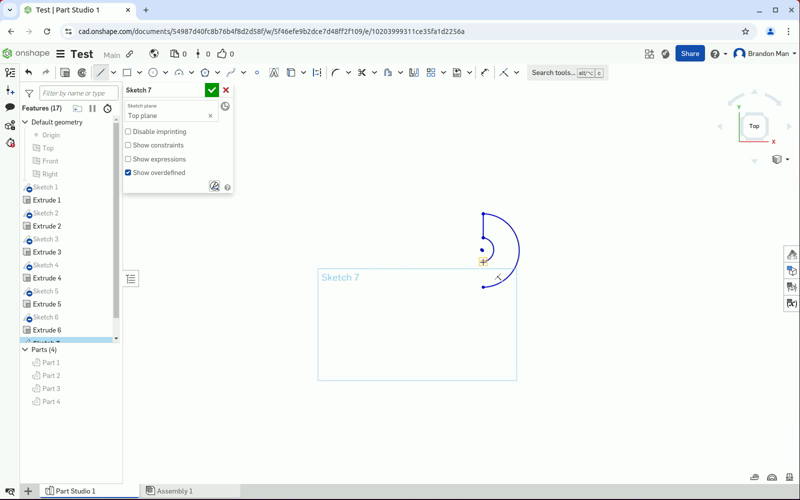
scroll(6)
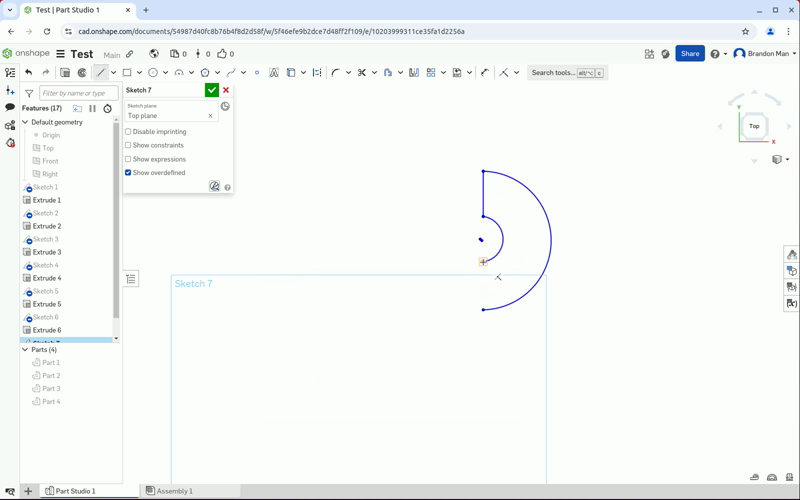
scroll(6)
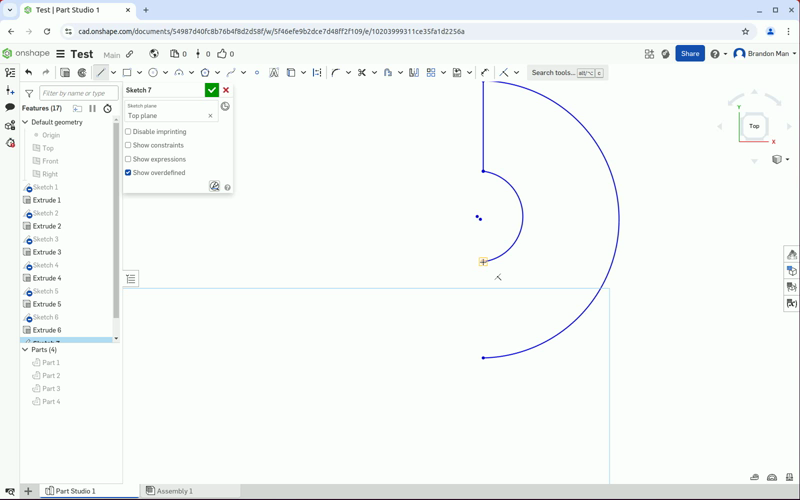
click(483, 261)
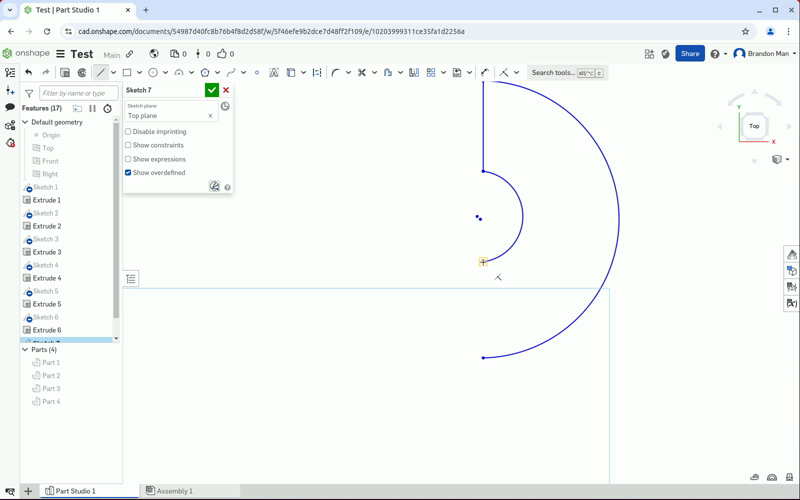
scroll(-6)
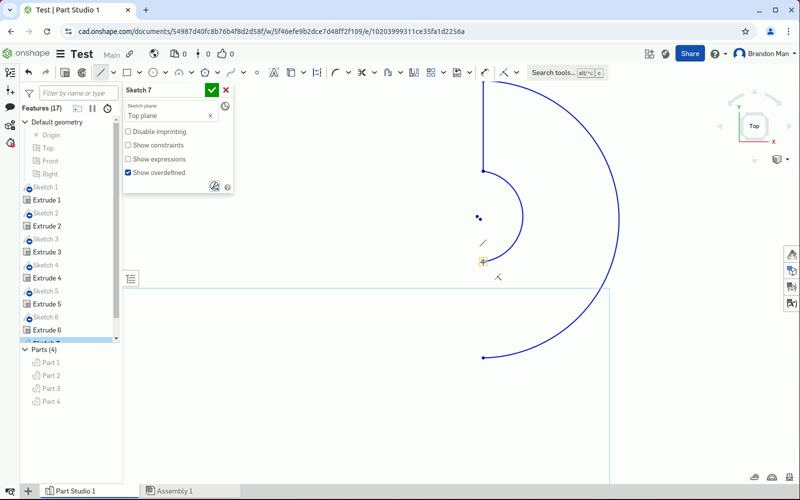
scroll(-6)
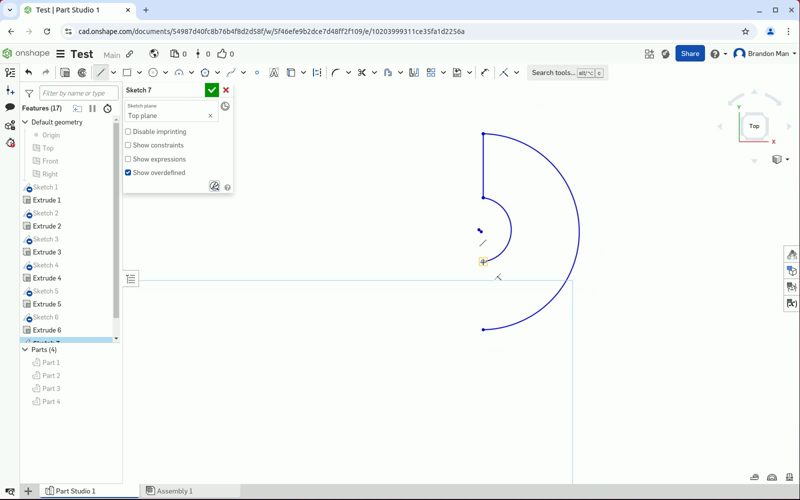
scroll(-6)
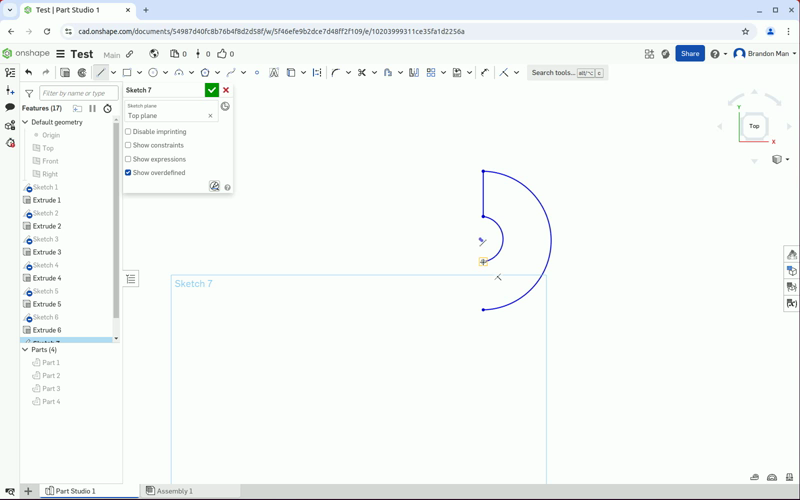
scroll(-6)
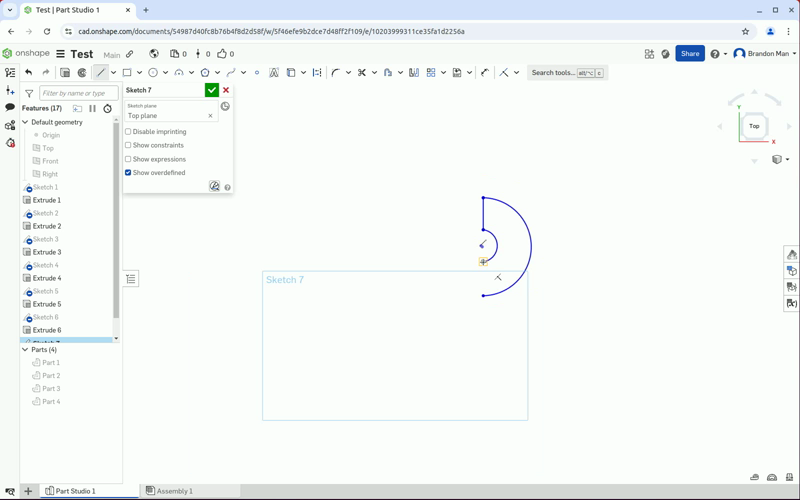
scroll(-6)
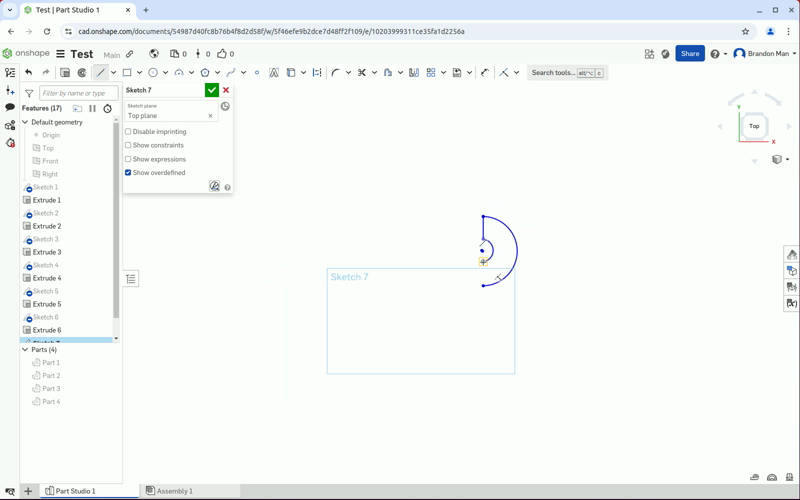
scroll(-6)
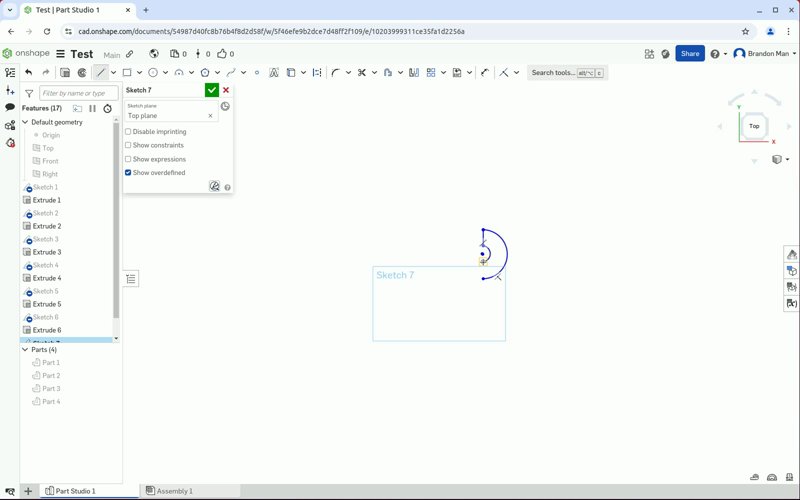
scroll(-6)
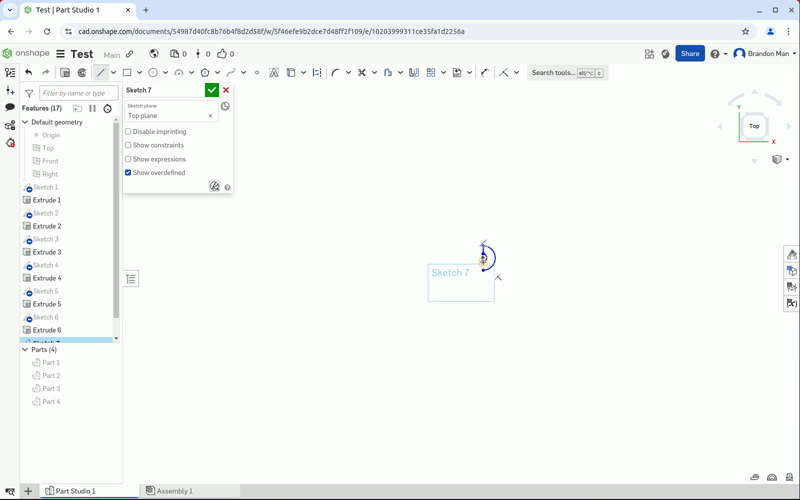
mouse_move(513, 261)
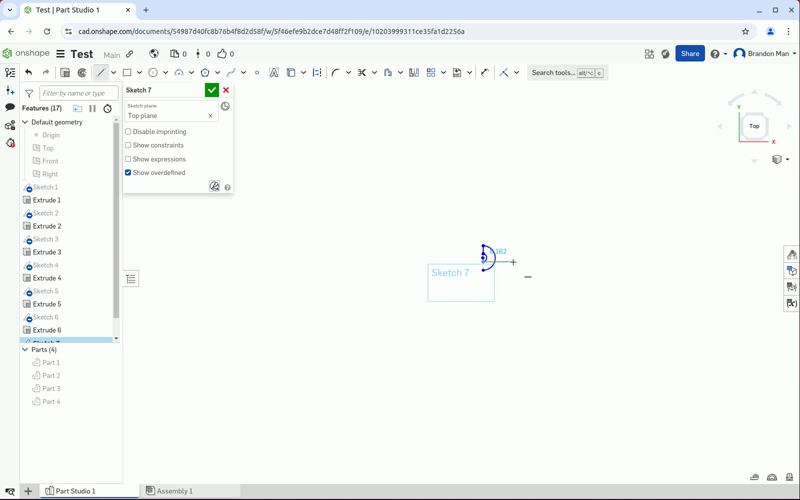
key_down(shift)
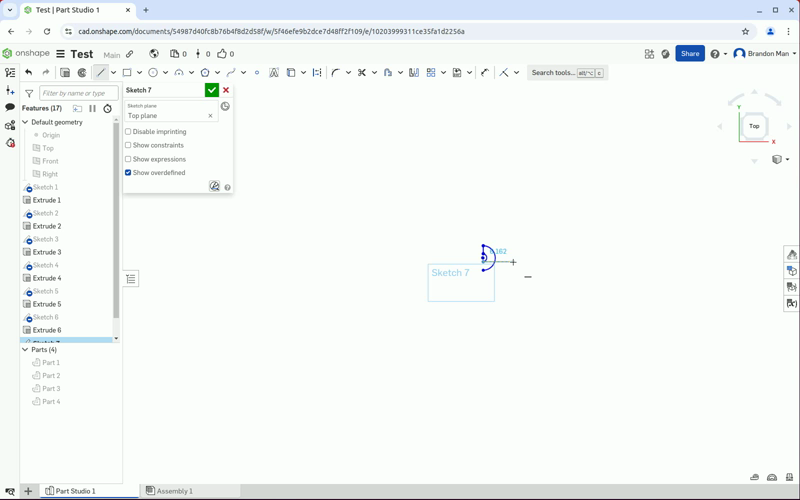
mouse_move(483, 270)
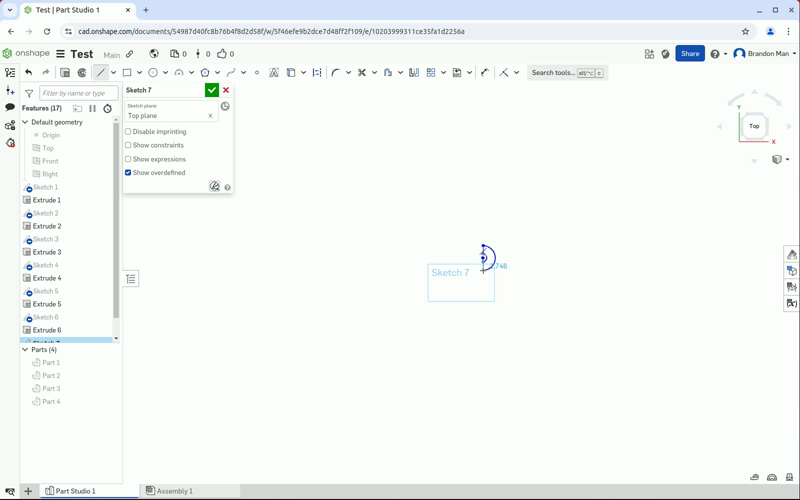
key_up(shift)
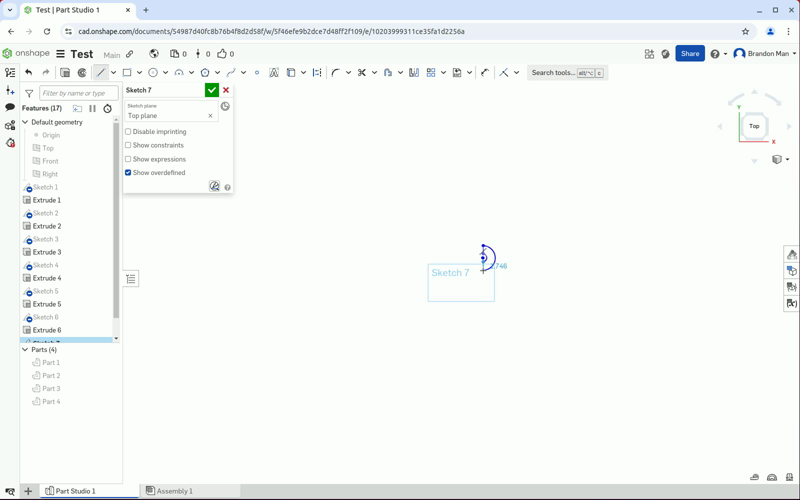
click(483, 270)
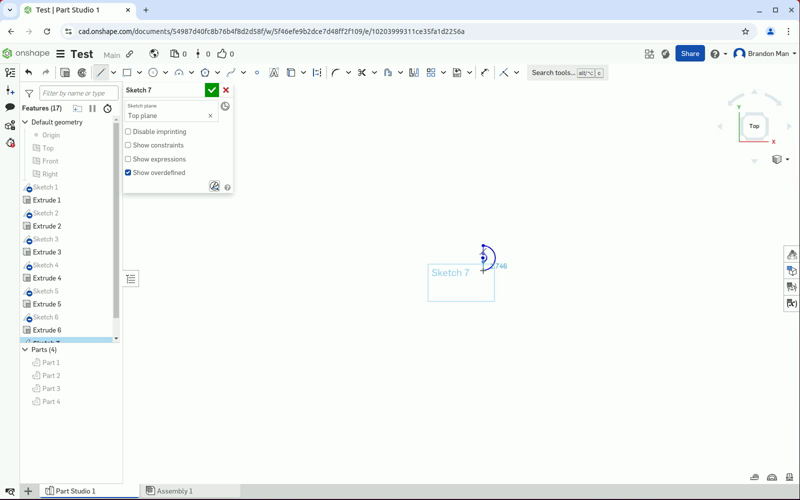
key(esc)
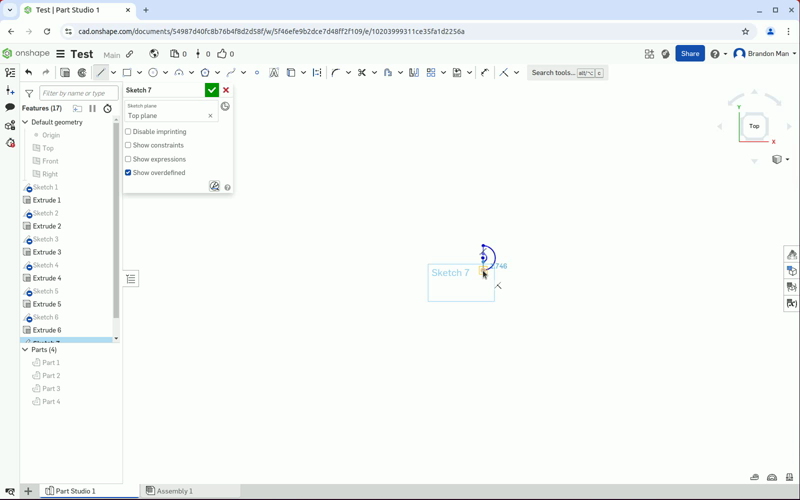
mouse_move(486, 252)
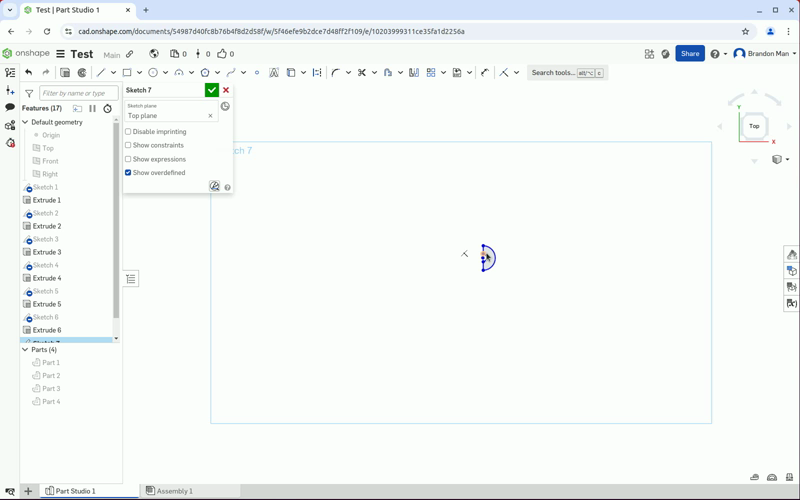
scroll(6)
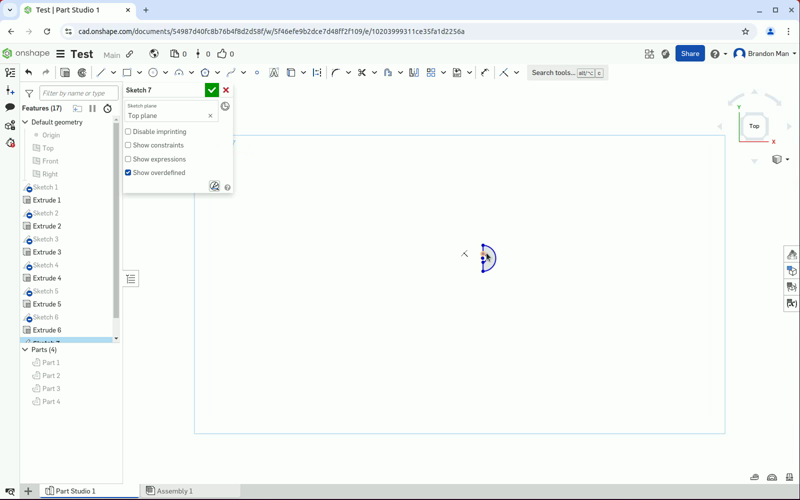
scroll(6)
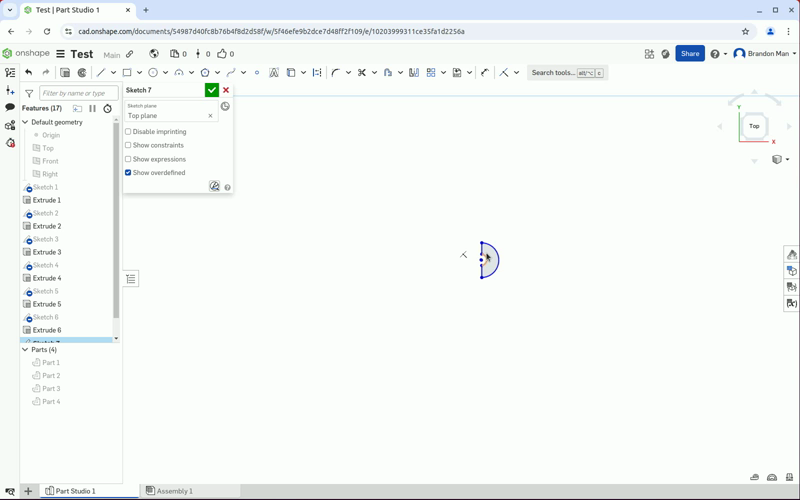
scroll(6)
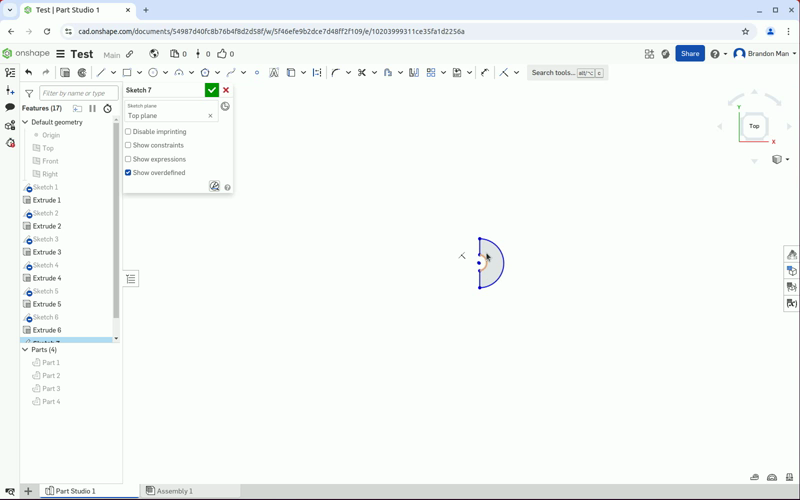
scroll(6)
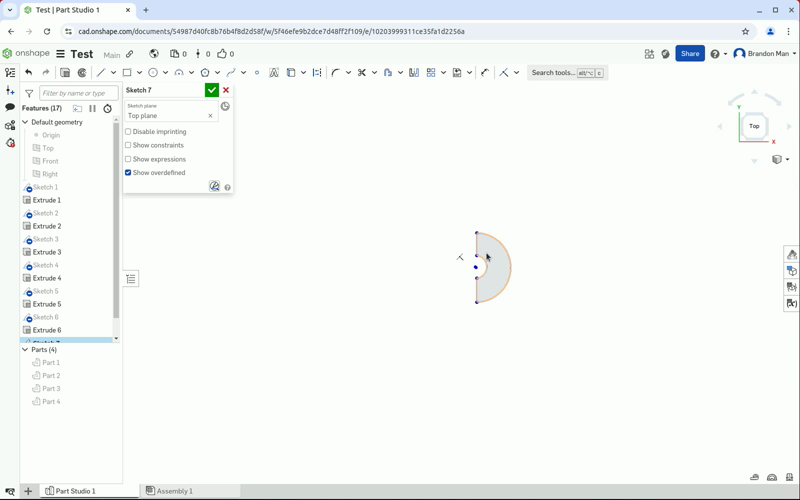
scroll(6)
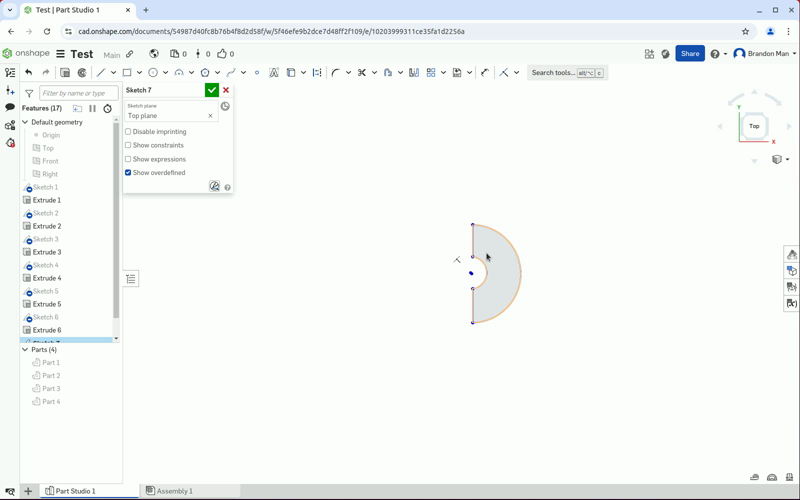
scroll(6)
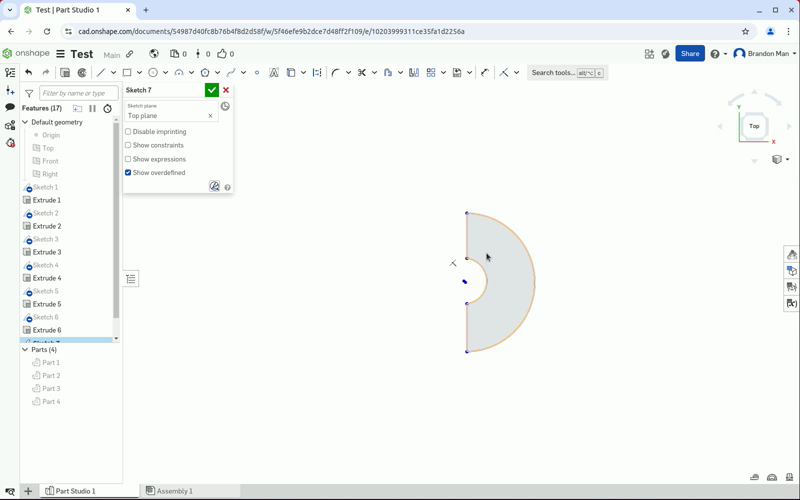
scroll(6)
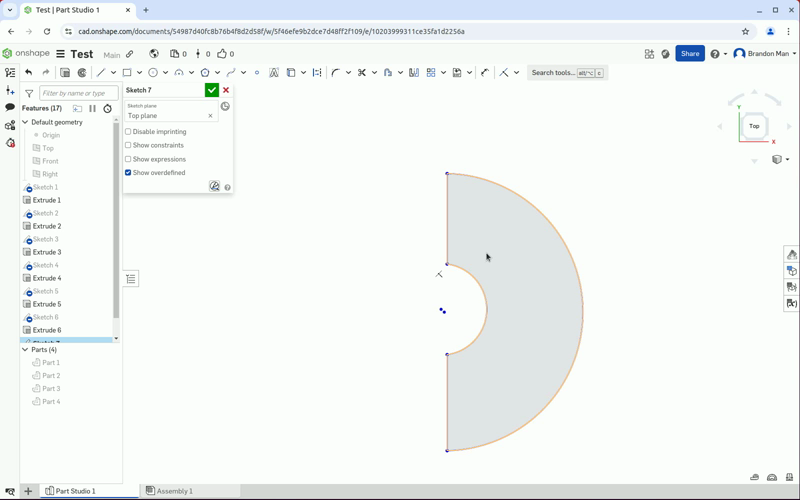
click(486, 252)
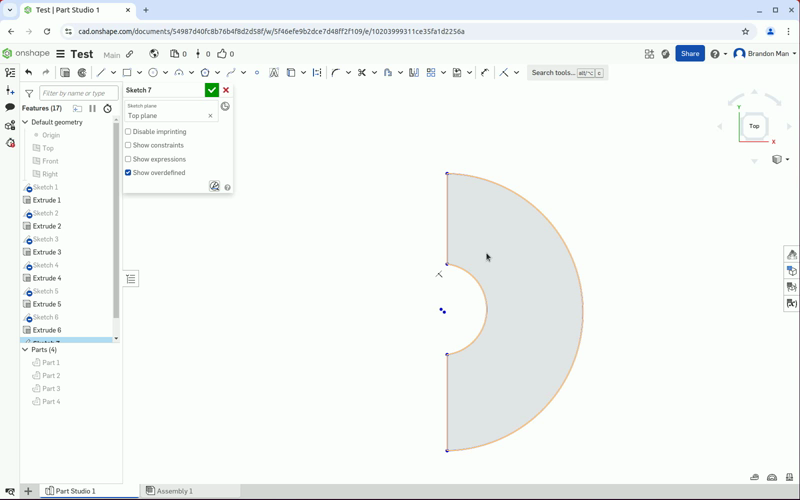
scroll(-6)
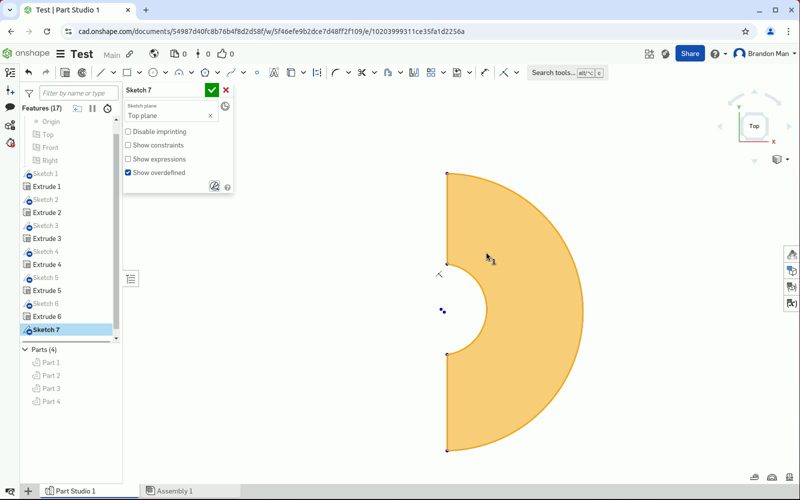
scroll(-6)
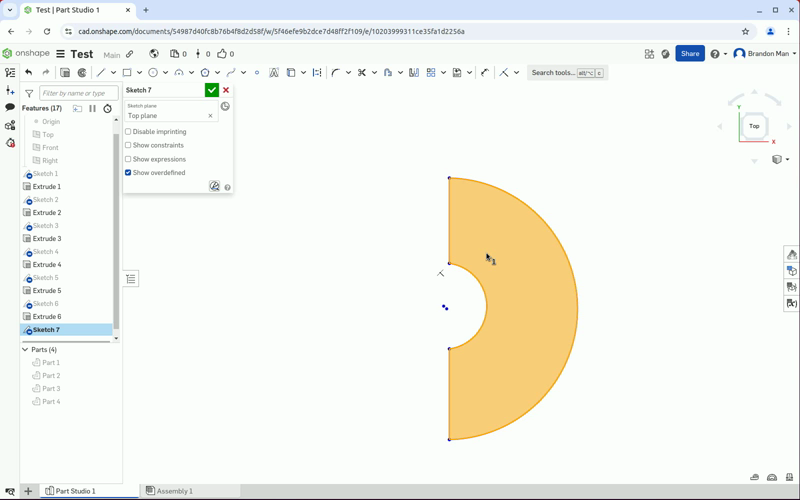
scroll(-6)
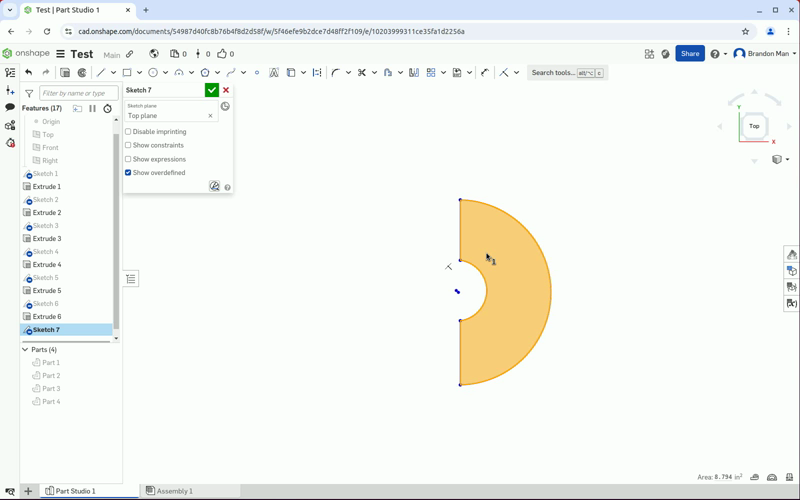
scroll(-6)
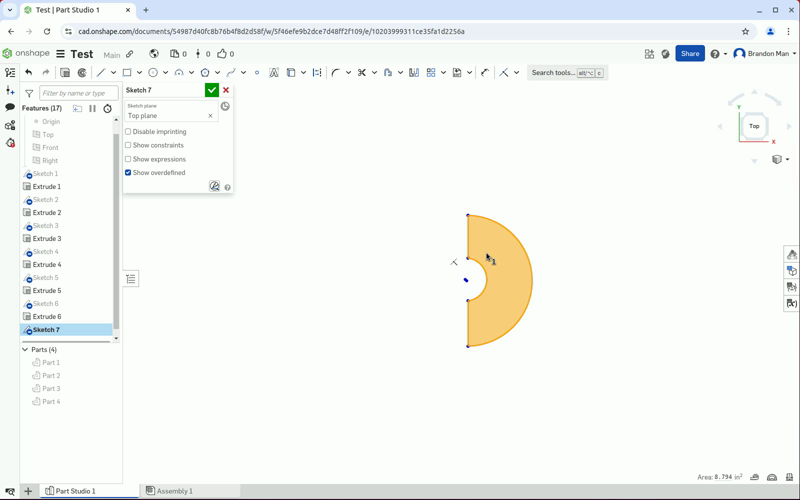
scroll(-6)
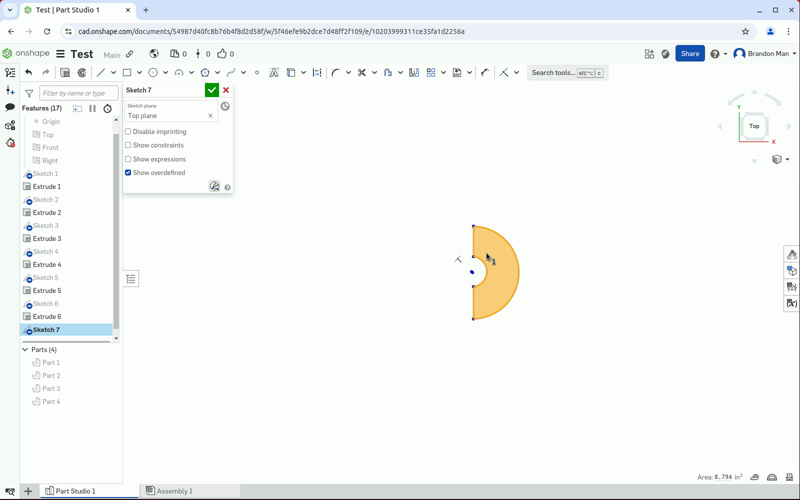
scroll(-6)
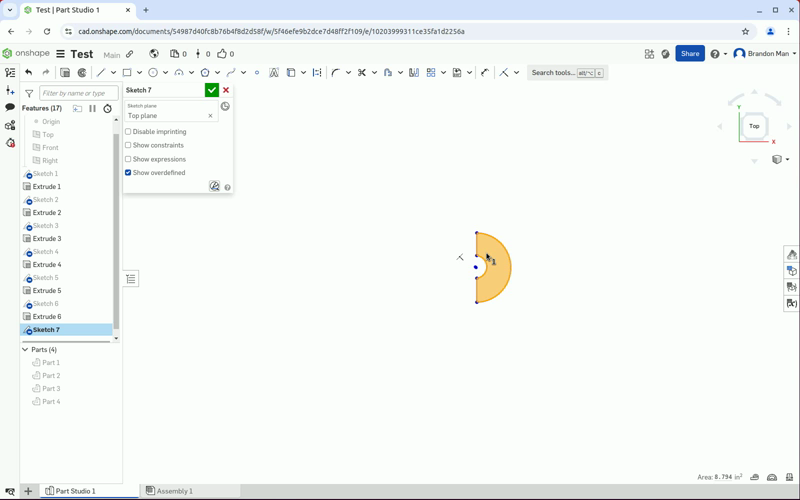
scroll(-6)
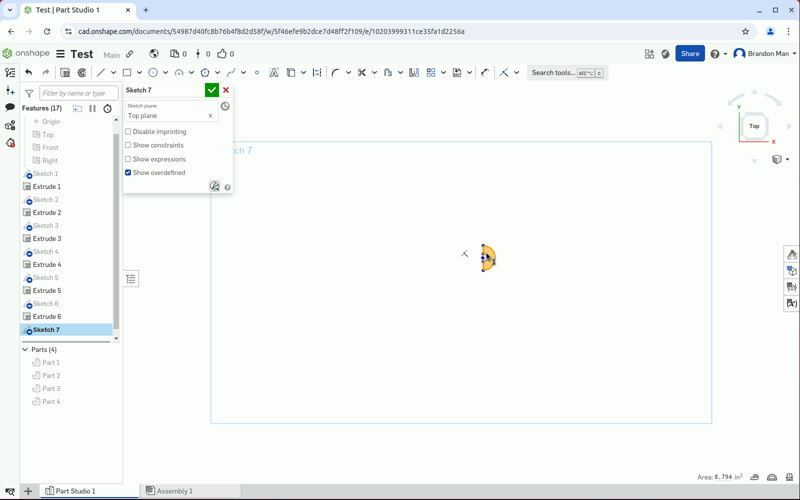
mouse_move(73, 352)
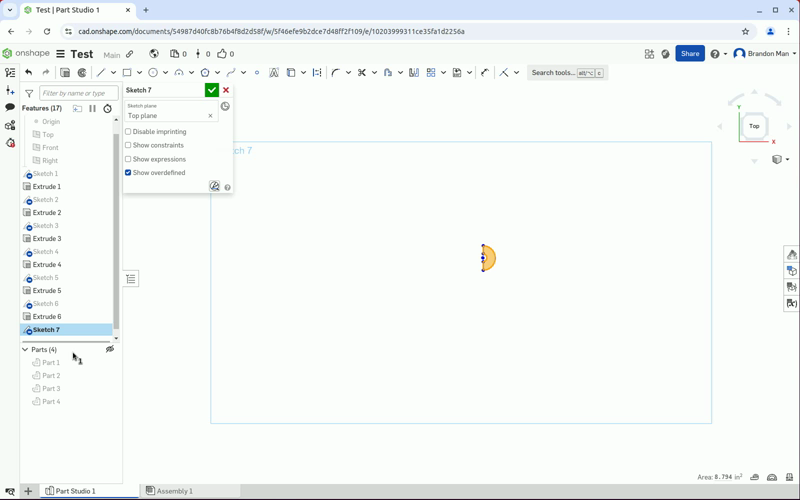
key(shift+y)
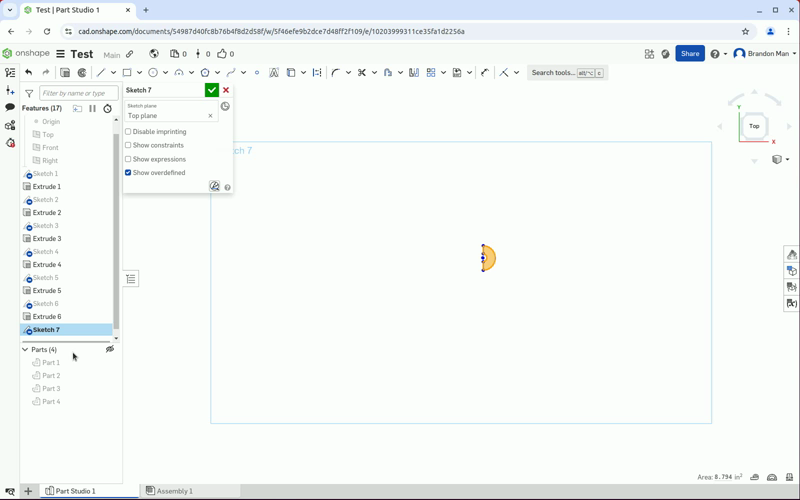
key(shift+e)
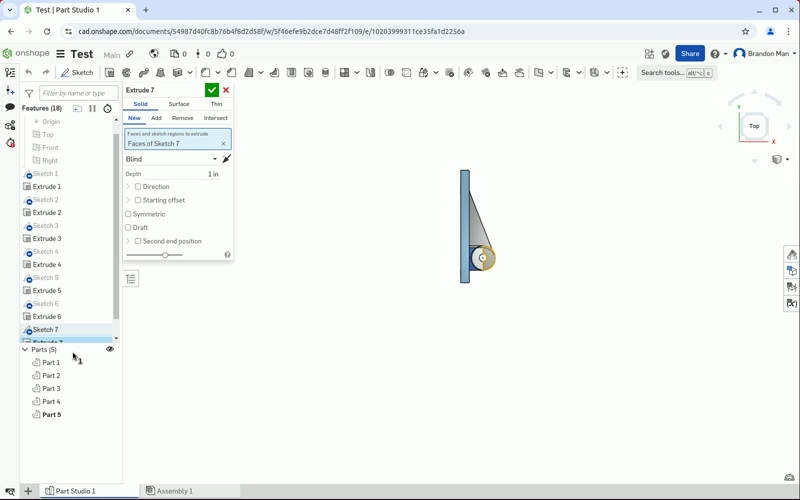
mouse_move(143, 106)
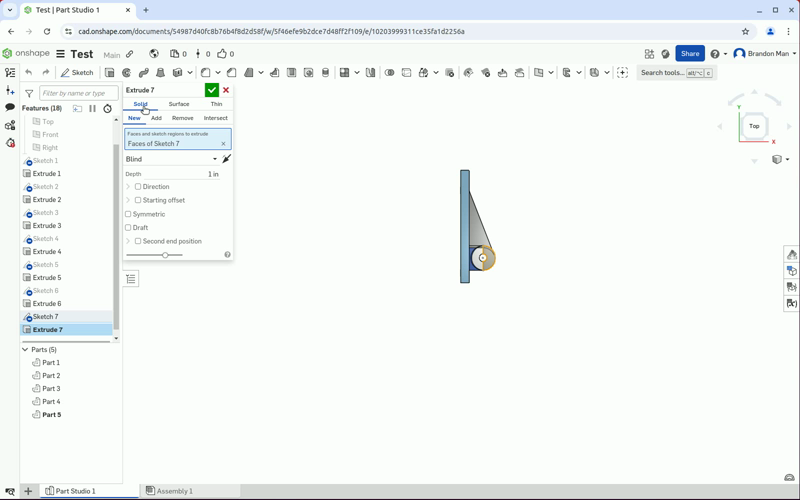
click(143, 106)
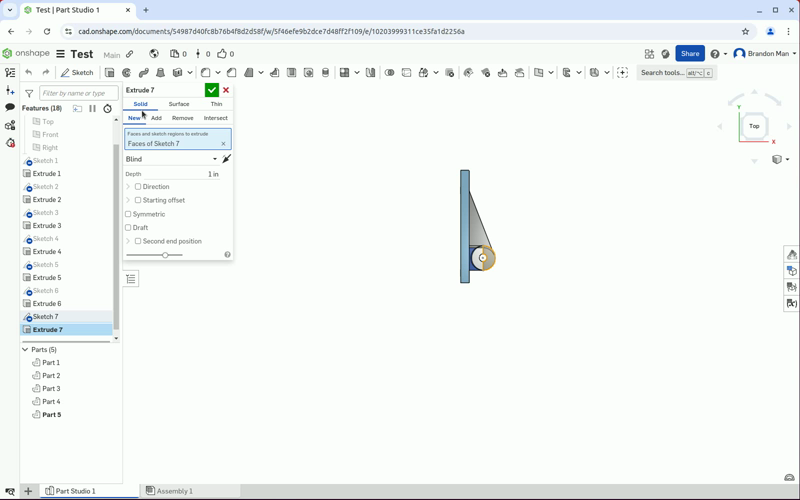
mouse_move(137, 120)
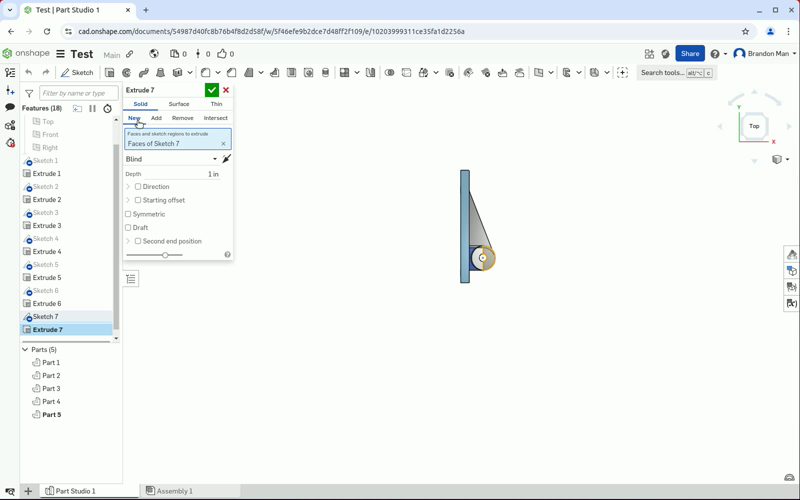
click(137, 120)
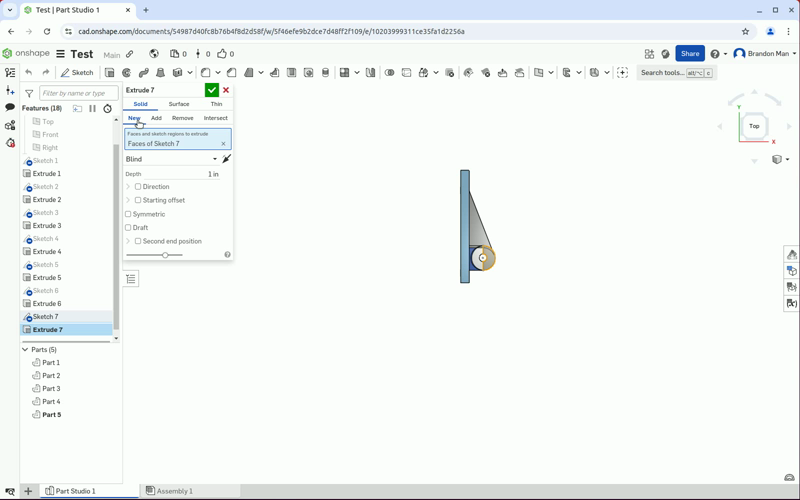
key(tab, 4)
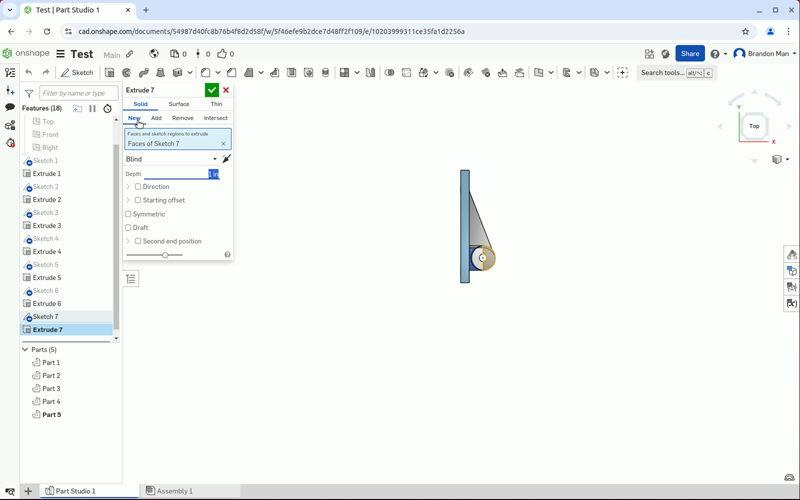
text(1.685)
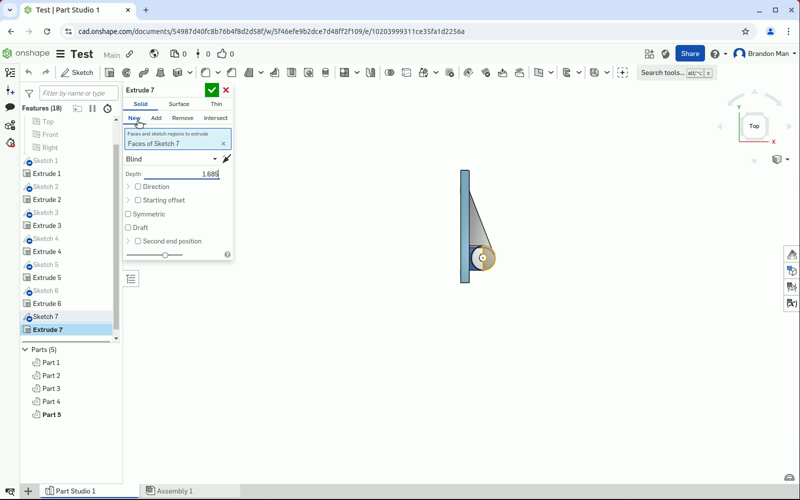
key(enter)
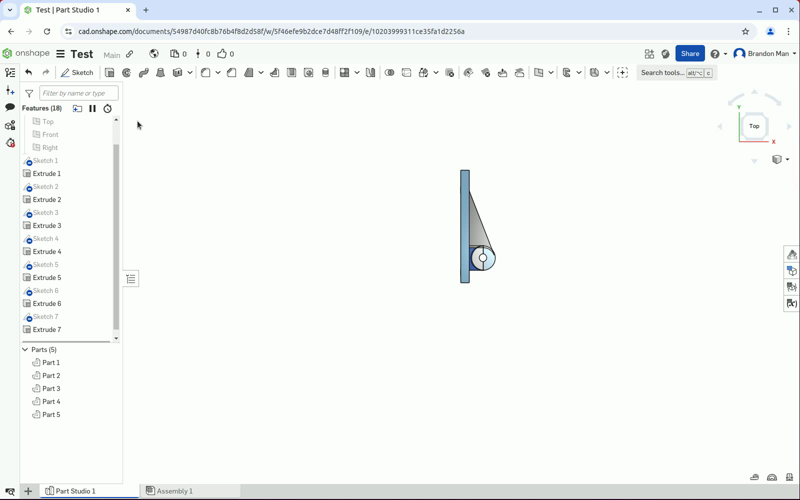
key(shift+h)
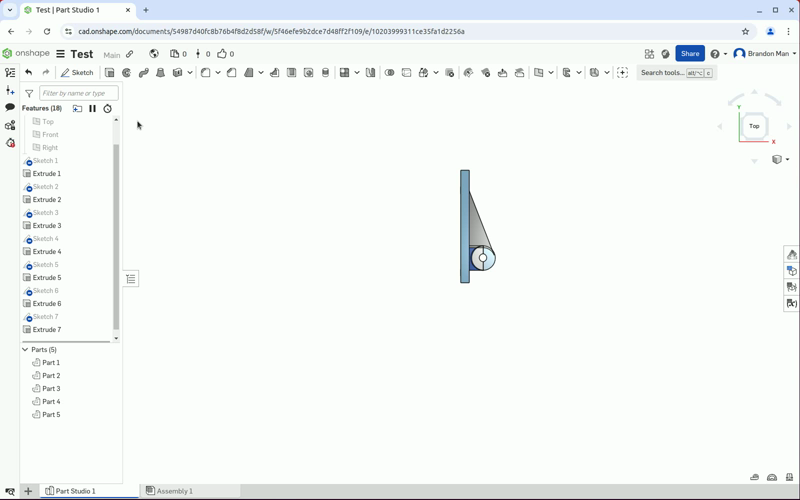
key(shift+h)
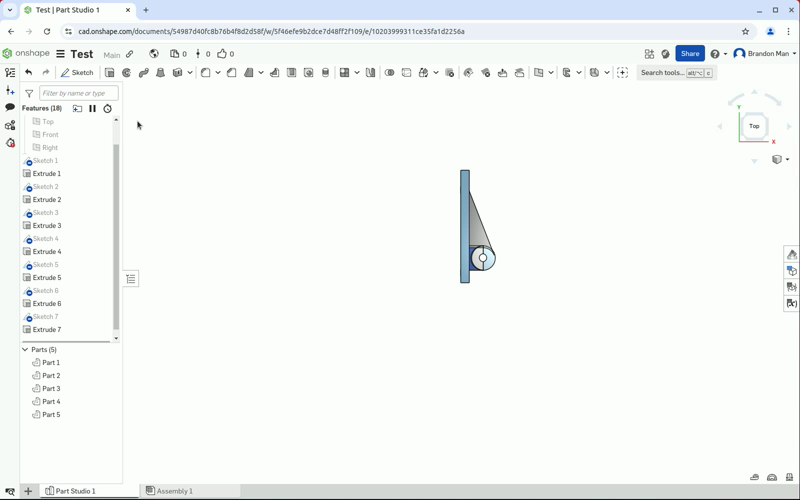
key(shift+7)
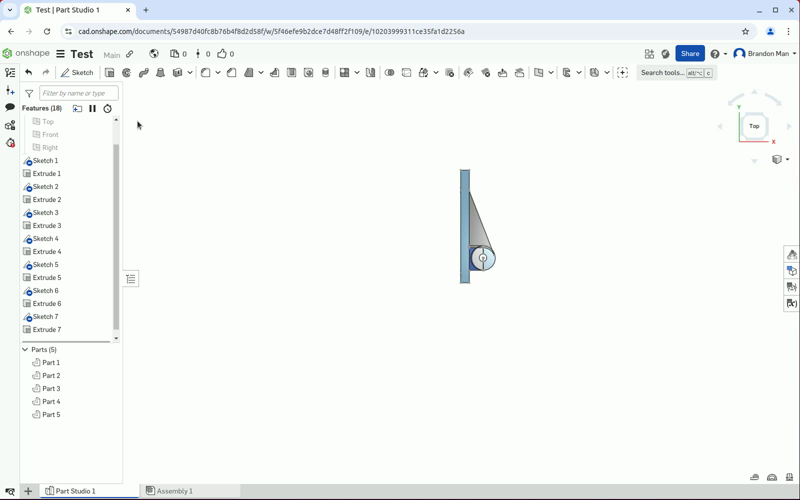
key(up, 3)
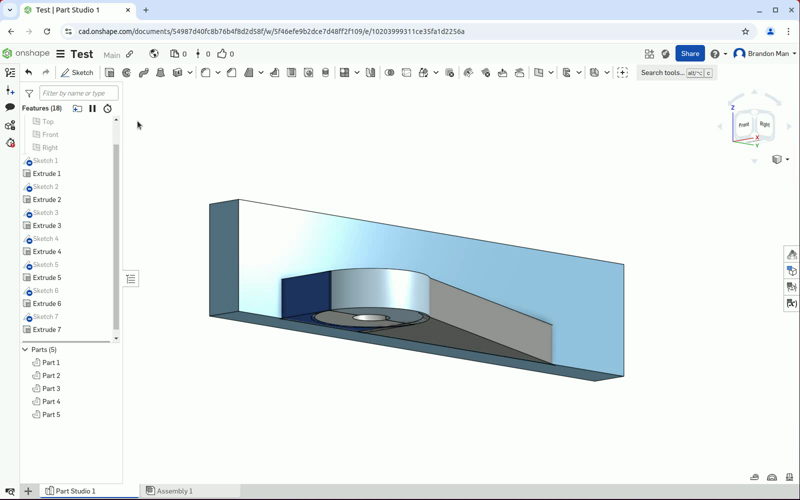
key(left, 3)
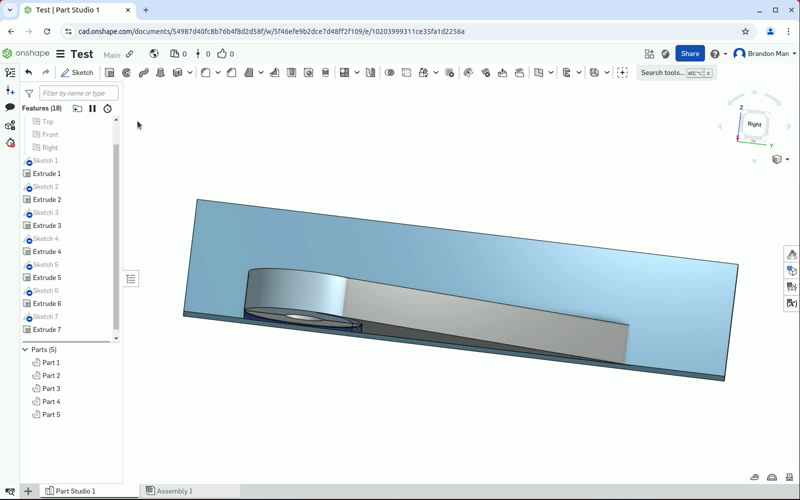
key(right, 3)
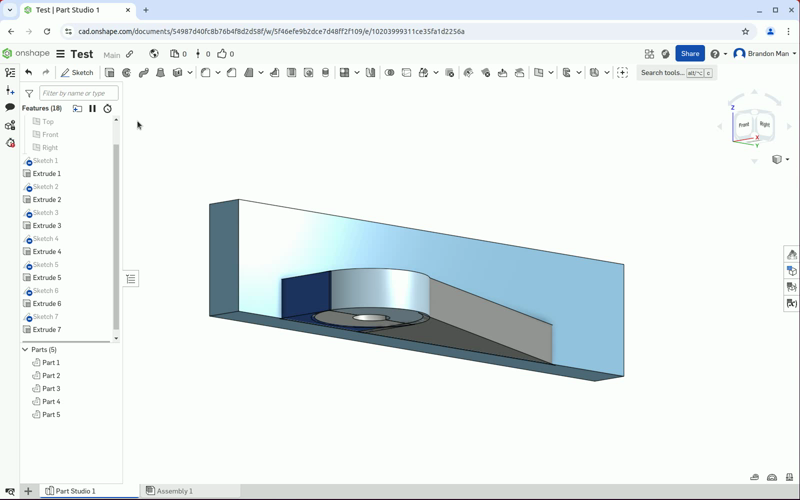
key(down, 3)
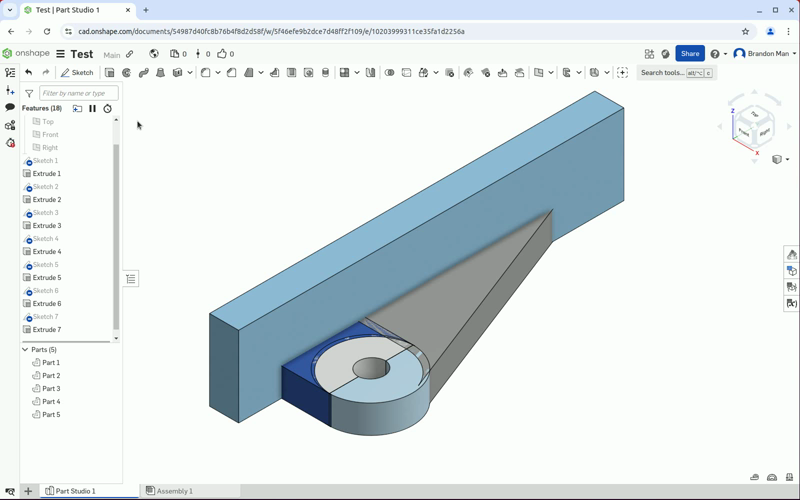
mouse_move(69, 163)
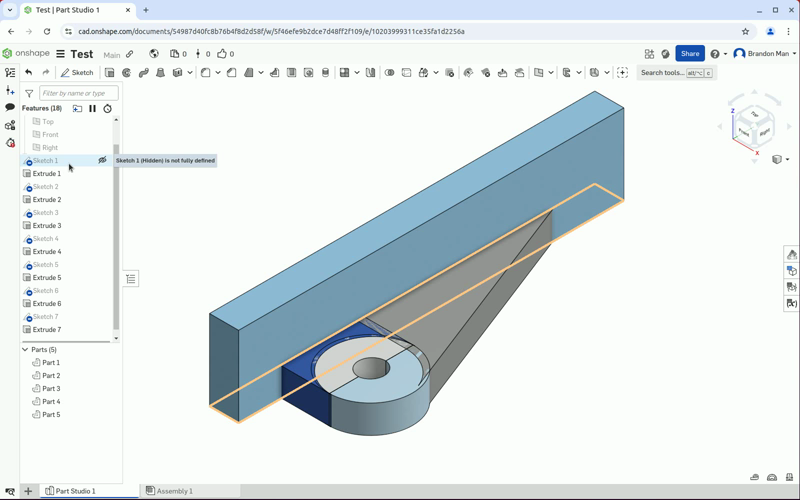
click(69, 163)